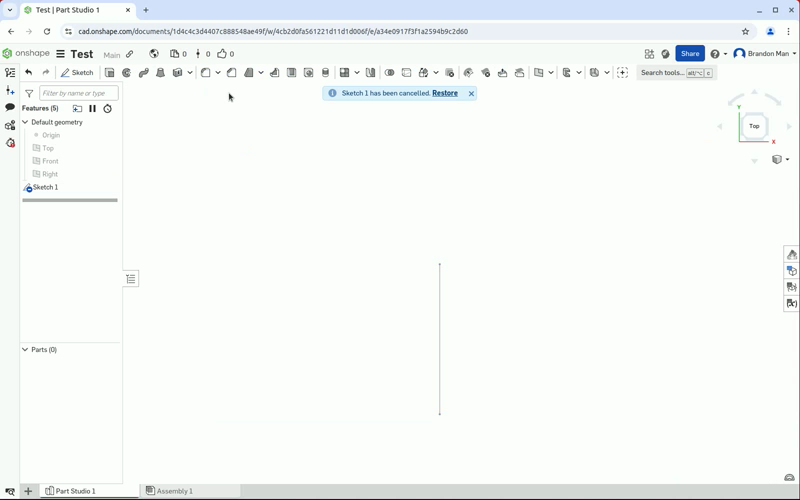
key(shift+h)
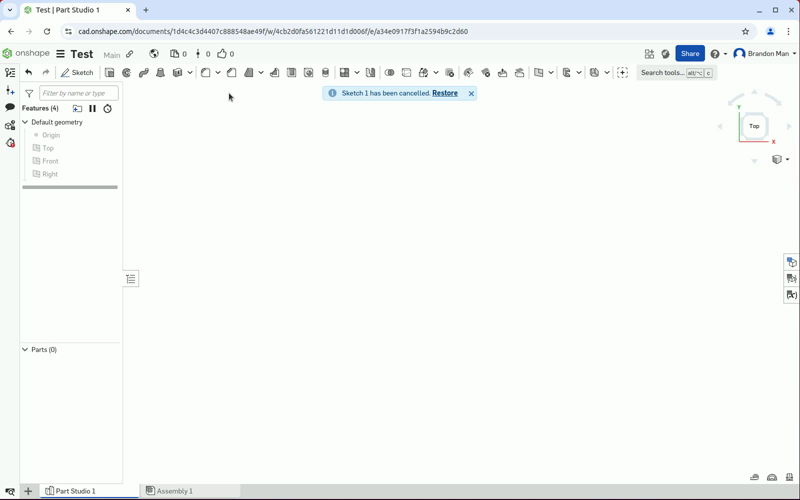
mouse_move(73, 352)
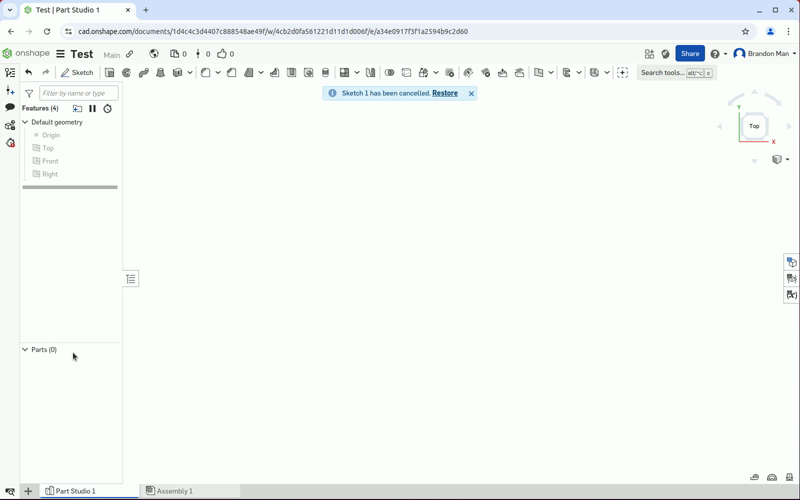
key(y)
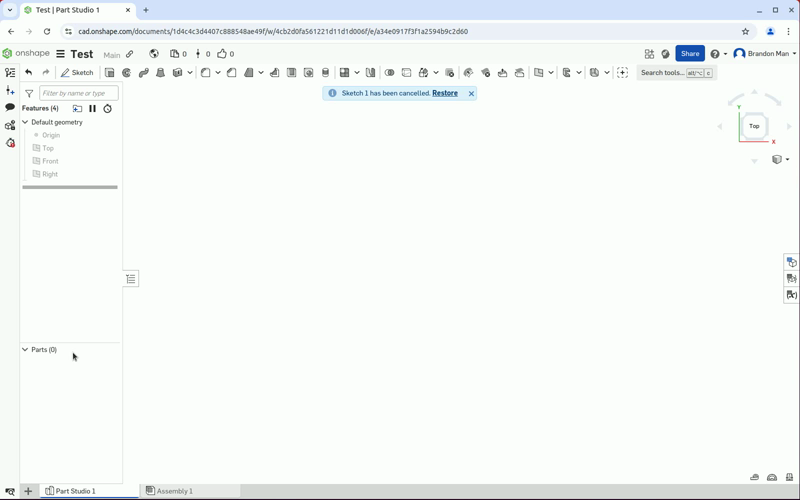
key(shift+p)
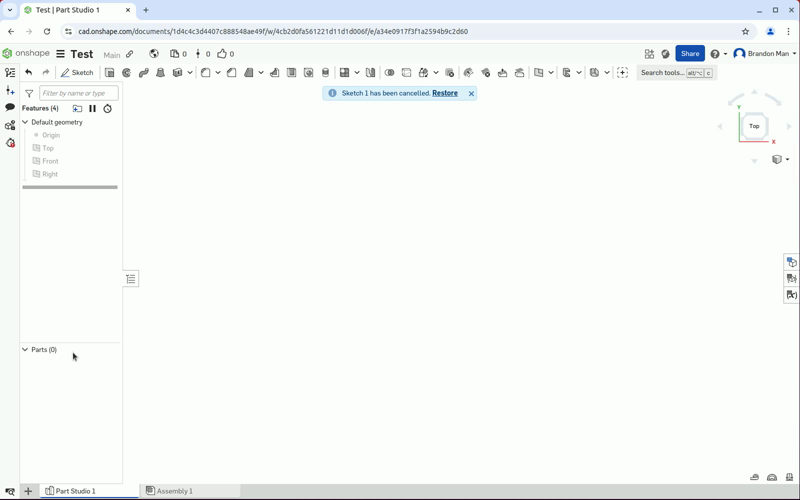
key(space)
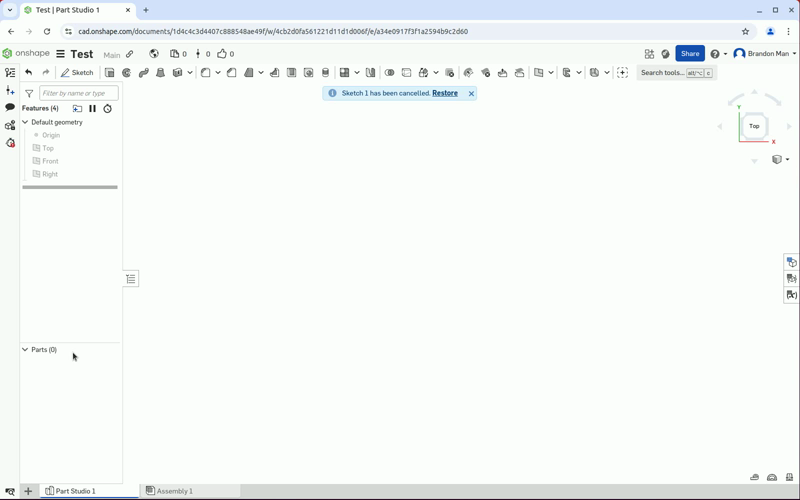
key_down(shift)
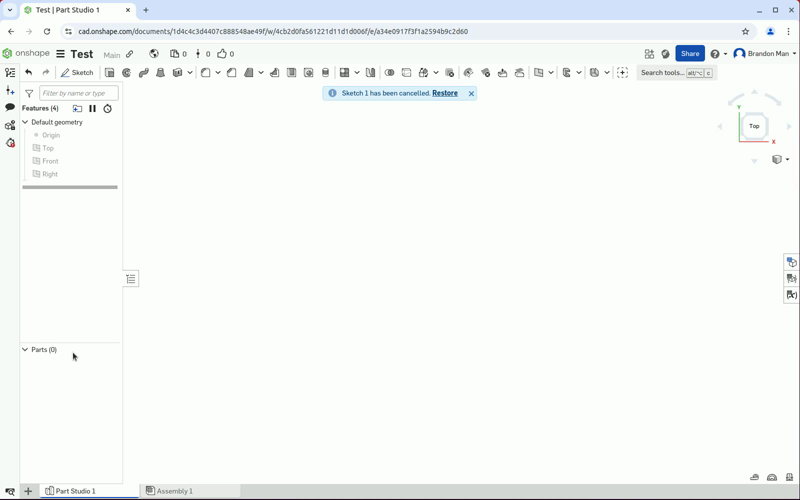
key(up)
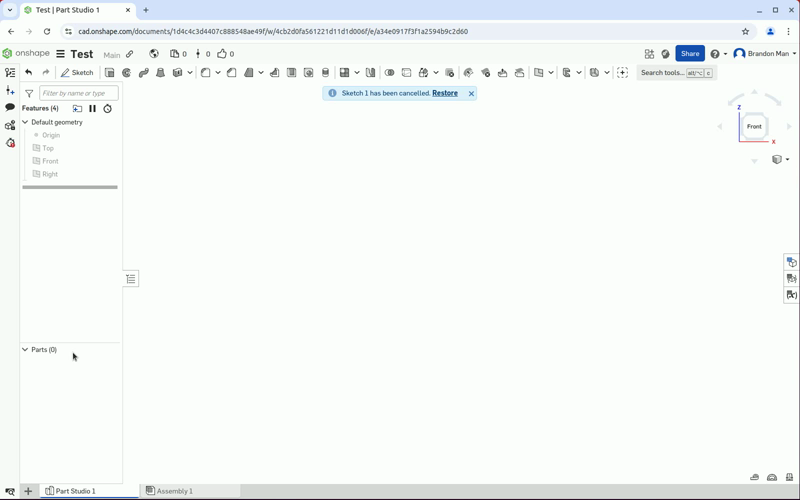
key_up(shift)
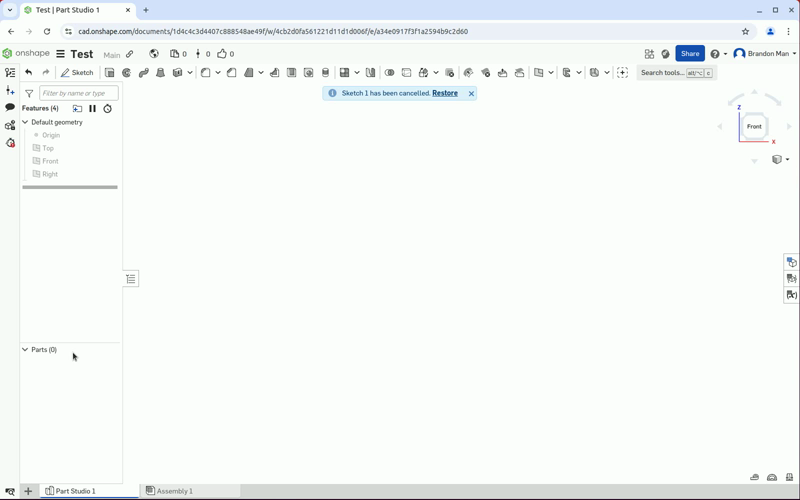
mouse_move(73, 352)
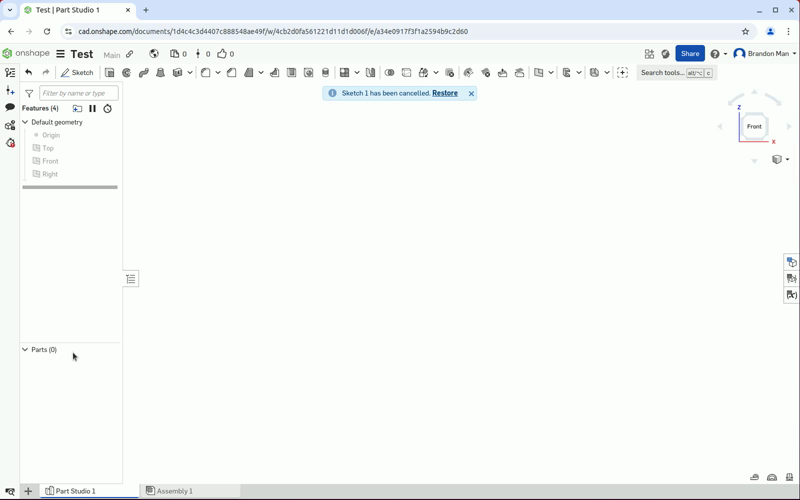
key(shift+y)
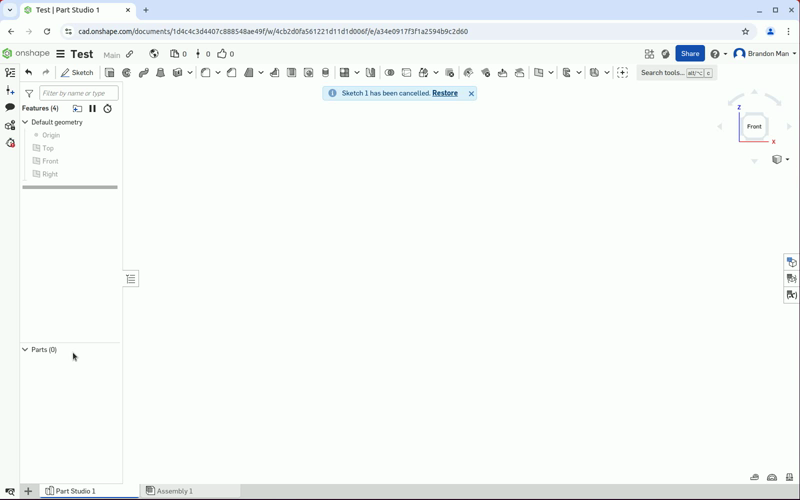
key(shift+s)
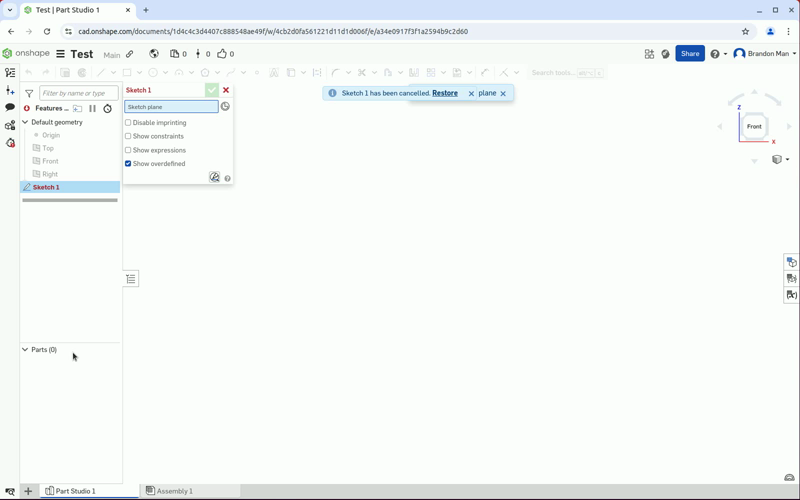
mouse_move(73, 163)
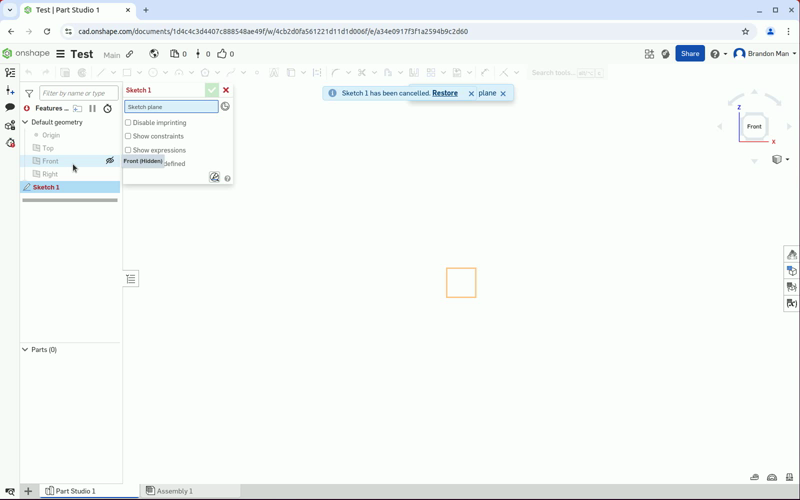
click(73, 163)
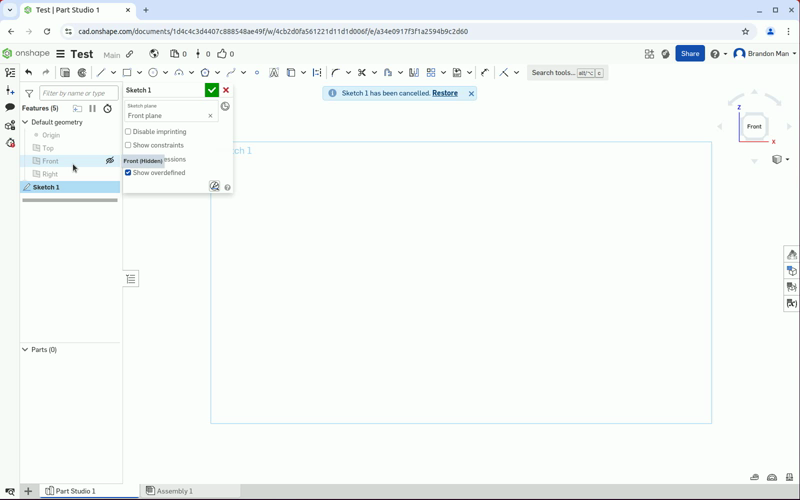
mouse_move(73, 352)
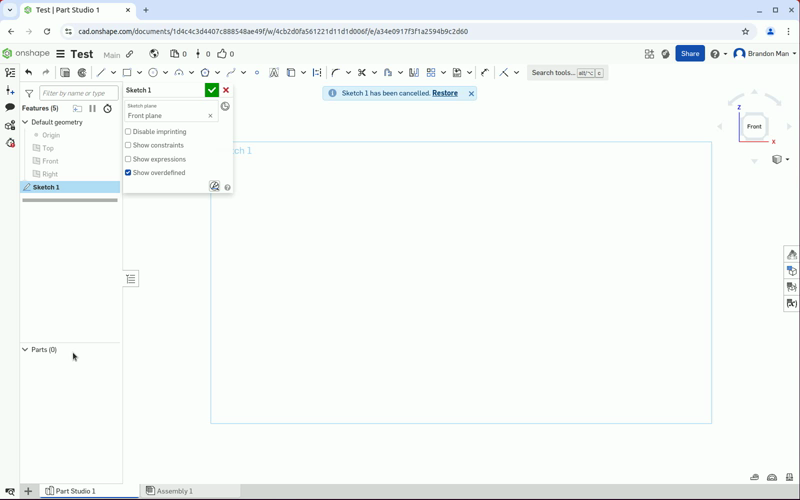
key(y)
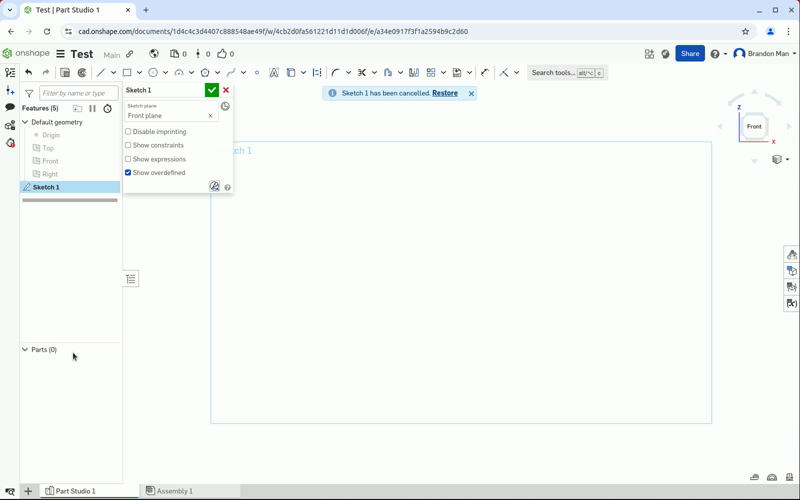
key(c)
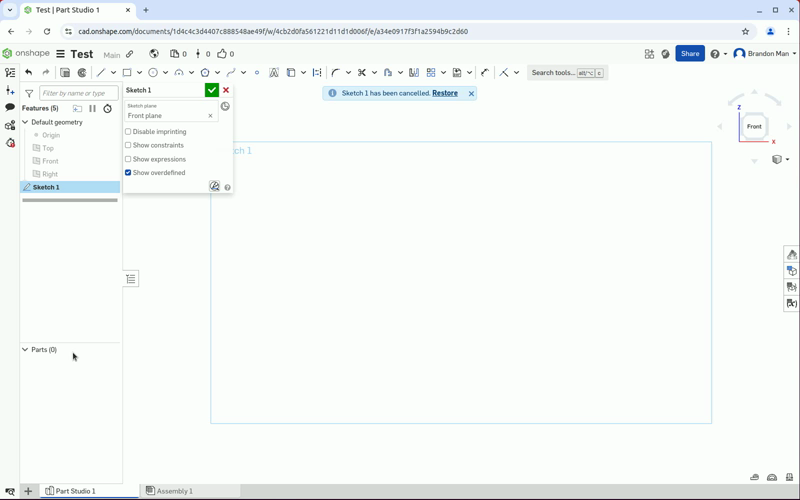
key_down(shift)
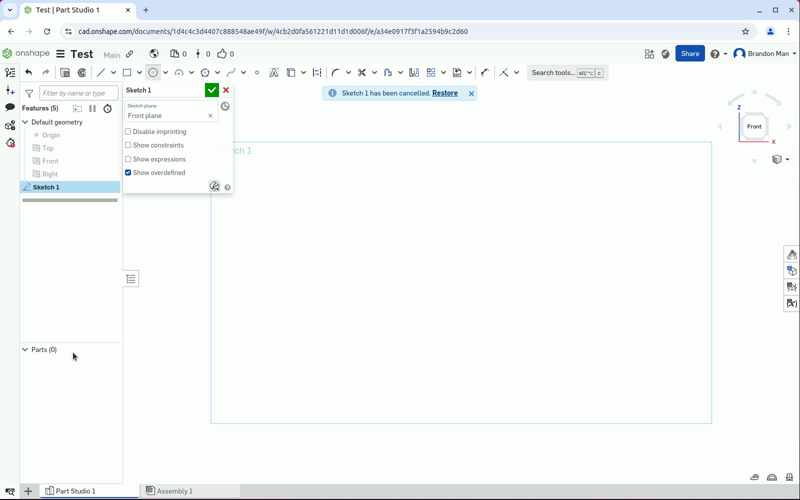
mouse_move(443, 184)
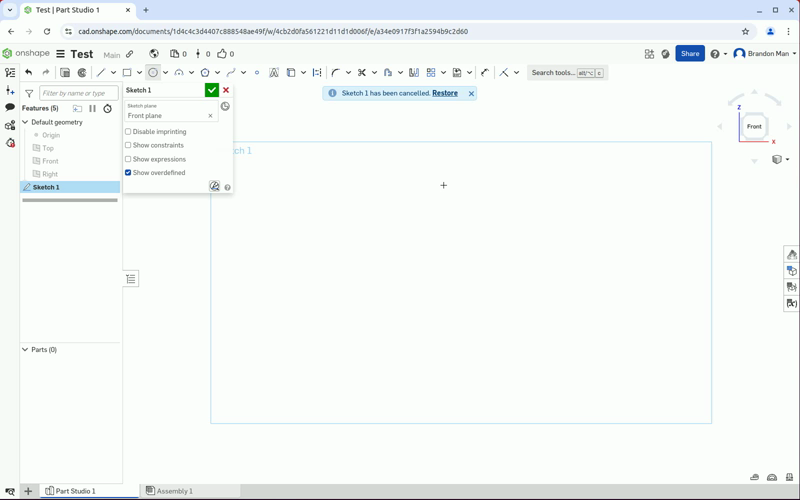
click(443, 184)
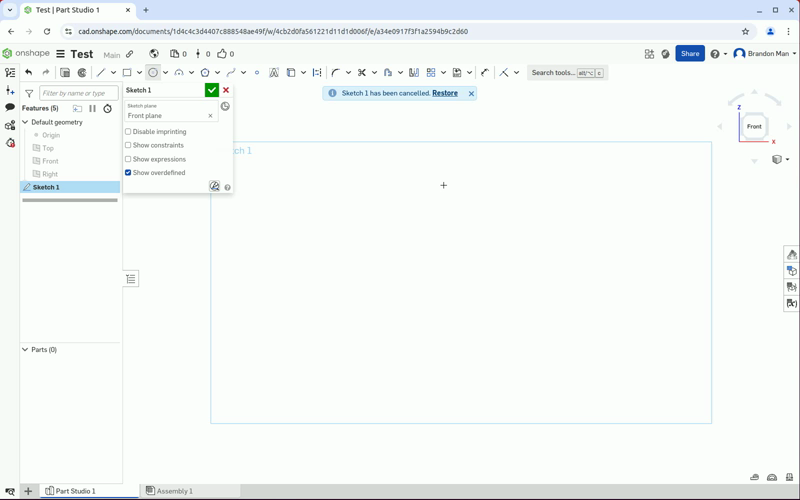
key_up(shift)
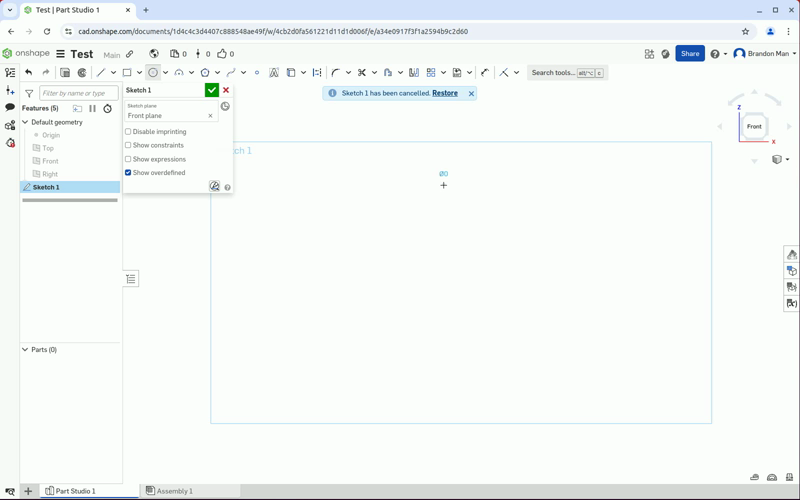
mouse_move(458, 184)
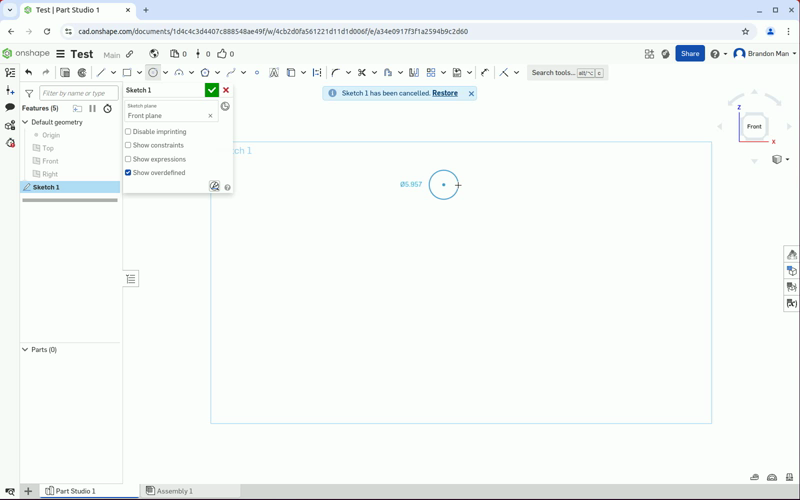
click(458, 184)
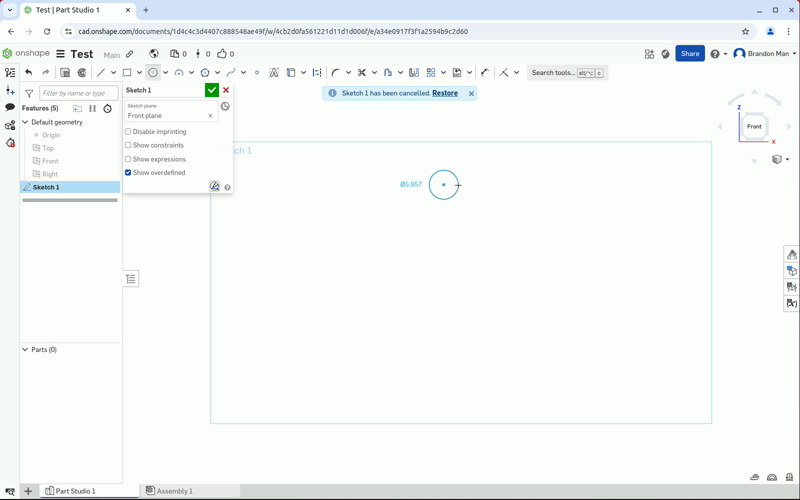
key(esc)
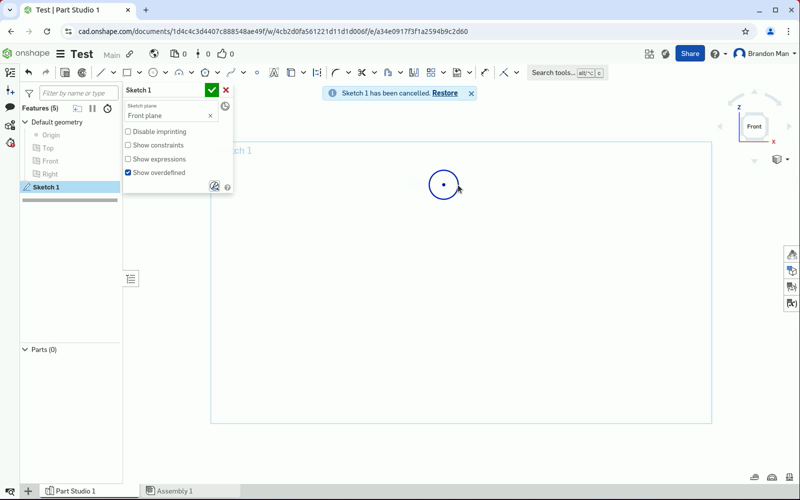
key(c)
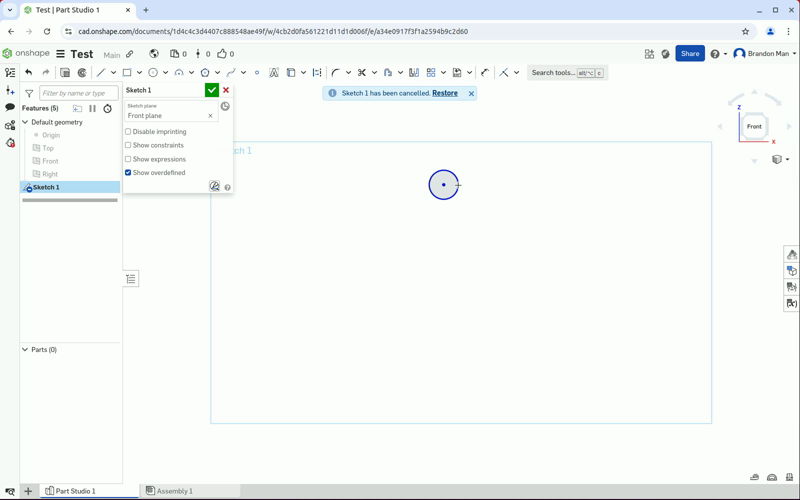
key_down(shift)
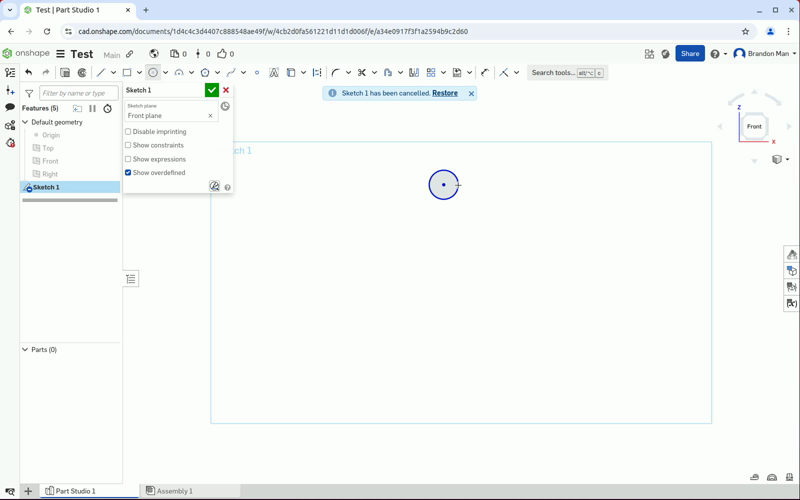
mouse_move(443, 184)
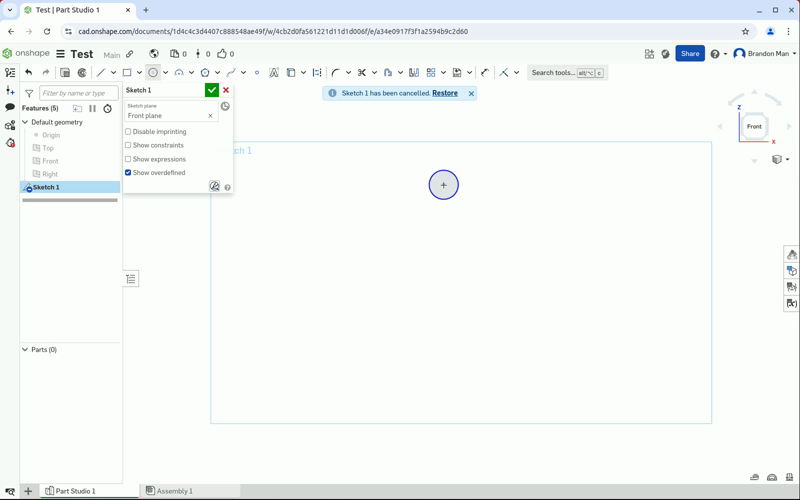
click(443, 184)
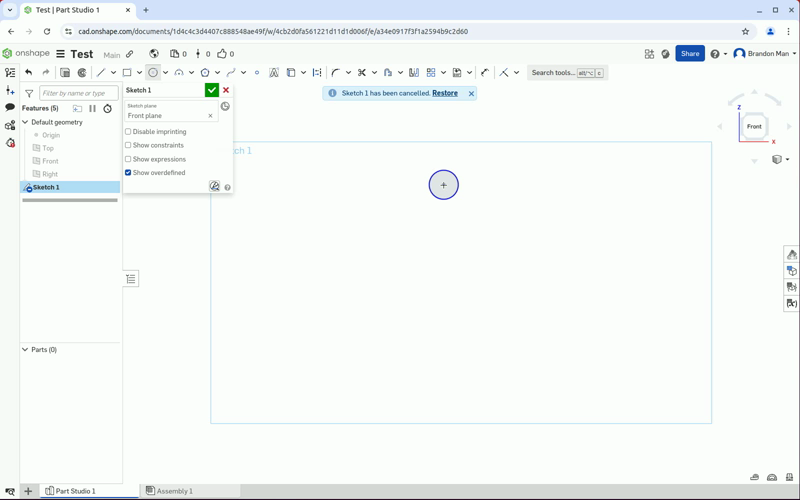
key_up(shift)
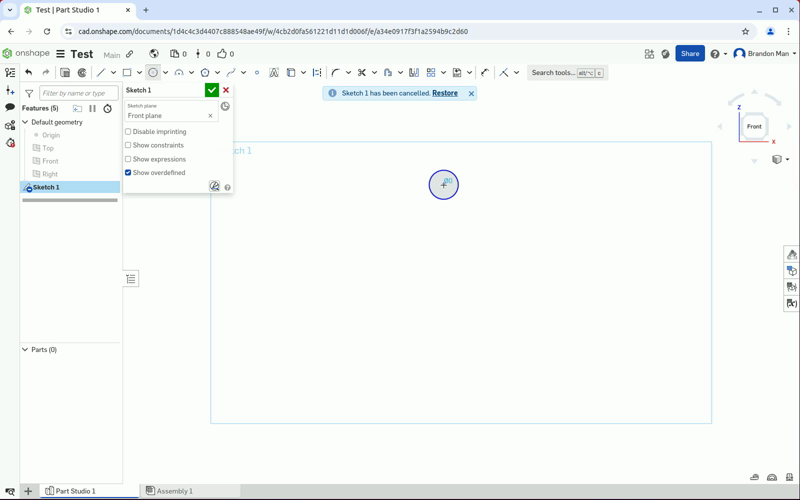
mouse_move(448, 184)
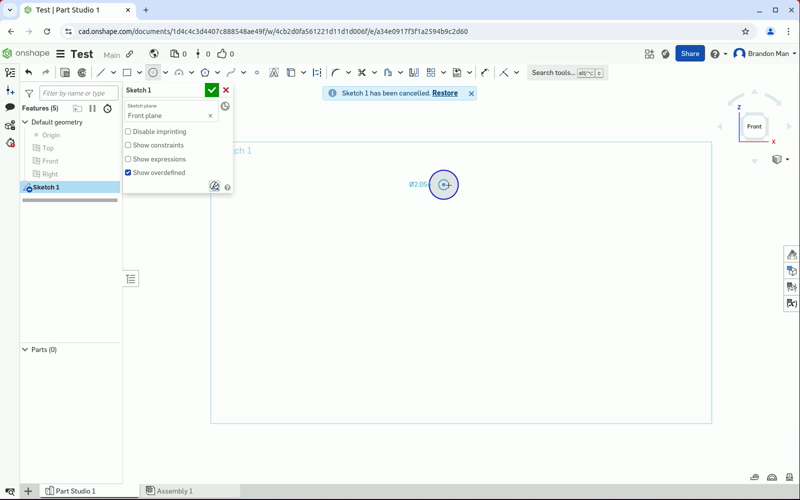
click(448, 184)
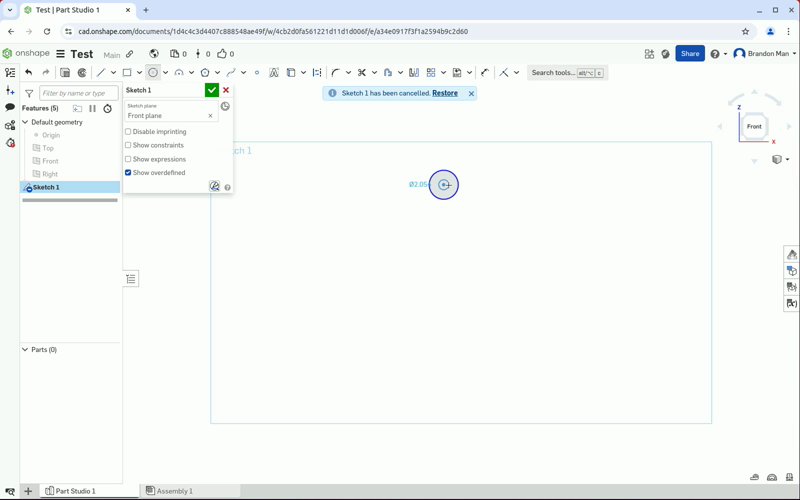
key(esc)
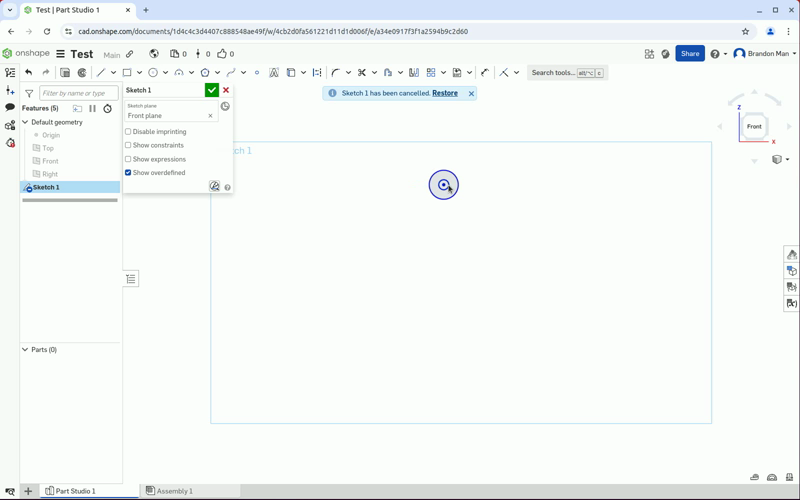
mouse_move(443, 172)
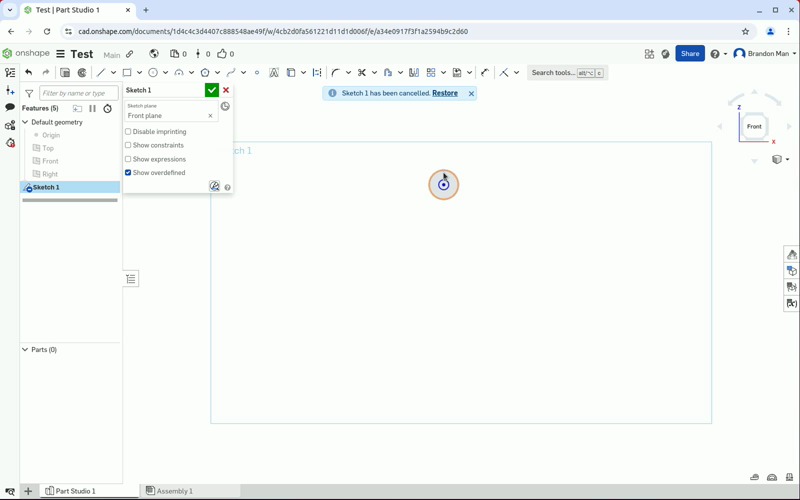
scroll(6)
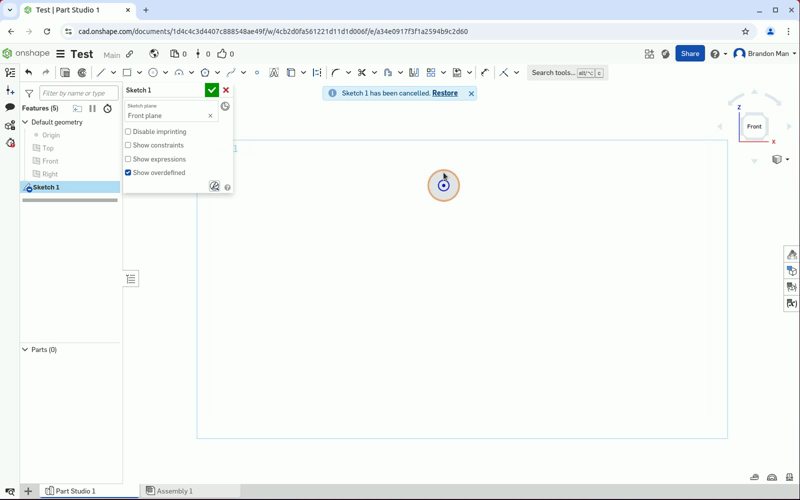
scroll(6)
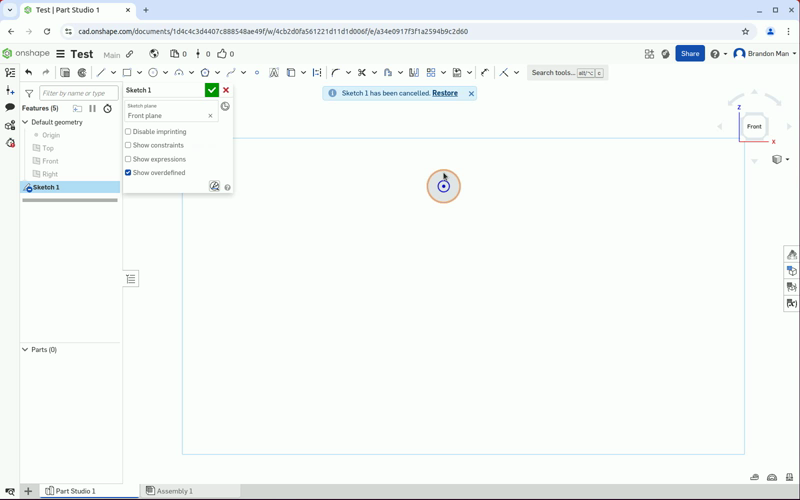
scroll(6)
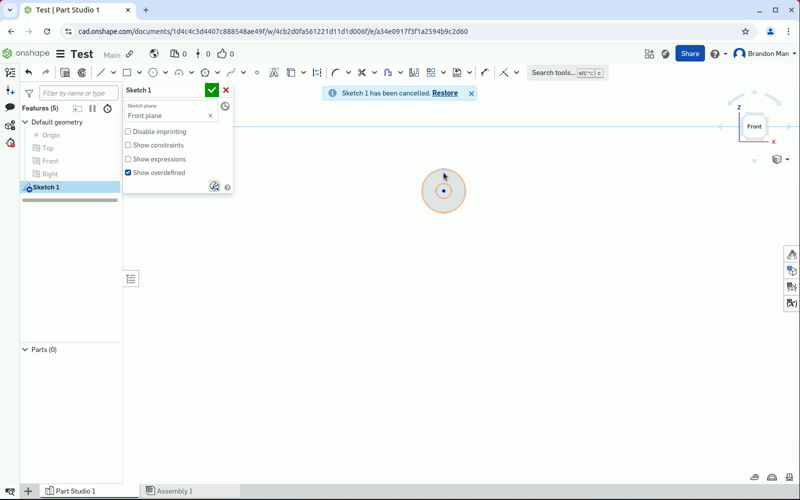
scroll(6)
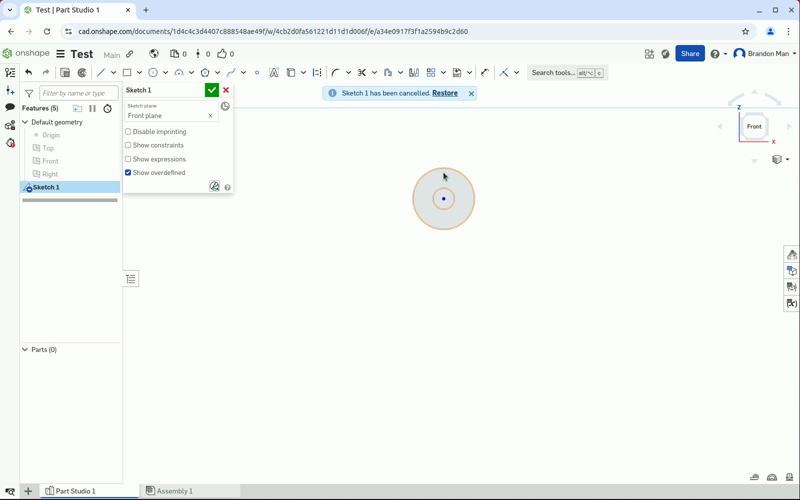
scroll(6)
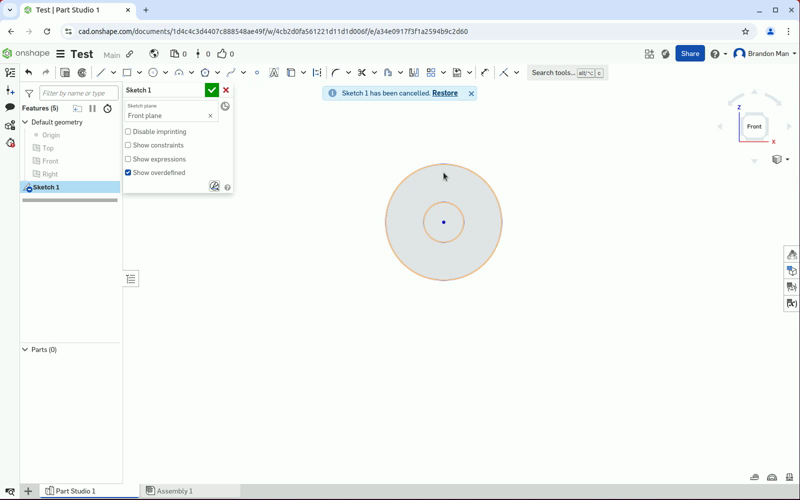
scroll(6)
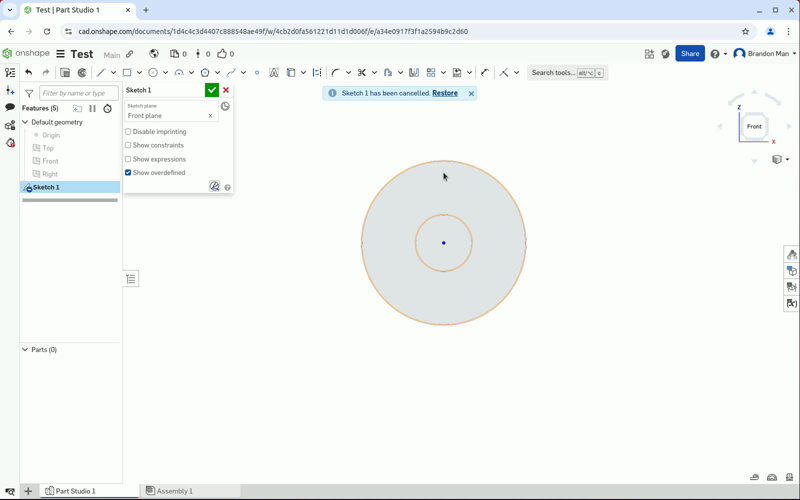
scroll(6)
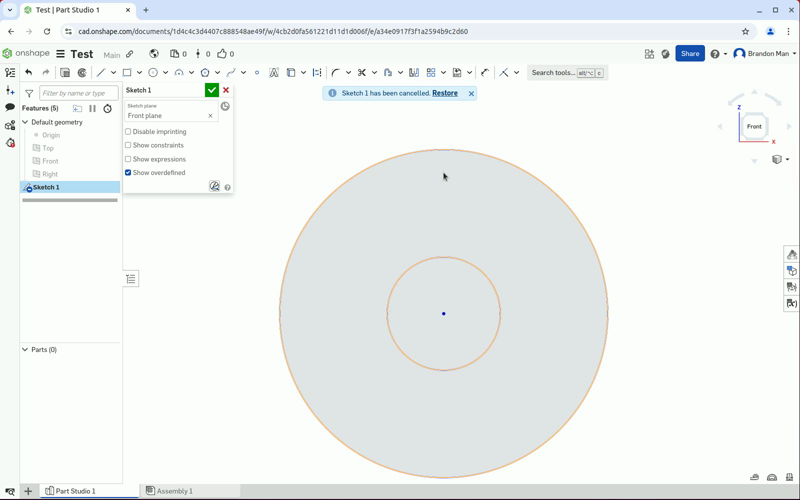
click(443, 172)
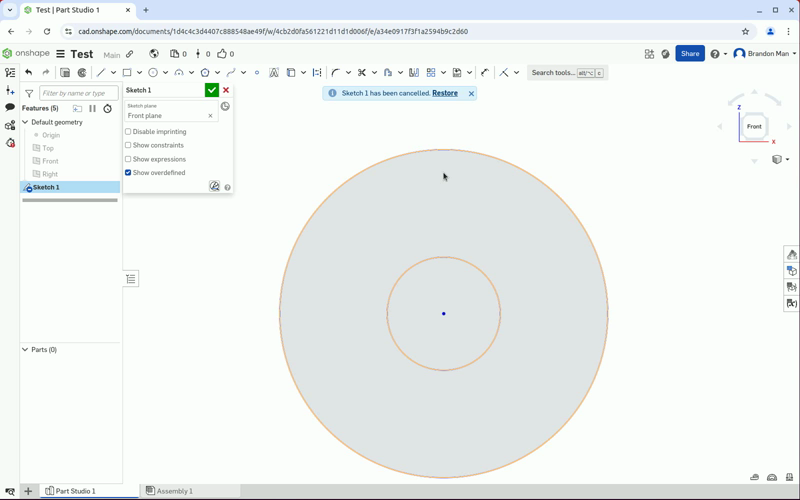
scroll(-6)
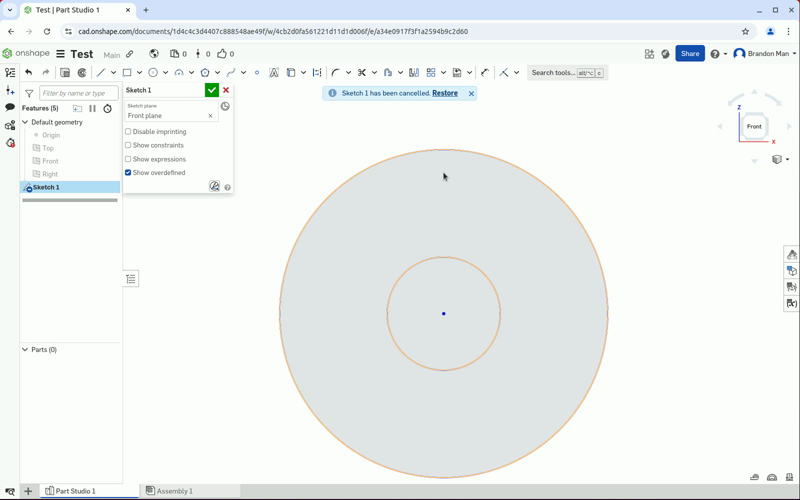
scroll(-6)
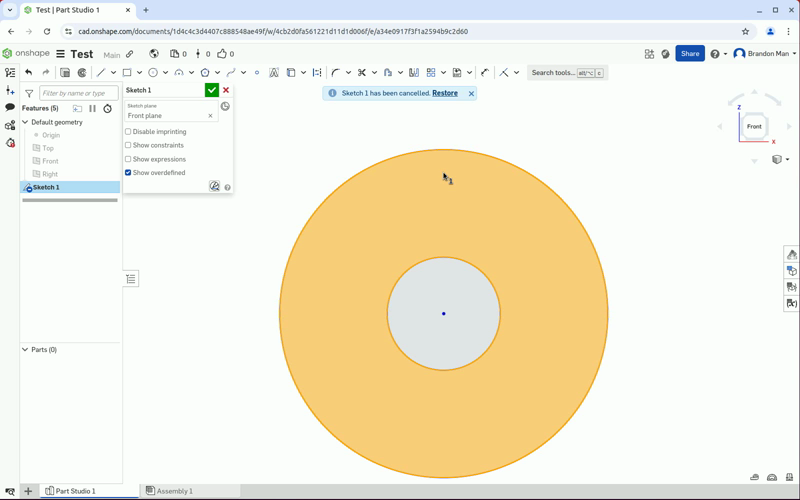
scroll(-6)
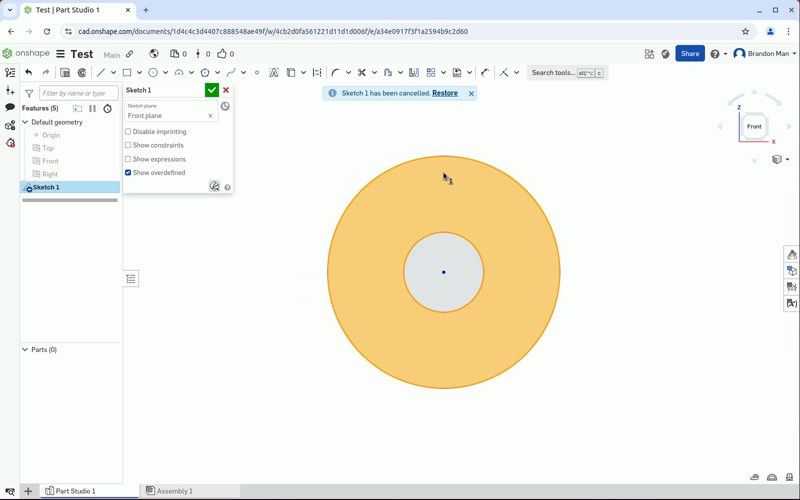
scroll(-6)
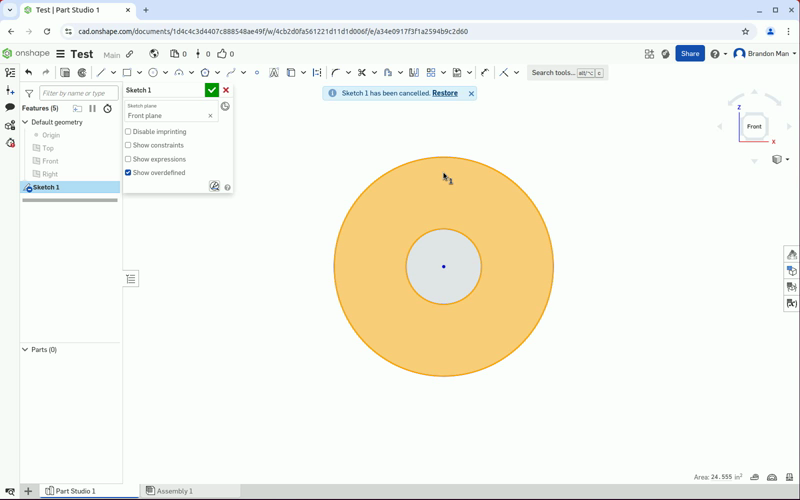
scroll(-6)
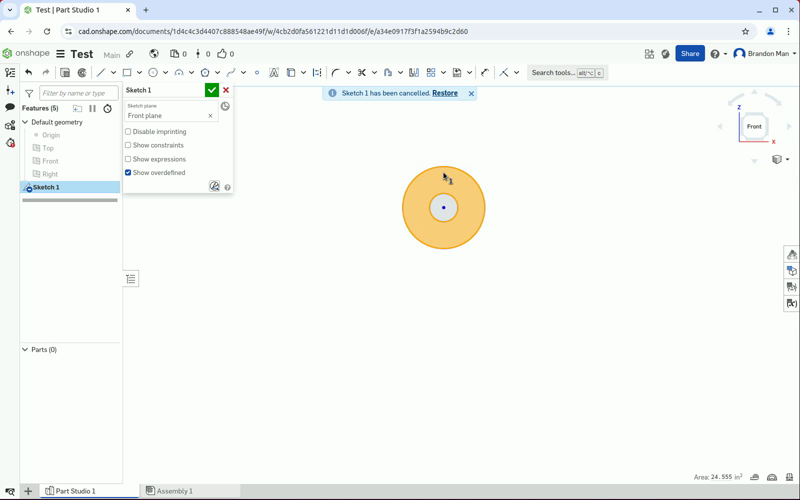
scroll(-6)
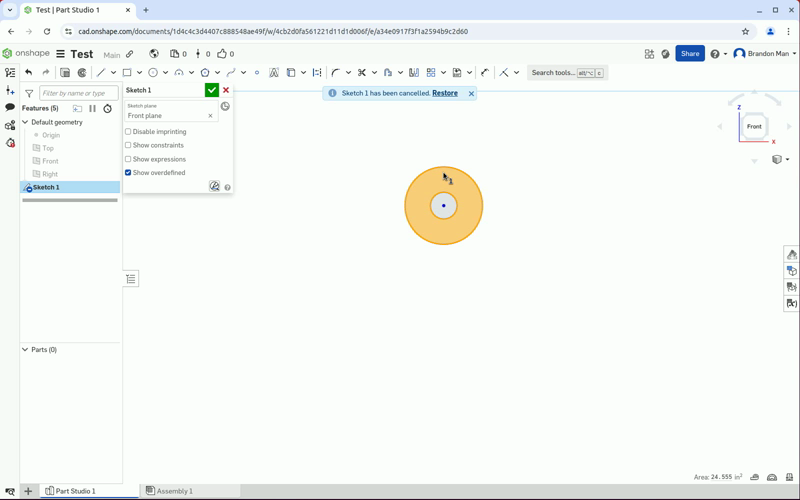
scroll(-6)
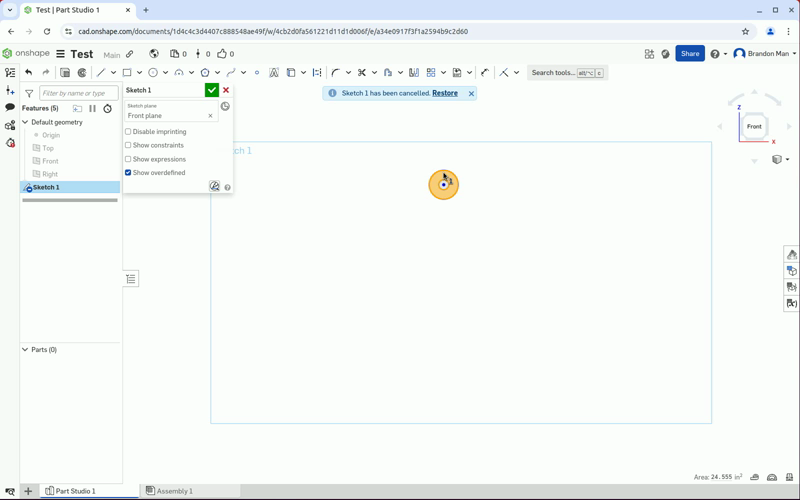
mouse_move(73, 352)
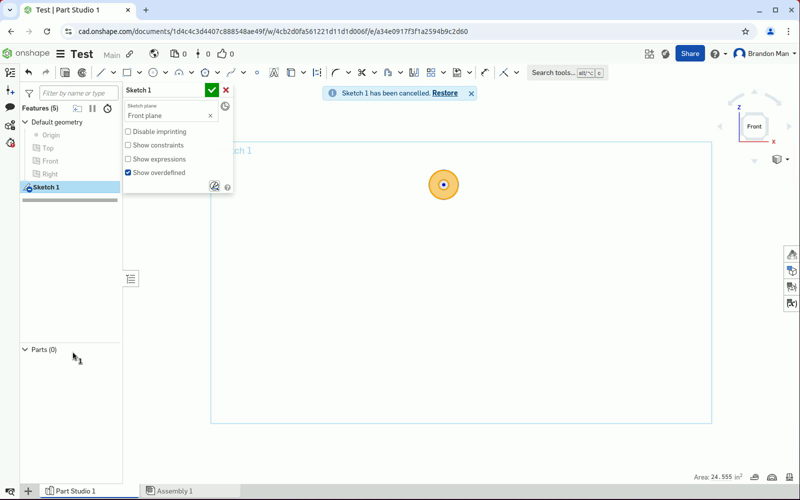
key(shift+y)
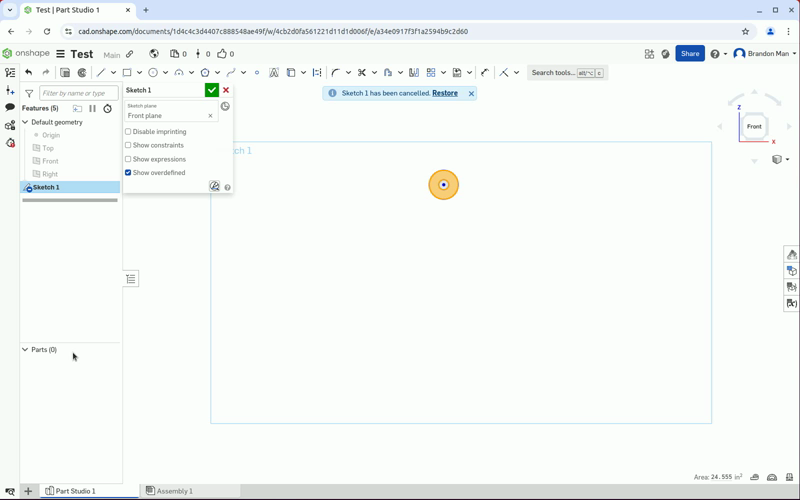
key(shift+e)
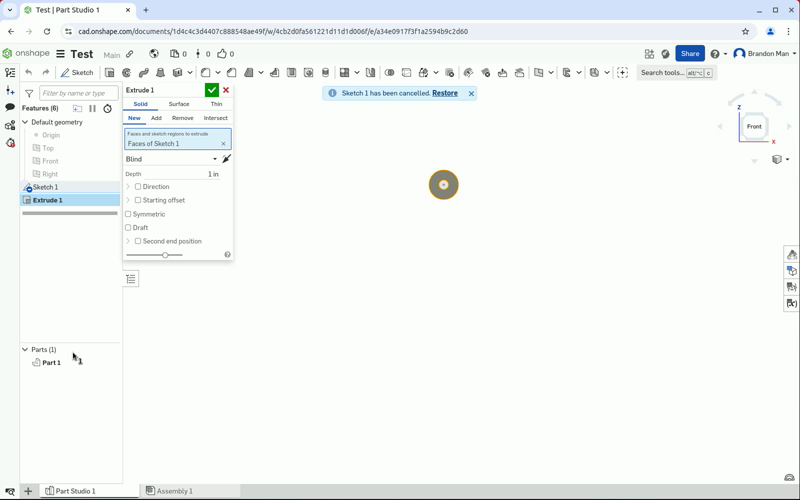
mouse_move(143, 106)
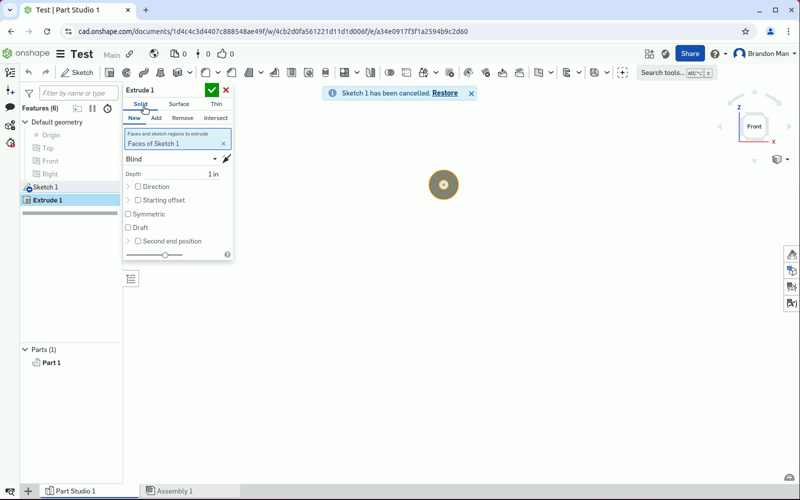
click(143, 106)
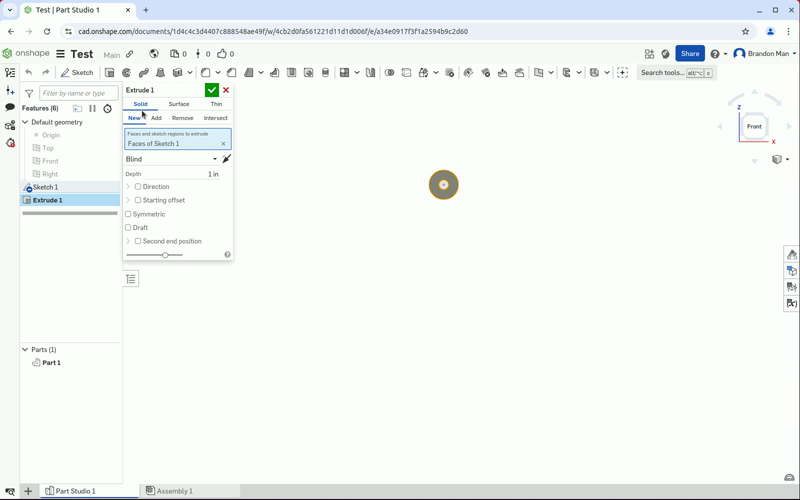
mouse_move(137, 120)
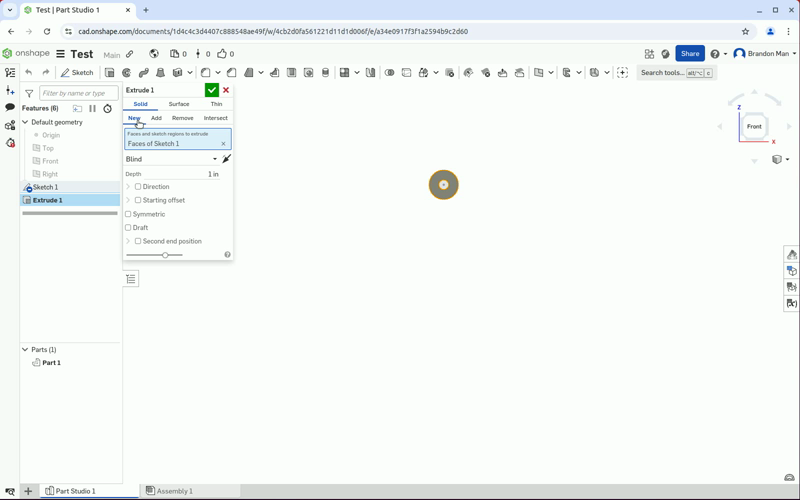
click(137, 120)
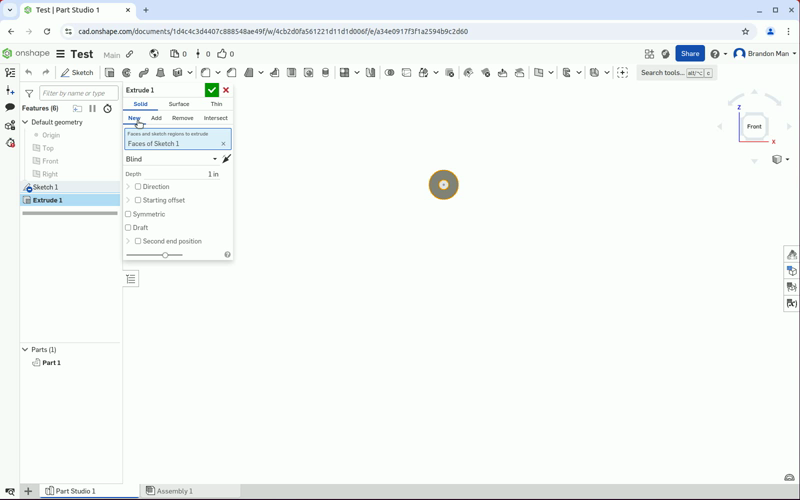
key(tab, 4)
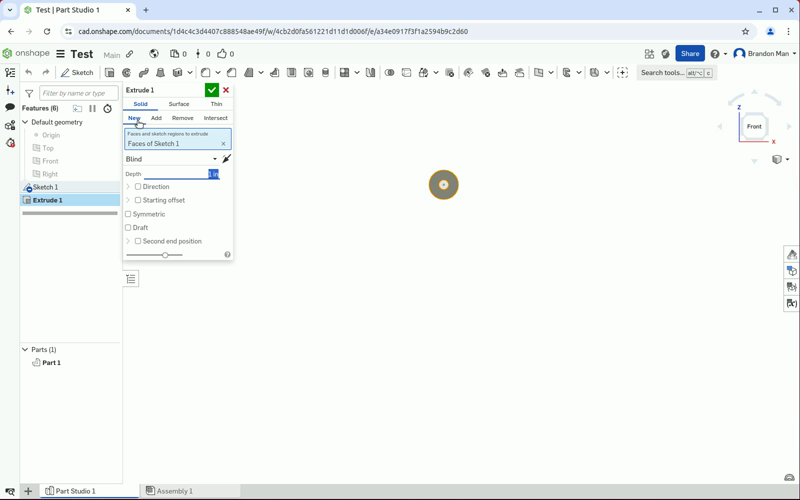
text(0.963)
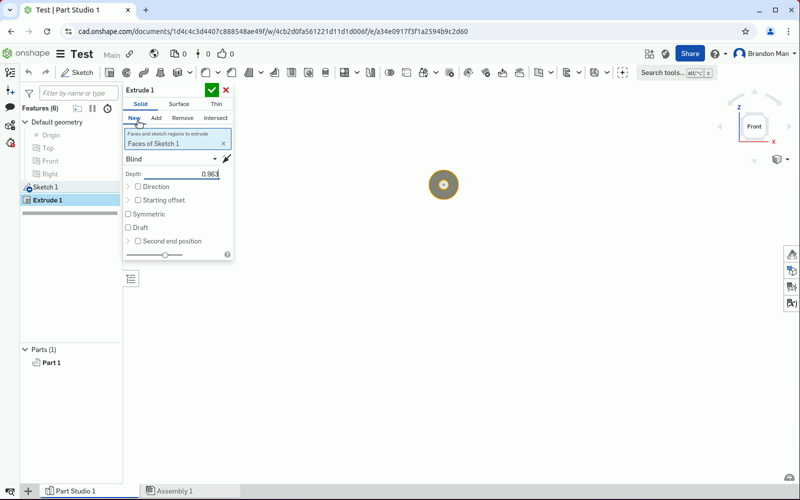
key(enter)
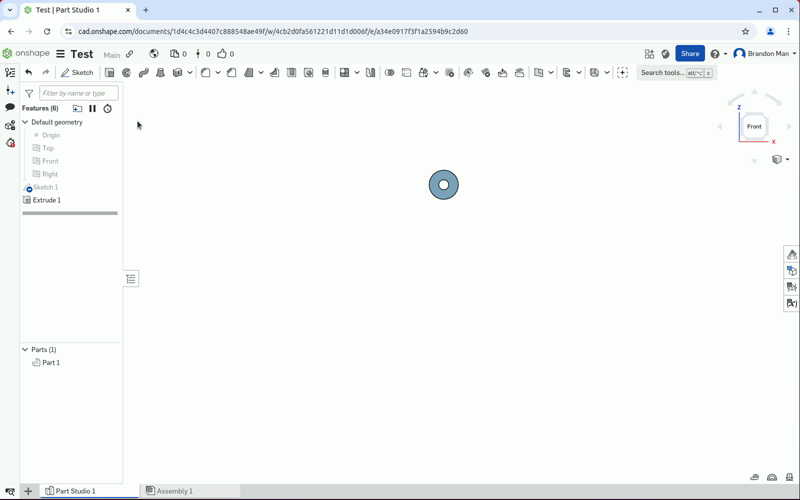
key(shift+h)
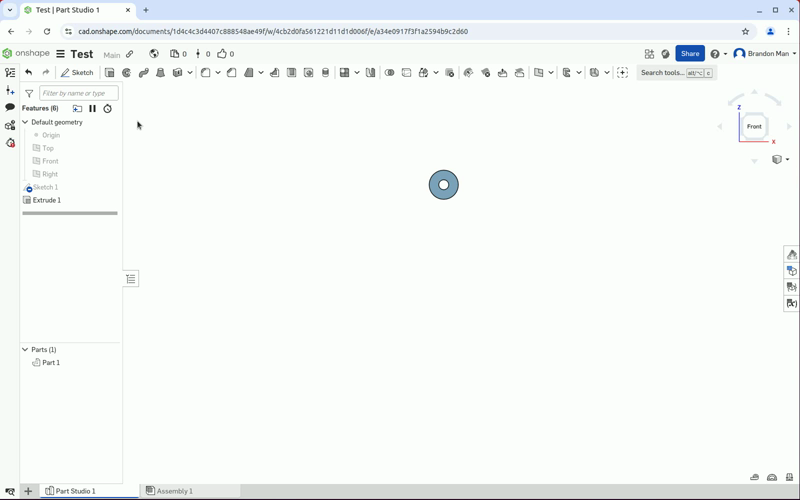
key(shift+h)
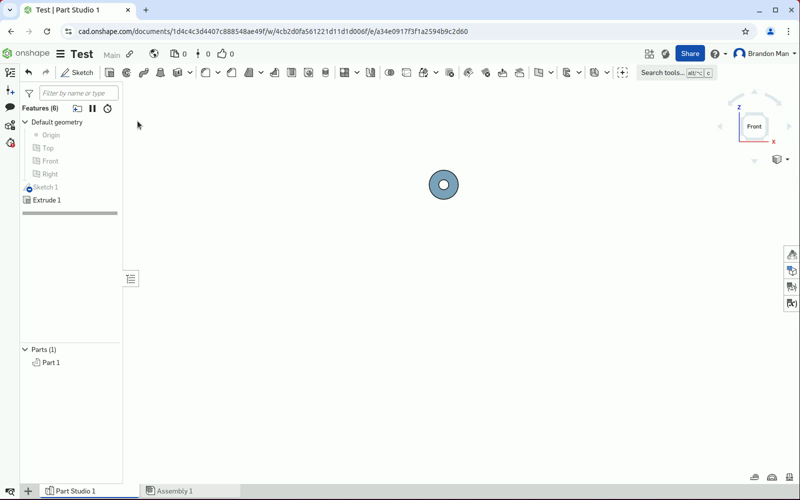
mouse_move(73, 189)
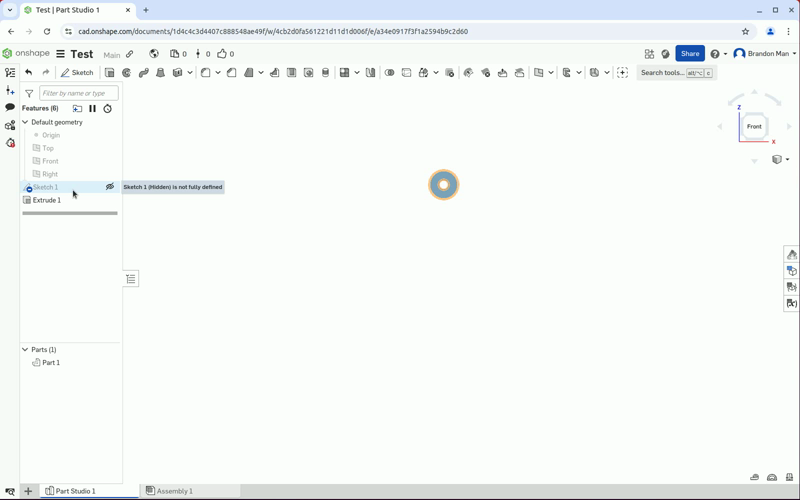
click(73, 189)
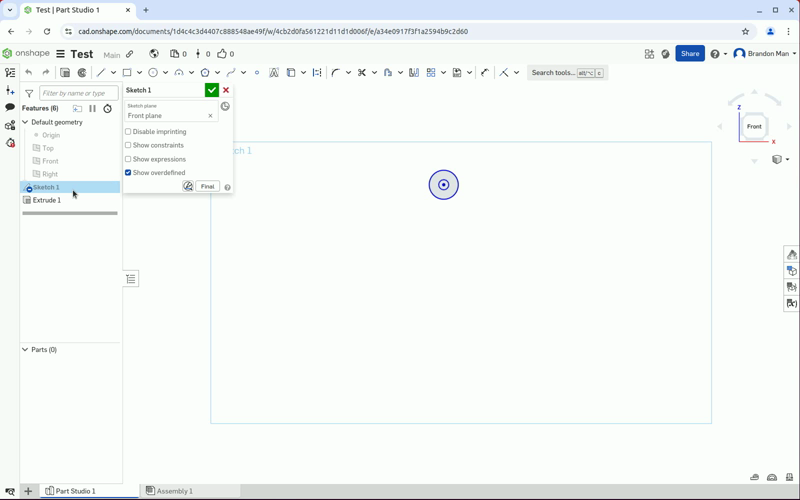
mouse_move(229, 92)
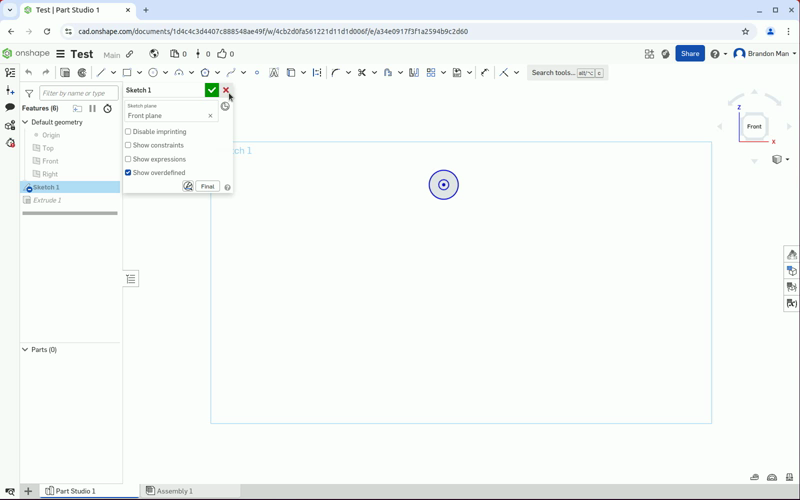
click(229, 92)
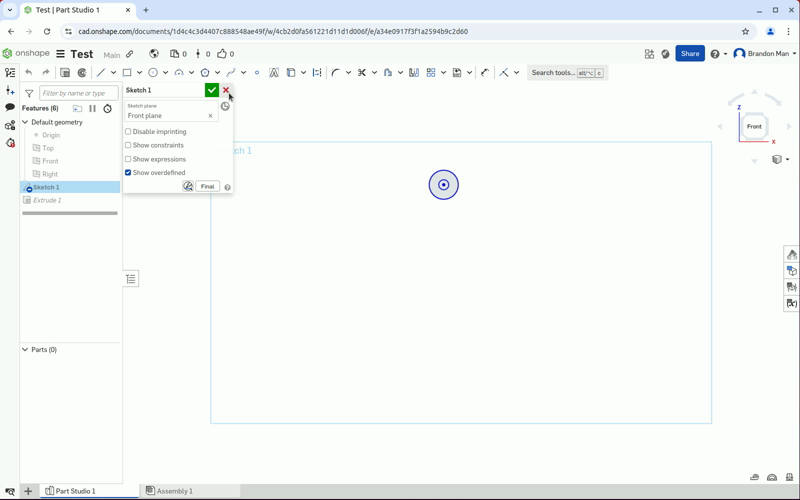
key(shift+s)
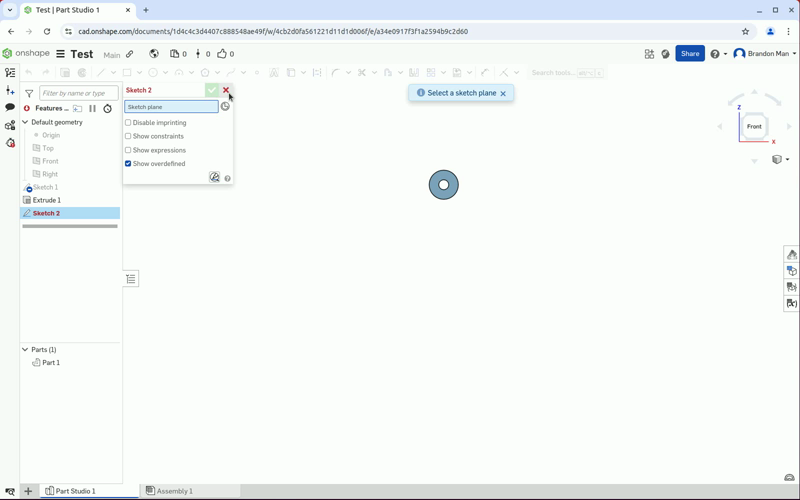
mouse_move(73, 163)
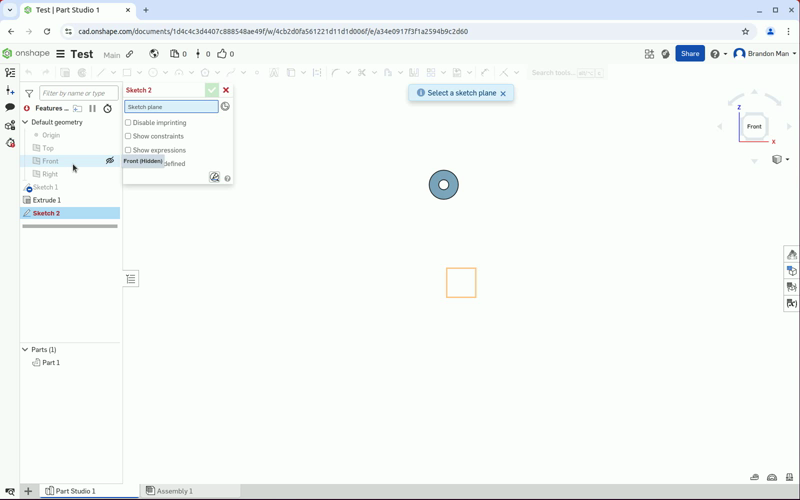
click(73, 163)
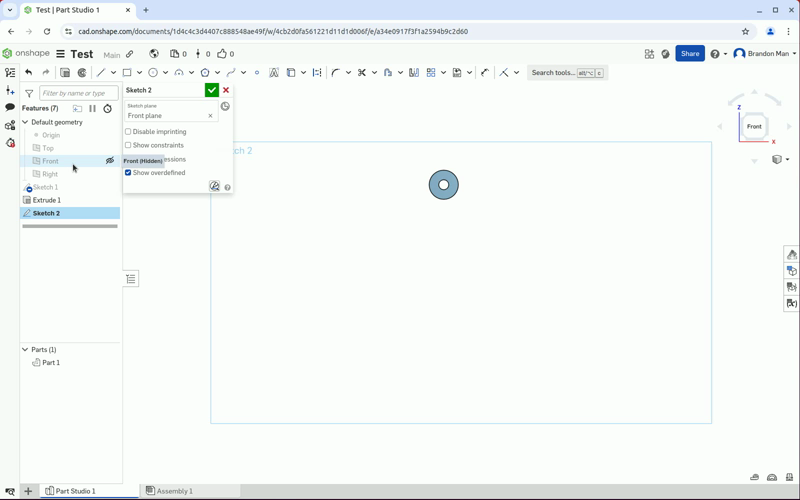
mouse_move(73, 352)
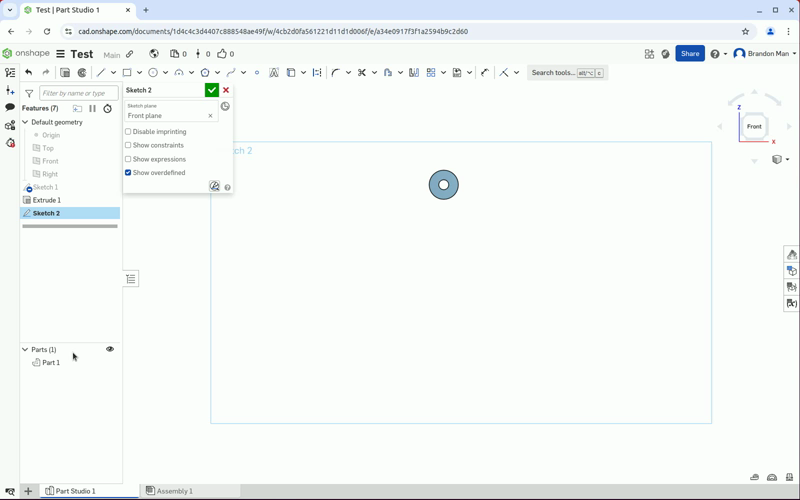
key(y)
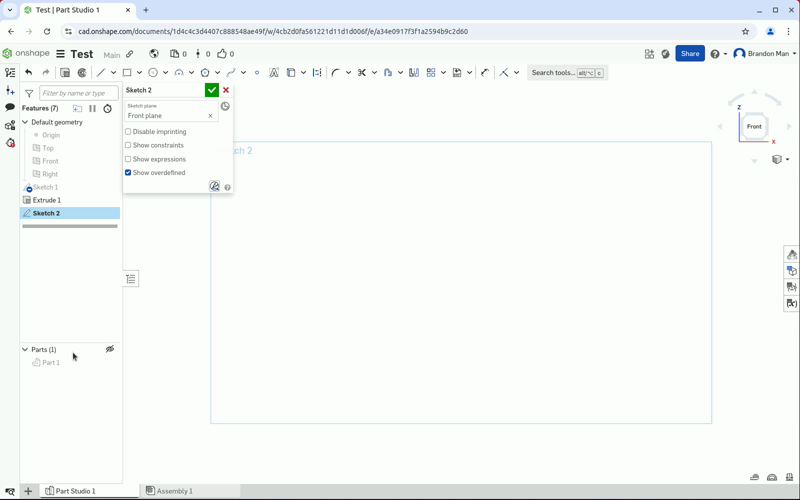
key(c)
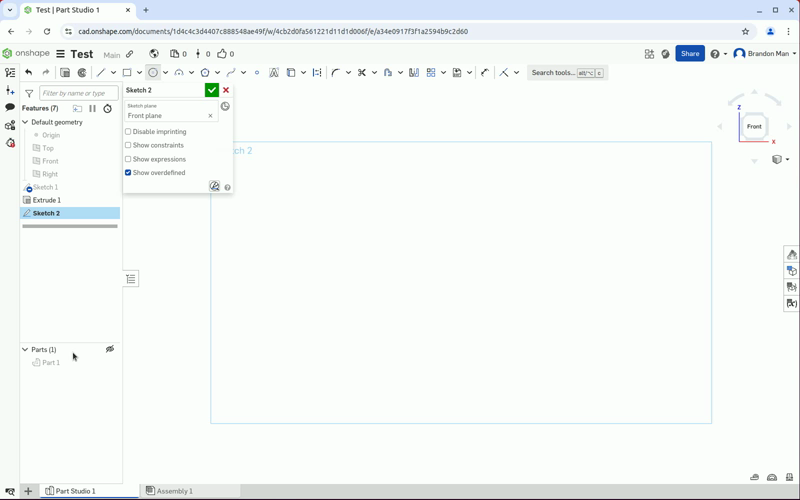
key_down(shift)
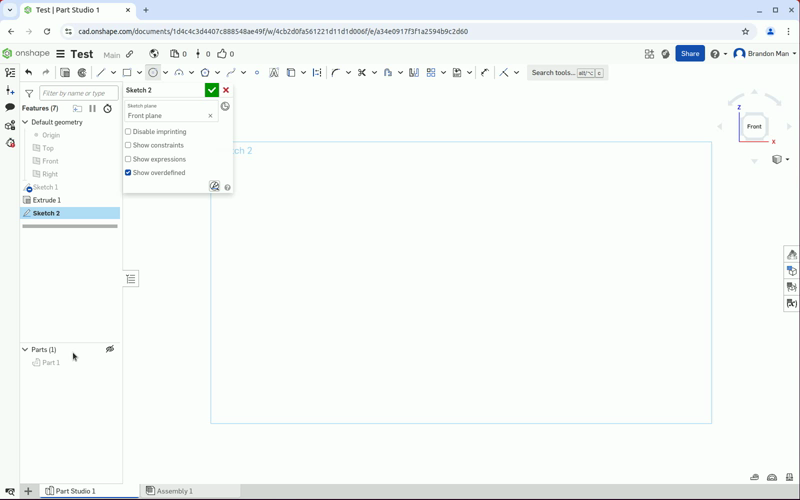
mouse_move(509, 354)
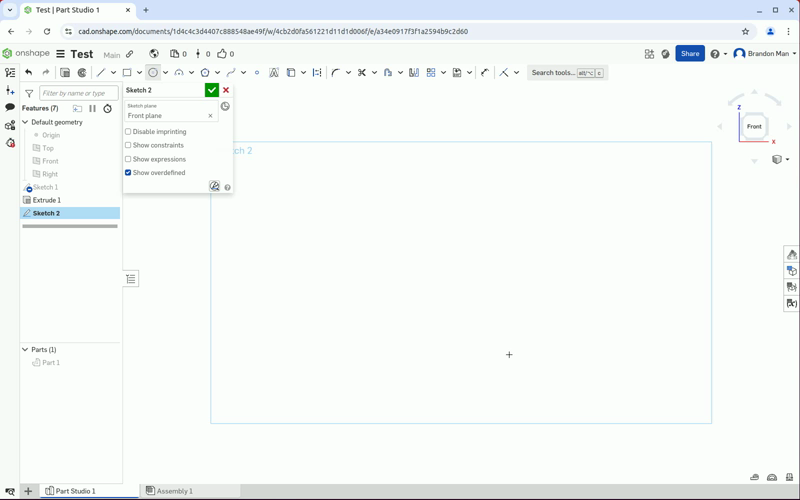
click(509, 354)
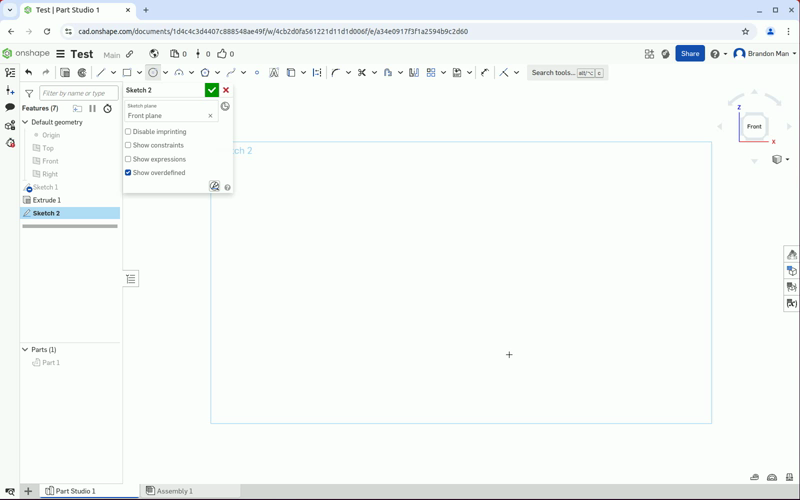
key_up(shift)
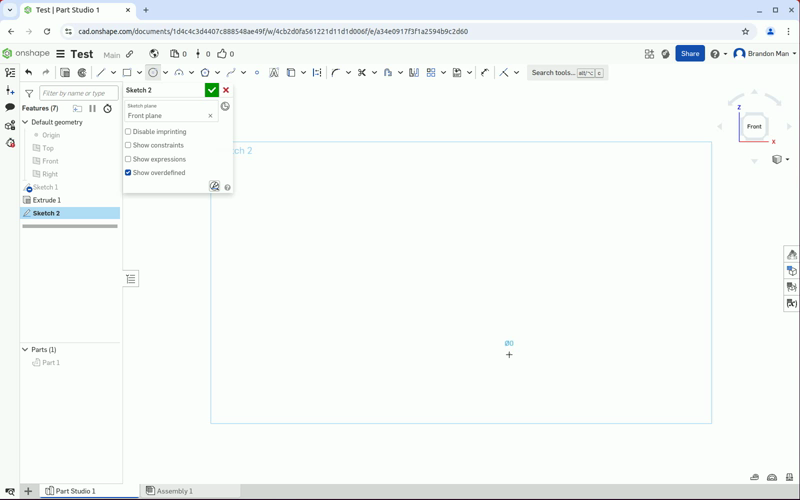
mouse_move(521, 354)
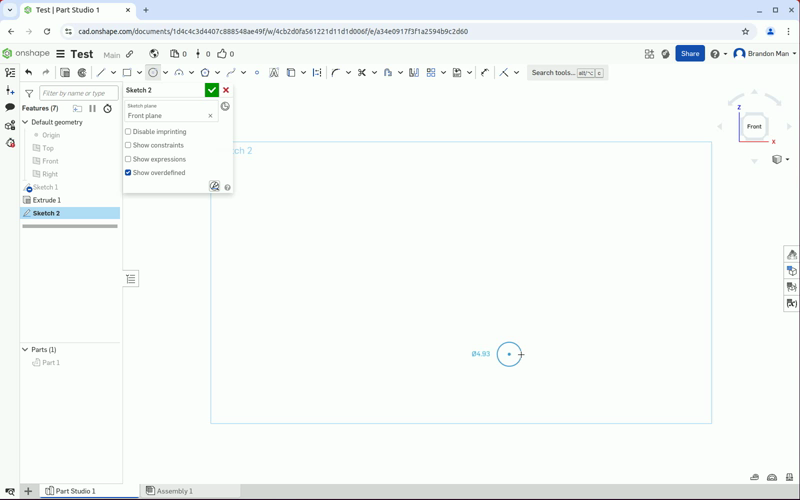
click(521, 354)
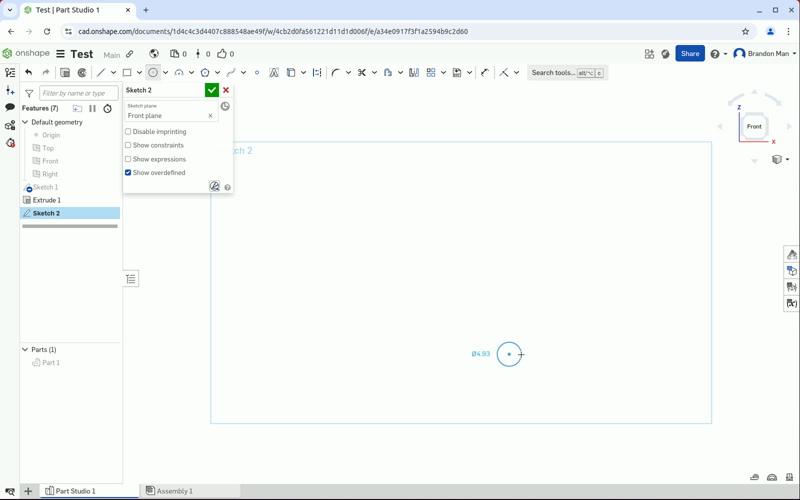
key(esc)
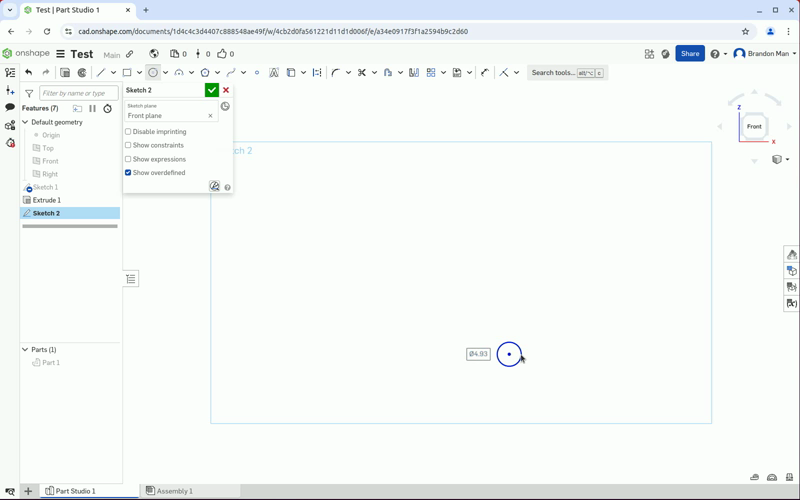
key(c)
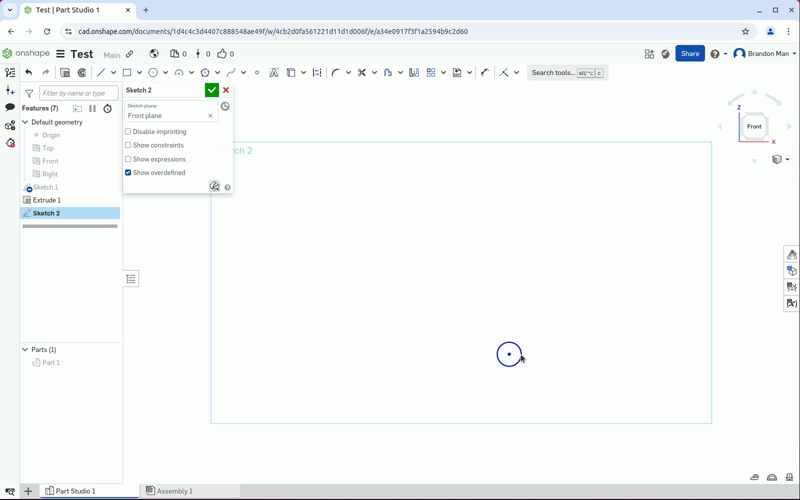
key_down(shift)
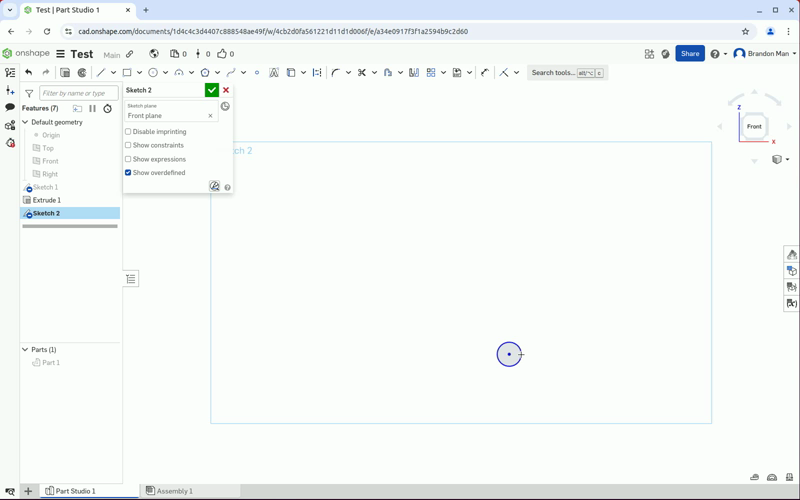
mouse_move(509, 354)
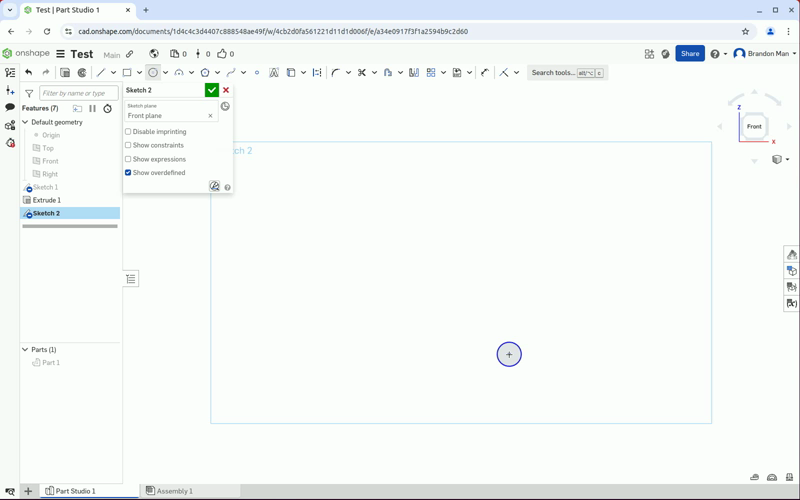
click(509, 354)
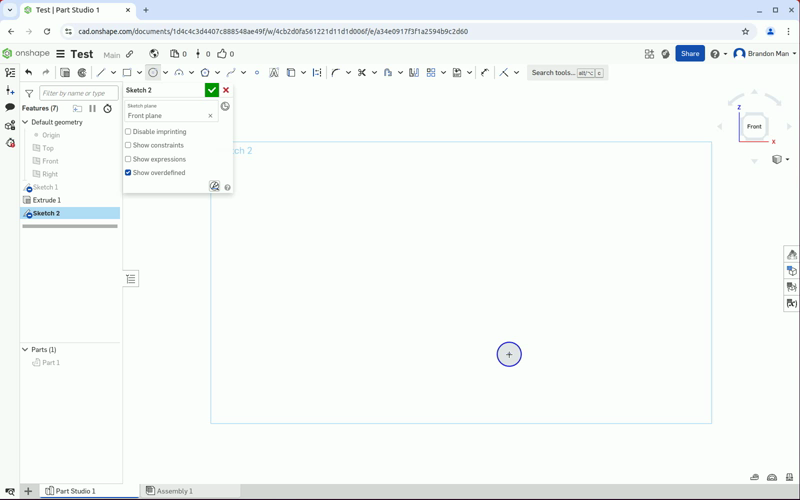
key_up(shift)
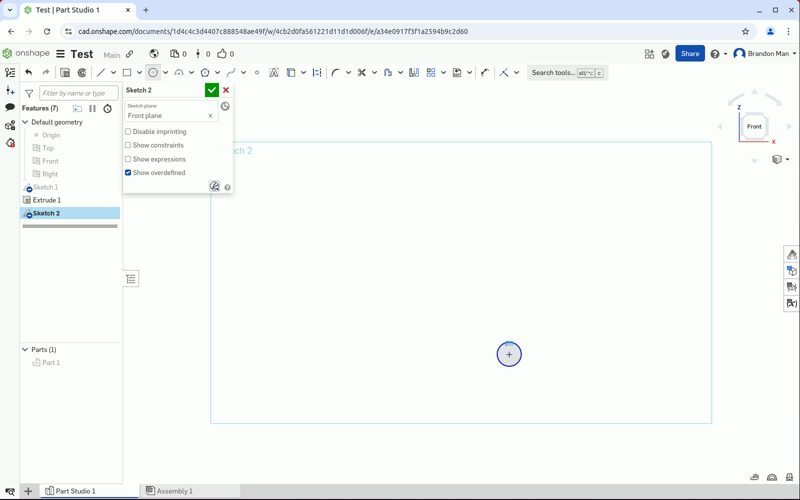
mouse_move(514, 354)
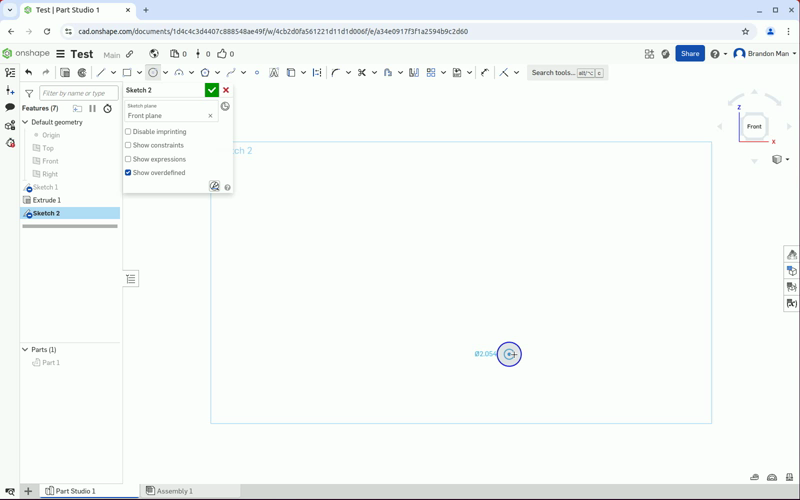
click(514, 354)
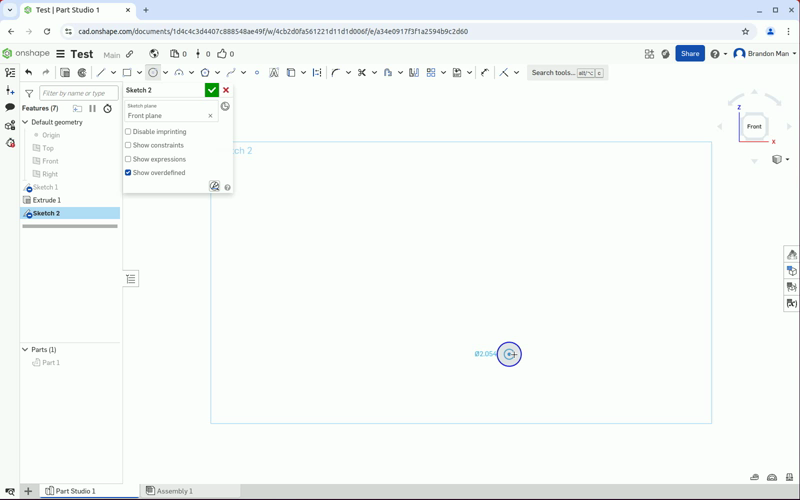
key(esc)
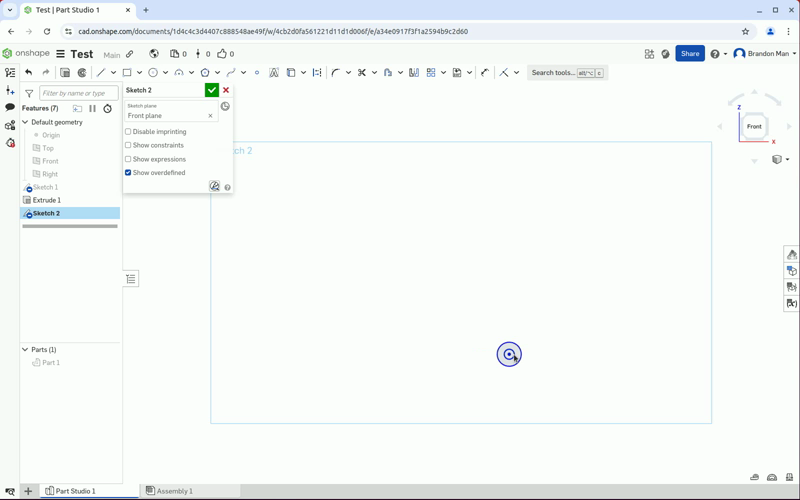
mouse_move(504, 350)
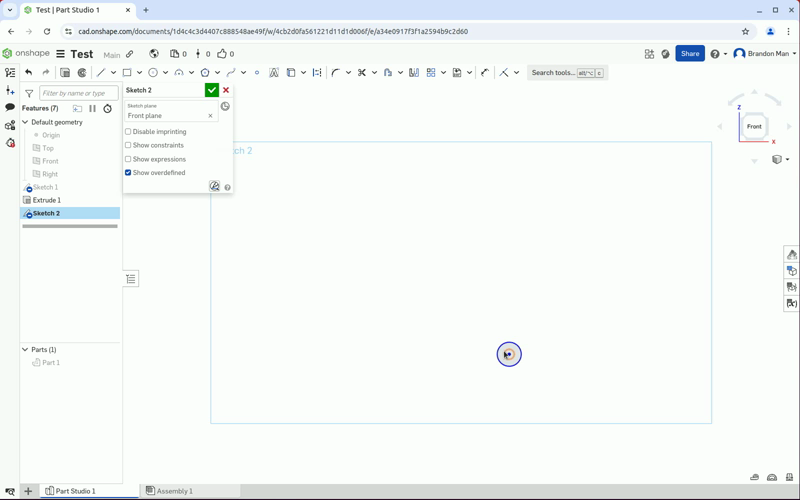
scroll(6)
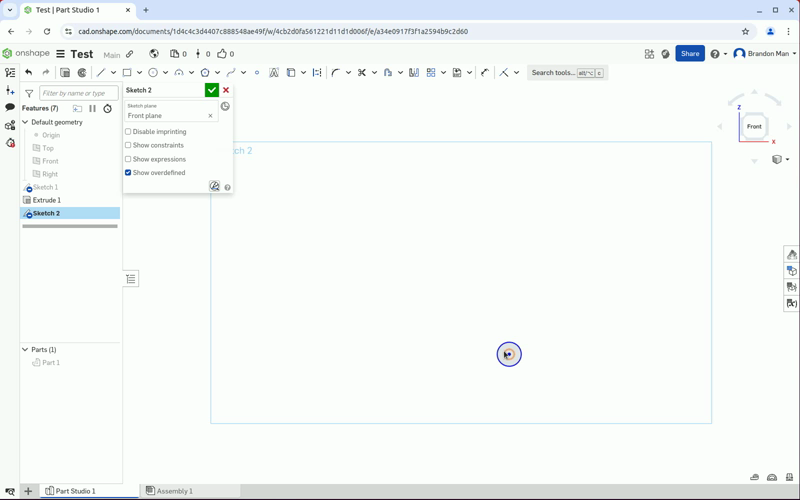
scroll(6)
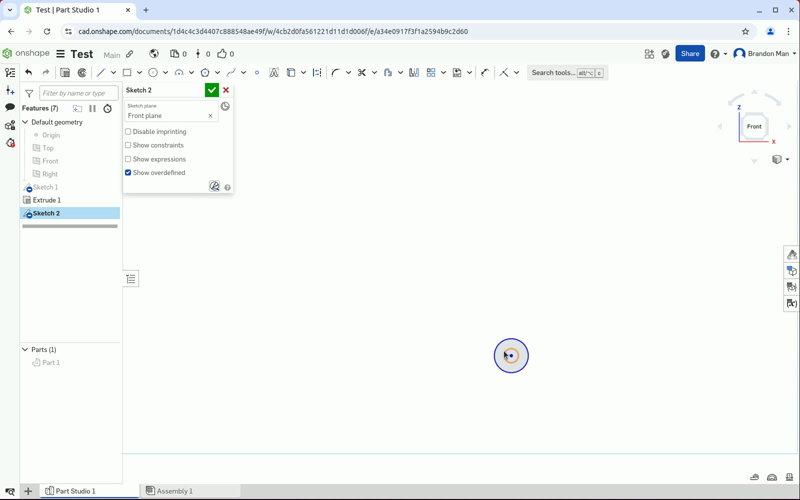
scroll(6)
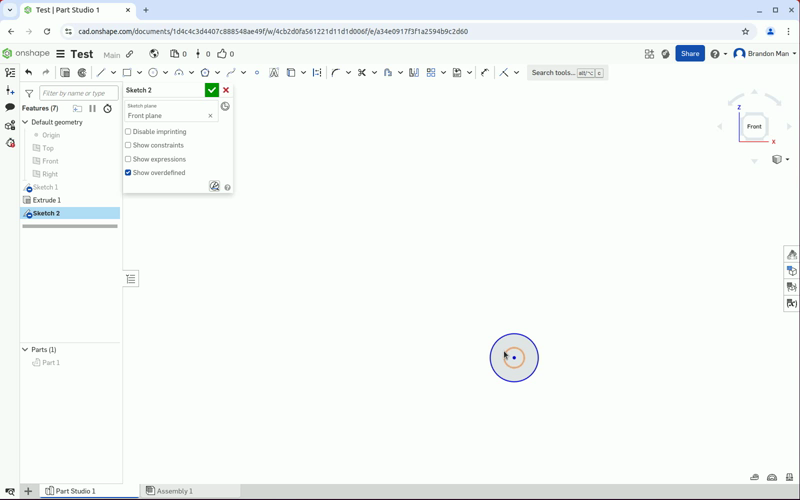
scroll(6)
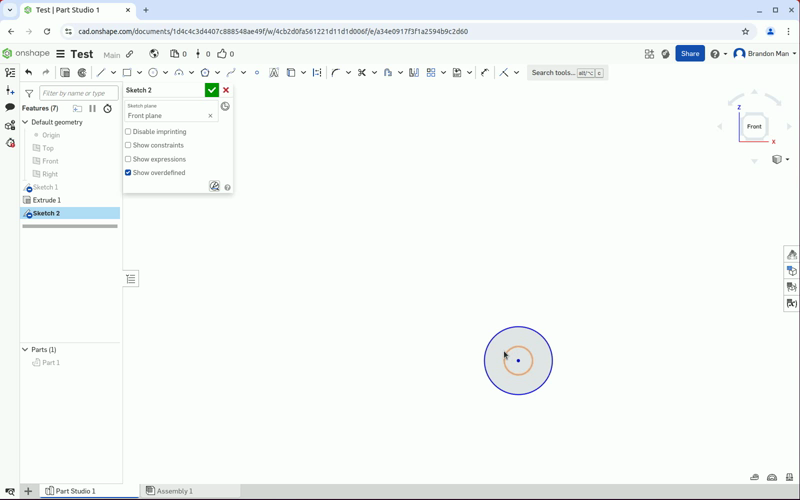
scroll(6)
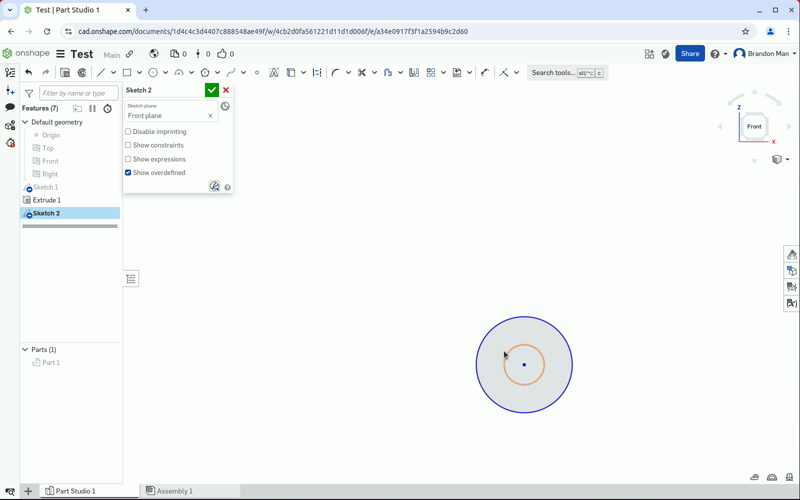
scroll(6)
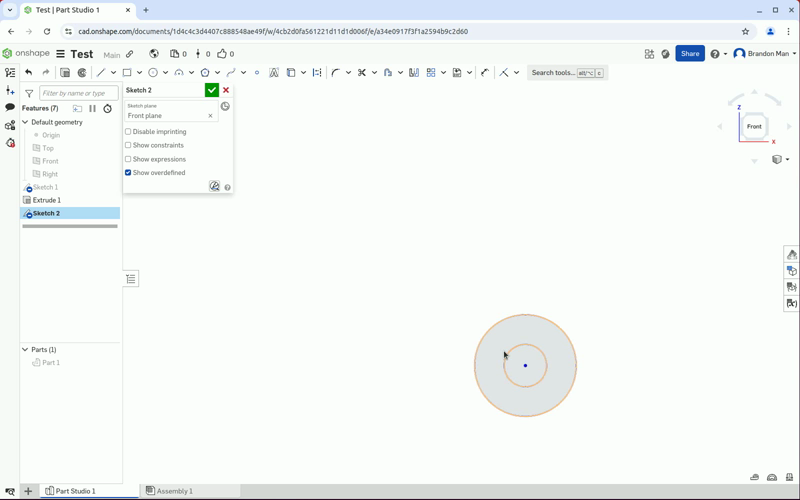
scroll(6)
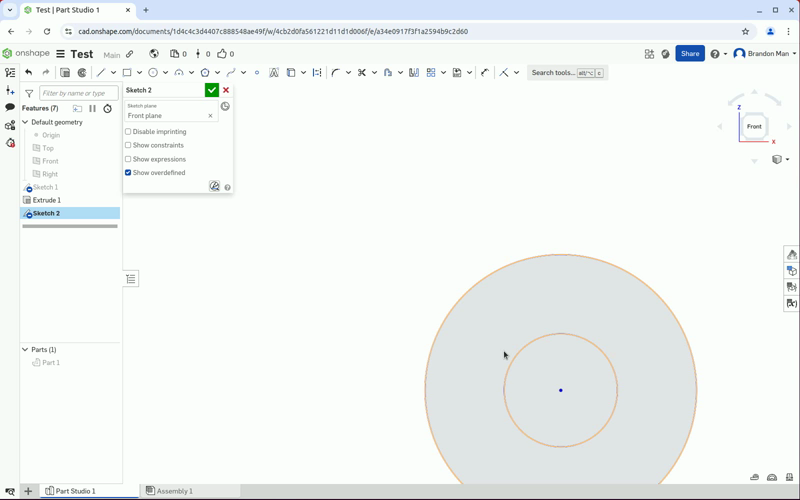
click(504, 350)
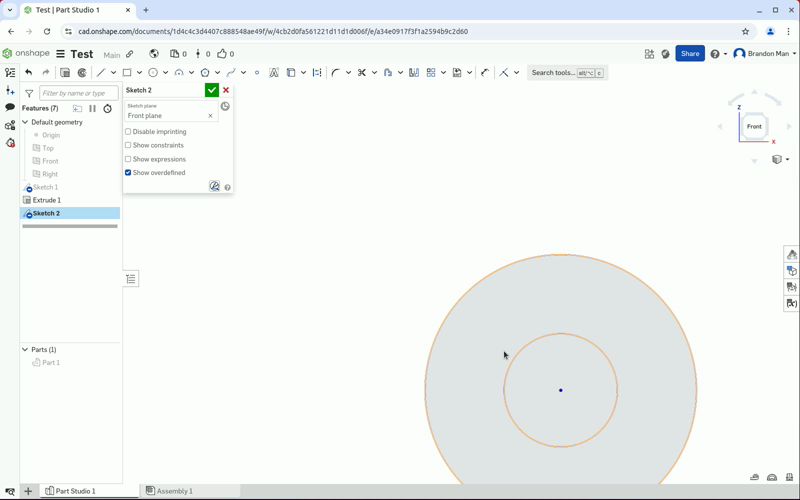
scroll(-6)
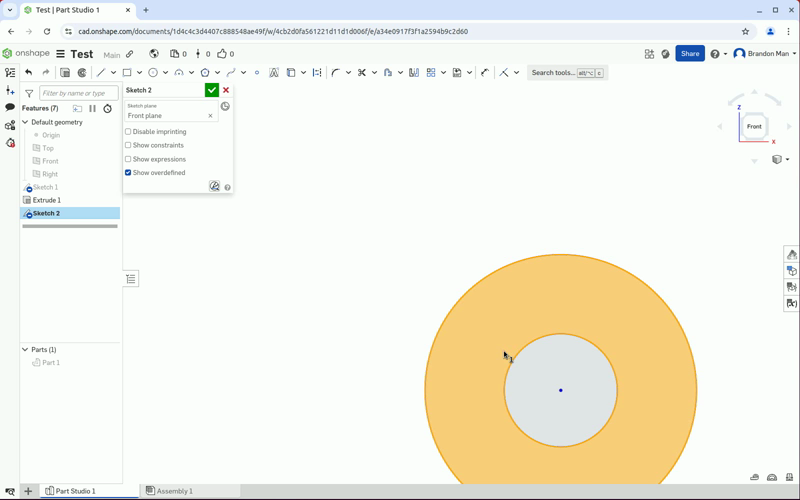
scroll(-6)
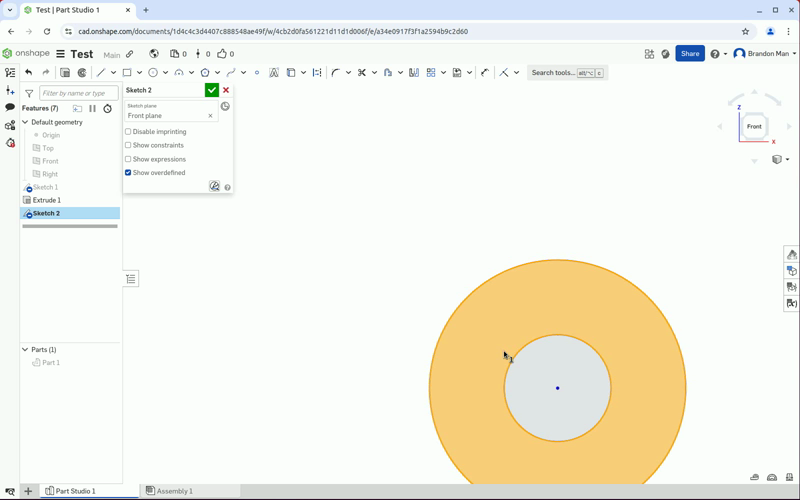
scroll(-6)
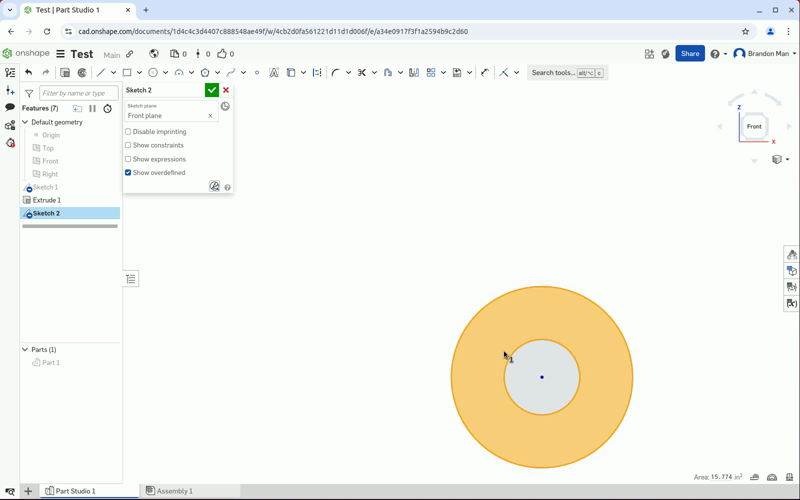
scroll(-6)
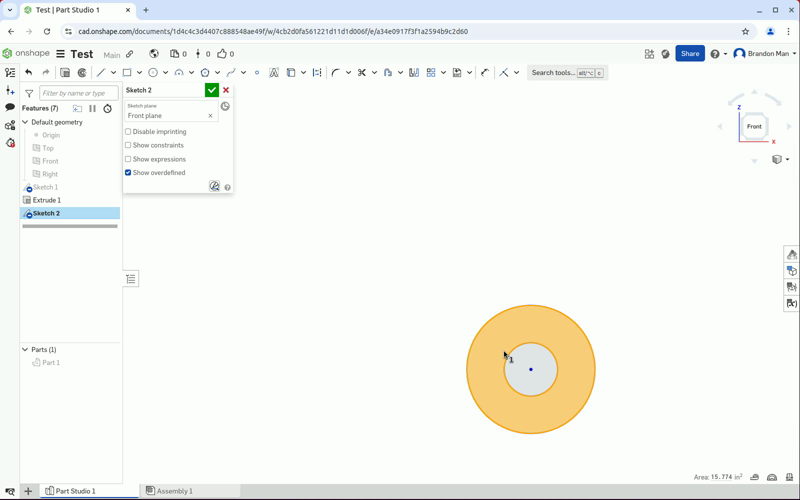
scroll(-6)
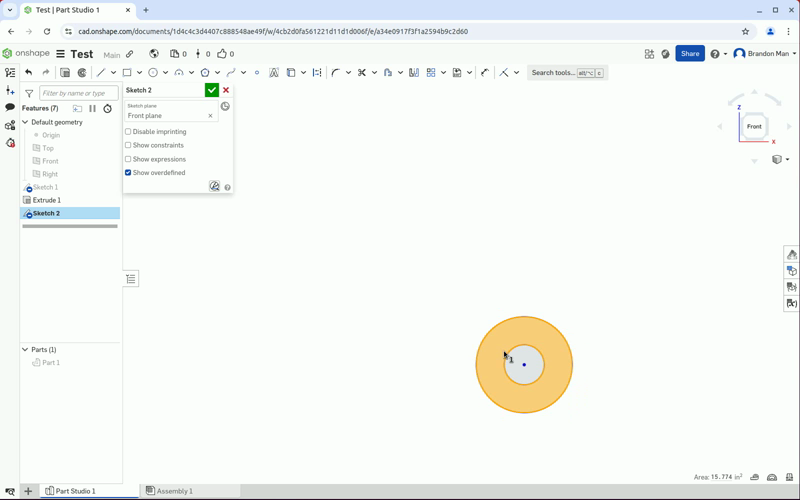
scroll(-6)
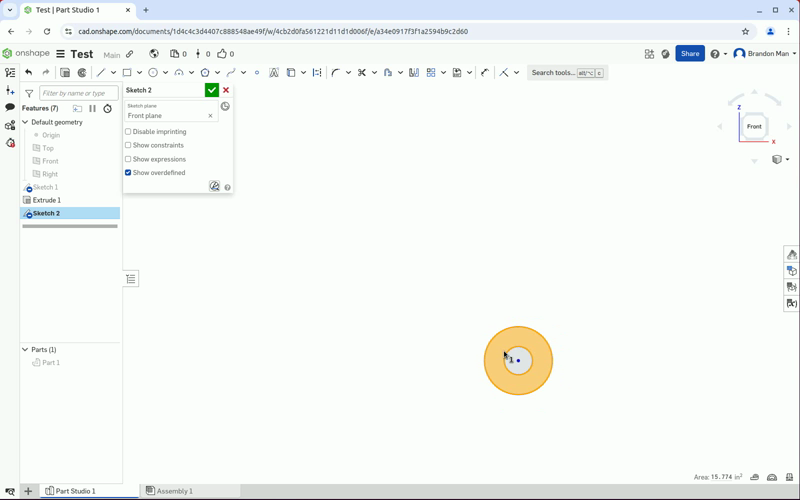
scroll(-6)
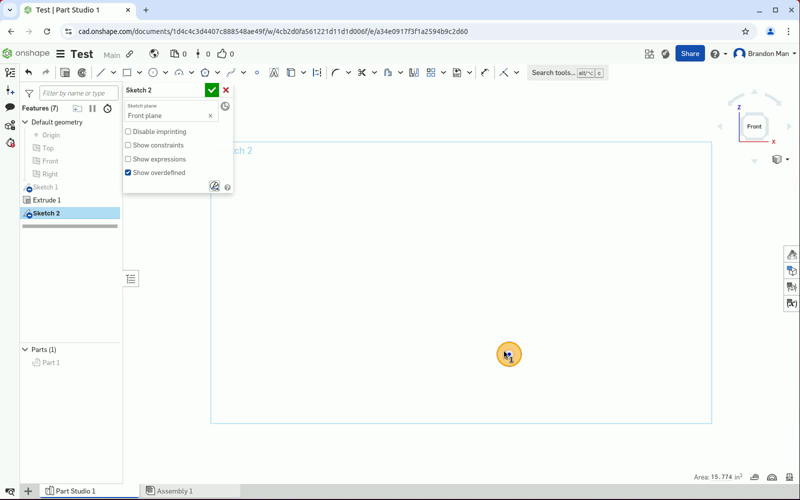
mouse_move(73, 352)
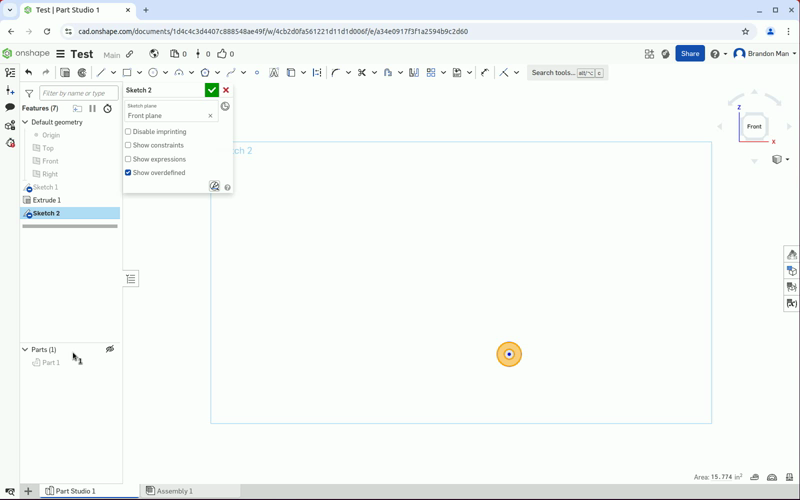
key(shift+y)
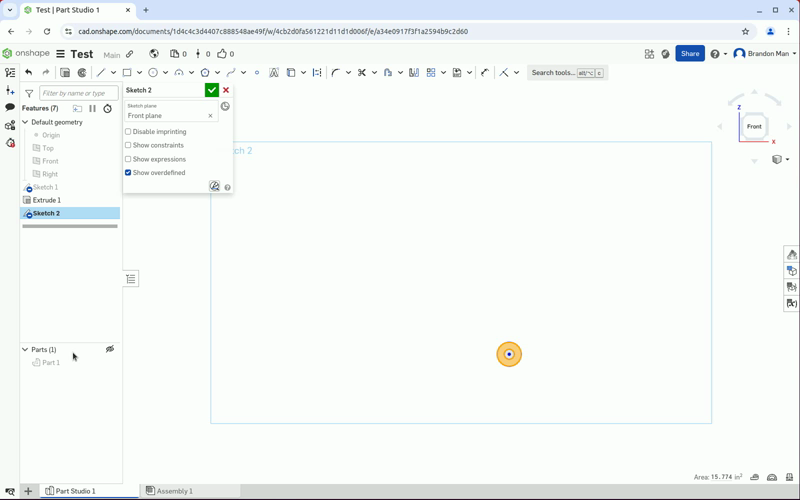
key(shift+e)
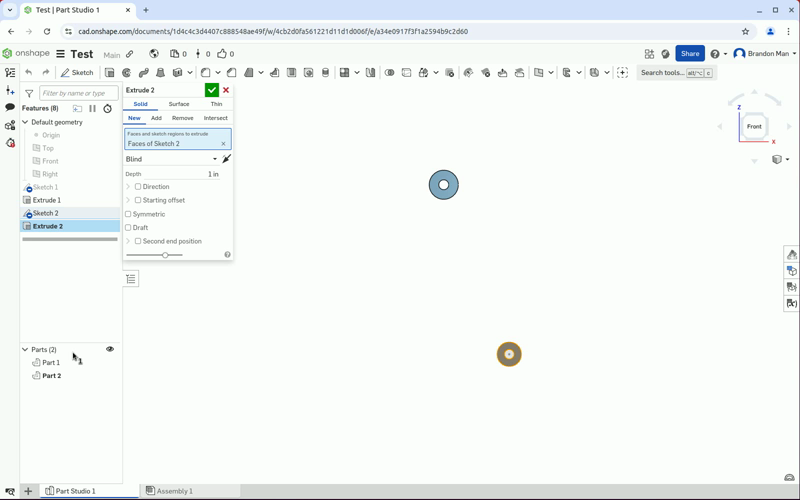
mouse_move(143, 106)
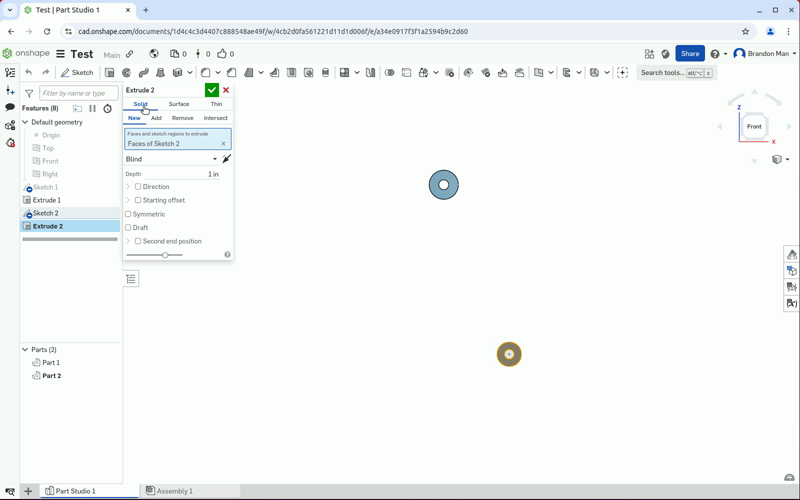
click(143, 106)
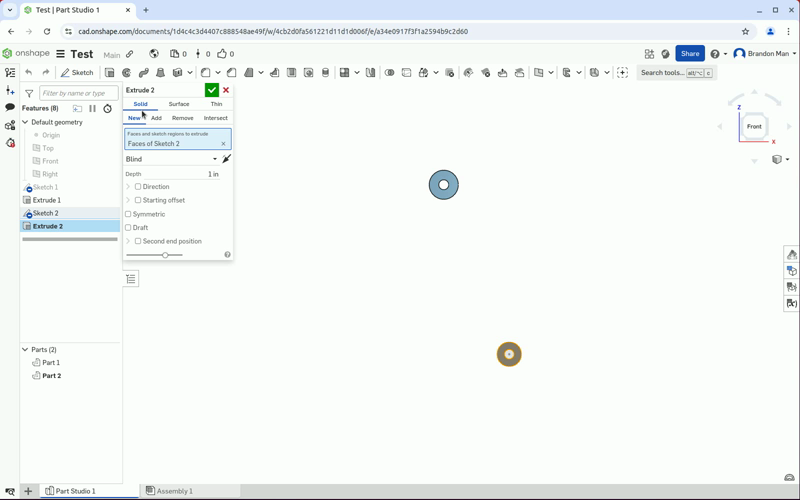
mouse_move(137, 120)
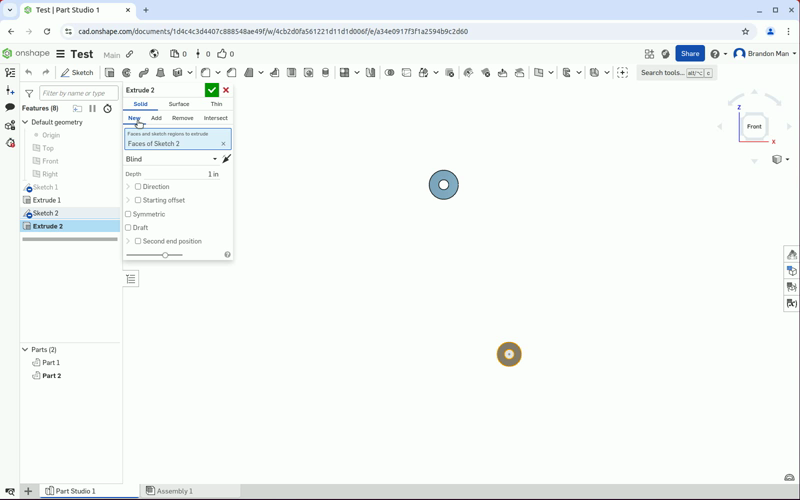
click(137, 120)
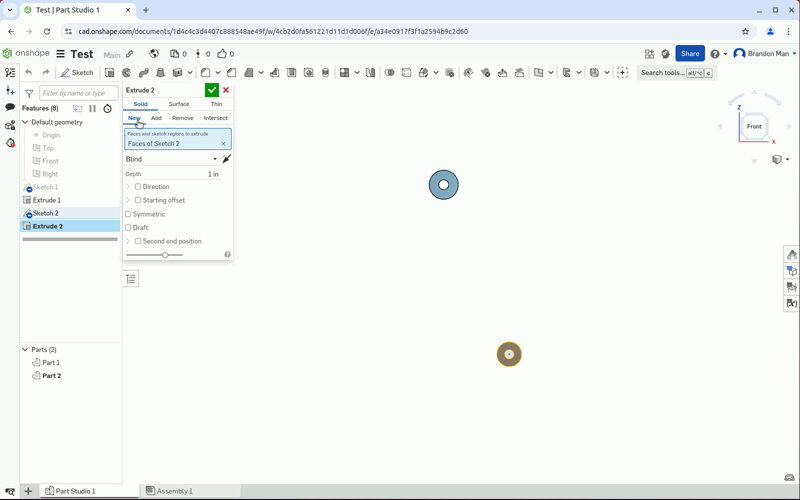
key(tab, 4)
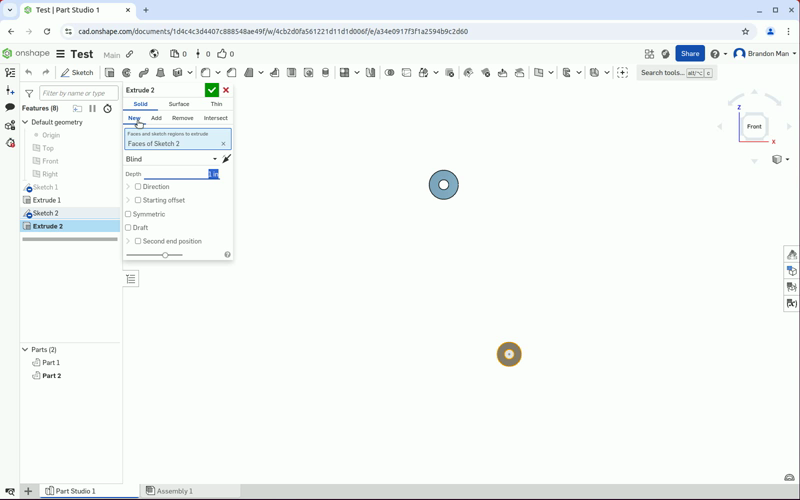
text(0.963)
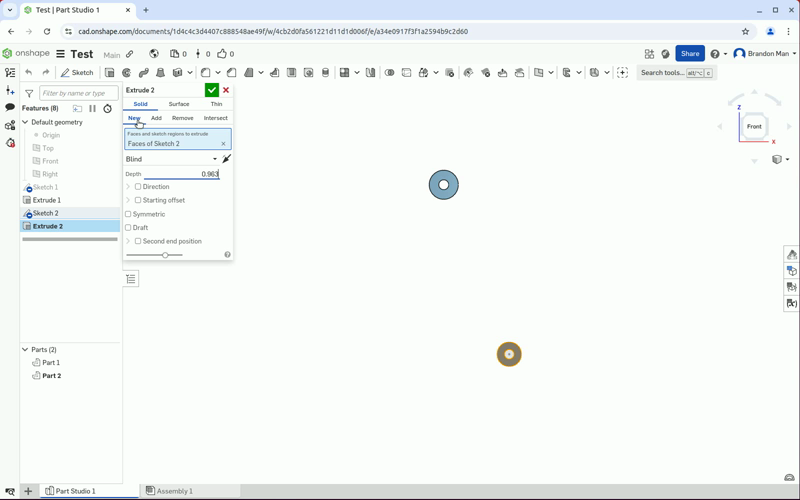
key(enter)
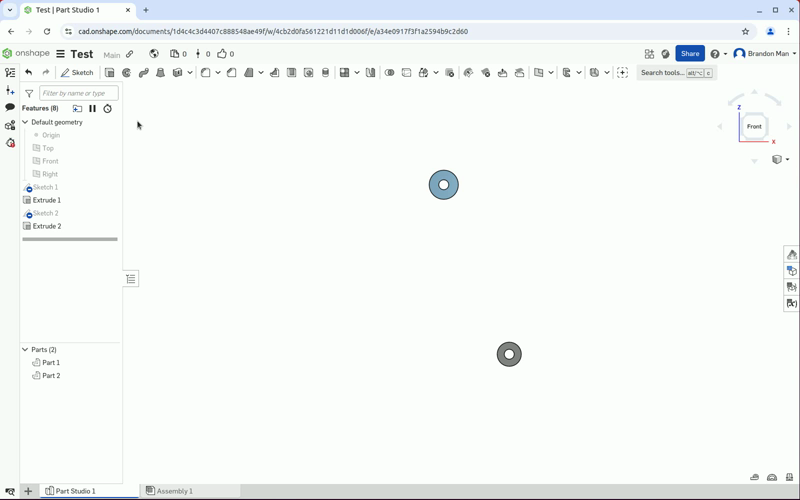
key(shift+h)
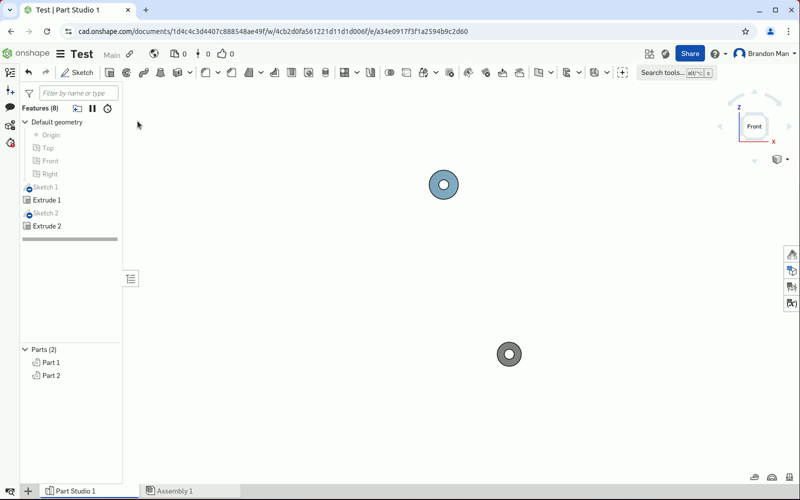
key(shift+h)
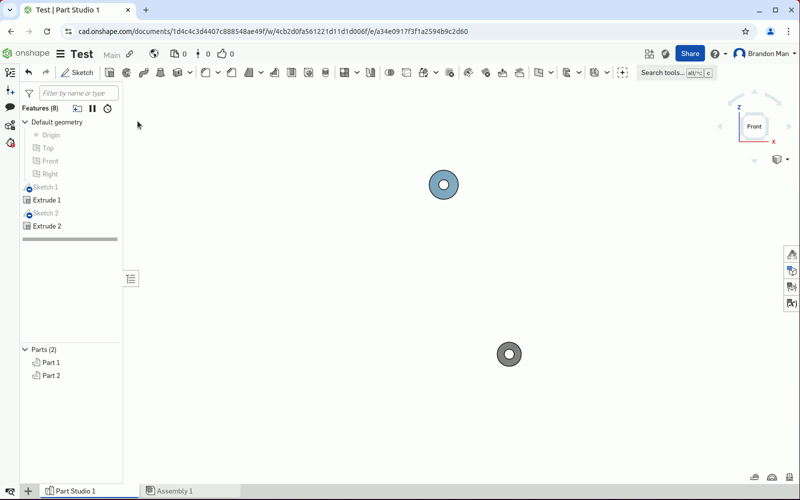
mouse_move(73, 189)
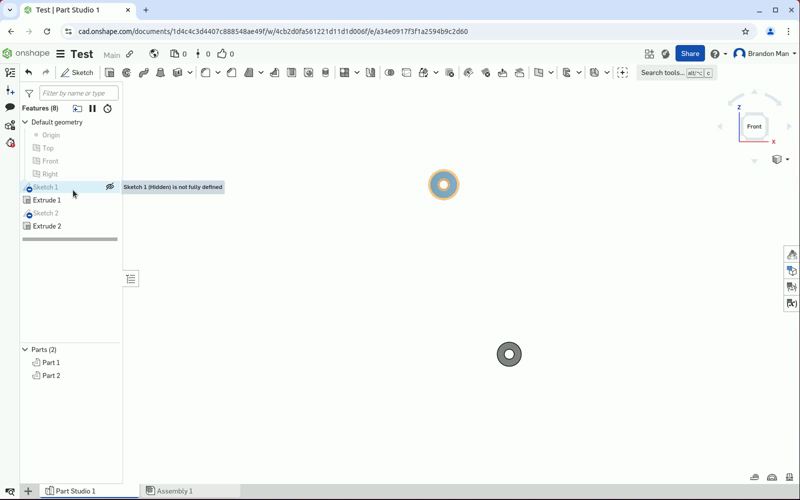
click(73, 189)
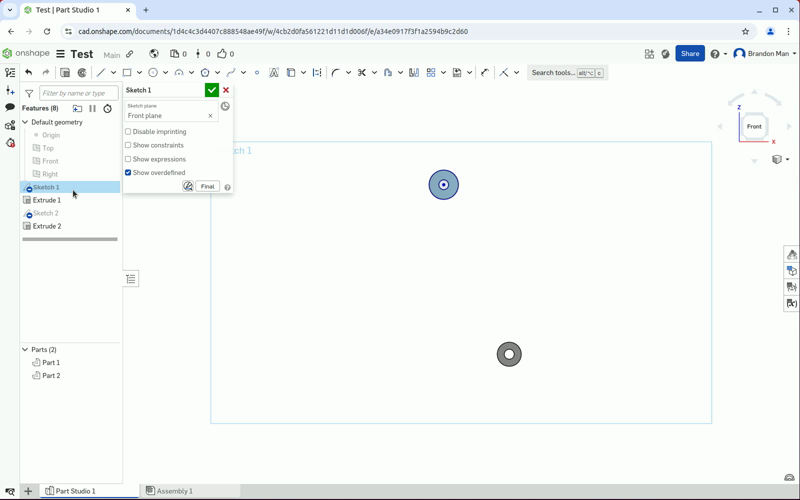
mouse_move(229, 92)
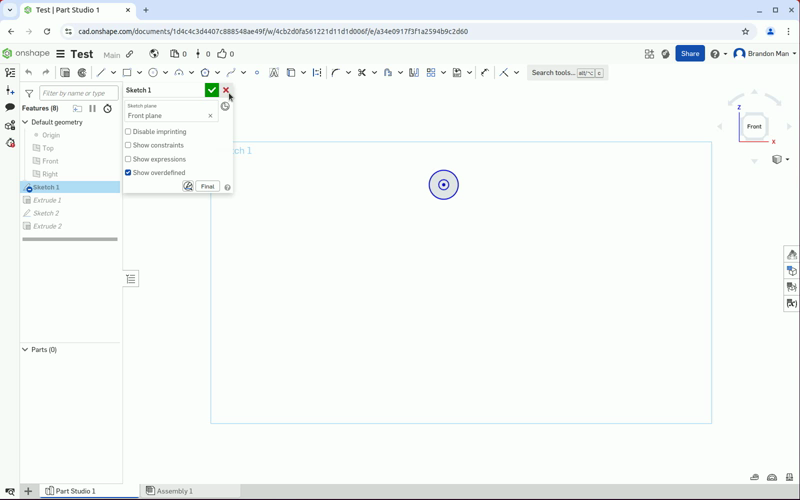
click(229, 92)
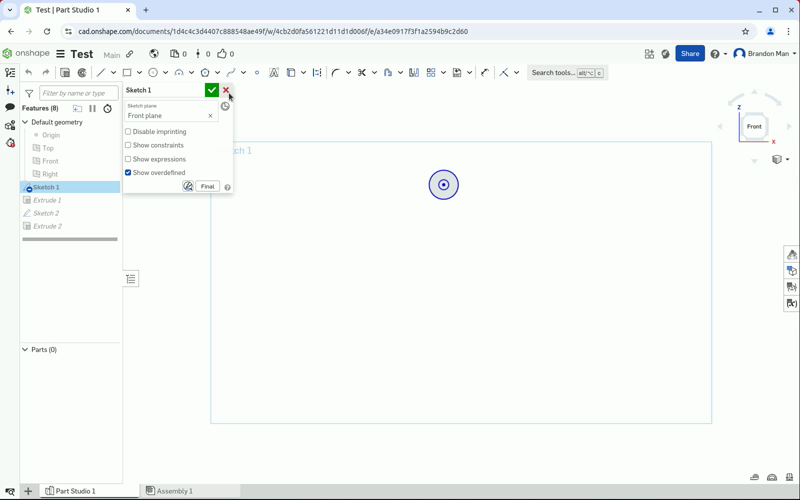
key(shift+s)
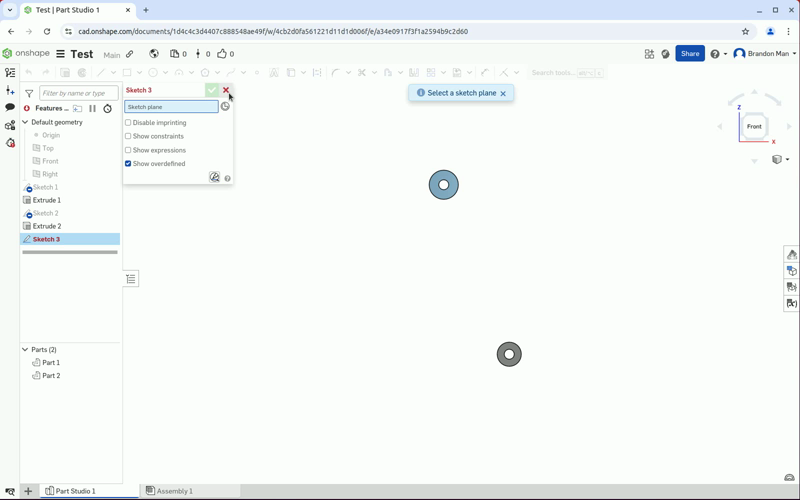
mouse_move(73, 163)
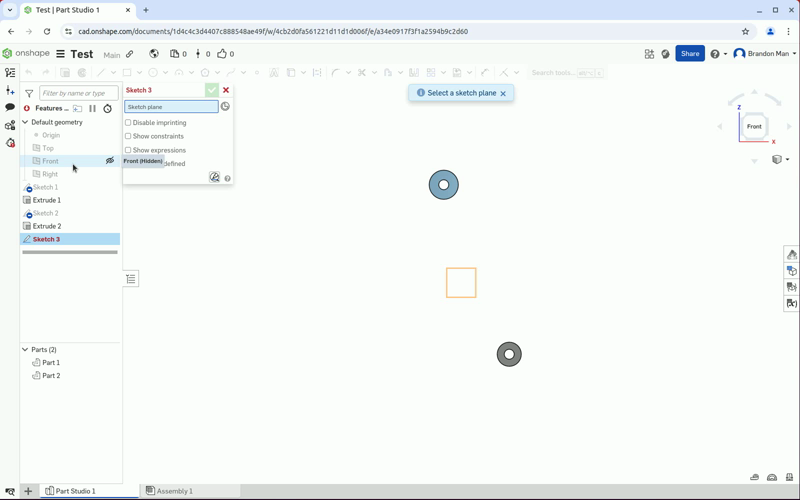
click(73, 163)
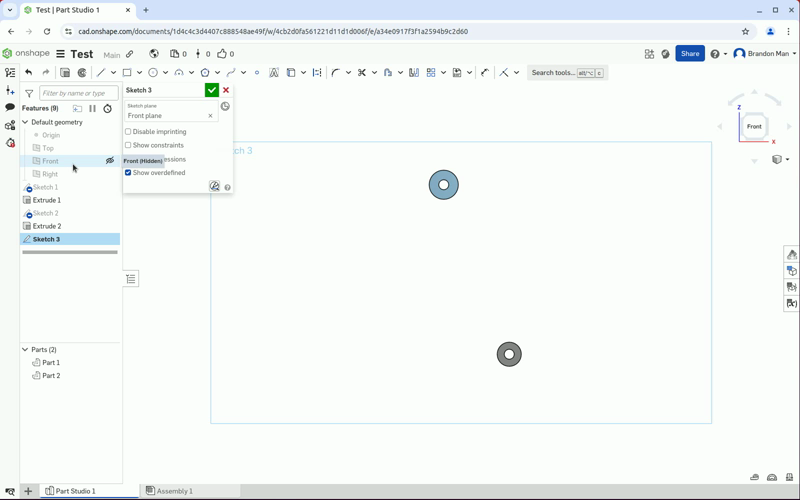
mouse_move(73, 352)
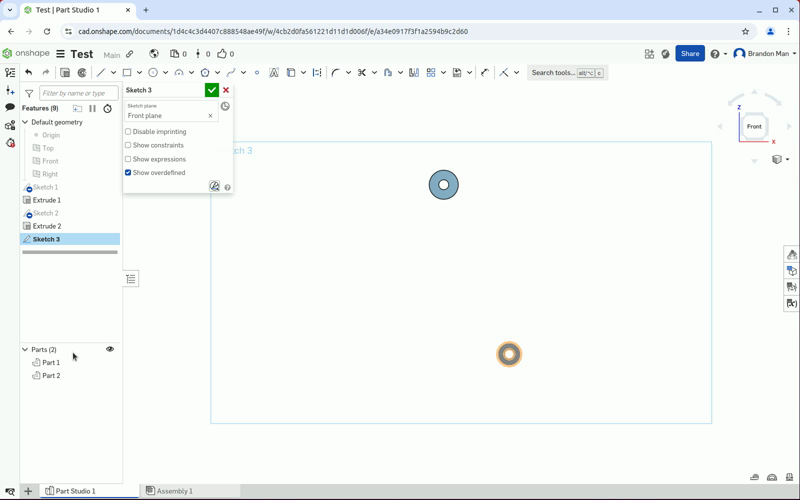
key(y)
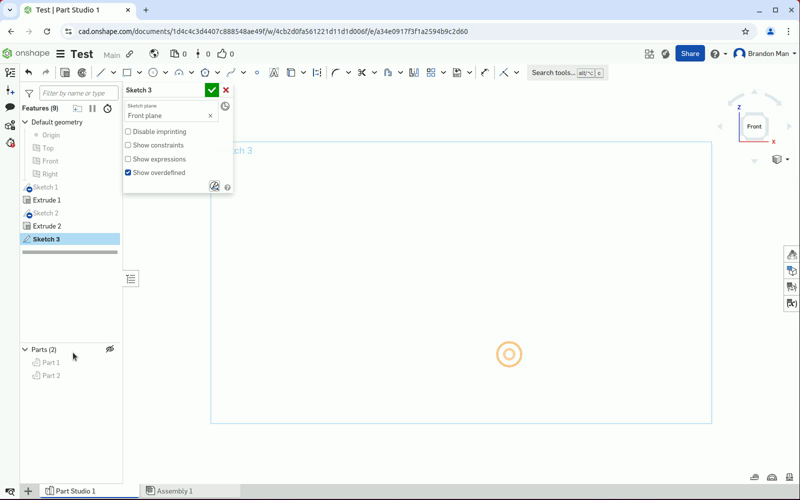
key(a)
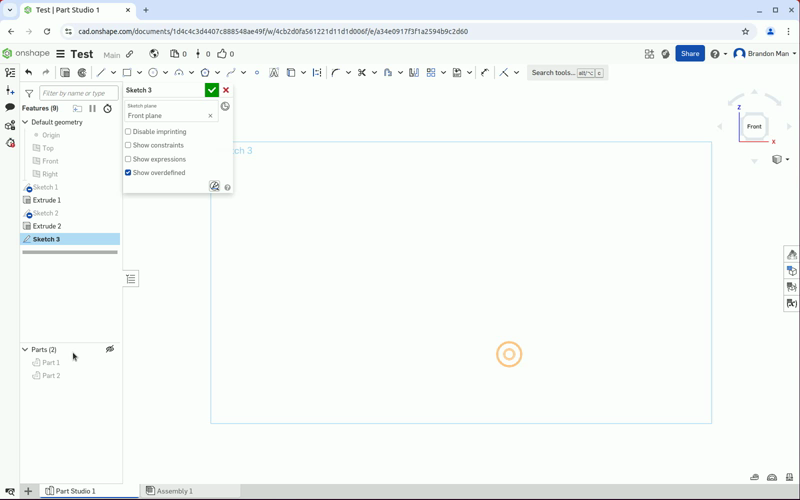
key_down(shift)
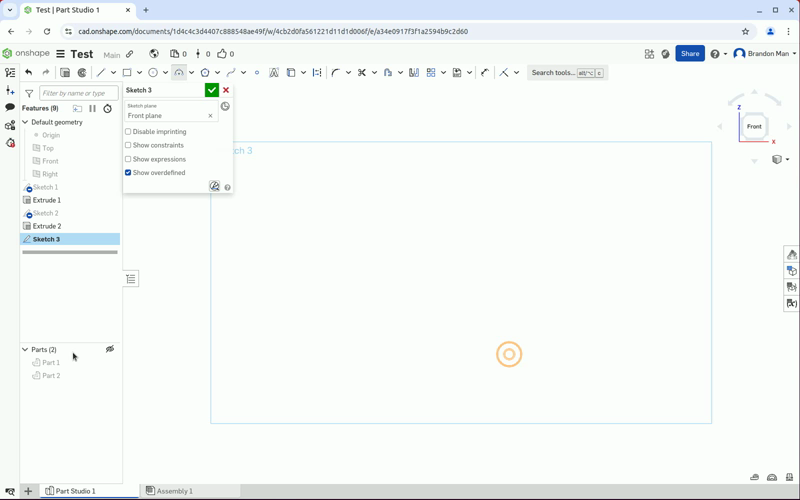
mouse_move(419, 257)
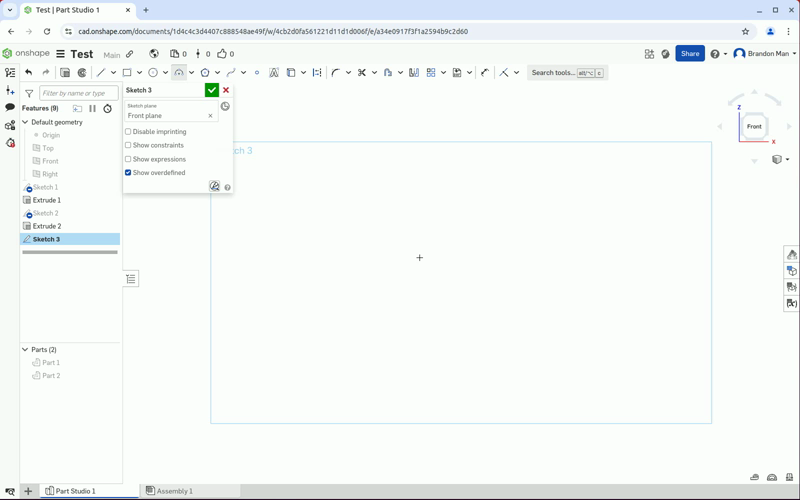
click(419, 257)
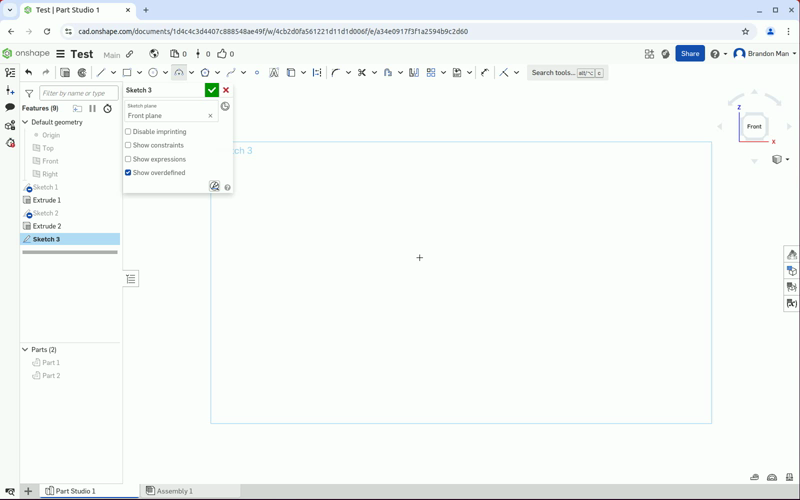
key_up(shift)
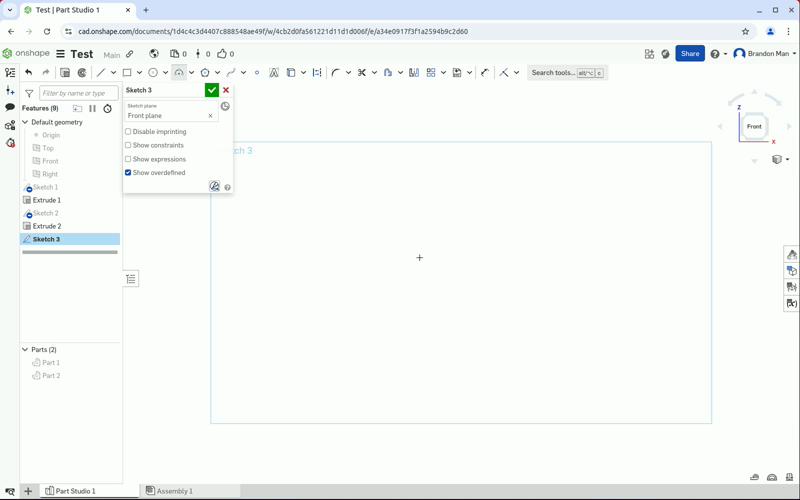
key_down(shift)
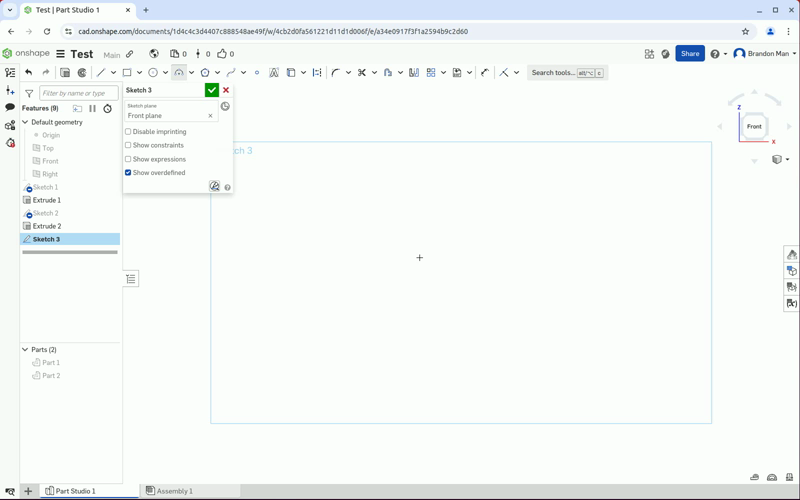
mouse_move(466, 257)
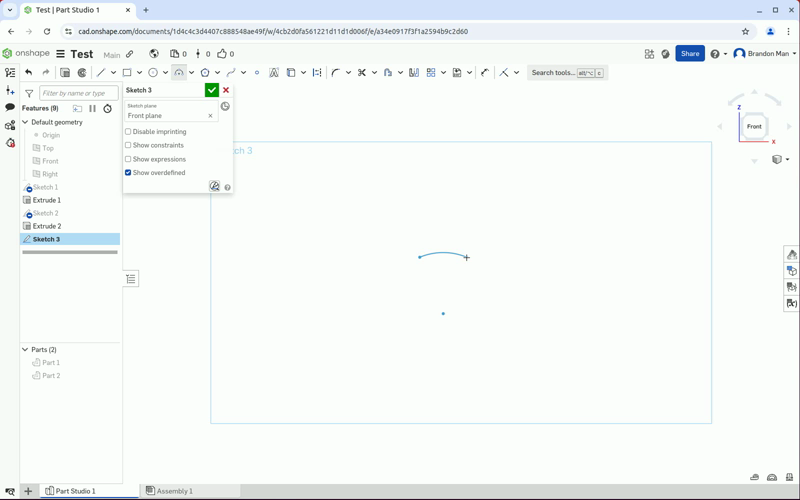
click(466, 257)
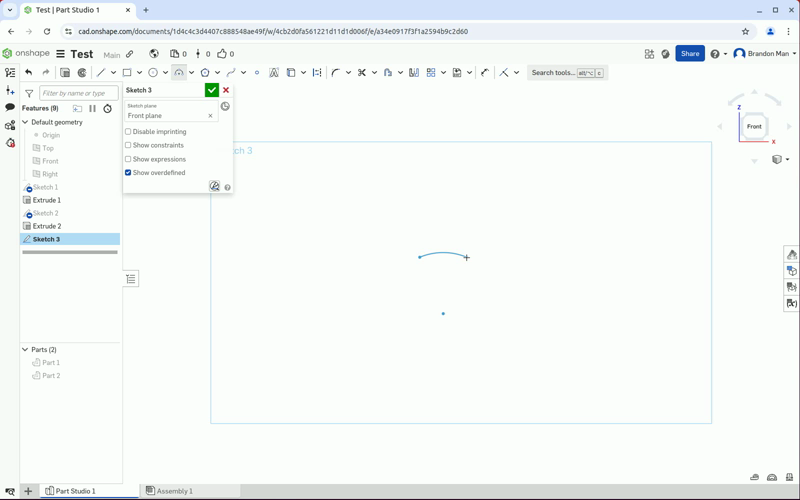
mouse_move(443, 236)
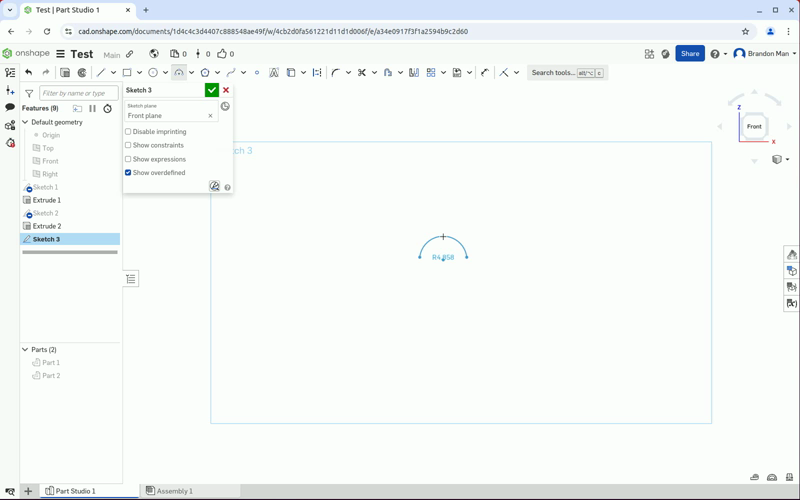
click(443, 236)
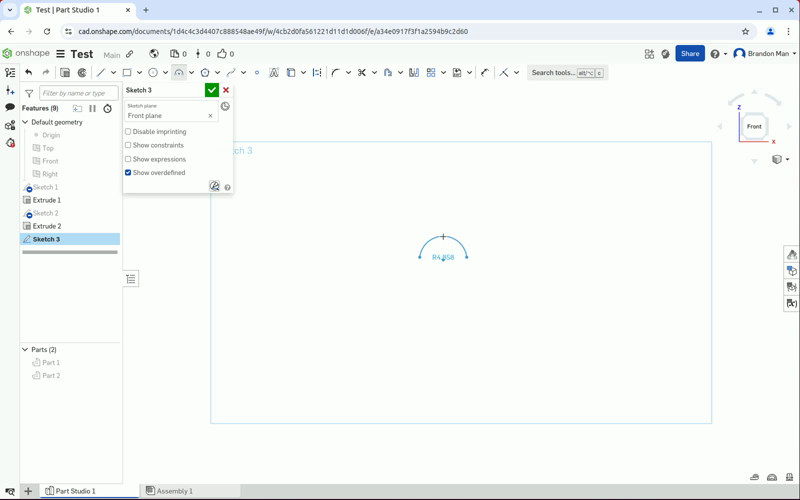
key_up(shift)
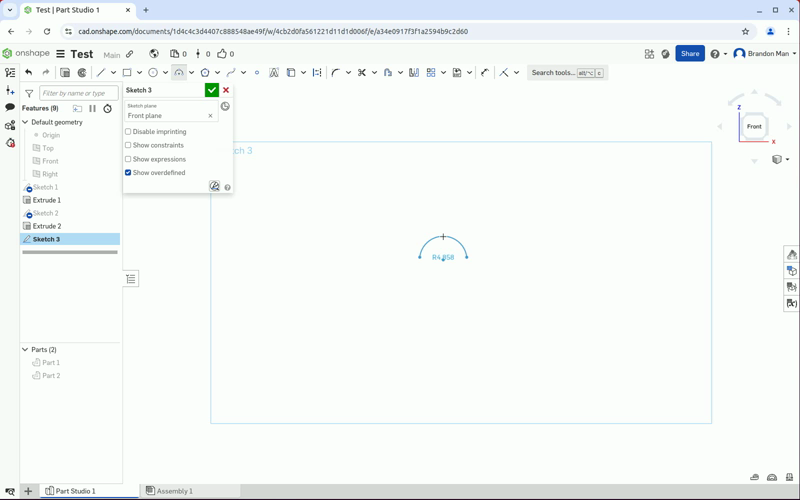
key(esc)
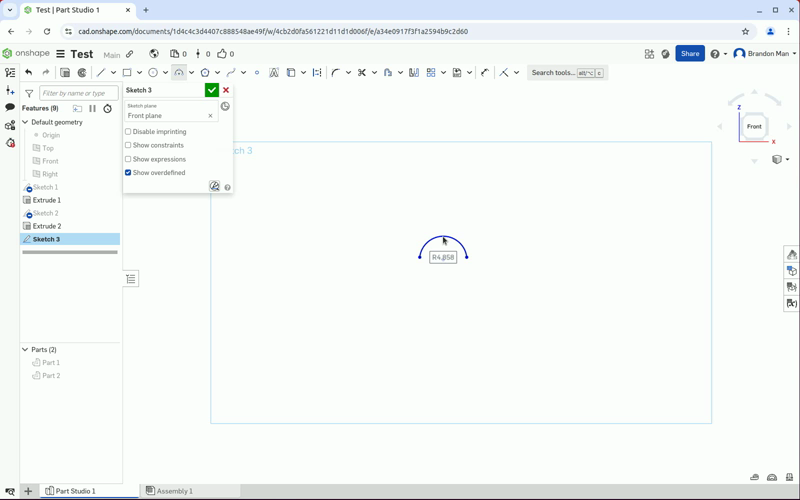
key(l)
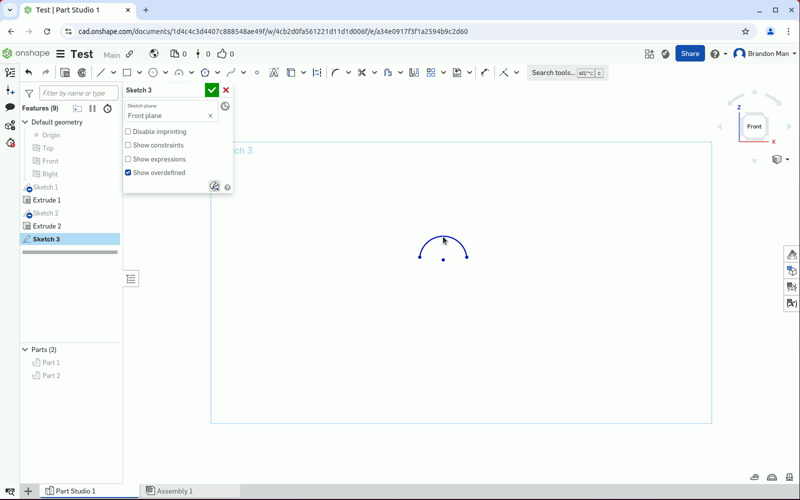
mouse_move(466, 257)
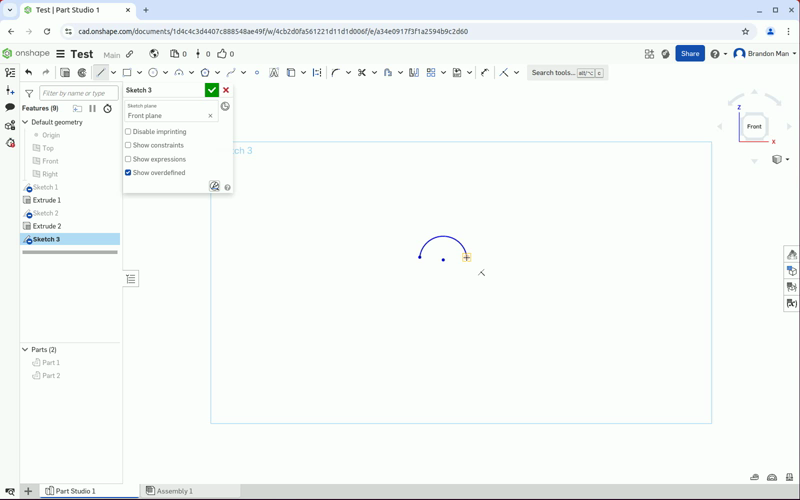
click(466, 257)
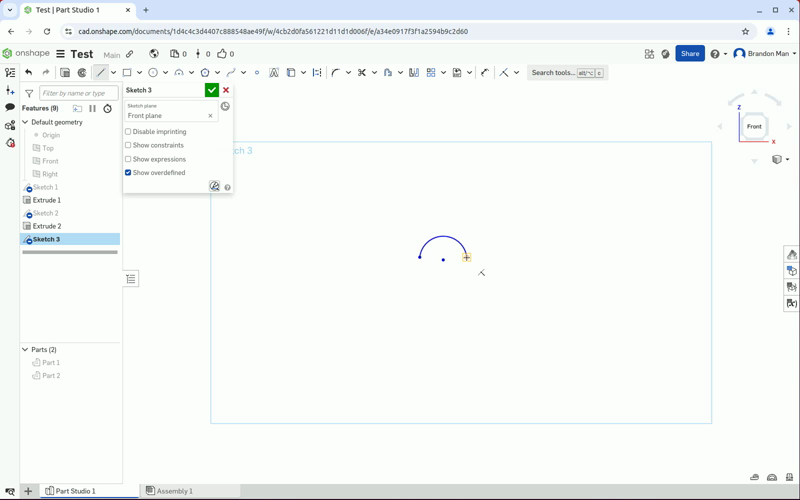
key_down(shift)
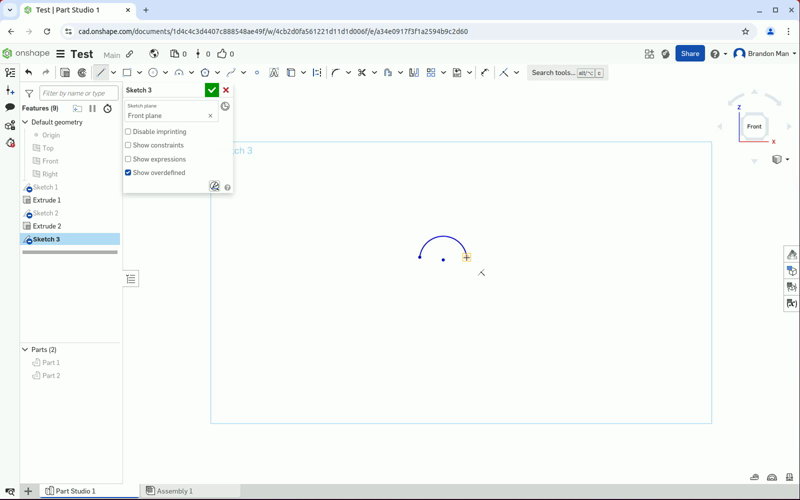
mouse_move(457, 183)
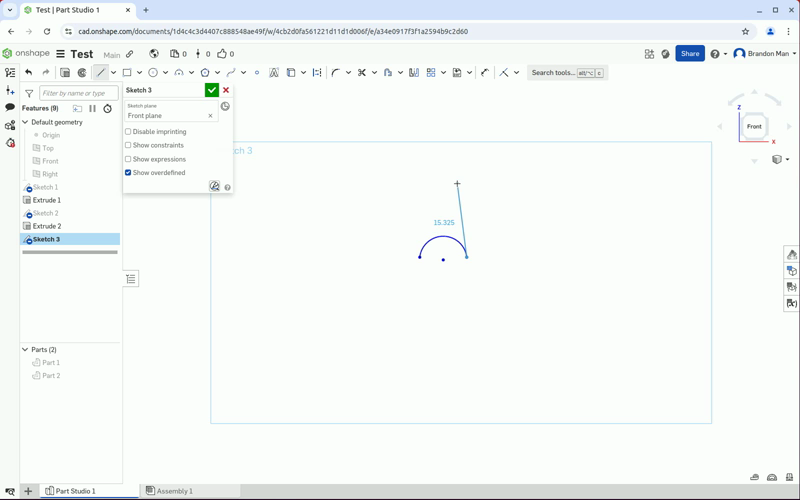
click(457, 183)
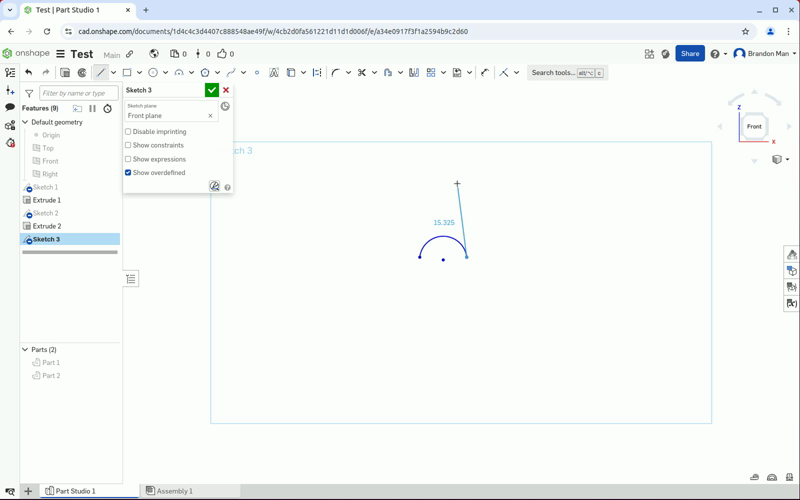
key_up(shift)
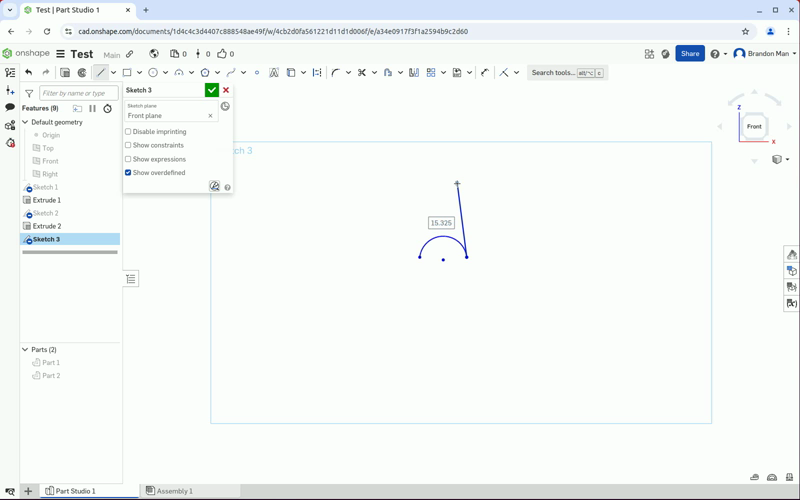
key(esc)
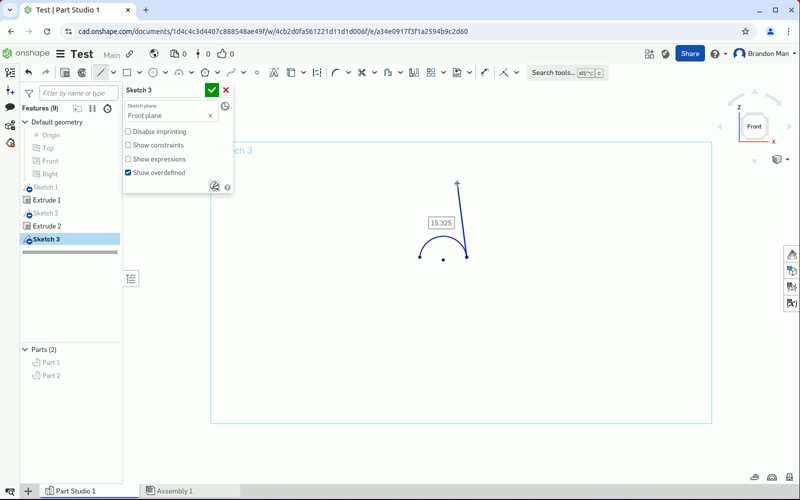
key(a)
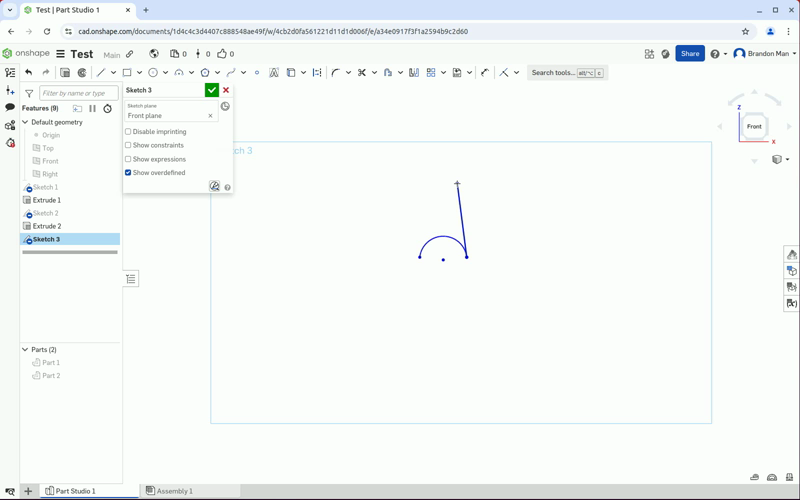
mouse_move(457, 183)
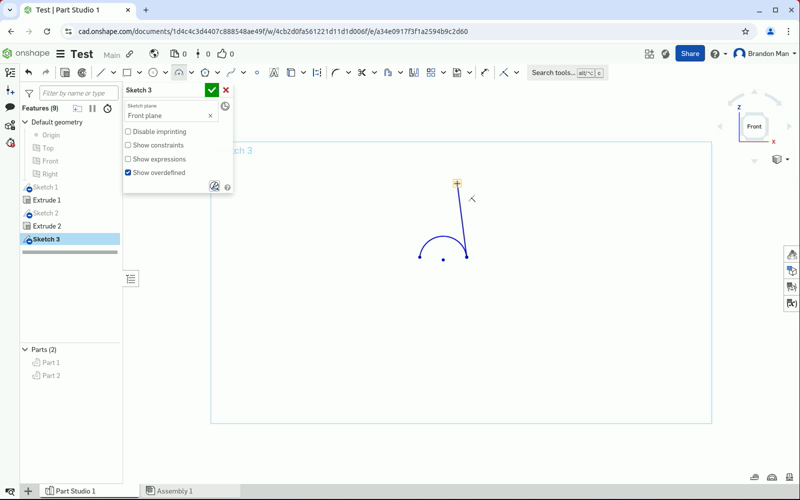
click(457, 183)
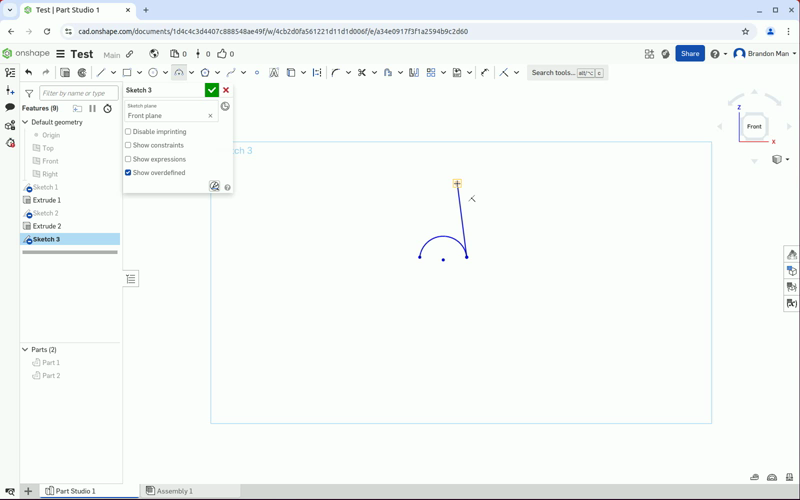
key_down(shift)
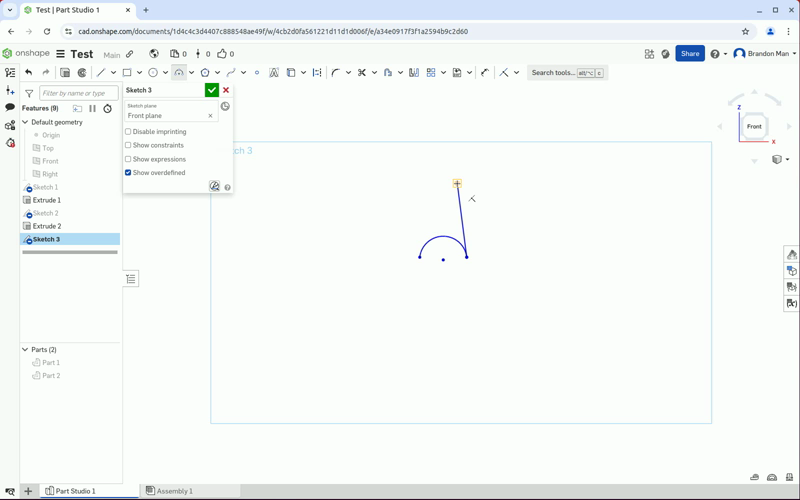
mouse_move(429, 183)
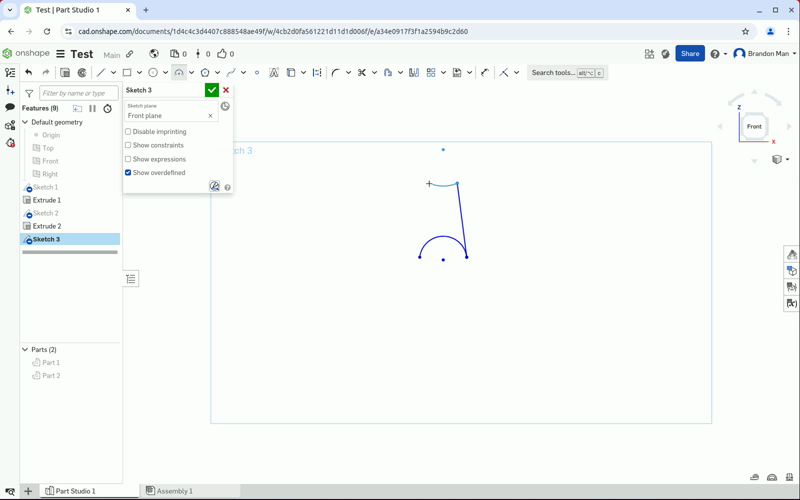
click(429, 183)
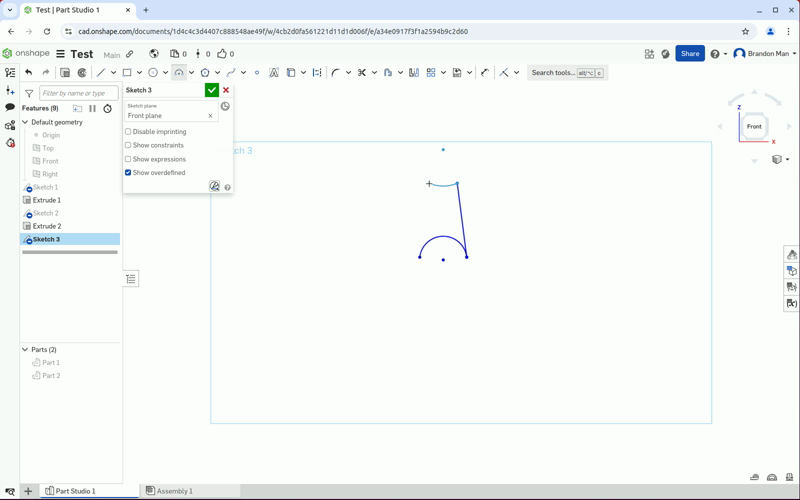
mouse_move(443, 198)
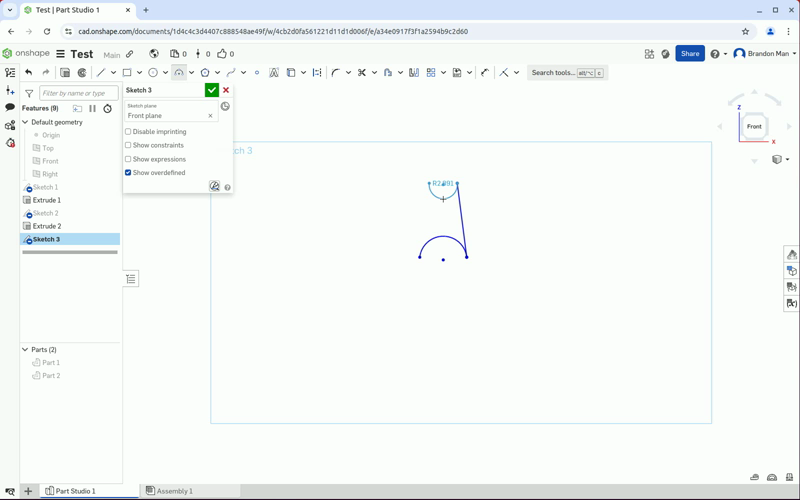
click(443, 198)
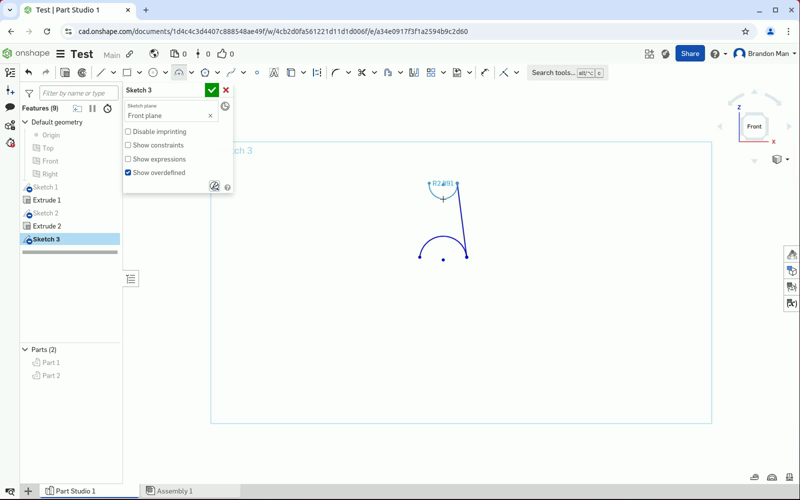
key_up(shift)
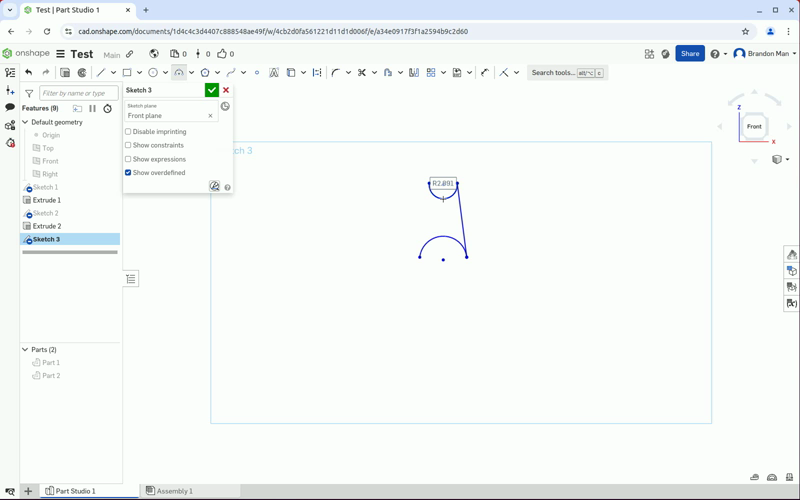
key(esc)
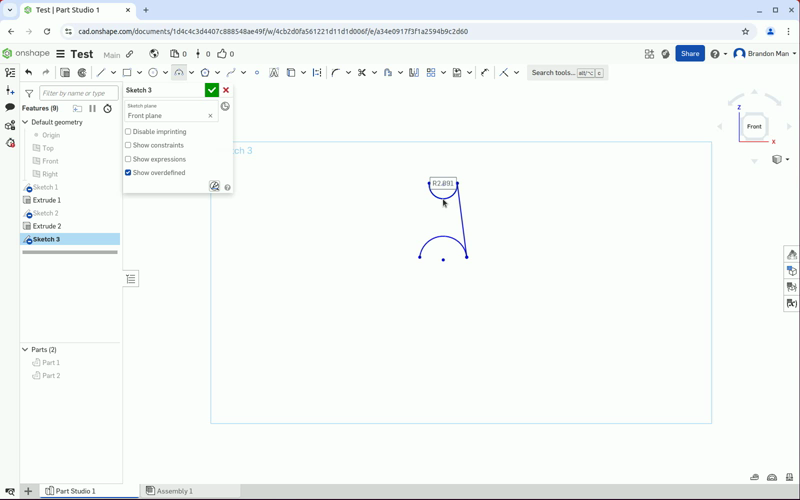
key(l)
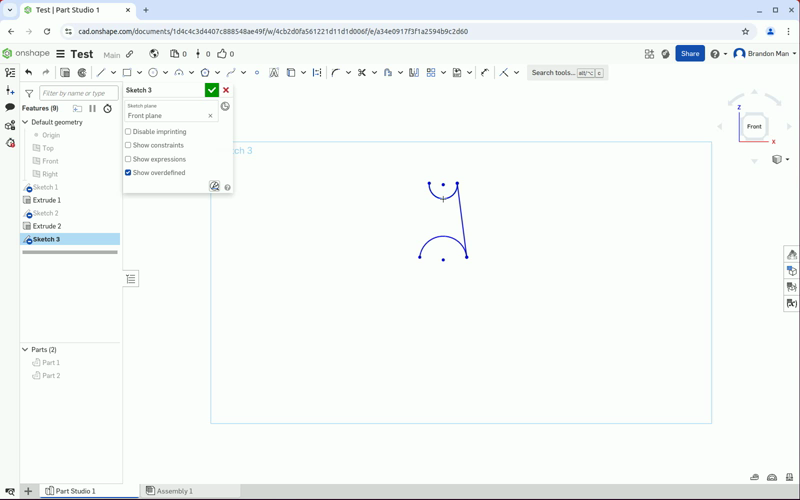
mouse_move(429, 183)
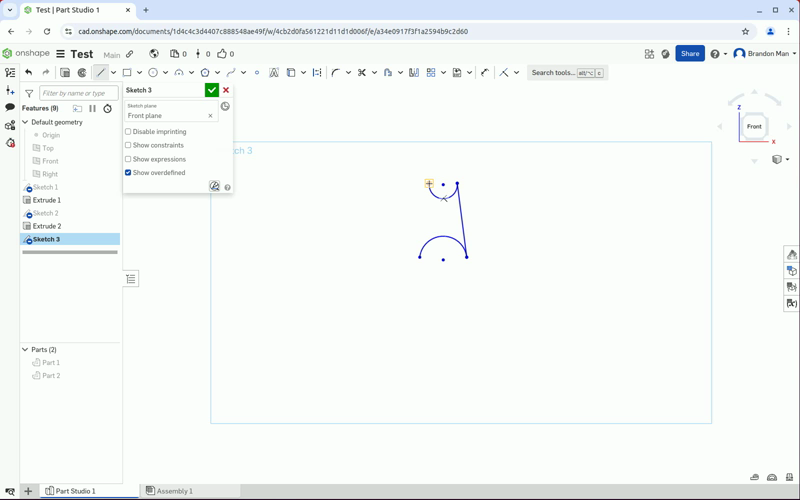
click(429, 183)
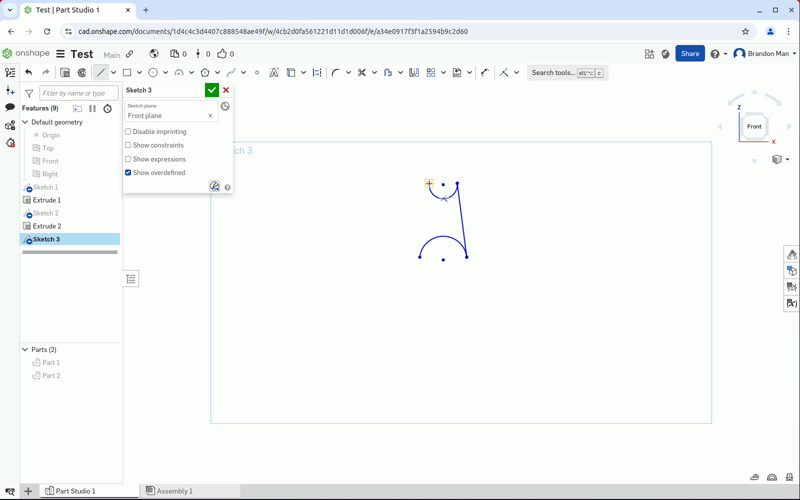
key_down(shift)
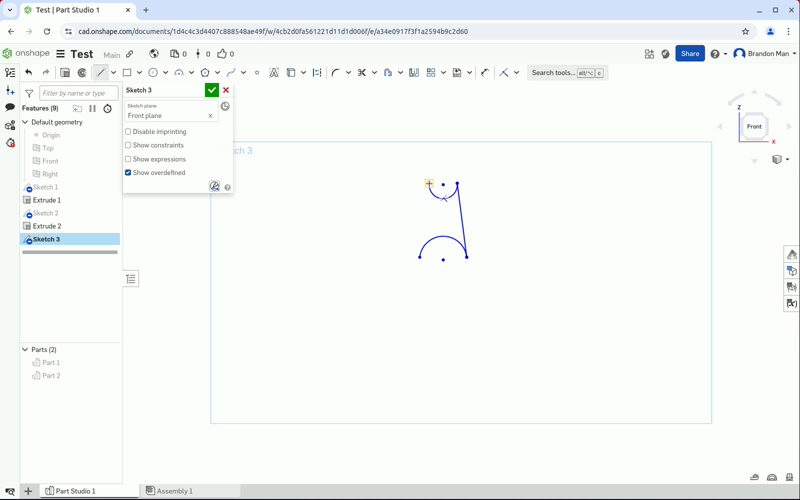
mouse_move(419, 257)
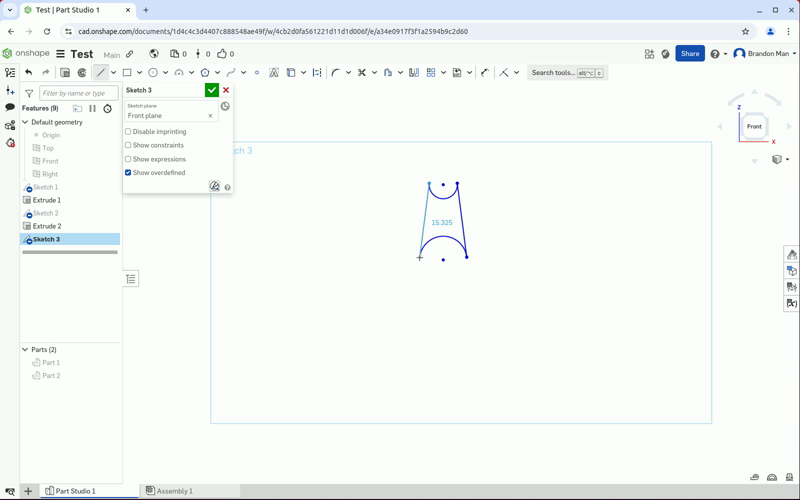
key_up(shift)
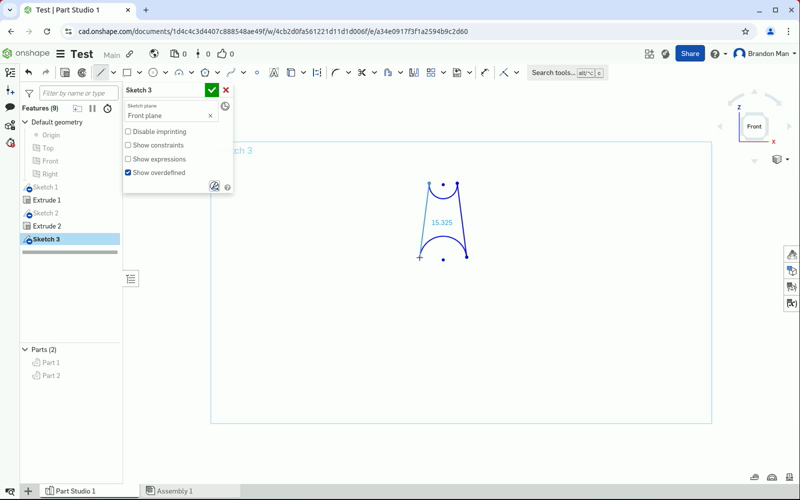
click(419, 257)
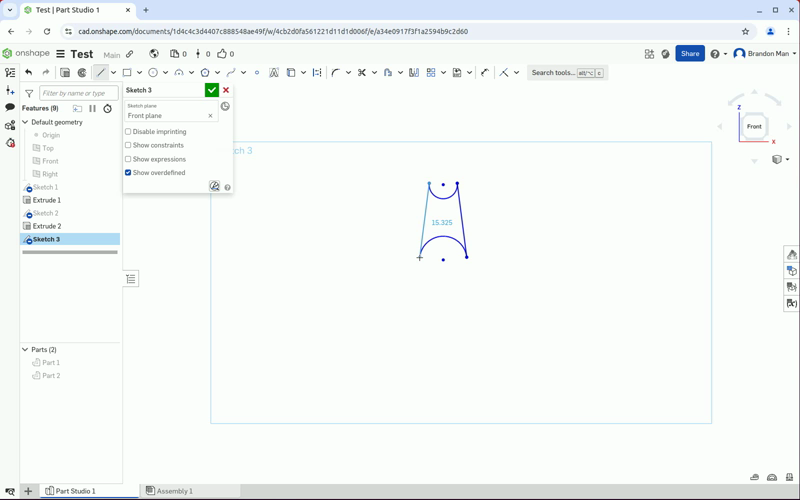
key(esc)
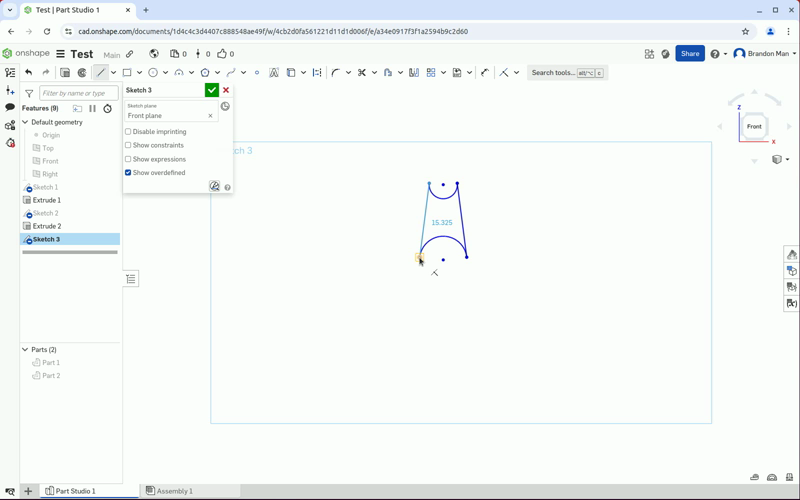
key(c)
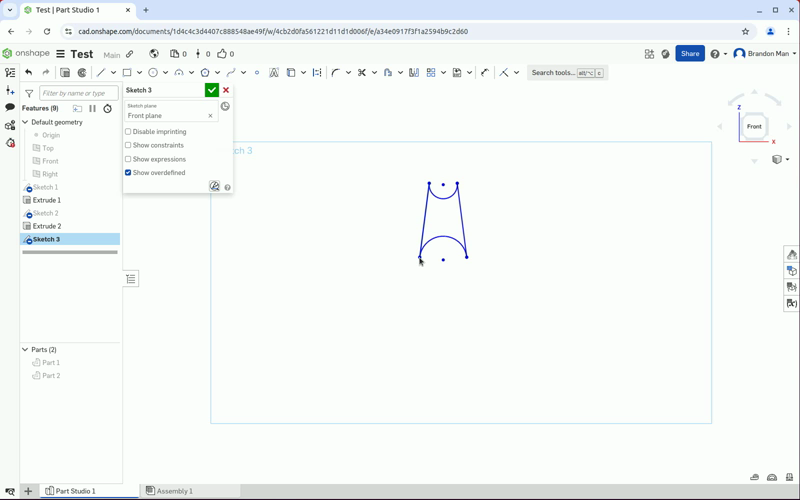
key_down(shift)
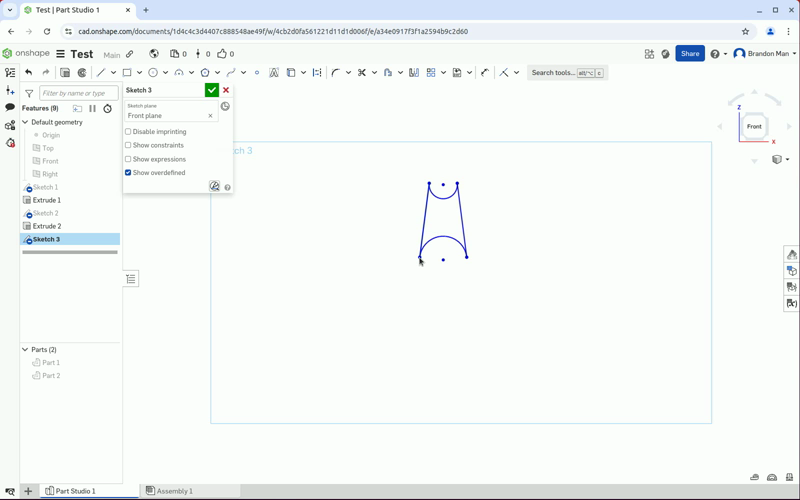
mouse_move(440, 205)
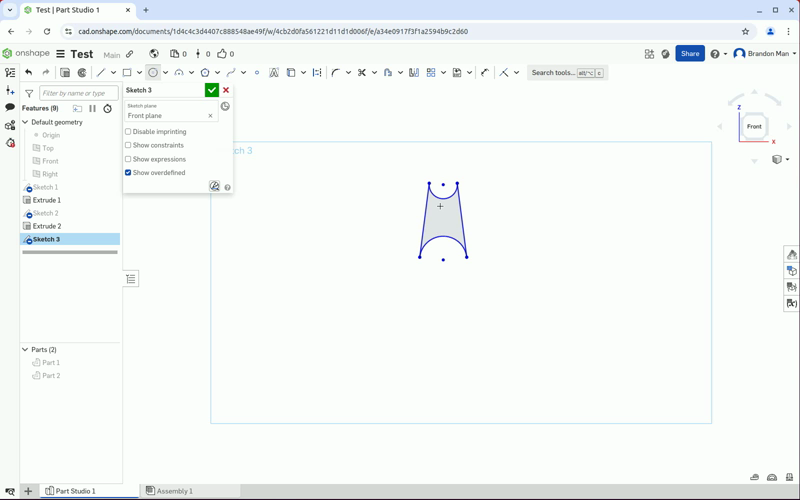
click(440, 205)
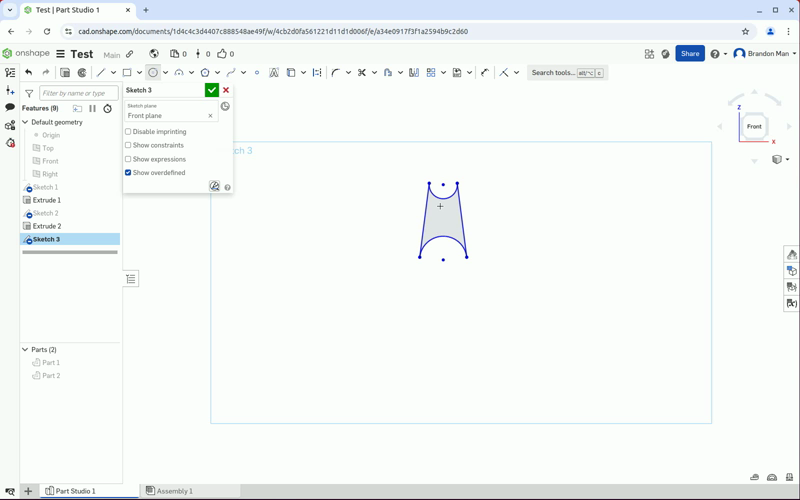
key_up(shift)
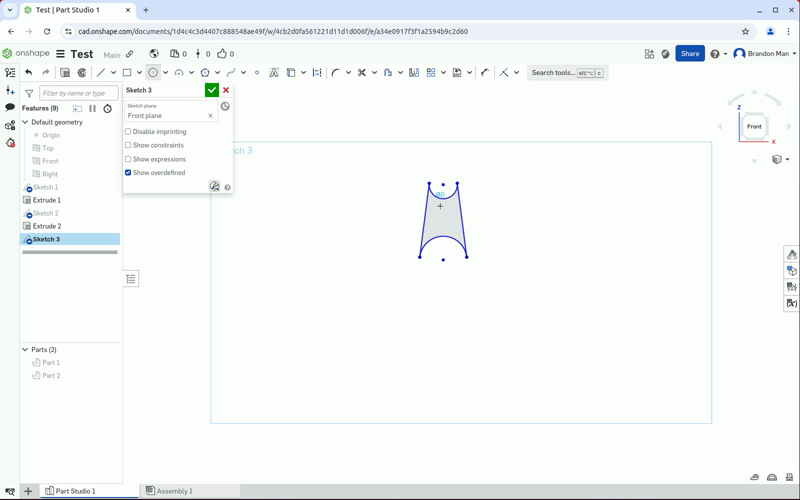
mouse_move(444, 205)
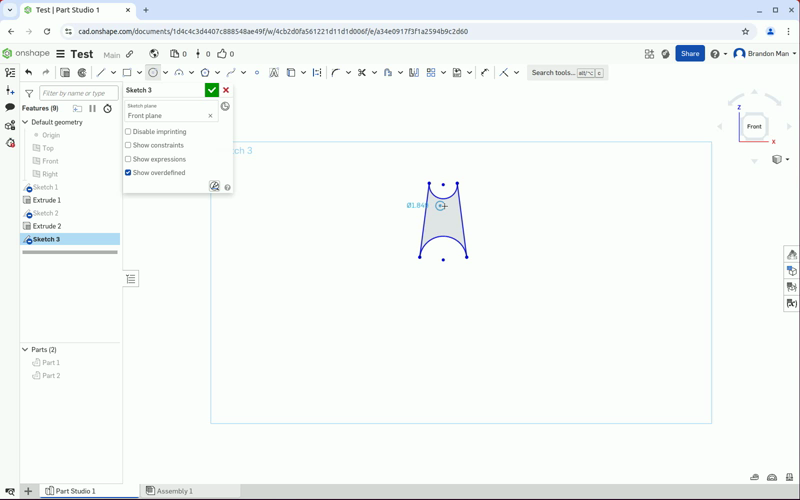
click(444, 205)
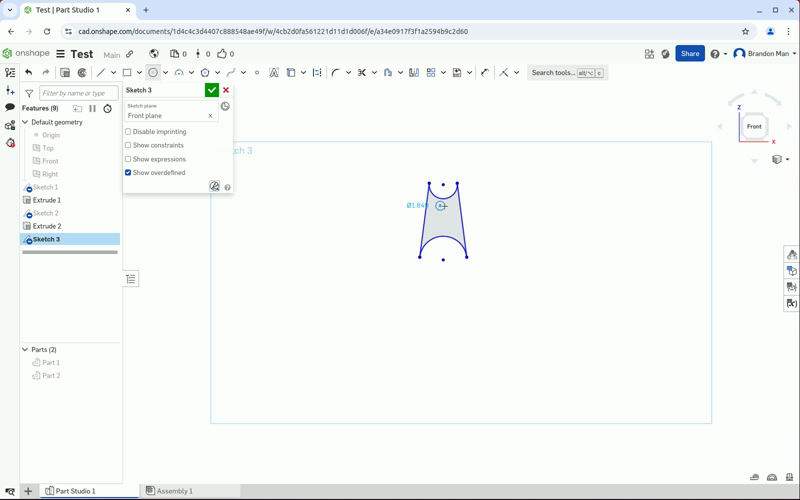
key(esc)
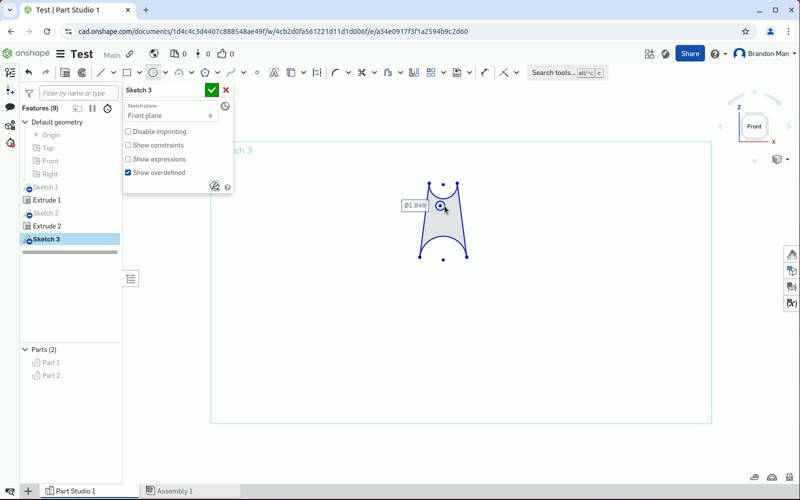
mouse_move(450, 216)
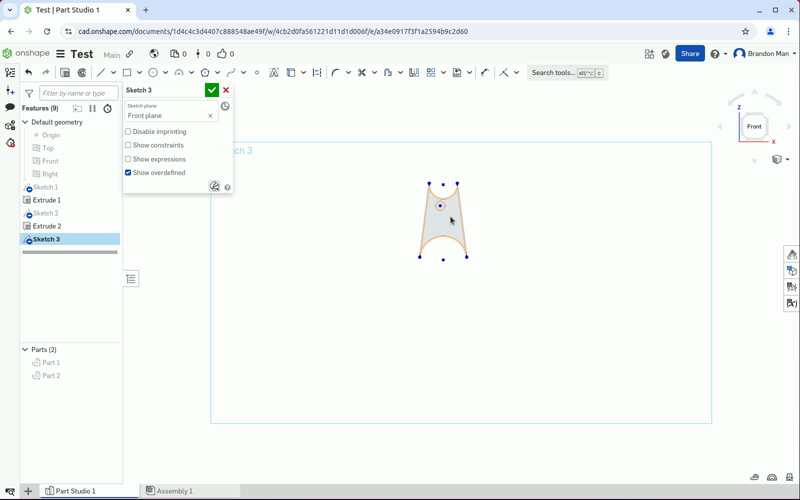
scroll(6)
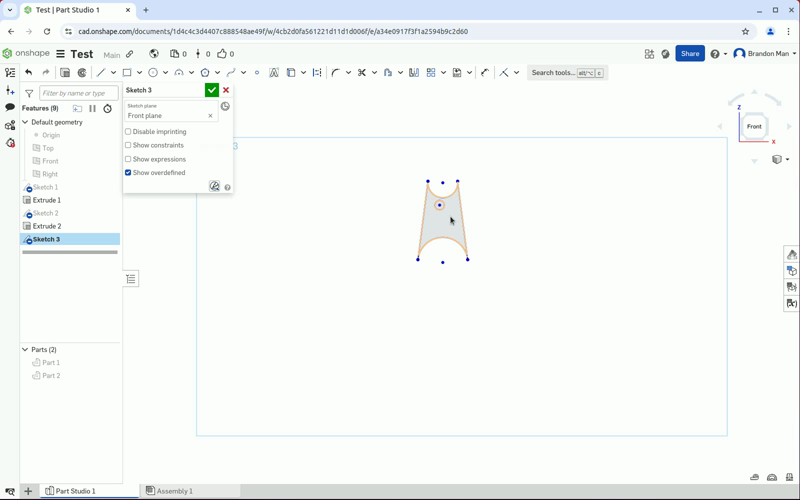
scroll(6)
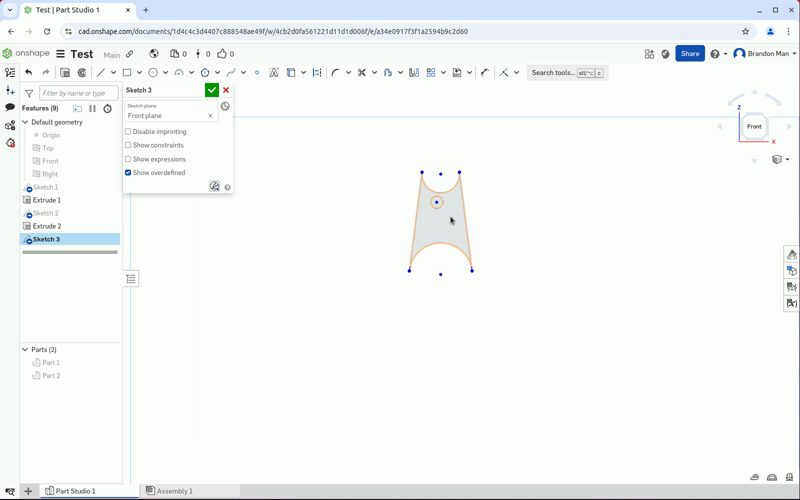
scroll(6)
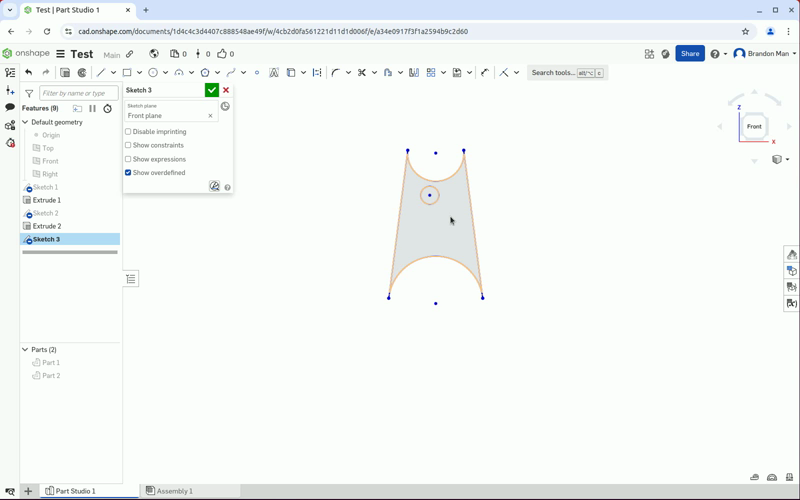
scroll(6)
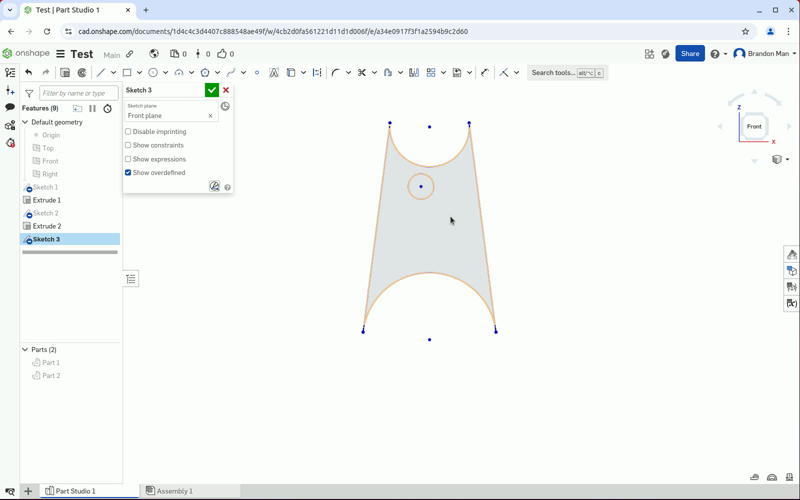
scroll(6)
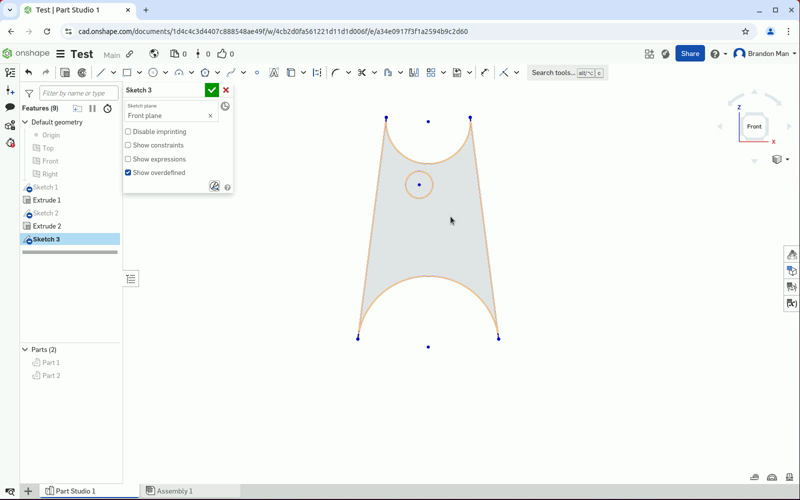
scroll(6)
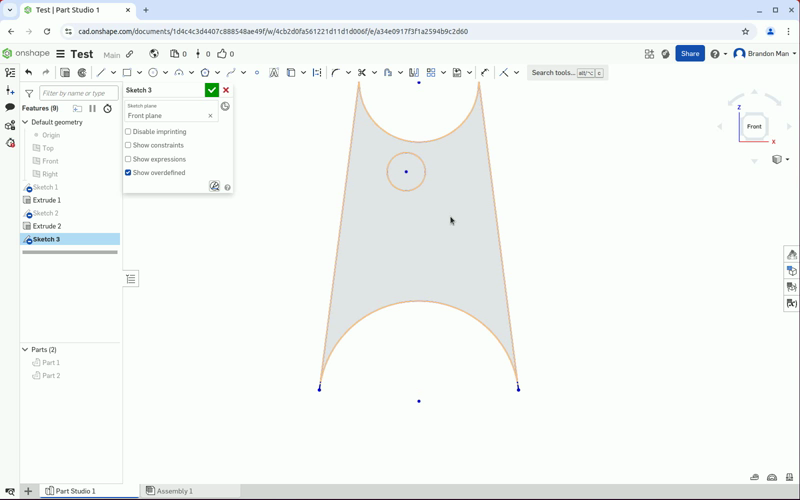
scroll(6)
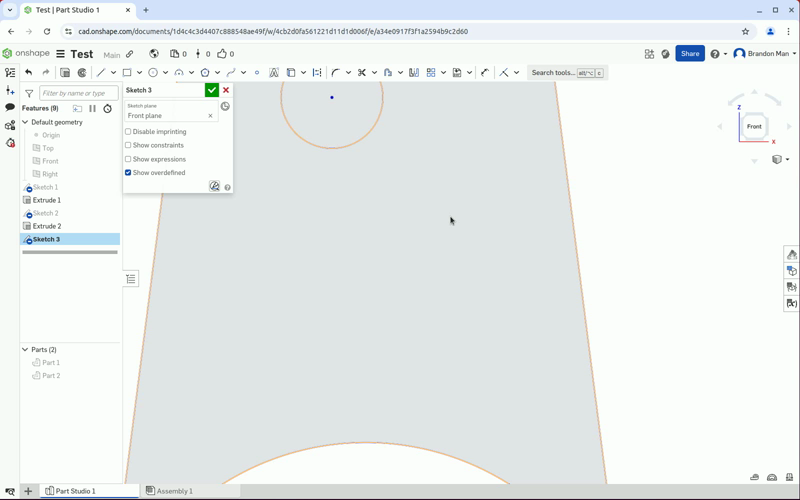
click(450, 216)
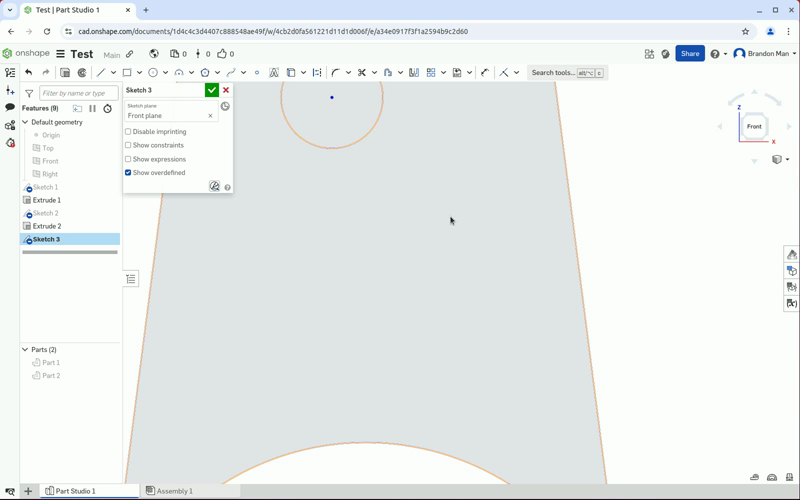
scroll(-6)
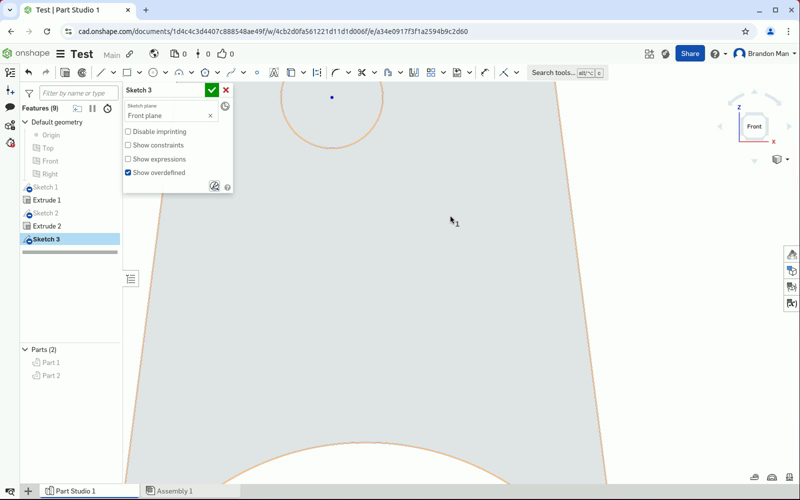
scroll(-6)
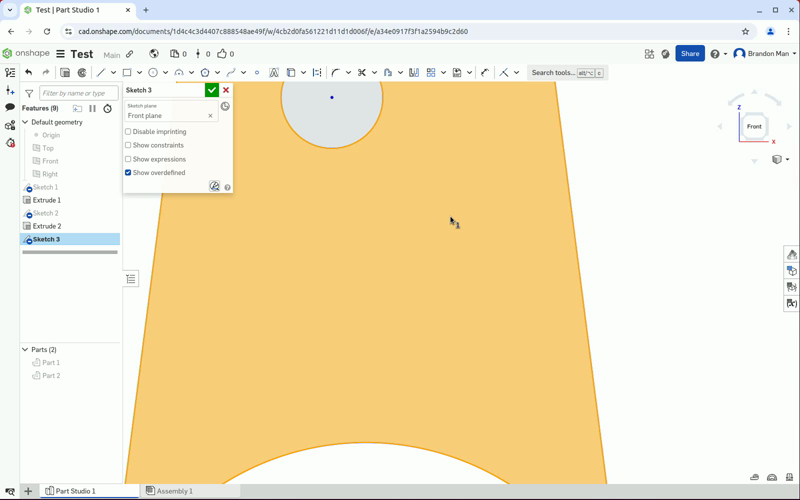
scroll(-6)
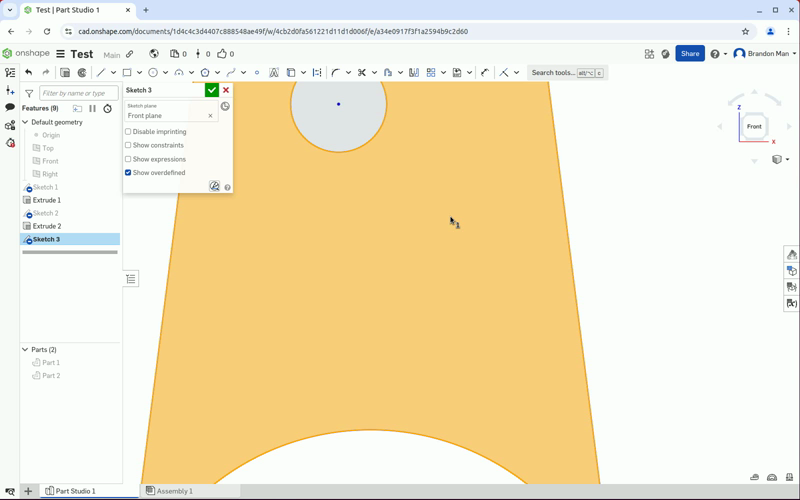
scroll(-6)
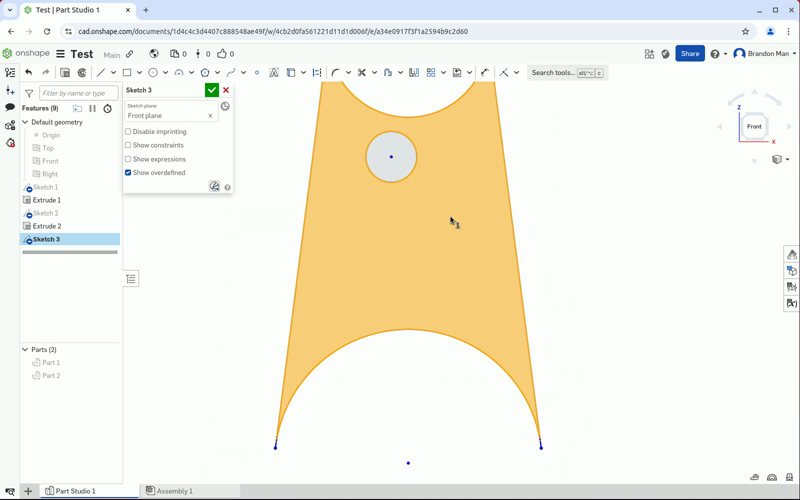
scroll(-6)
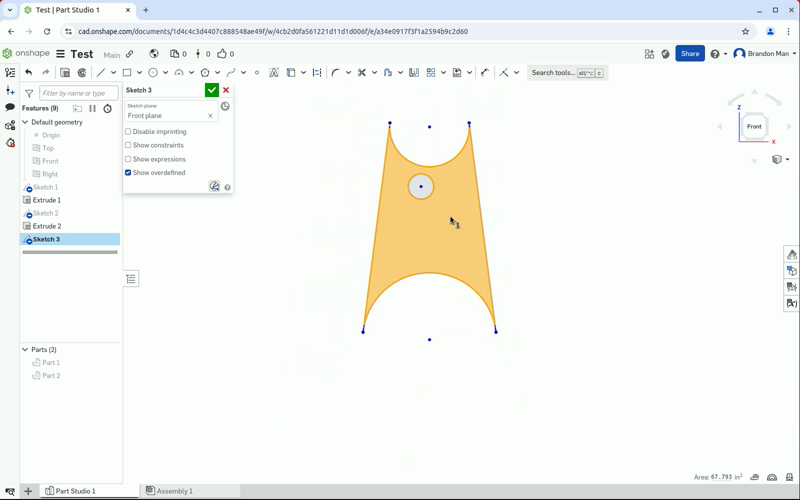
scroll(-6)
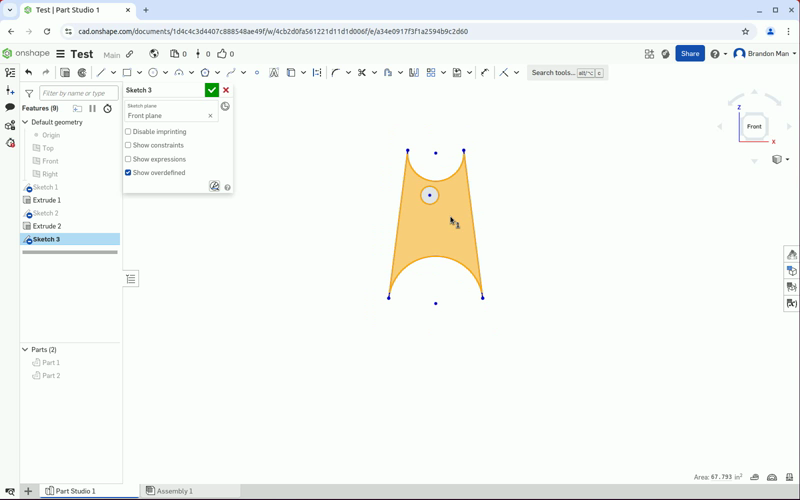
scroll(-6)
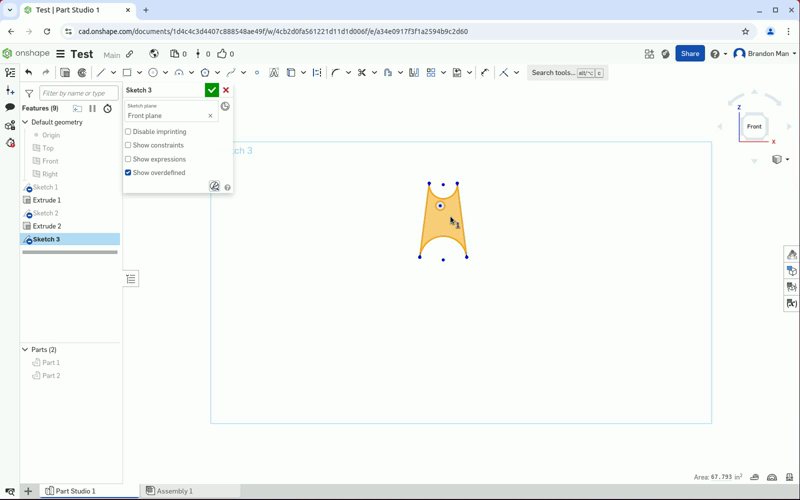
mouse_move(73, 352)
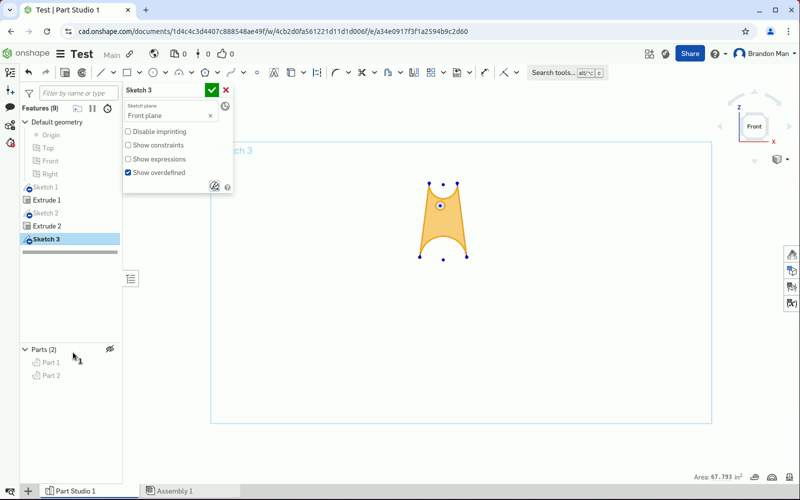
key(shift+y)
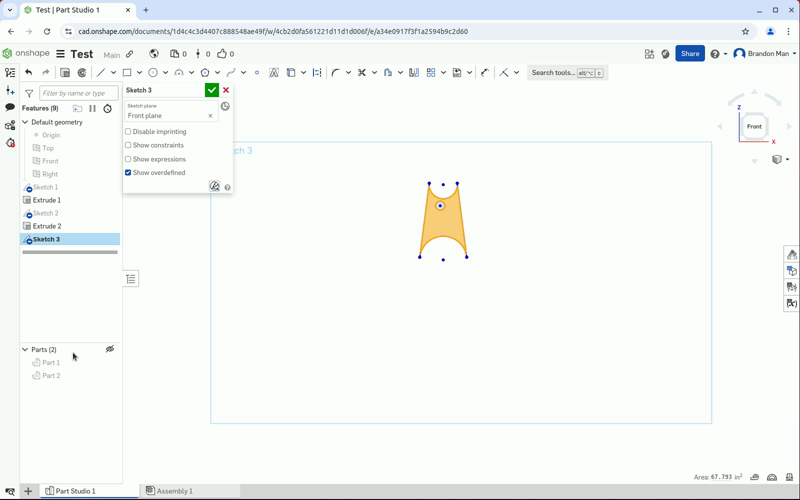
key(shift+e)
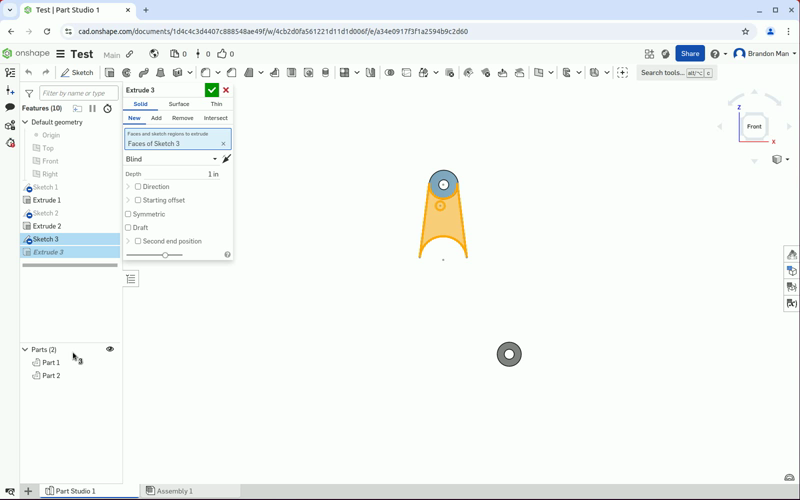
mouse_move(143, 106)
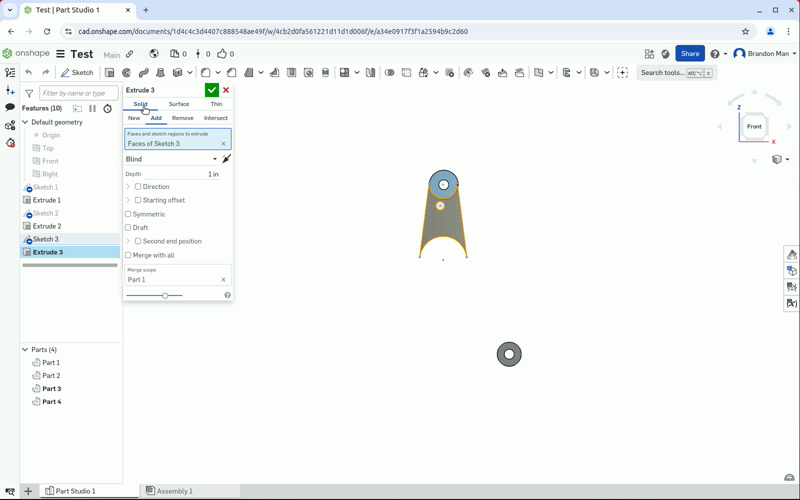
click(143, 106)
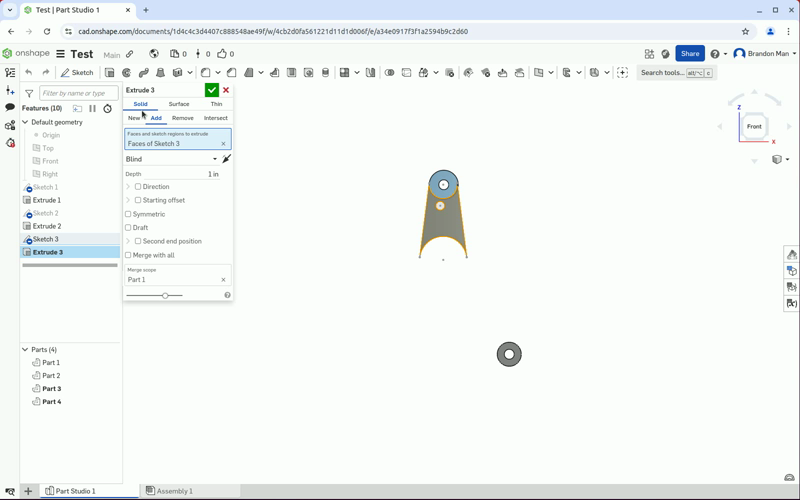
mouse_move(137, 120)
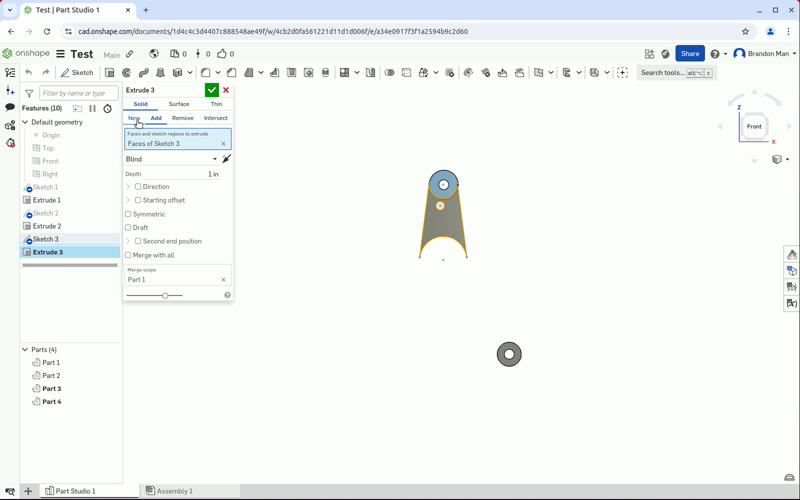
click(137, 120)
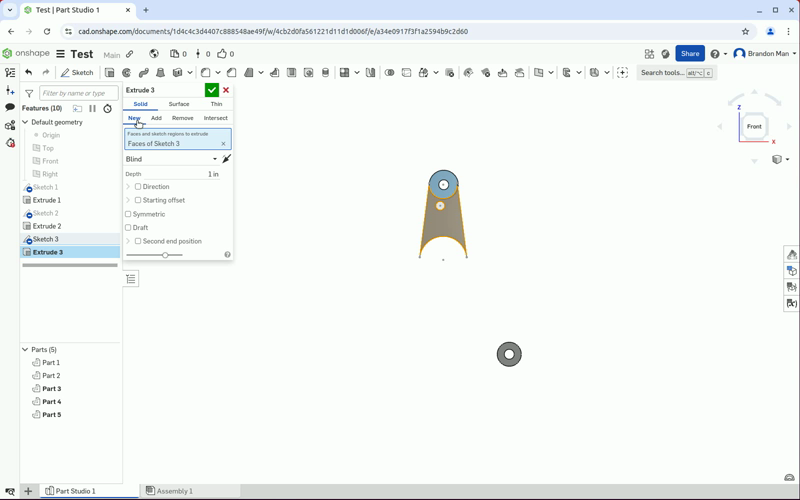
key(tab, 4)
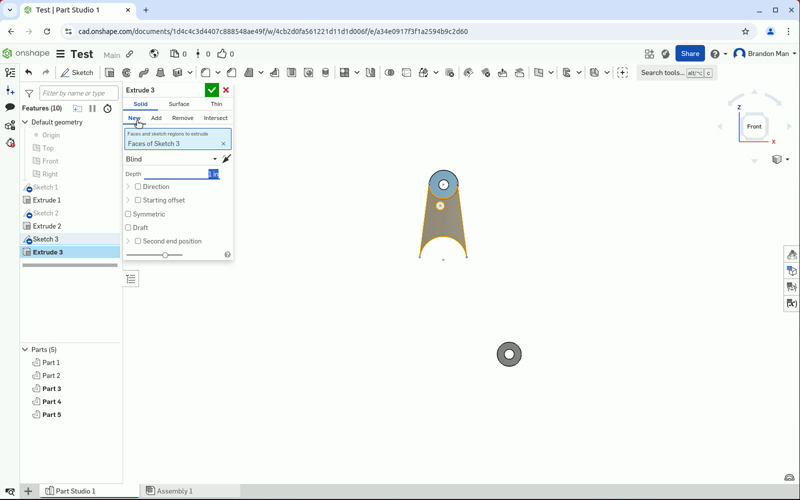
text(0.963)
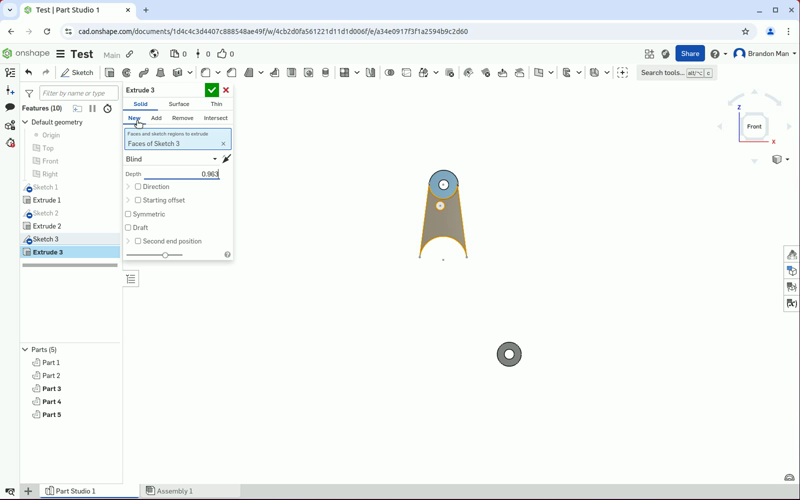
key(enter)
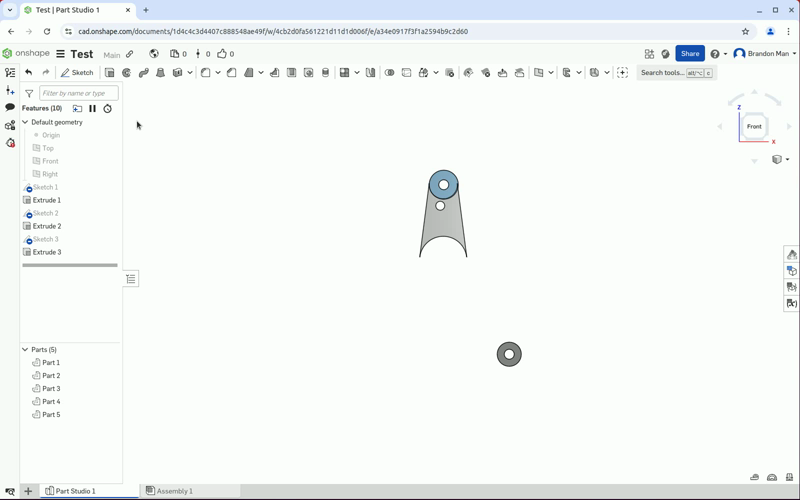
key(shift+h)
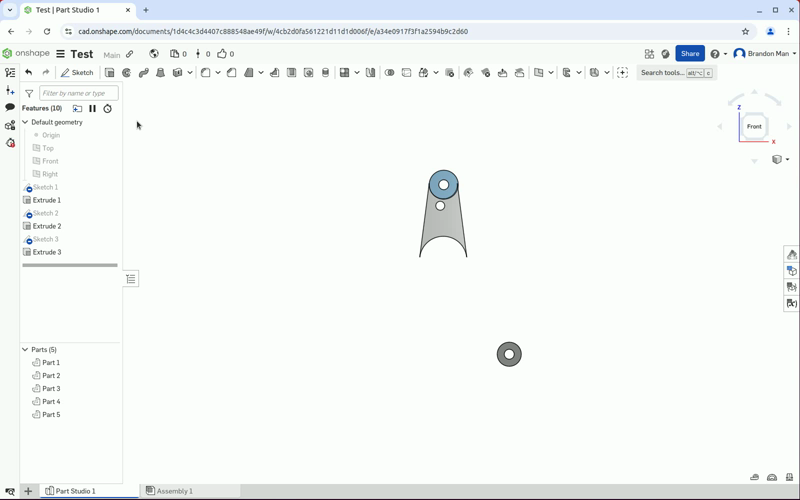
key(shift+h)
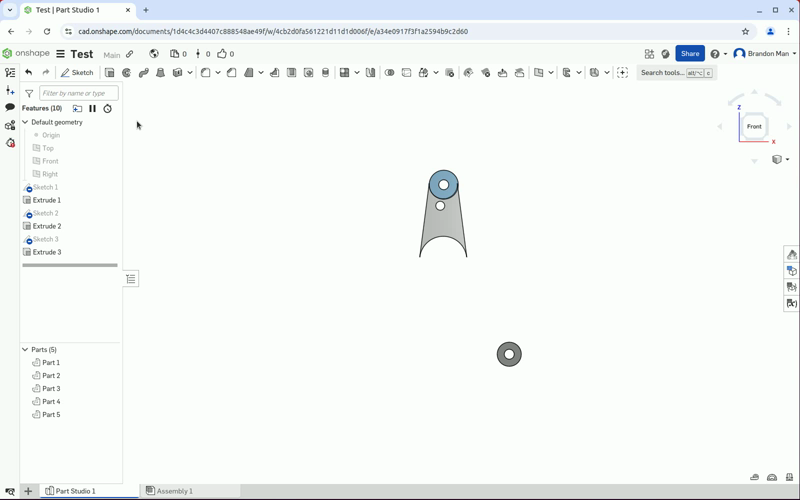
mouse_move(73, 189)
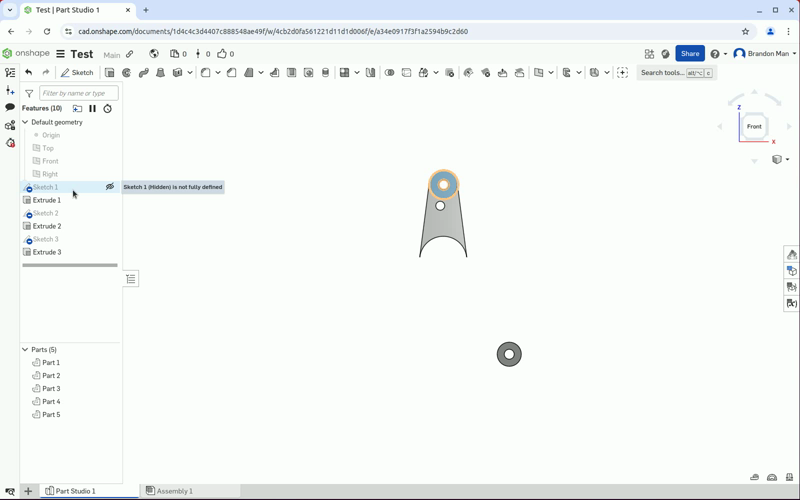
click(73, 189)
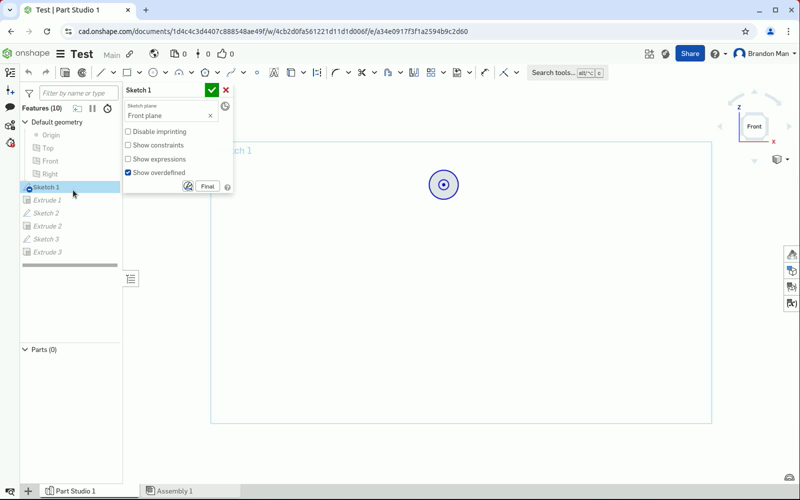
mouse_move(229, 92)
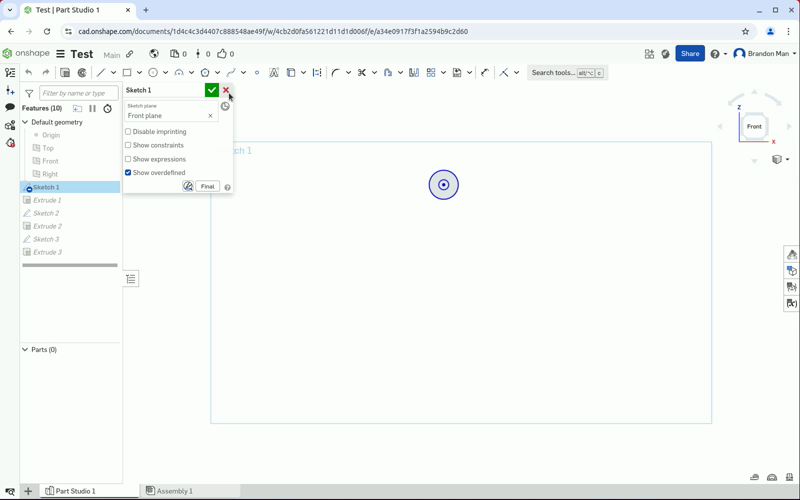
click(229, 92)
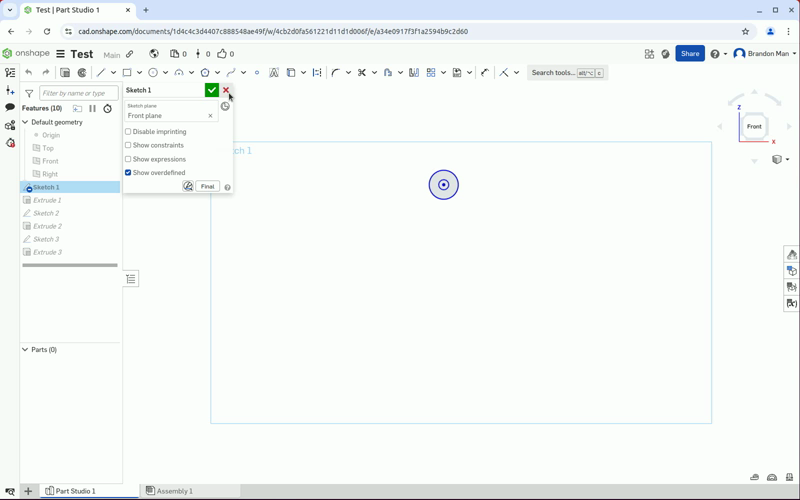
key(shift+s)
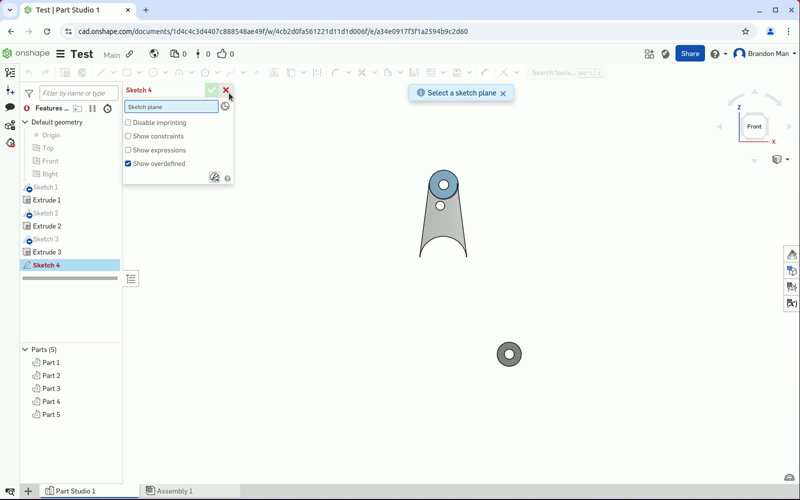
mouse_move(73, 163)
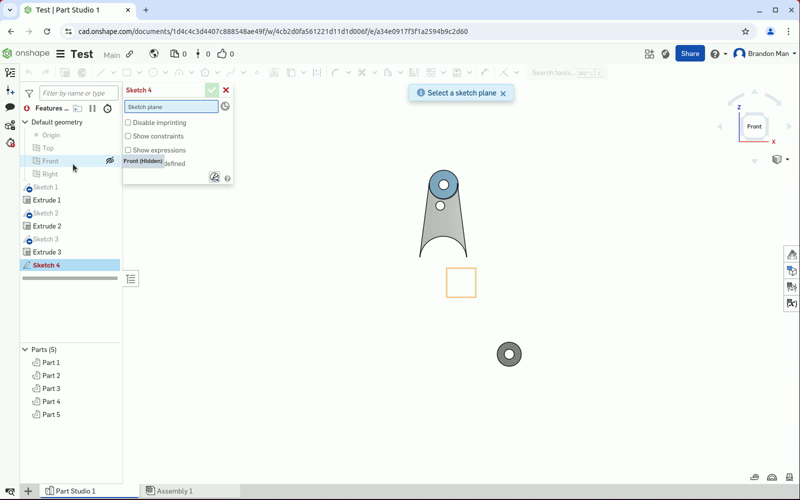
click(73, 163)
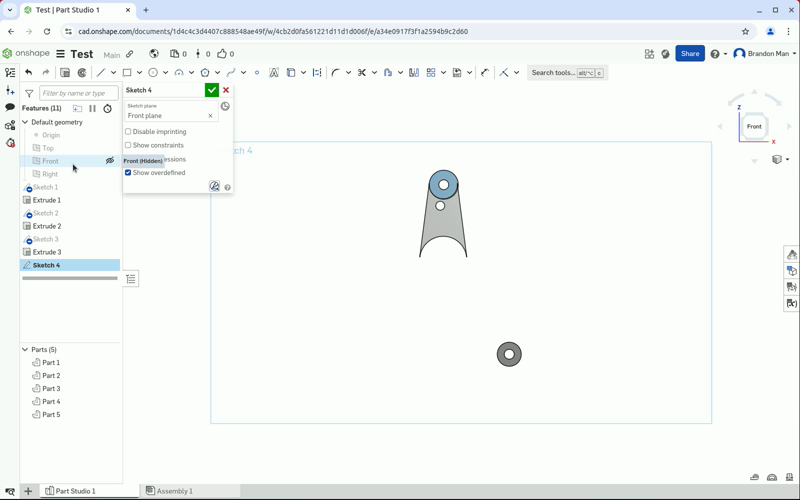
mouse_move(73, 352)
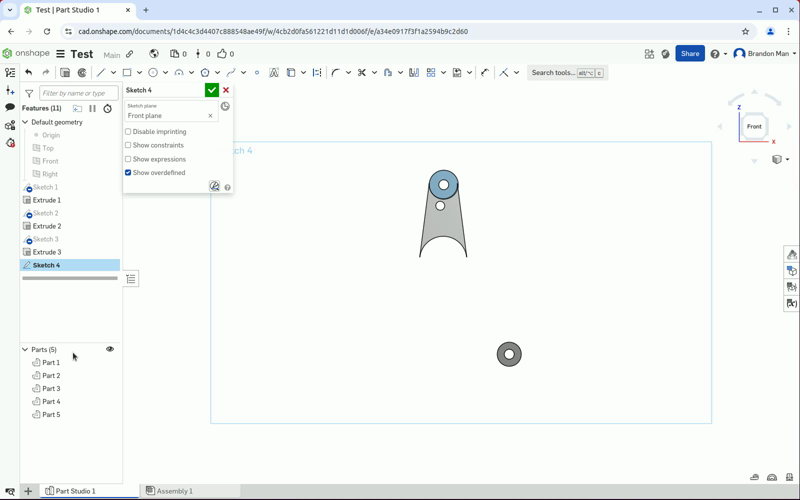
key(y)
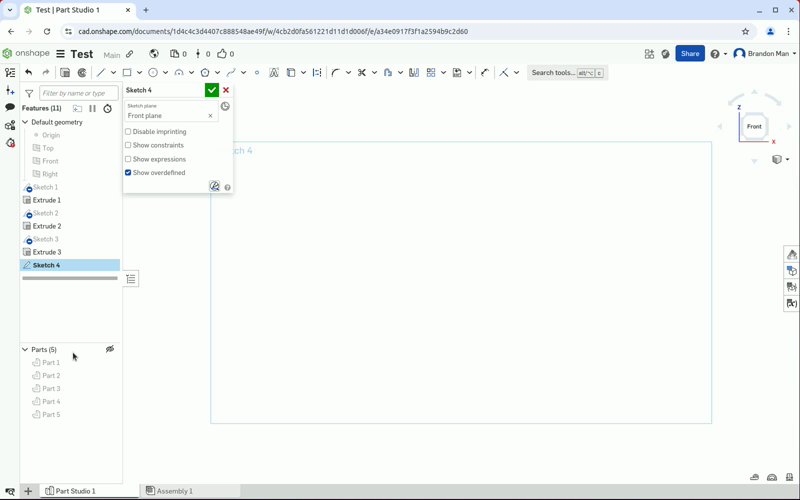
key(l)
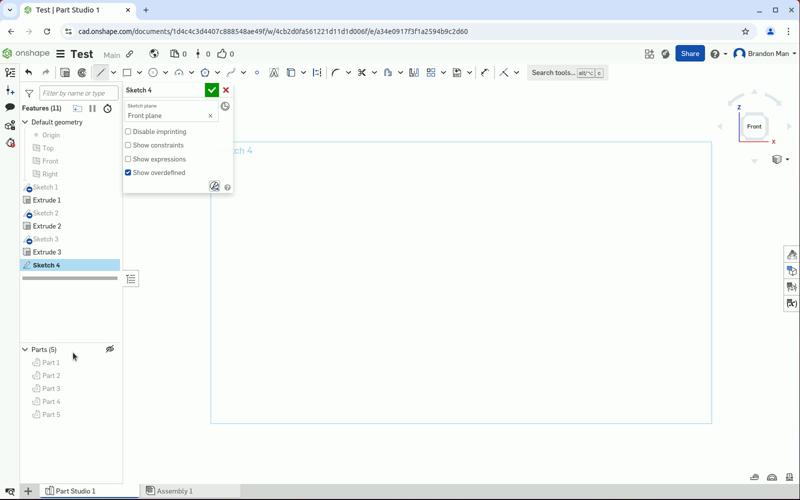
key_down(shift)
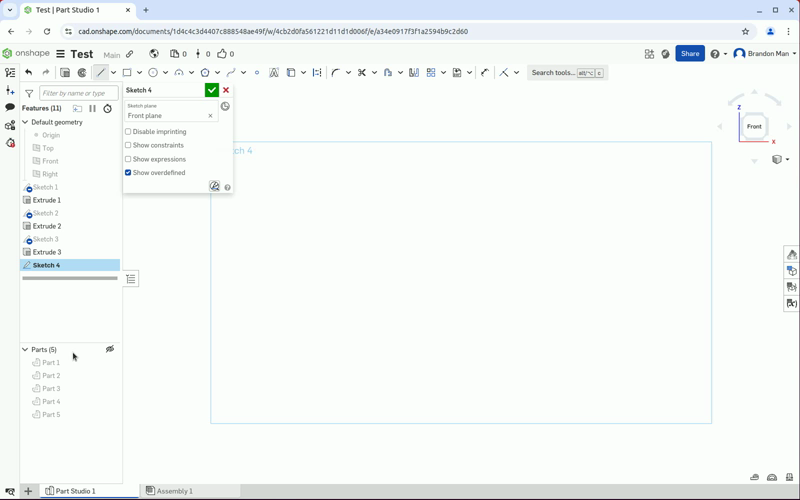
mouse_move(419, 261)
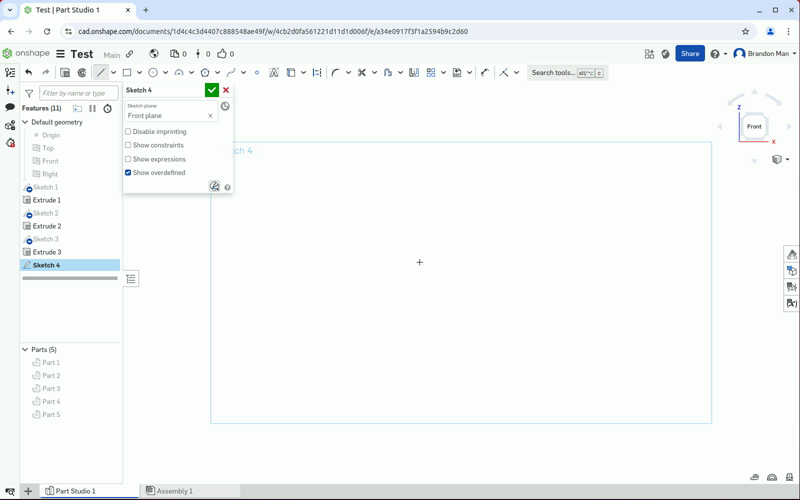
click(419, 261)
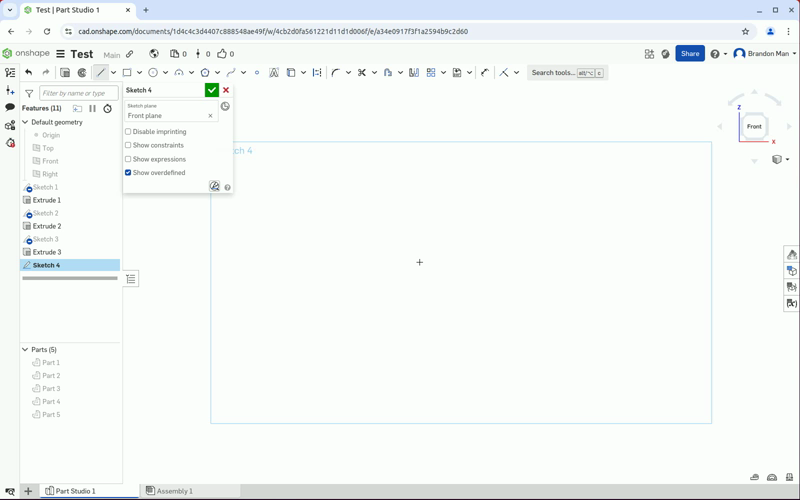
key_up(shift)
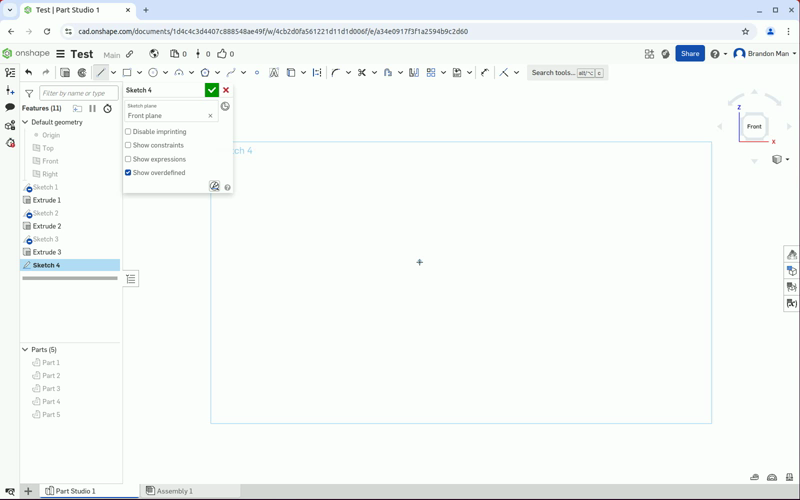
key_down(shift)
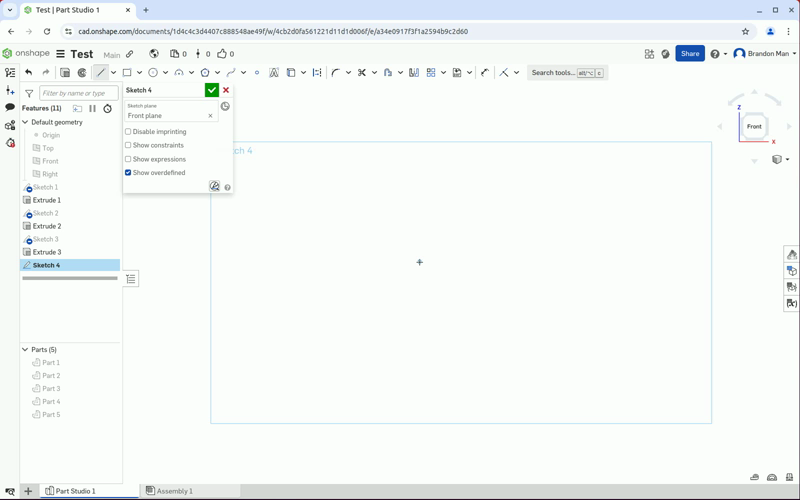
mouse_move(429, 354)
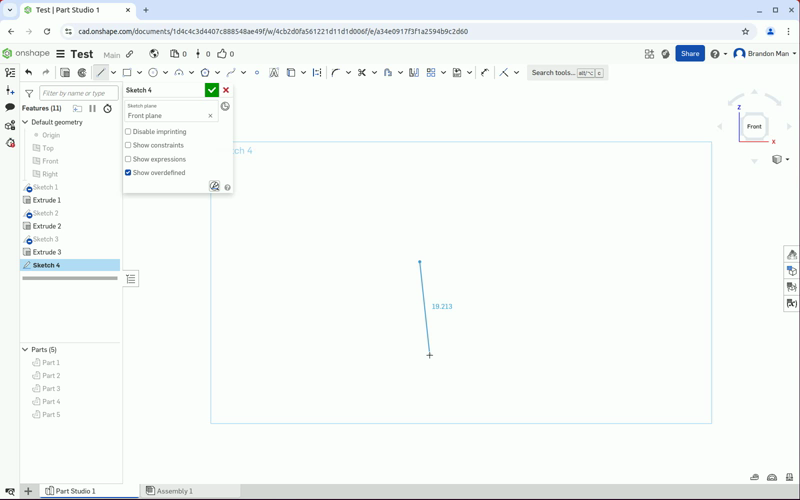
click(429, 354)
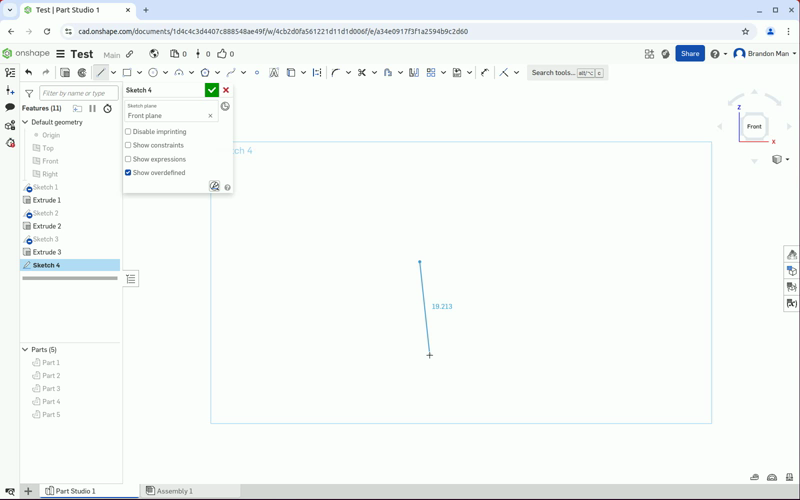
key_up(shift)
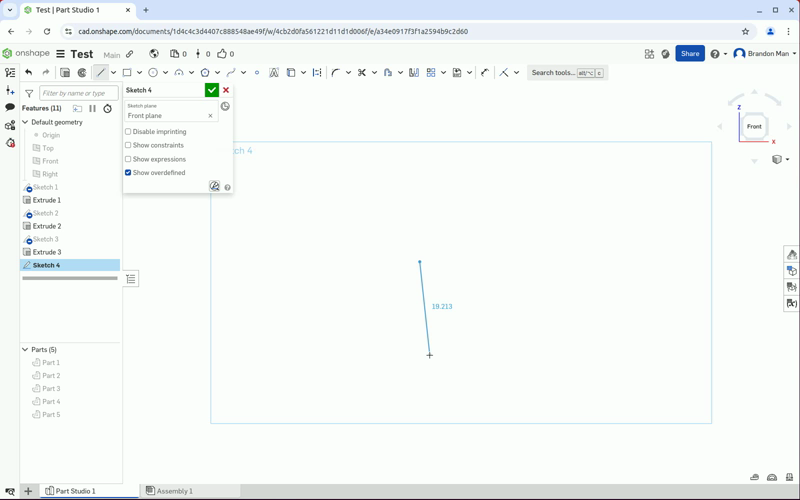
key(esc)
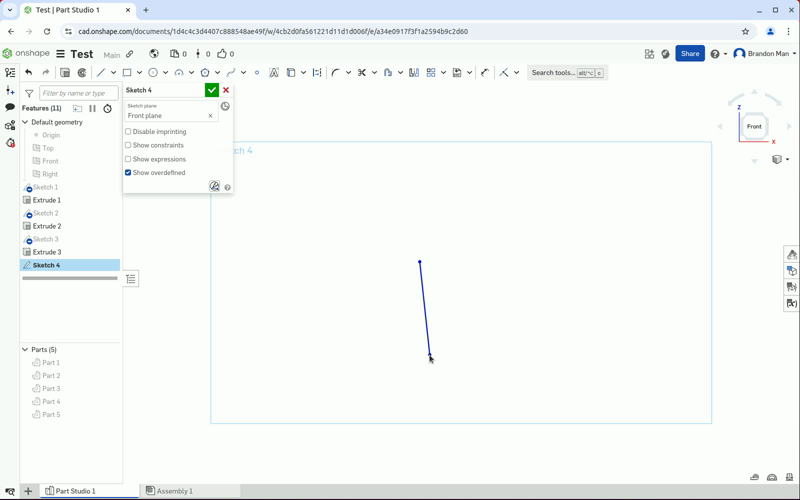
key(a)
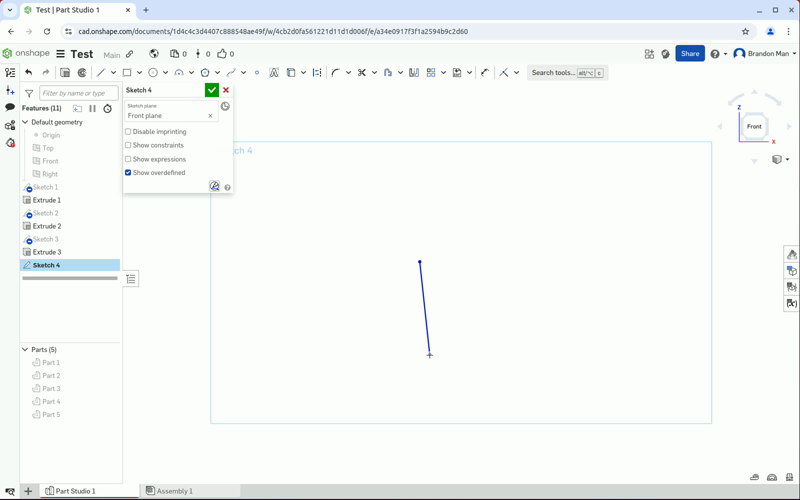
mouse_move(429, 354)
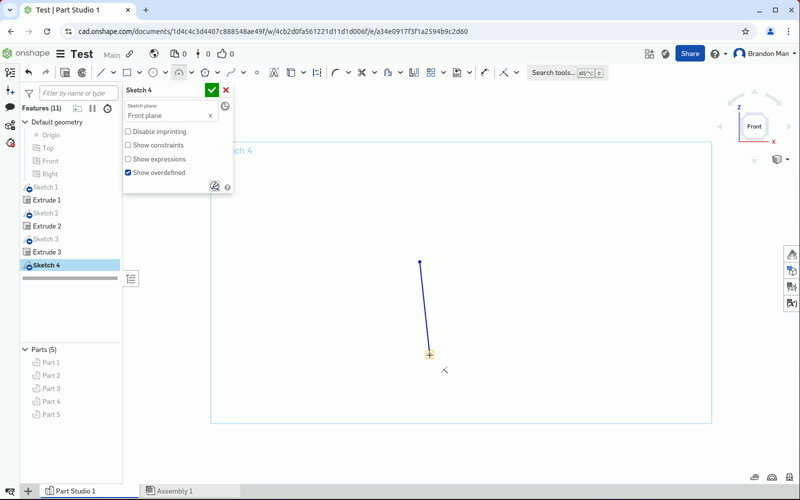
click(429, 354)
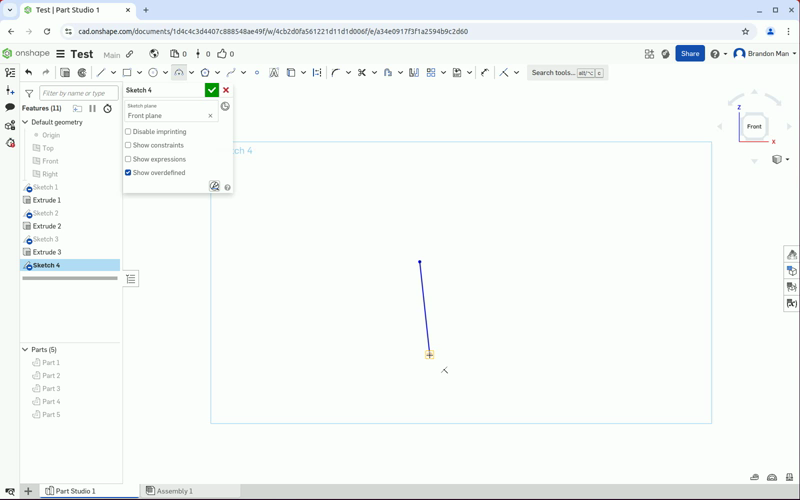
key_down(shift)
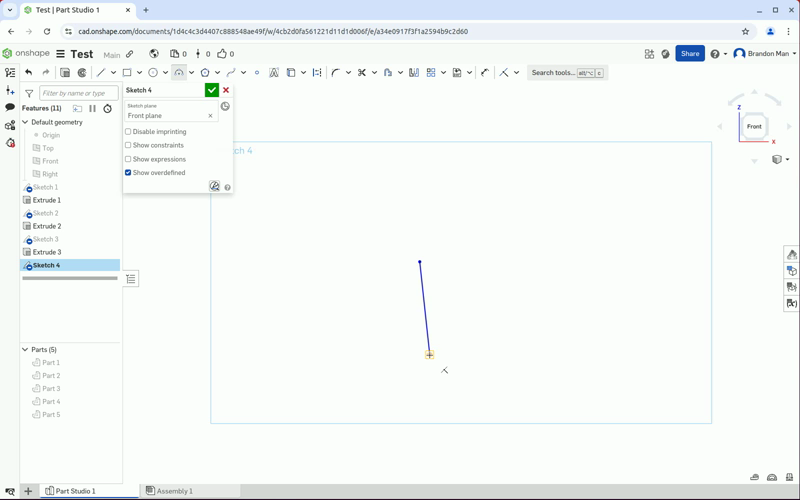
mouse_move(443, 339)
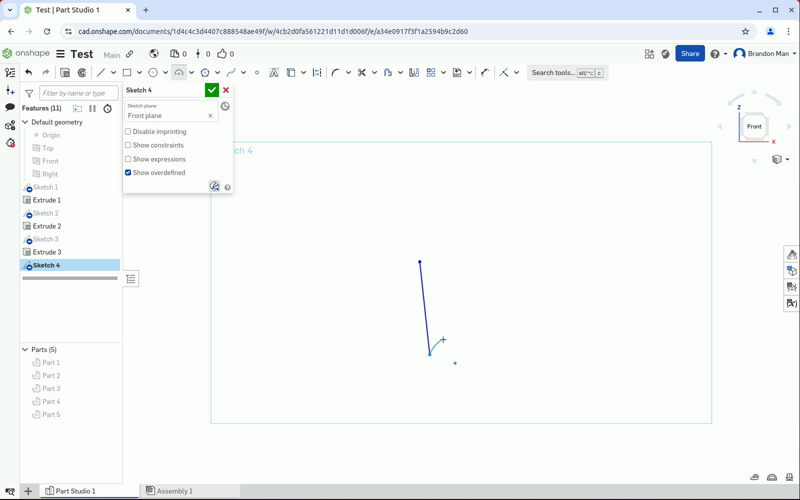
click(443, 339)
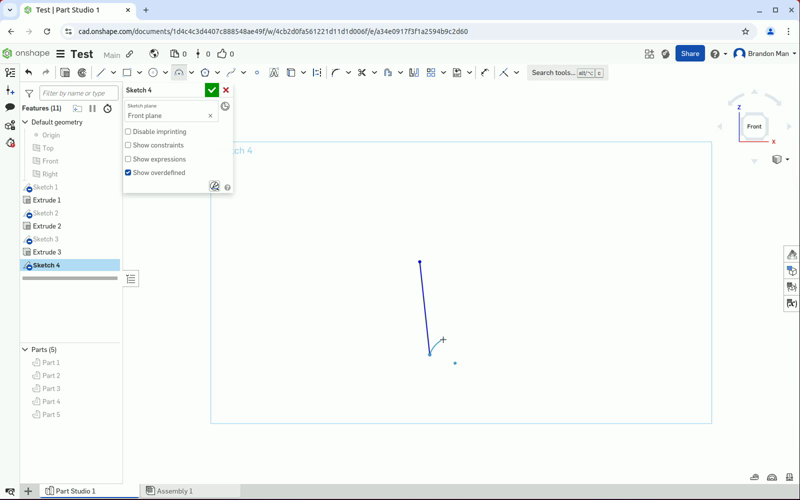
mouse_move(432, 343)
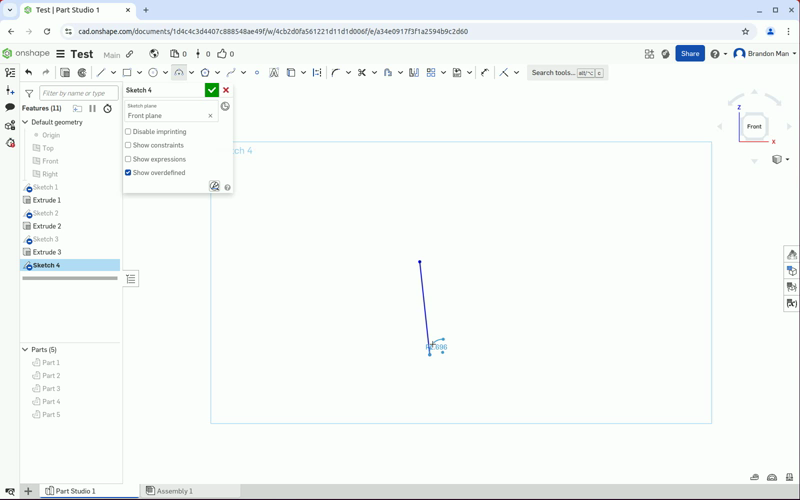
click(432, 343)
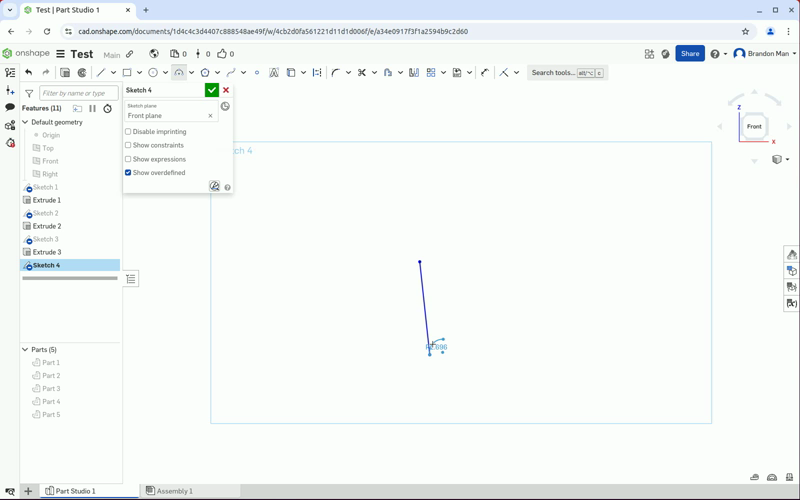
key_up(shift)
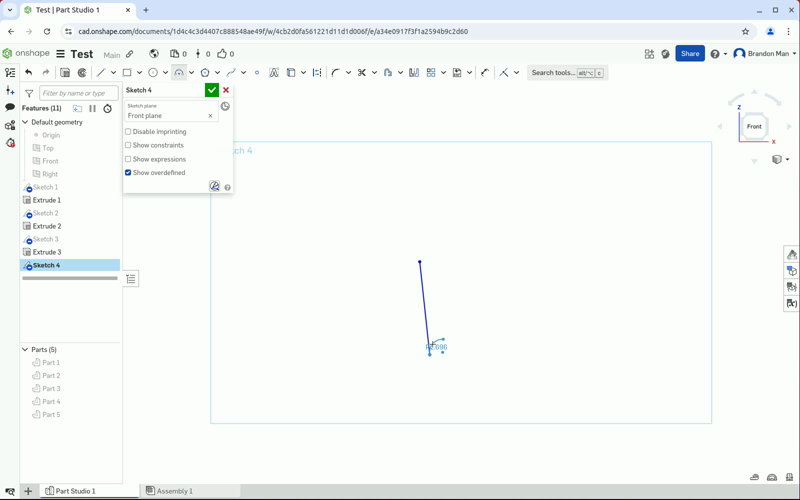
key(esc)
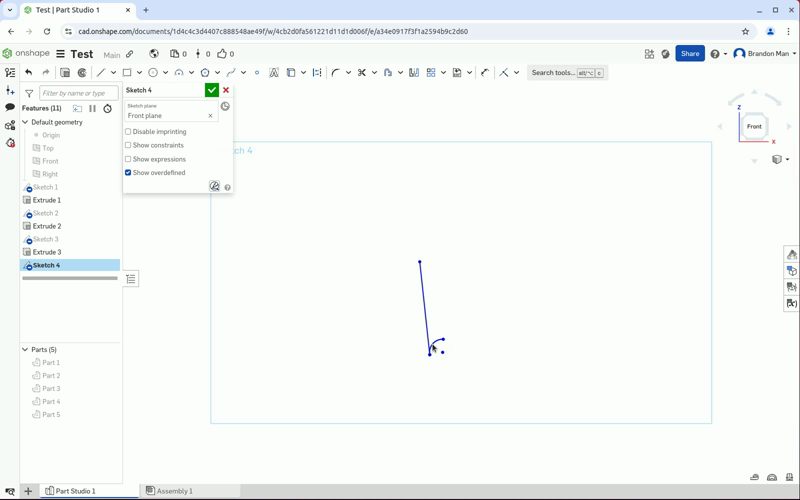
key(l)
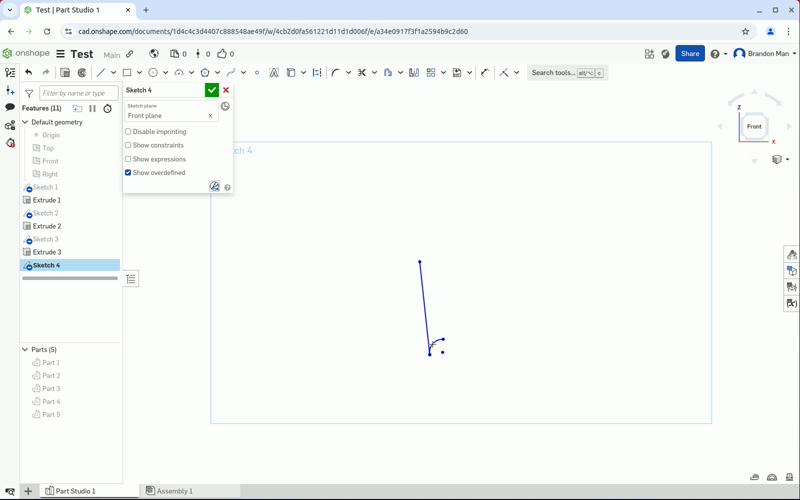
mouse_move(443, 339)
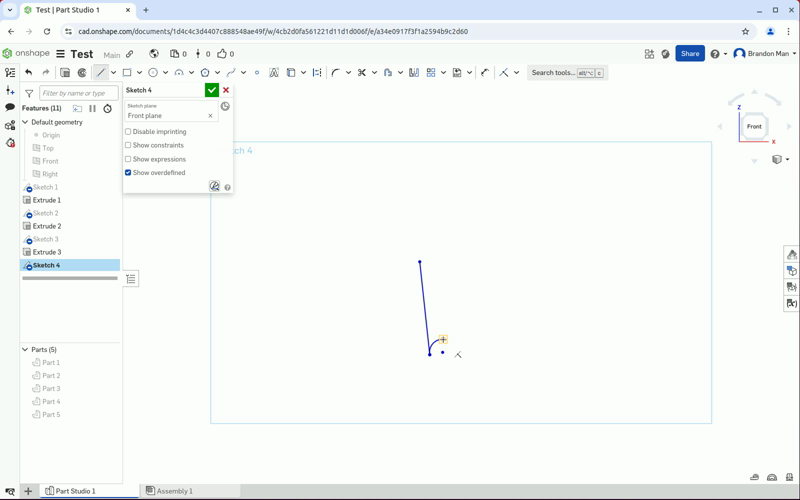
click(443, 339)
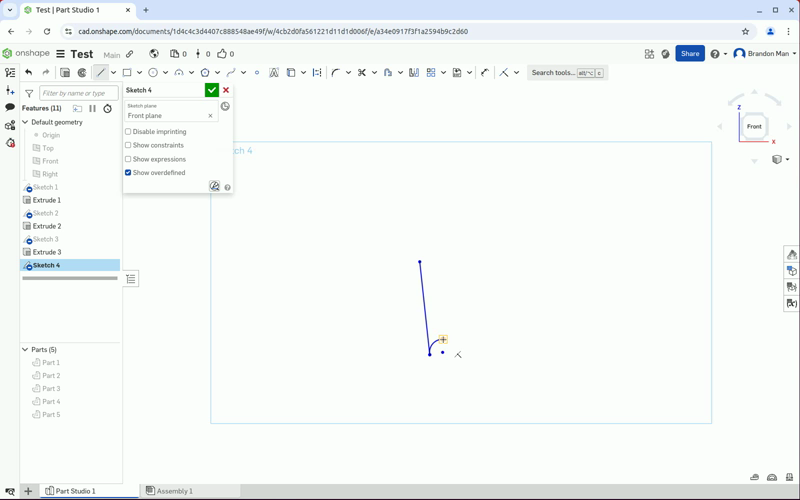
key_down(shift)
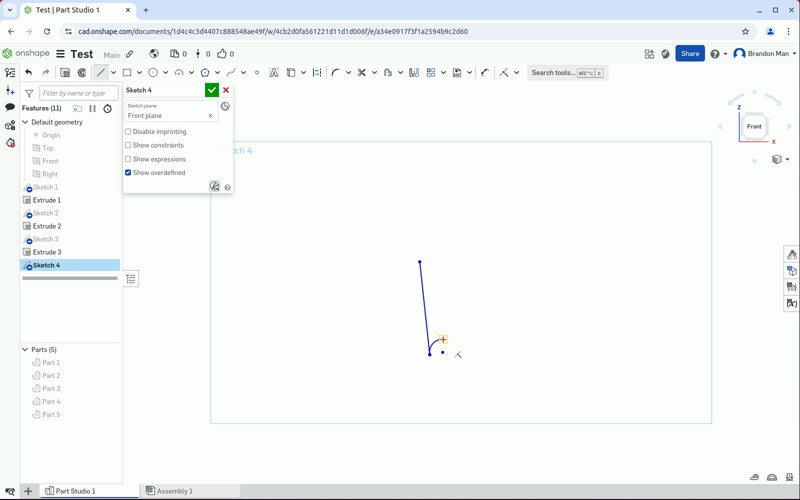
mouse_move(473, 339)
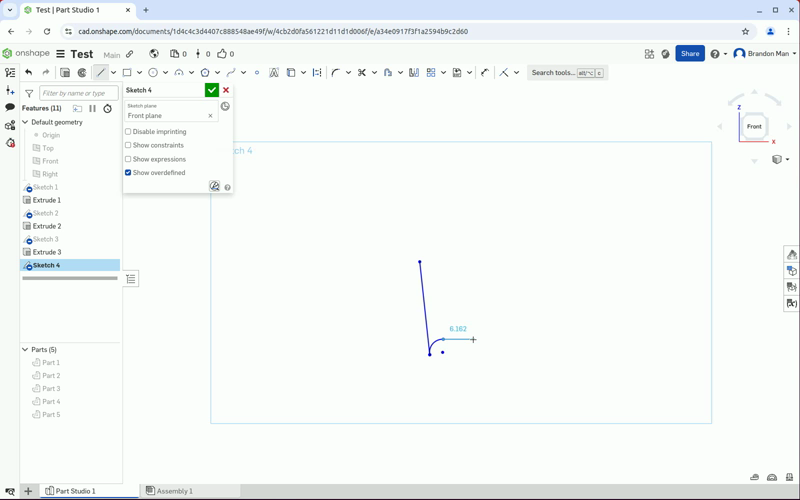
mouse_move(443, 283)
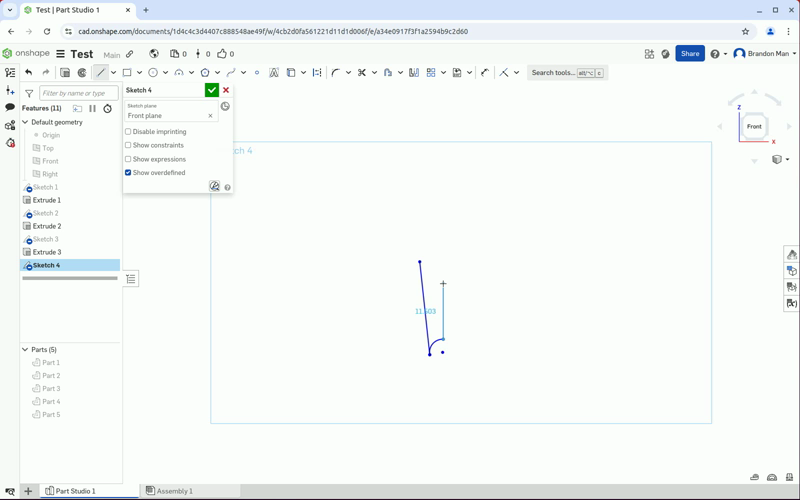
click(443, 283)
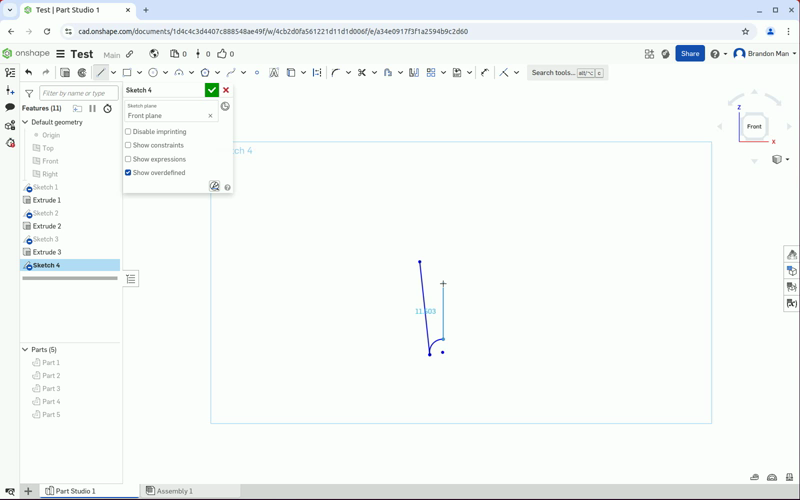
key_up(shift)
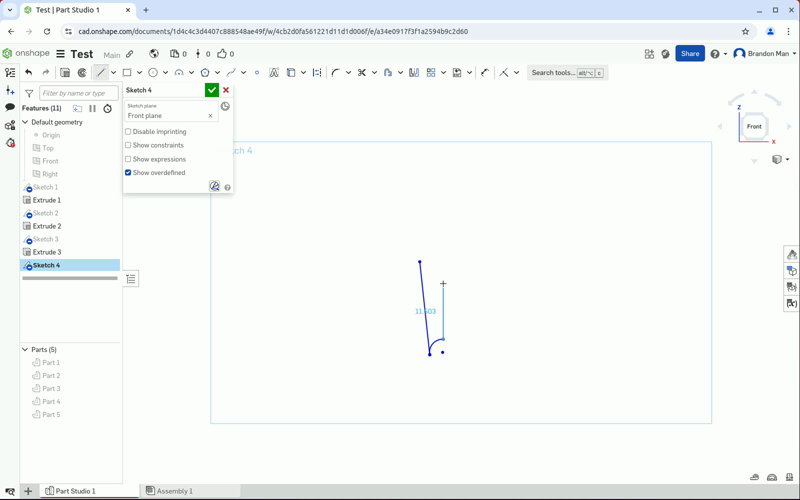
key(esc)
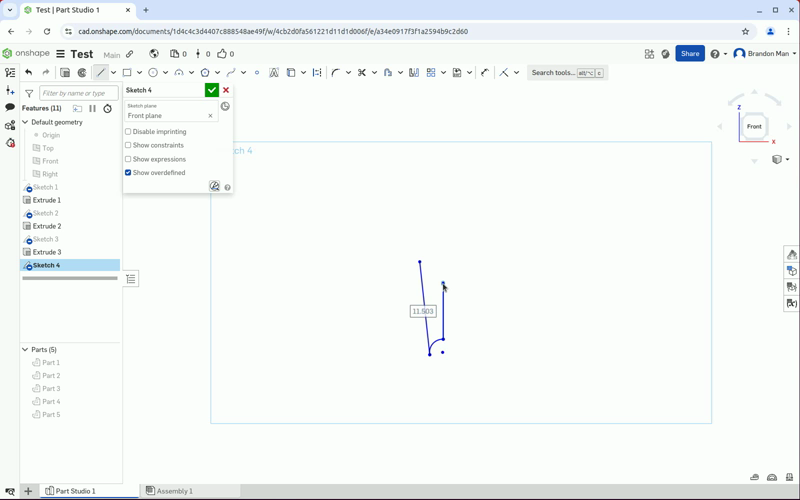
key(a)
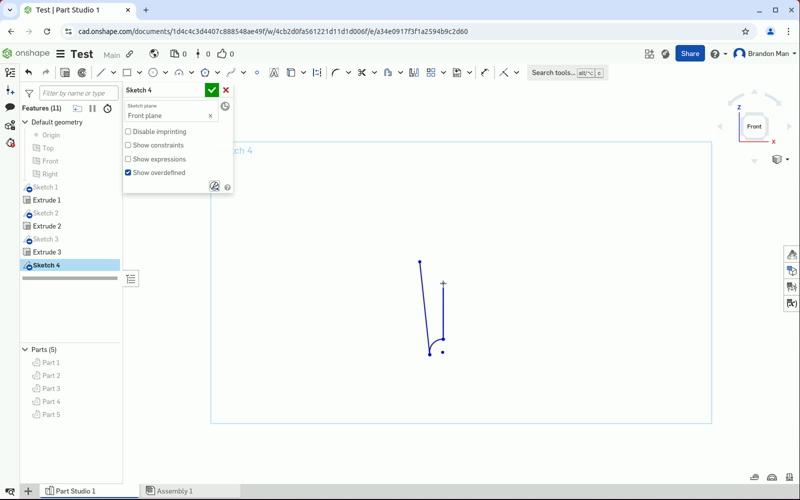
mouse_move(443, 283)
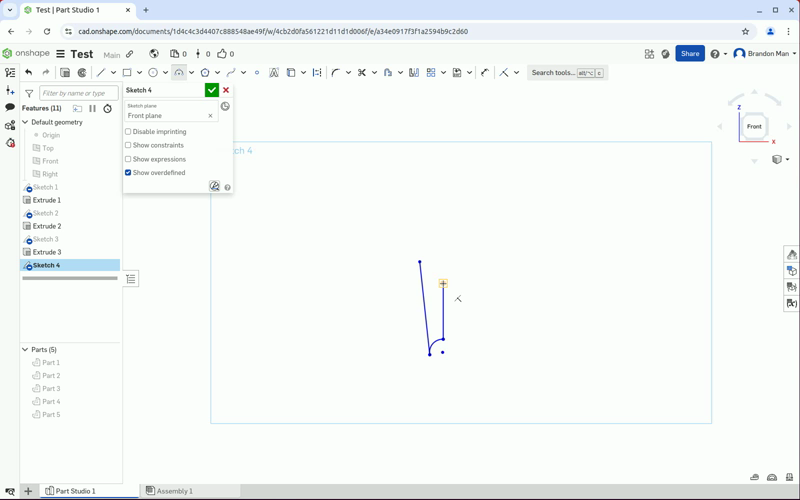
click(443, 283)
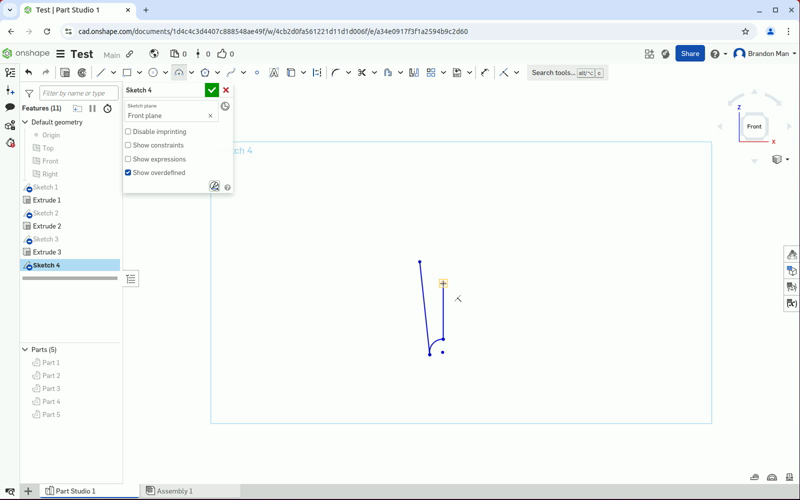
mouse_move(419, 261)
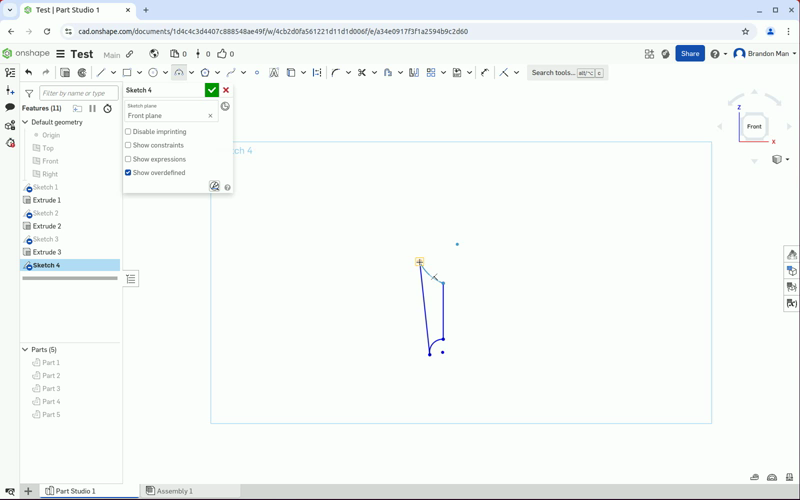
click(419, 261)
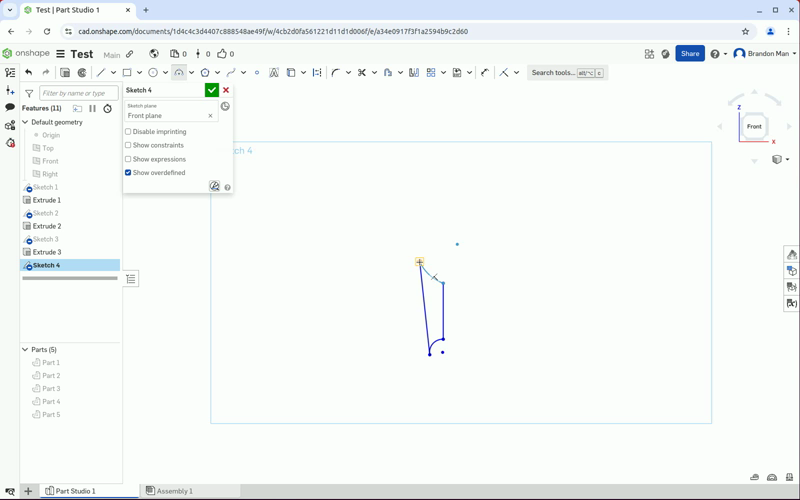
key_down(shift)
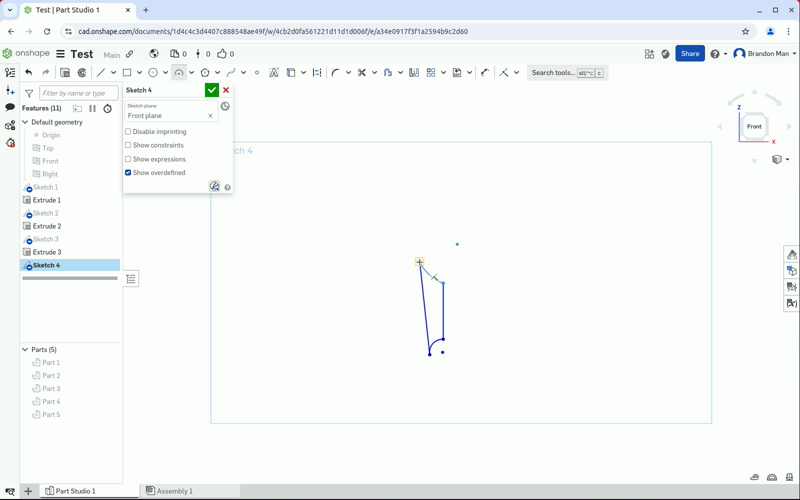
mouse_move(427, 276)
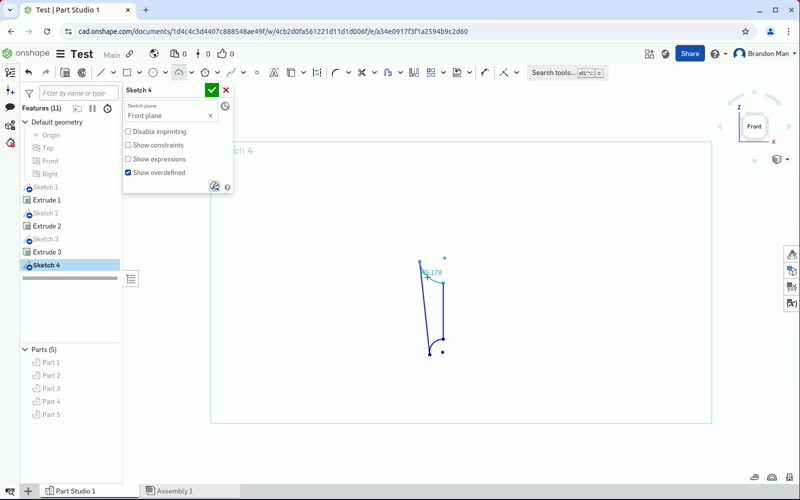
click(427, 276)
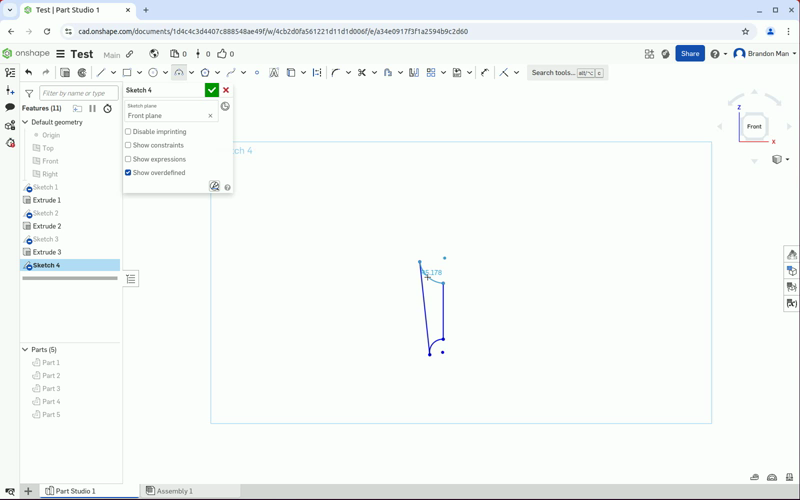
key_up(shift)
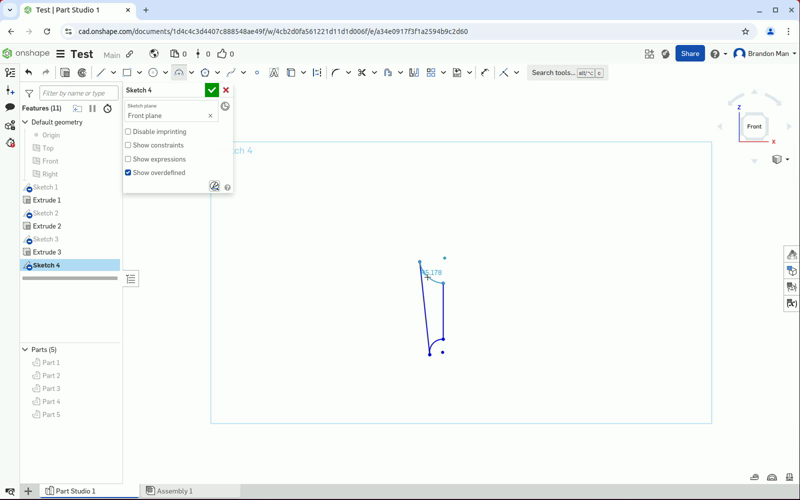
key(esc)
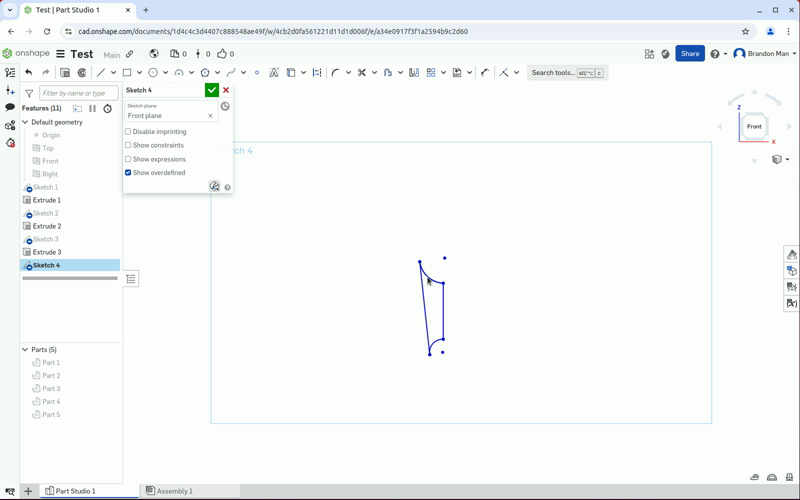
mouse_move(436, 330)
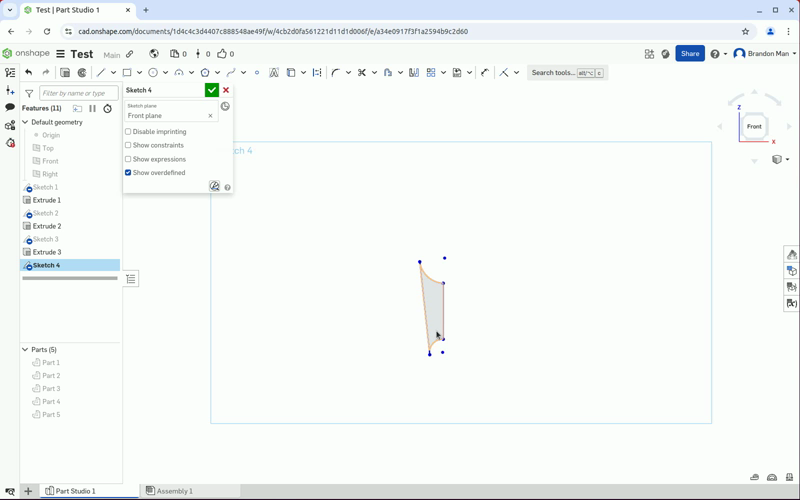
scroll(6)
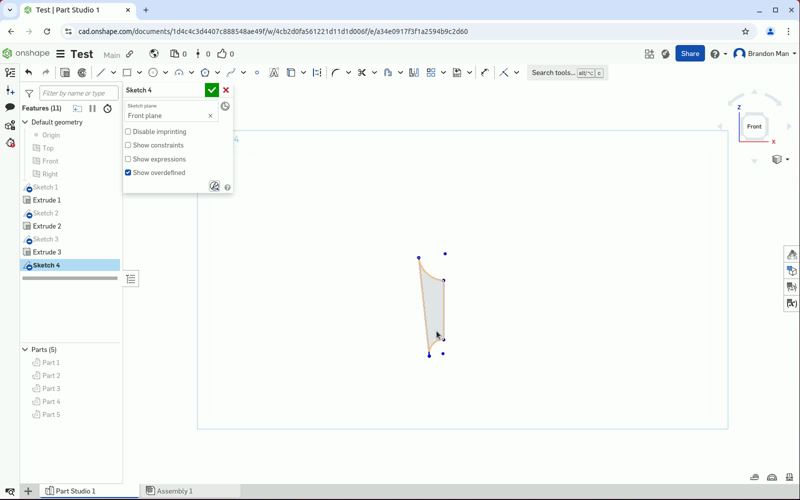
scroll(6)
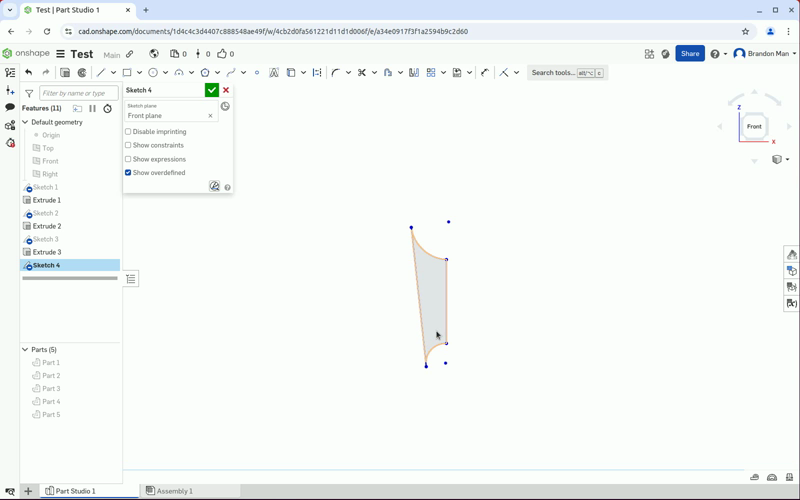
scroll(6)
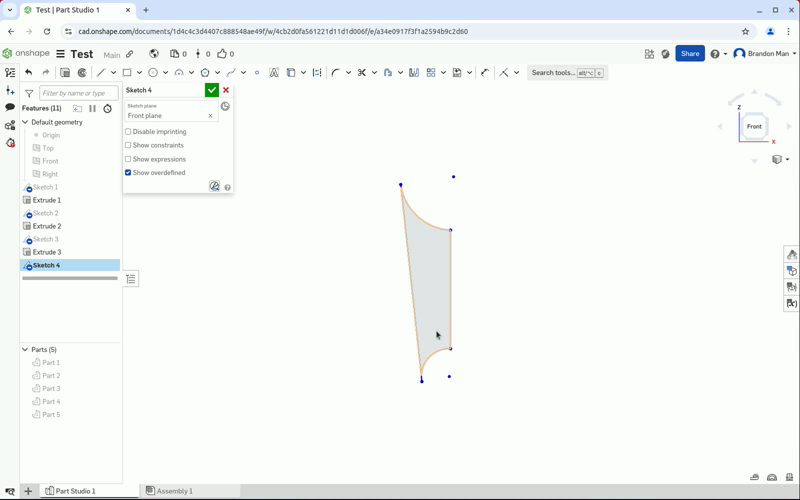
scroll(6)
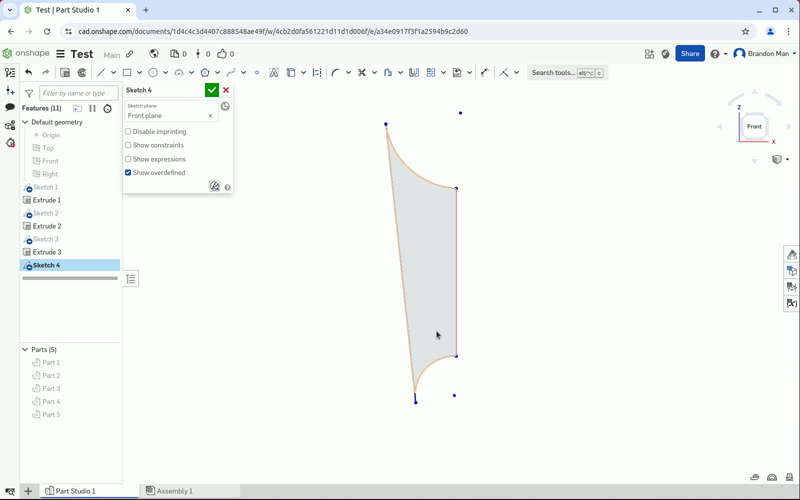
scroll(6)
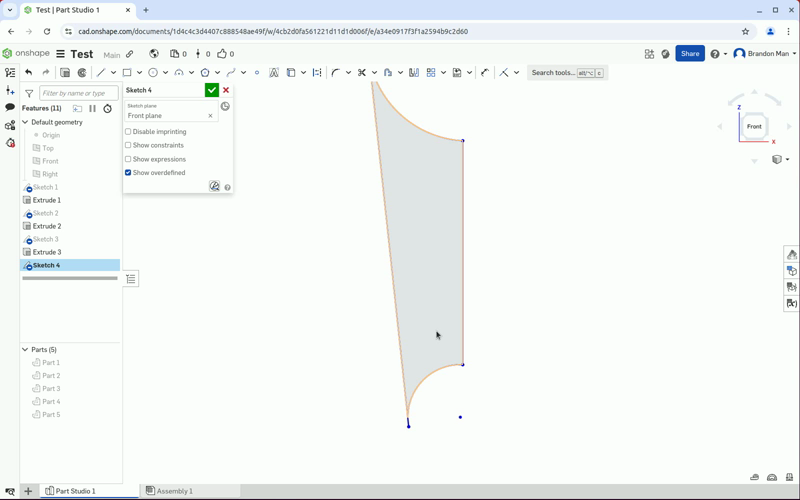
scroll(6)
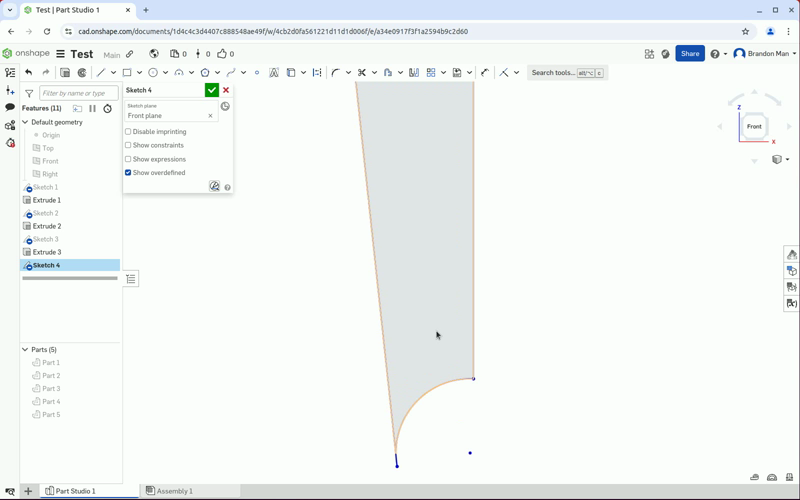
scroll(6)
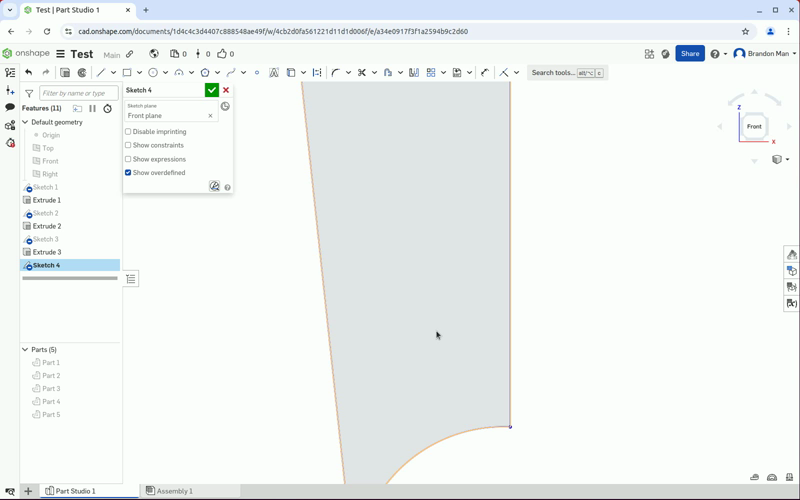
click(436, 330)
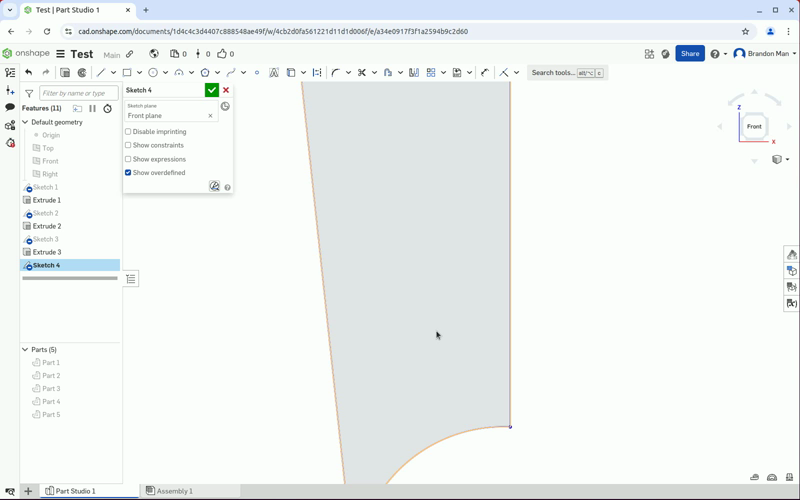
scroll(-6)
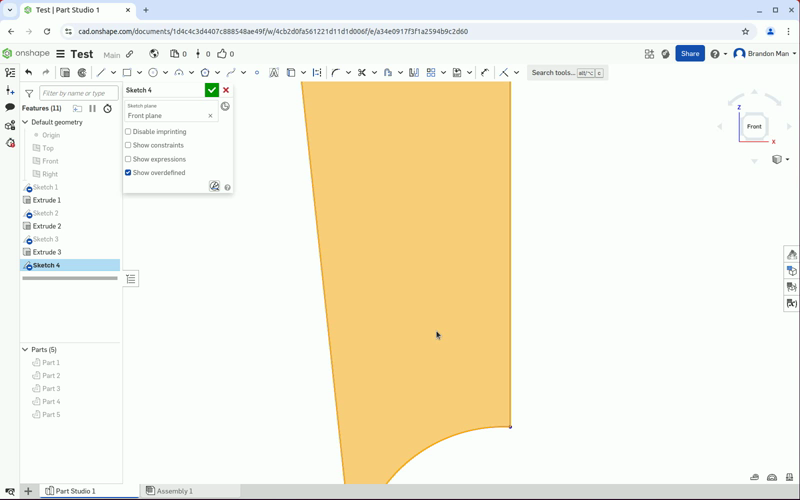
scroll(-6)
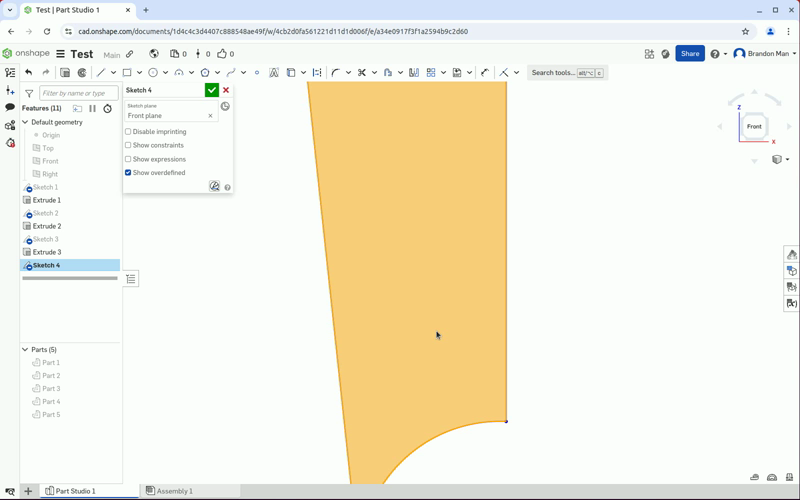
scroll(-6)
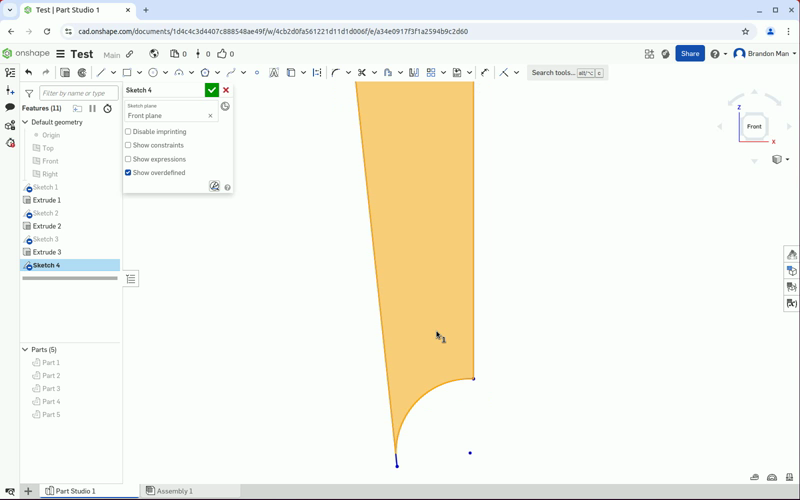
scroll(-6)
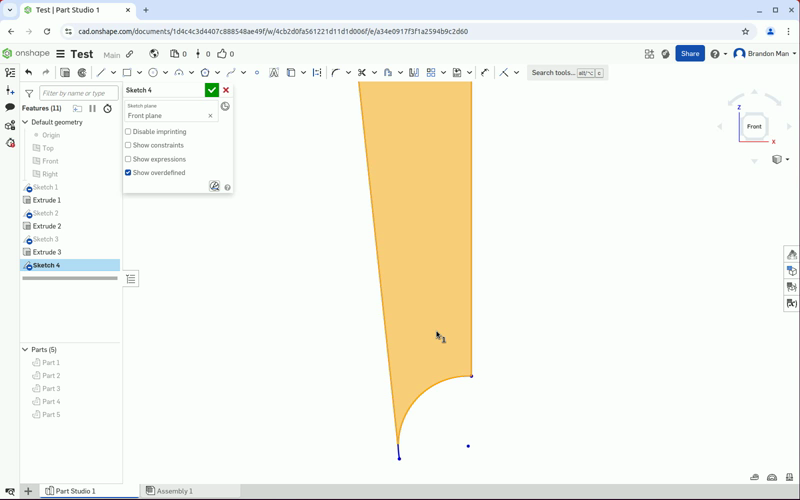
scroll(-6)
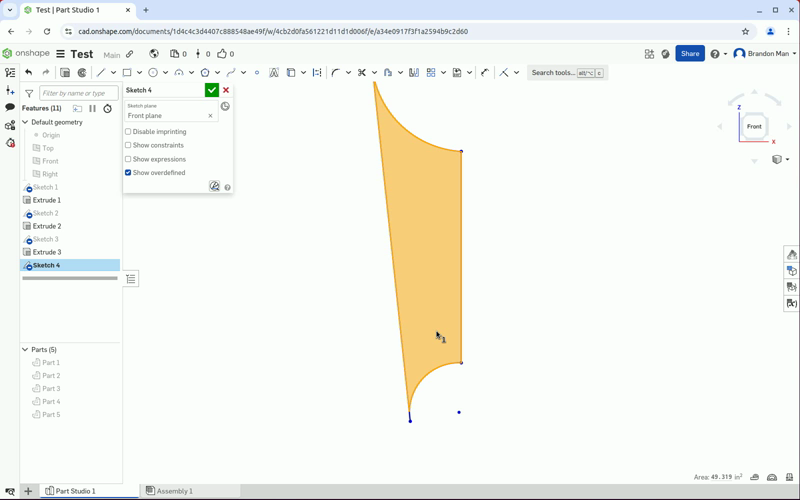
scroll(-6)
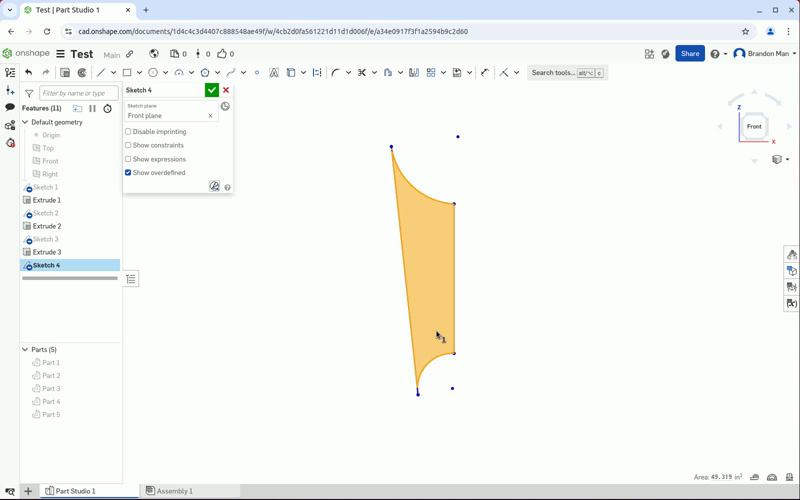
scroll(-6)
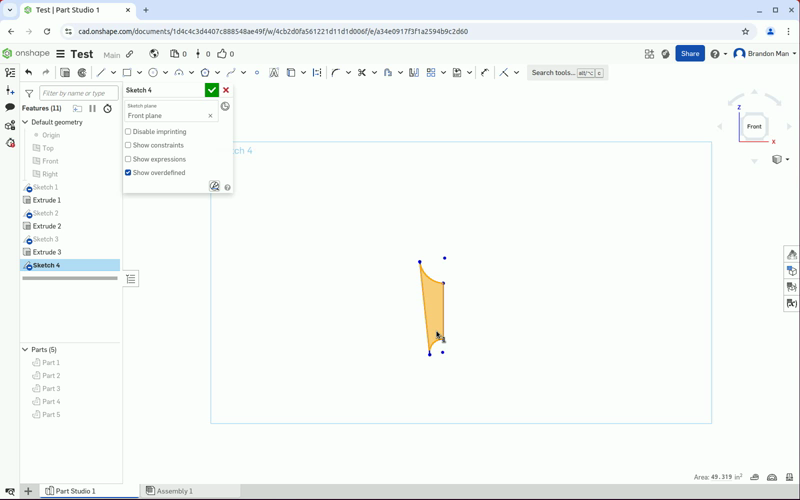
mouse_move(73, 352)
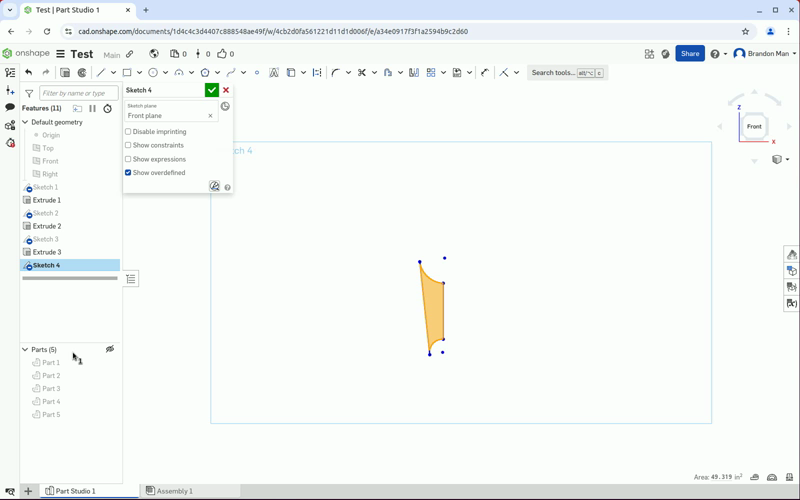
key(shift+y)
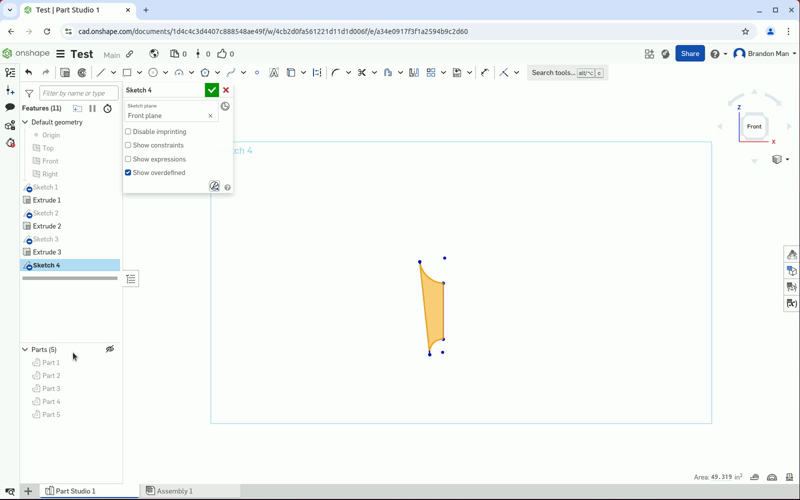
key(shift+e)
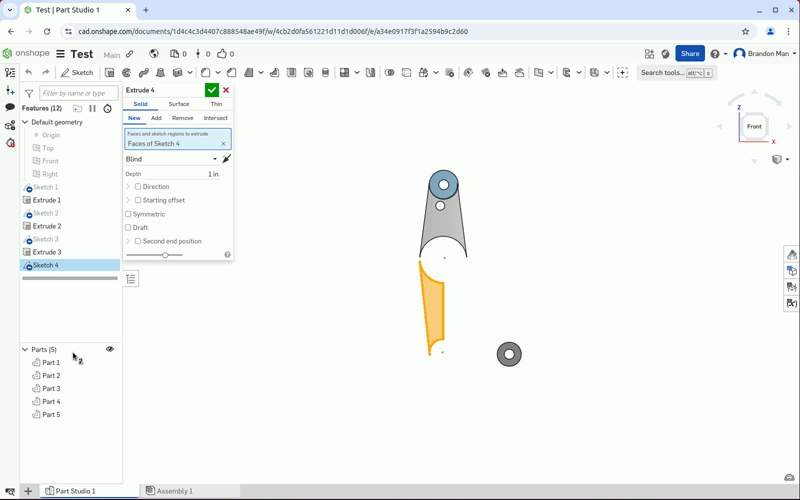
mouse_move(143, 106)
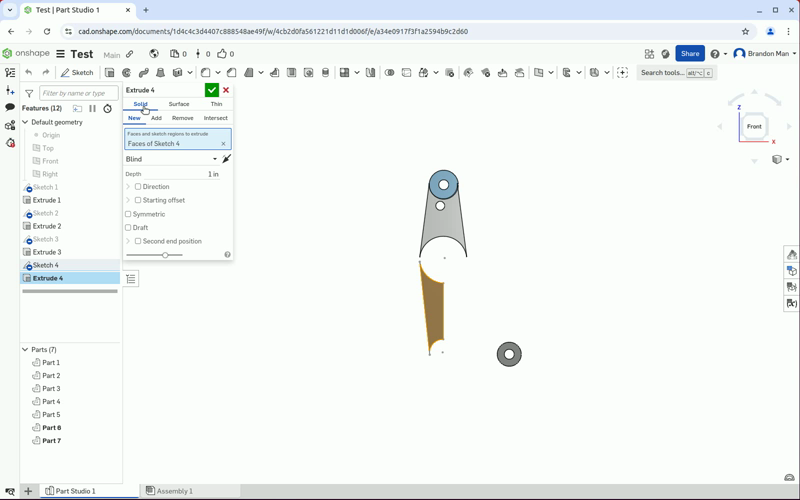
click(143, 106)
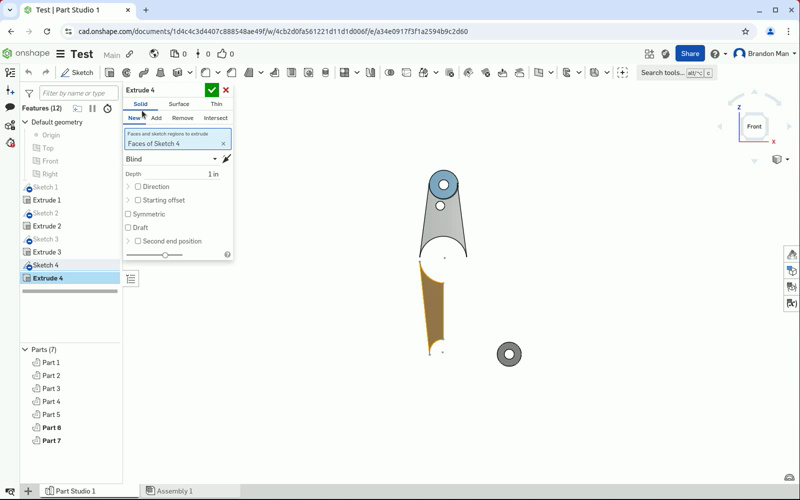
mouse_move(137, 120)
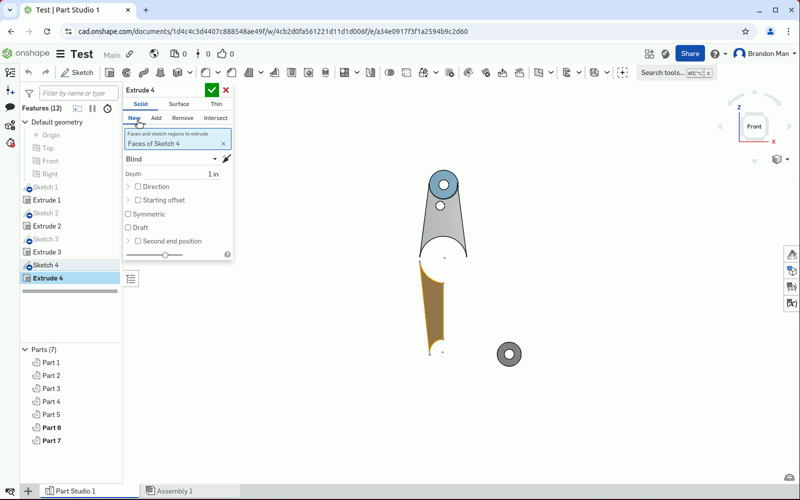
click(137, 120)
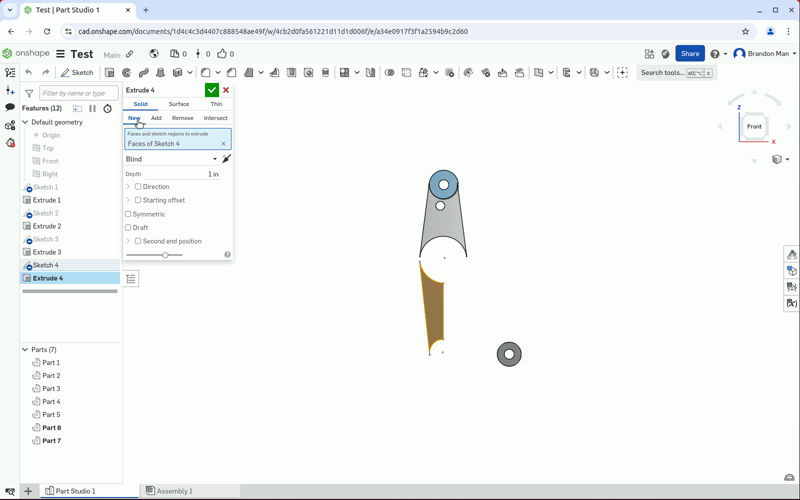
key(tab, 4)
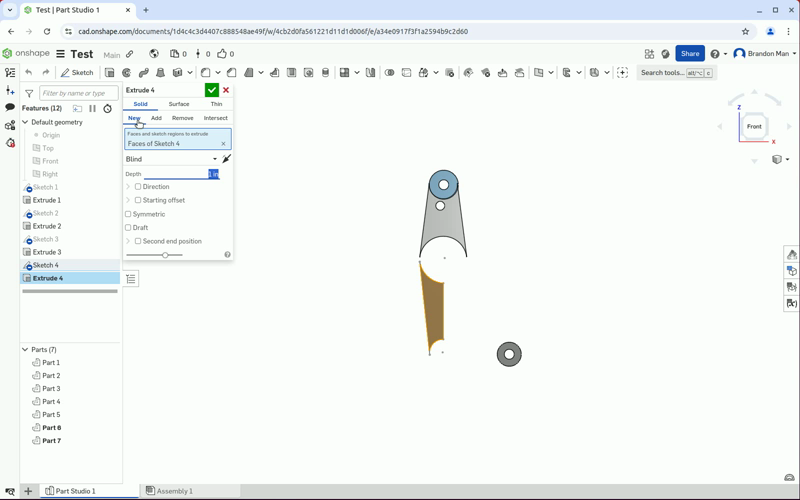
text(0.963)
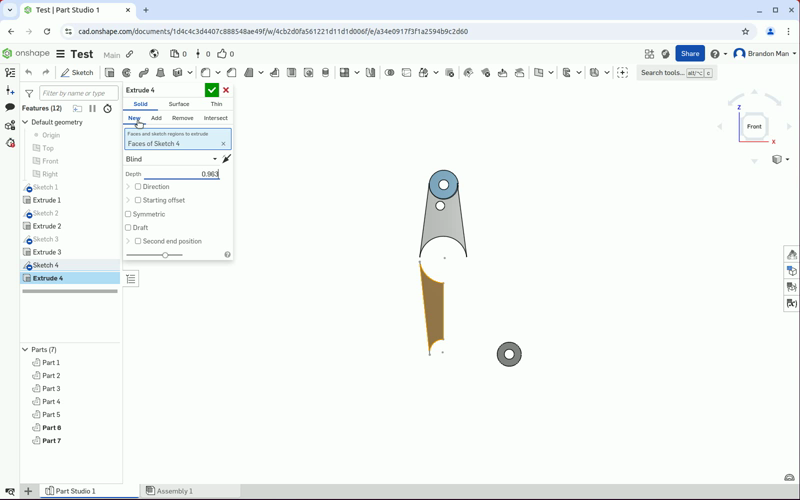
key(enter)
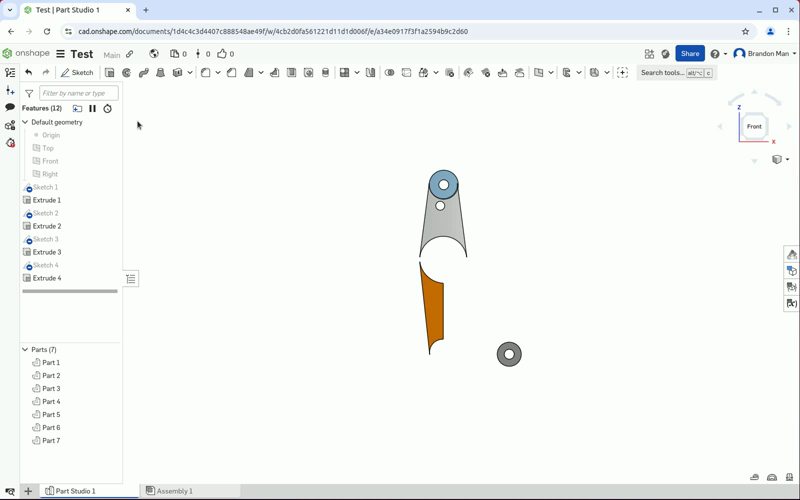
key(shift+h)
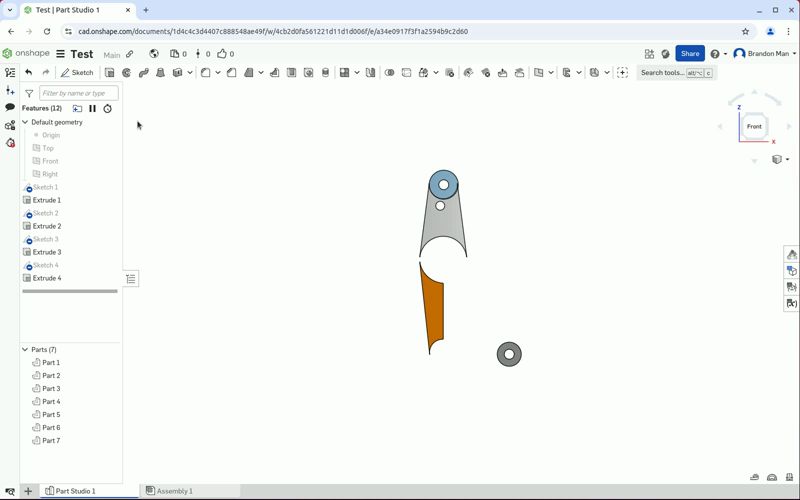
key(shift+h)
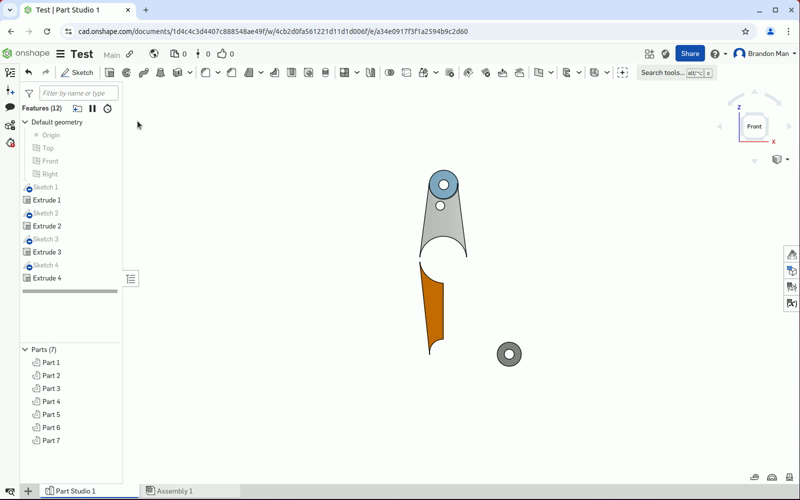
mouse_move(73, 189)
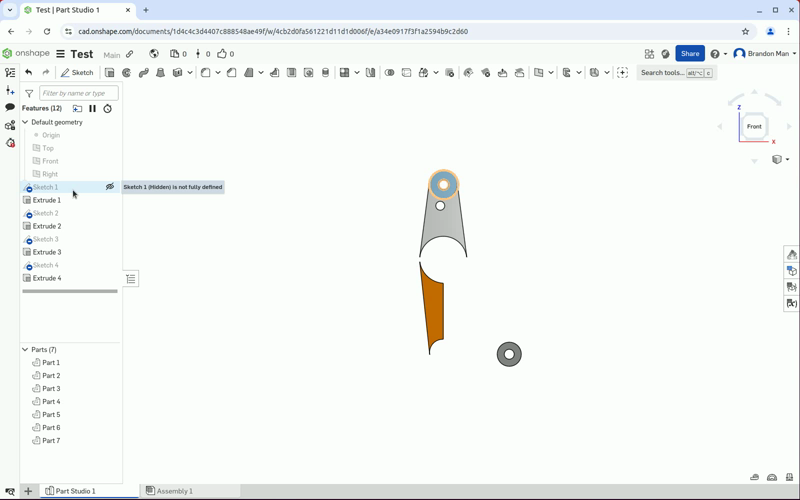
click(73, 189)
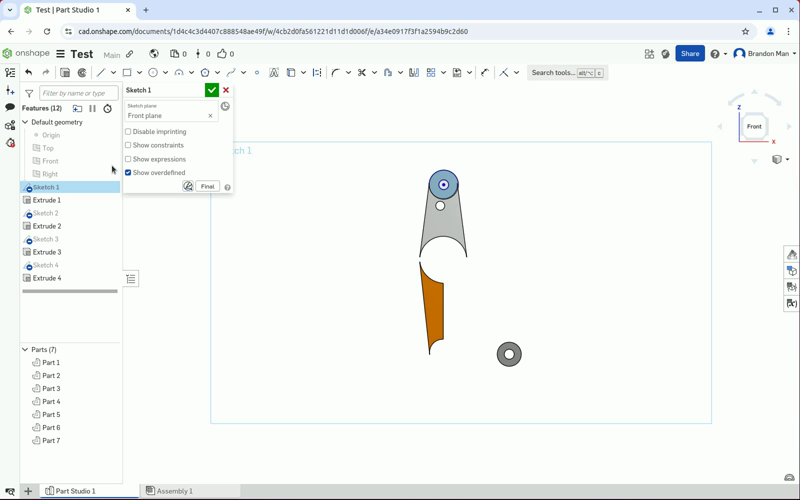
mouse_move(229, 92)
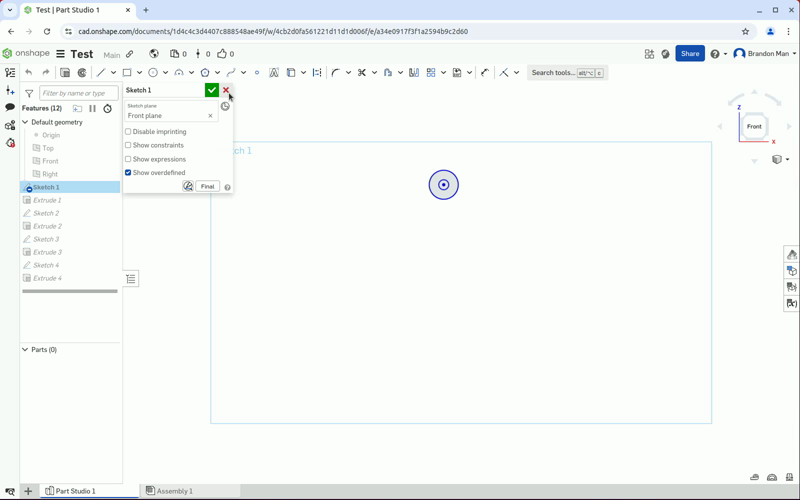
click(229, 92)
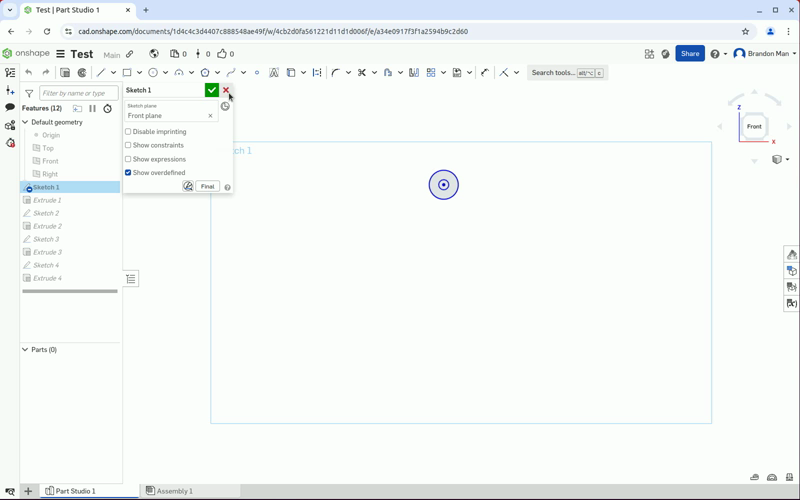
key(shift+s)
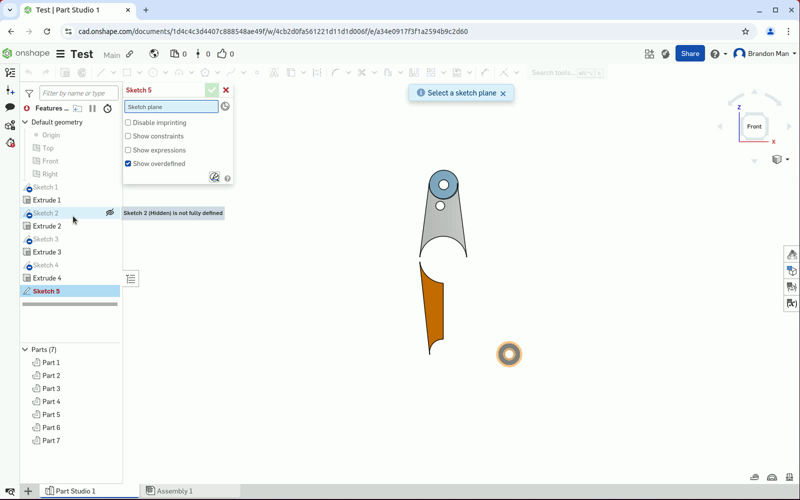
scroll(3)
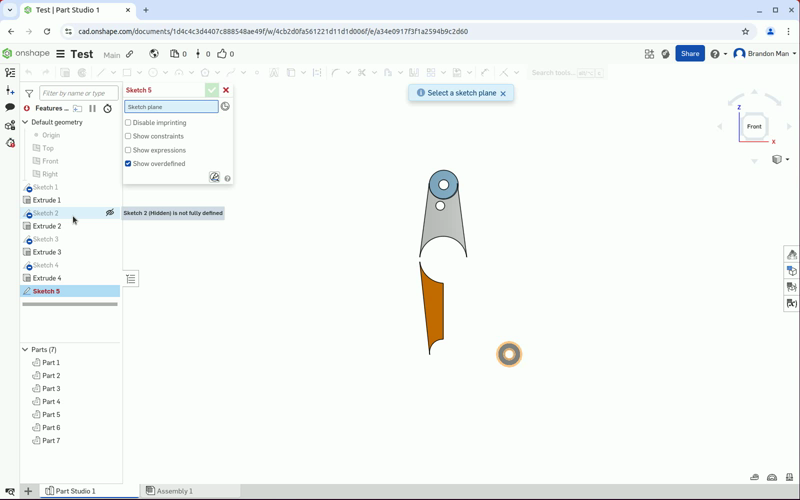
mouse_move(73, 163)
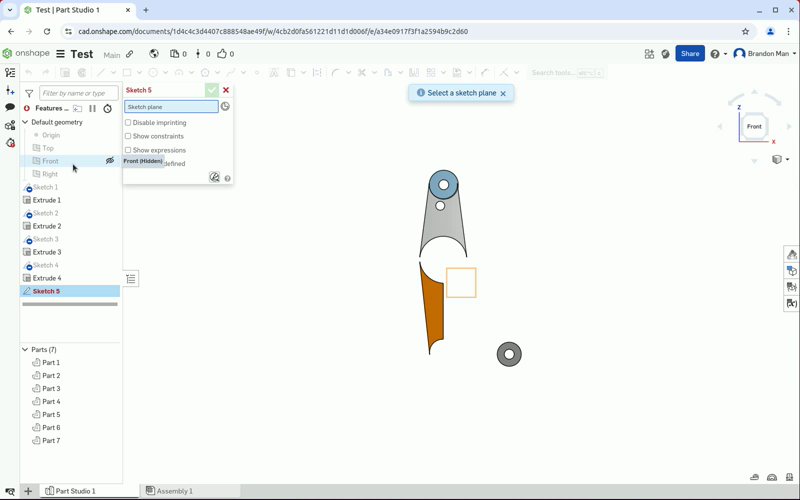
click(73, 163)
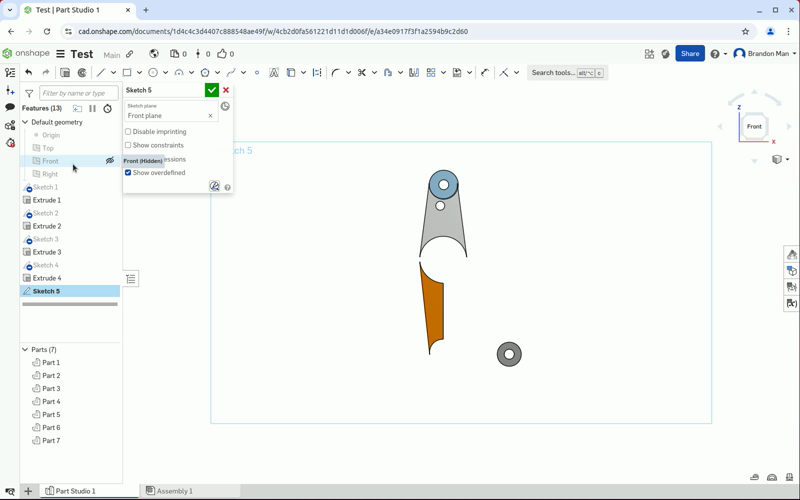
mouse_move(73, 352)
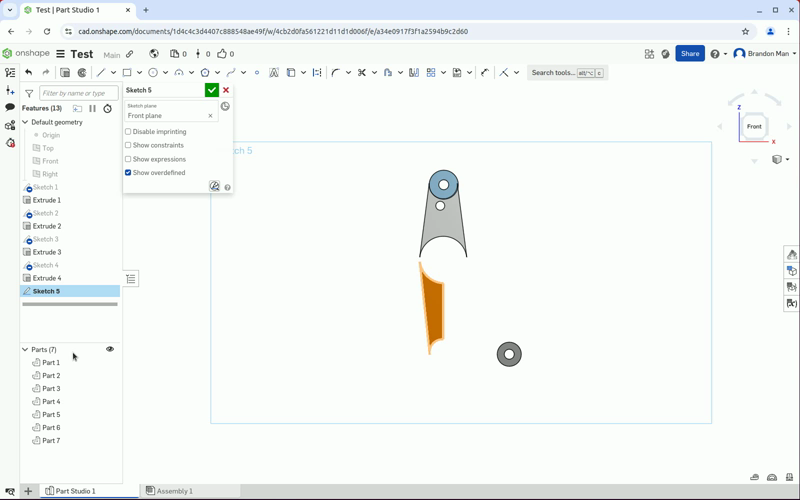
key(y)
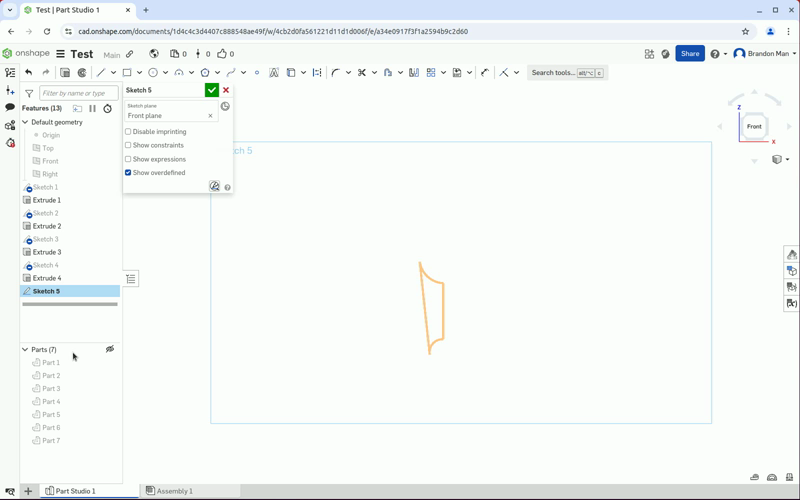
key(c)
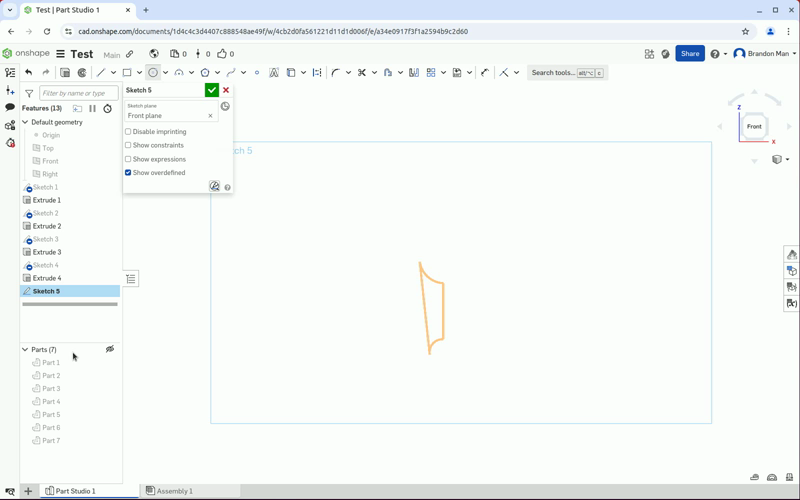
key_down(shift)
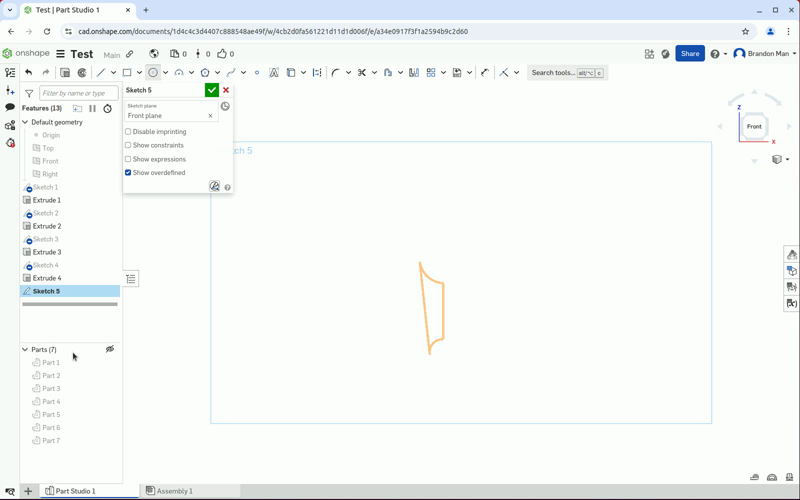
mouse_move(443, 354)
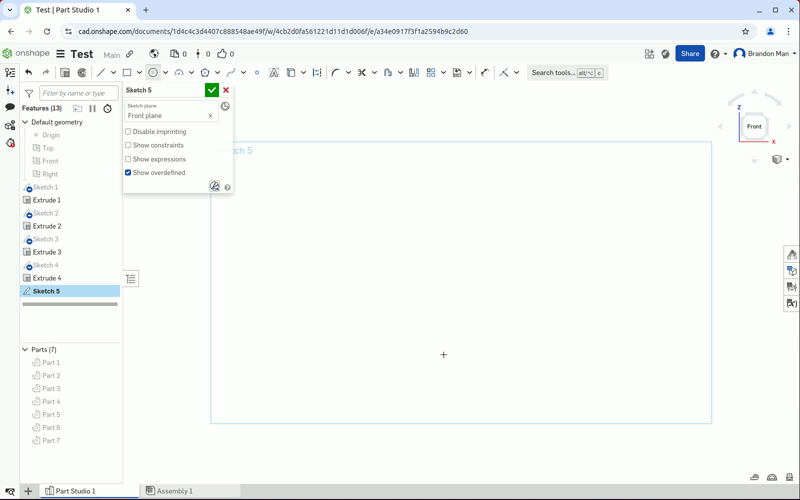
click(443, 354)
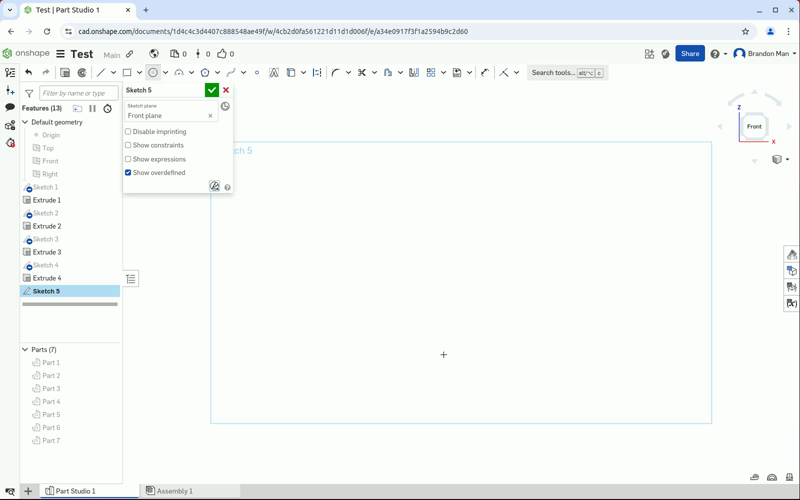
key_up(shift)
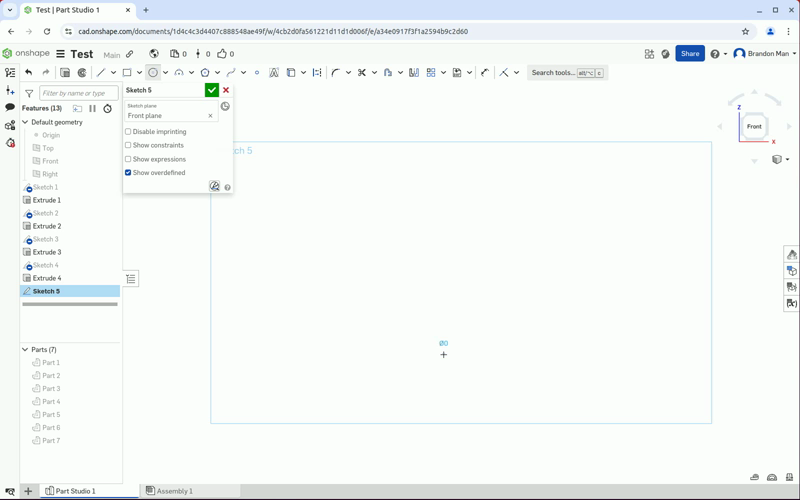
mouse_move(458, 354)
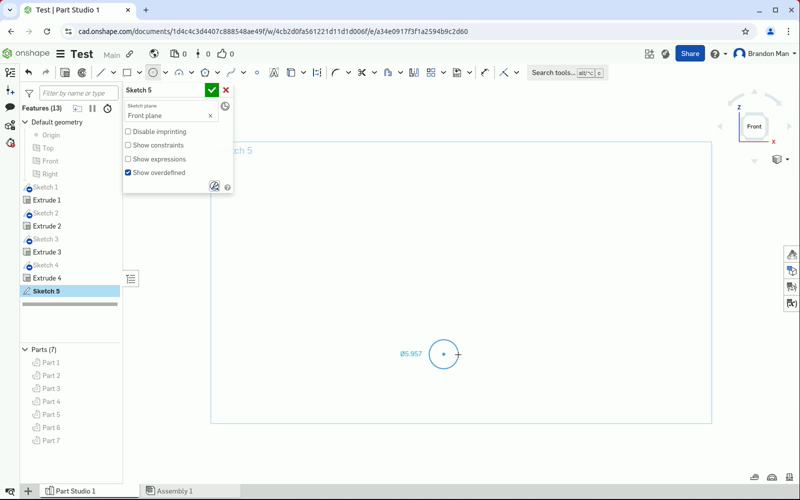
click(458, 354)
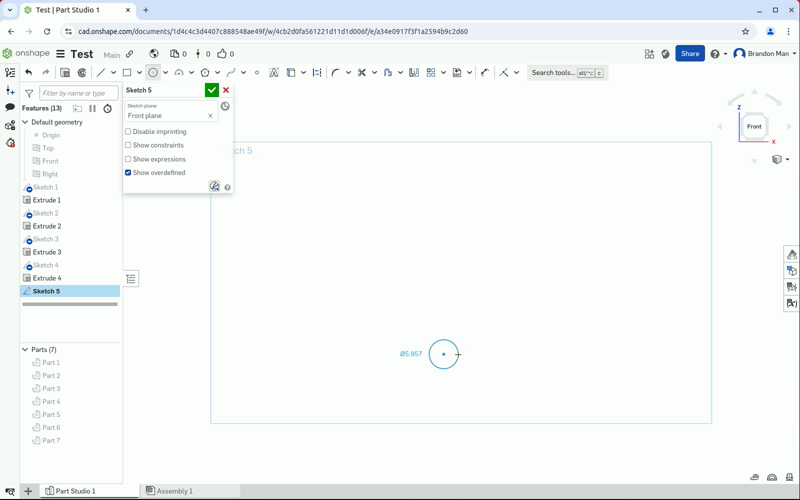
key(esc)
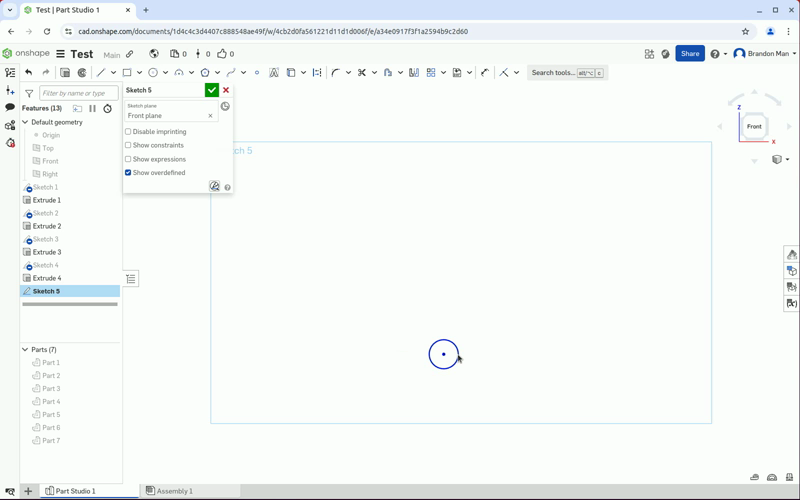
key(c)
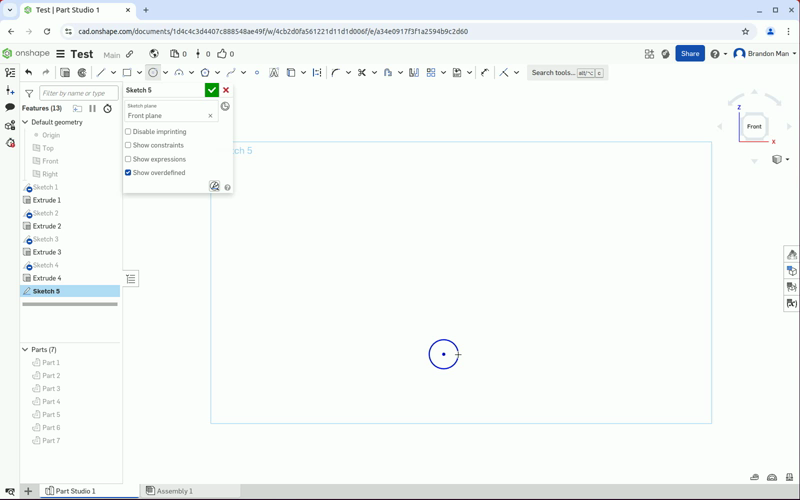
key_down(shift)
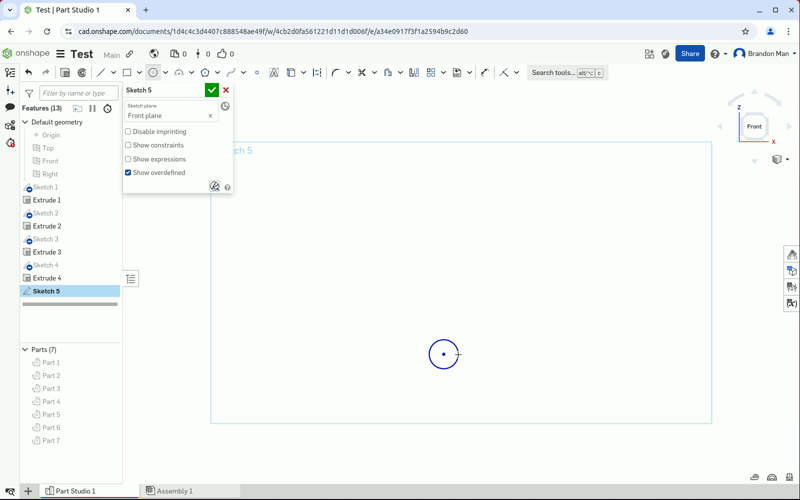
mouse_move(443, 354)
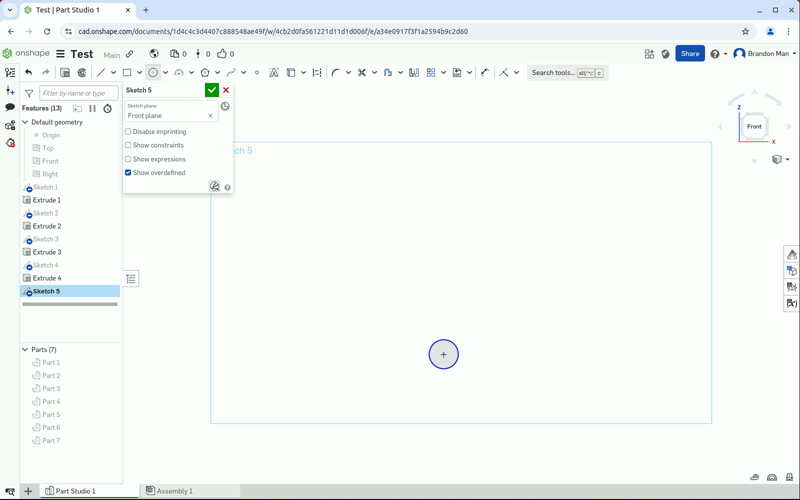
click(443, 354)
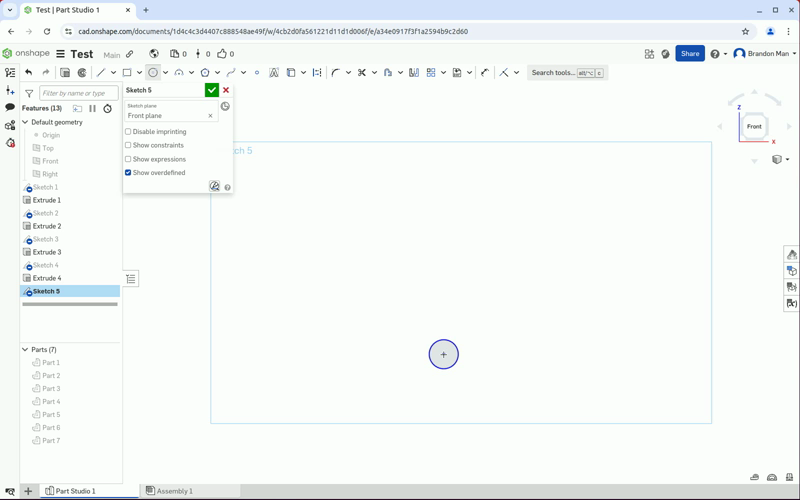
key_up(shift)
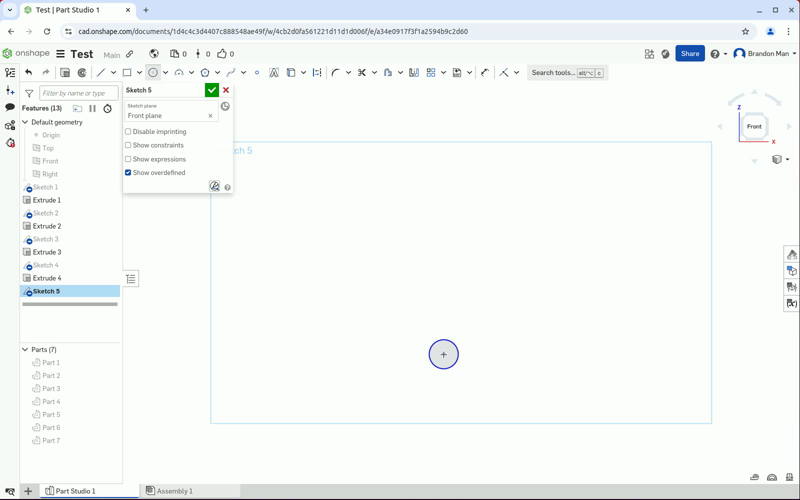
mouse_move(448, 354)
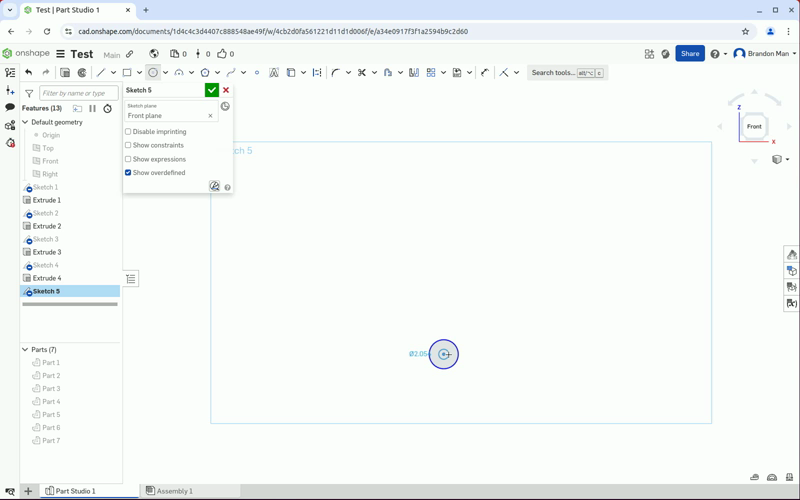
click(448, 354)
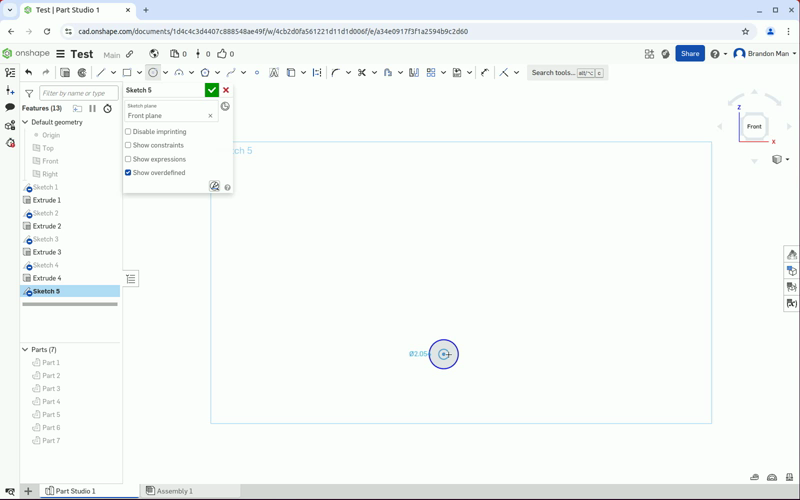
key(esc)
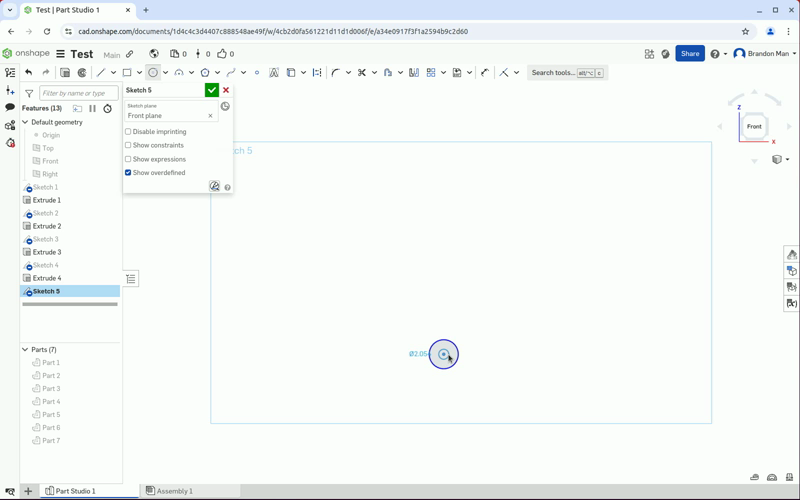
mouse_move(448, 362)
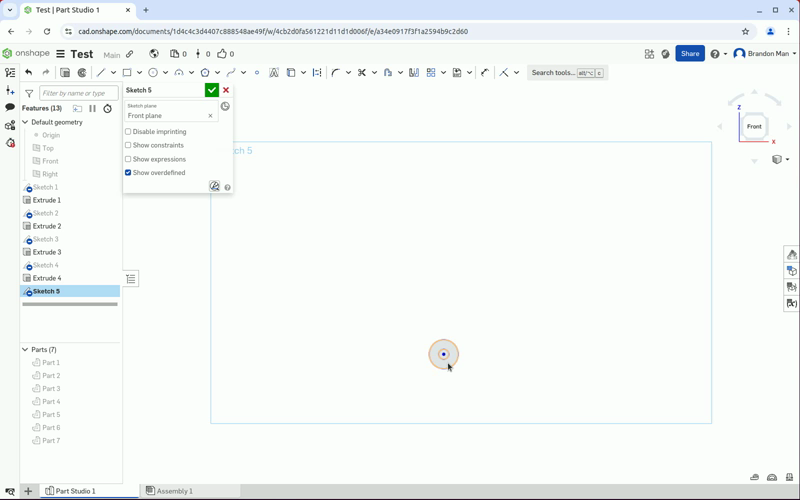
scroll(6)
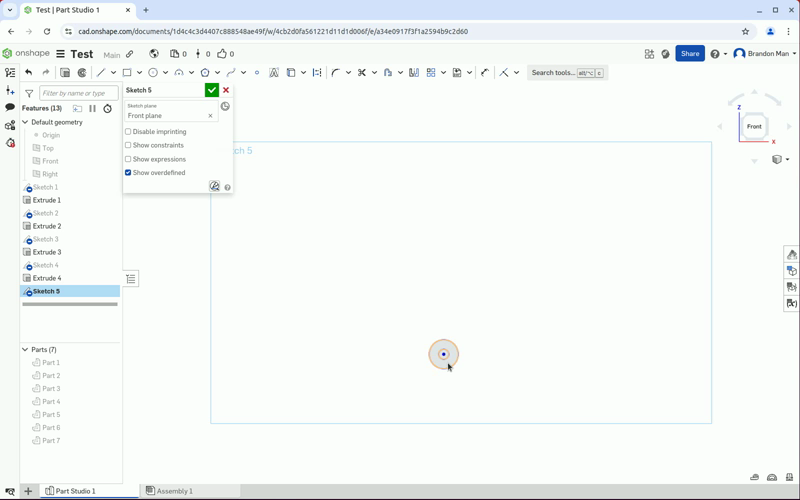
scroll(6)
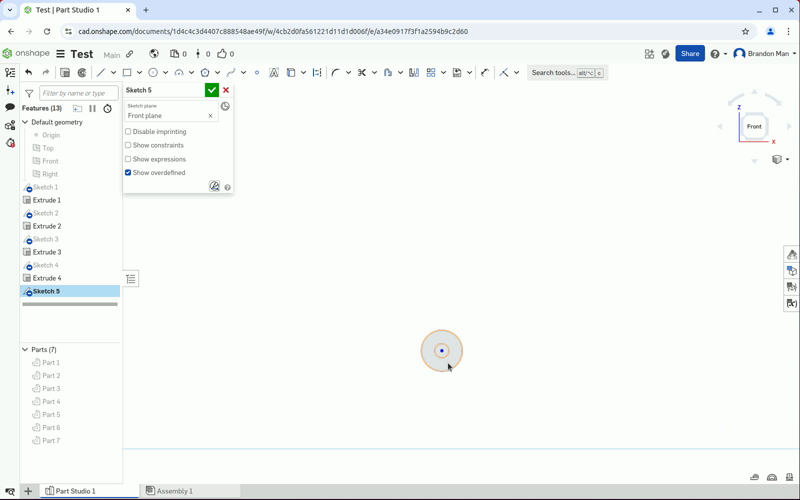
scroll(6)
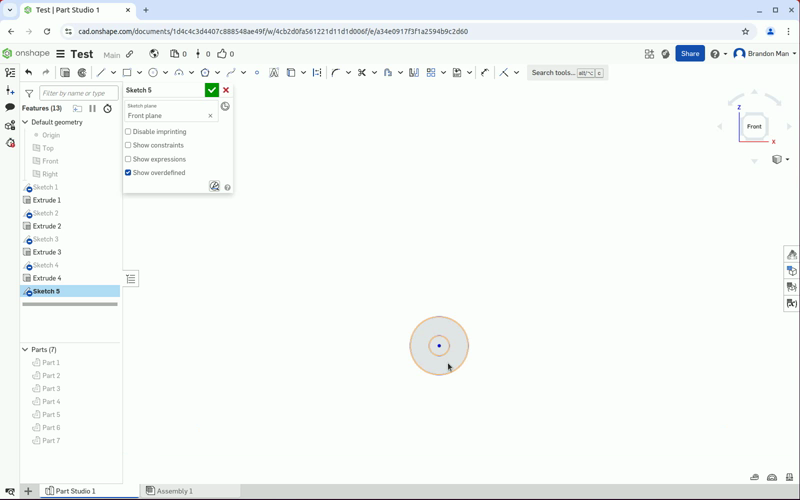
scroll(6)
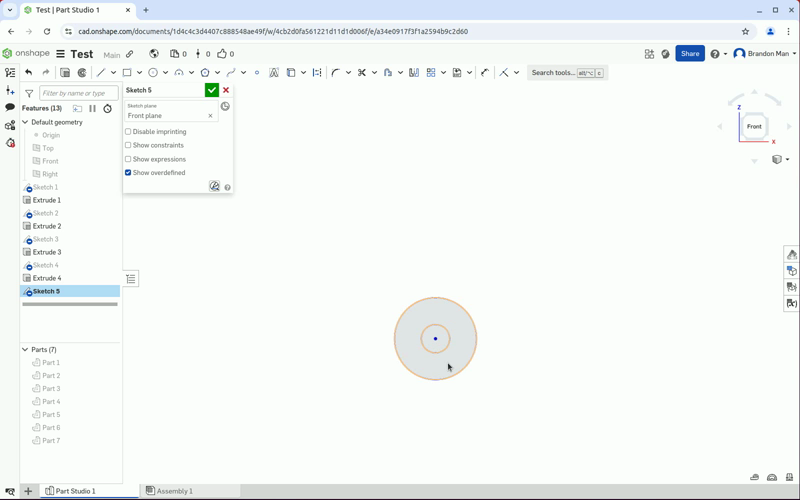
scroll(6)
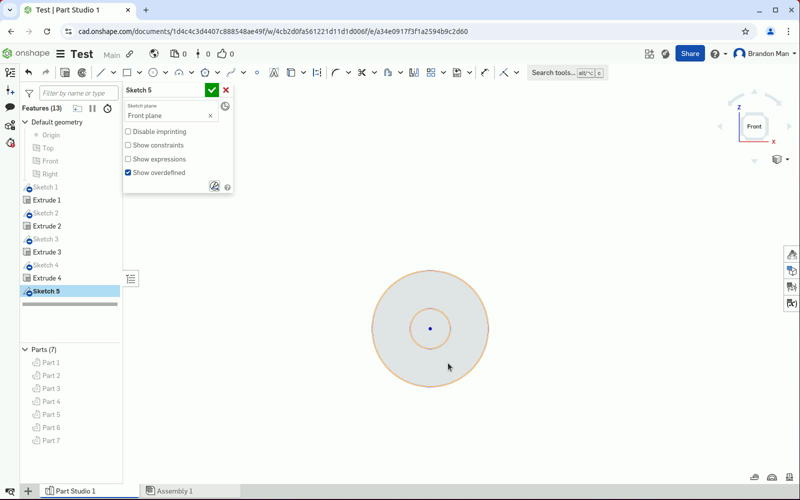
scroll(6)
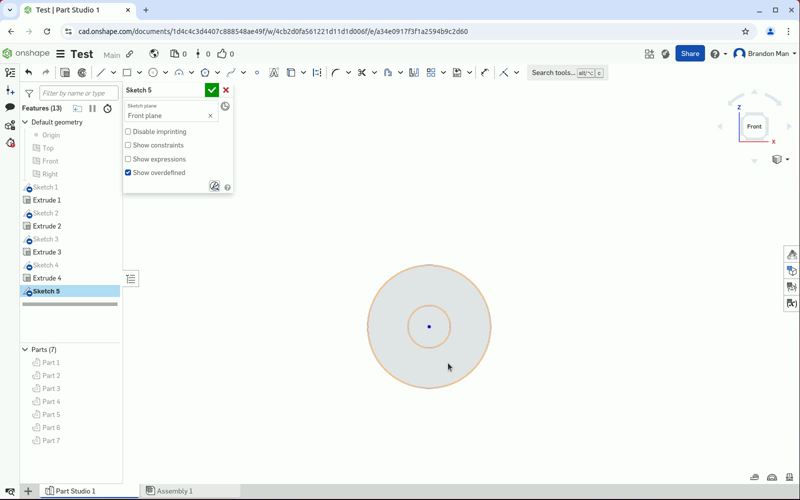
scroll(6)
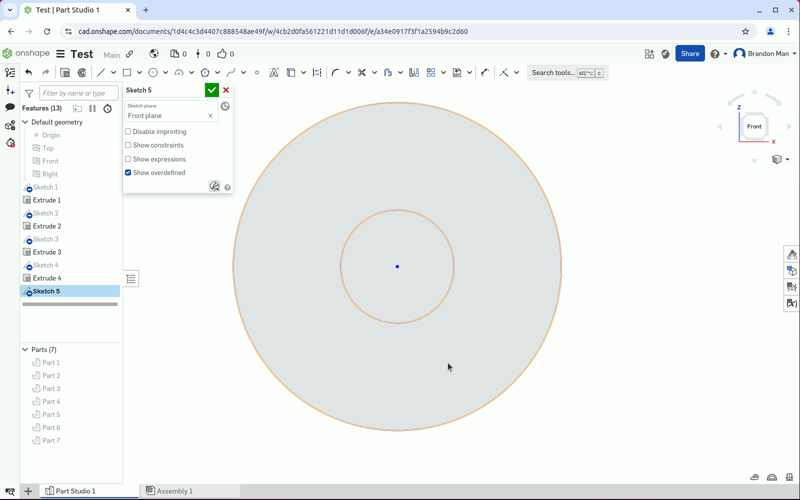
click(448, 362)
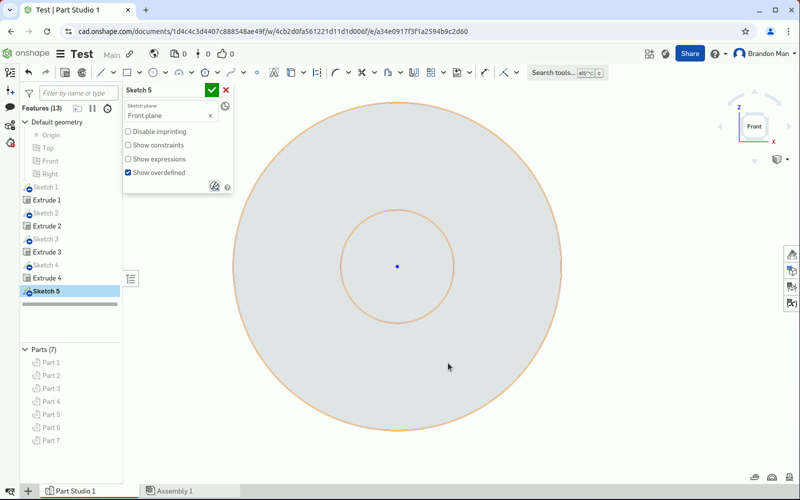
scroll(-6)
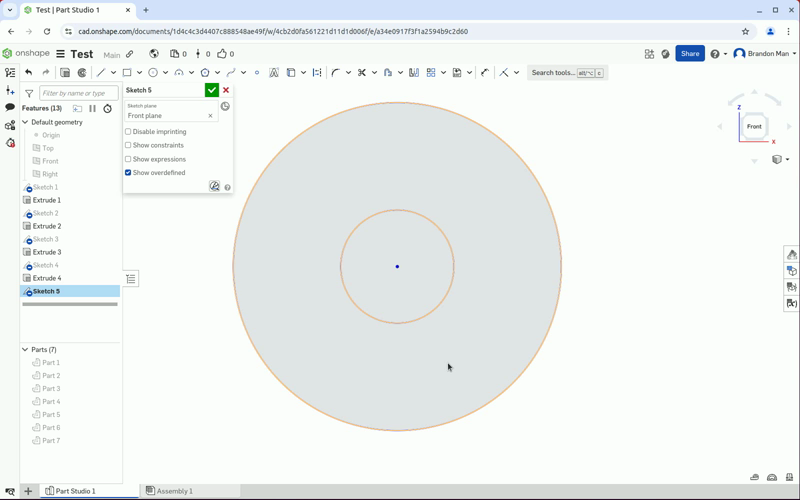
scroll(-6)
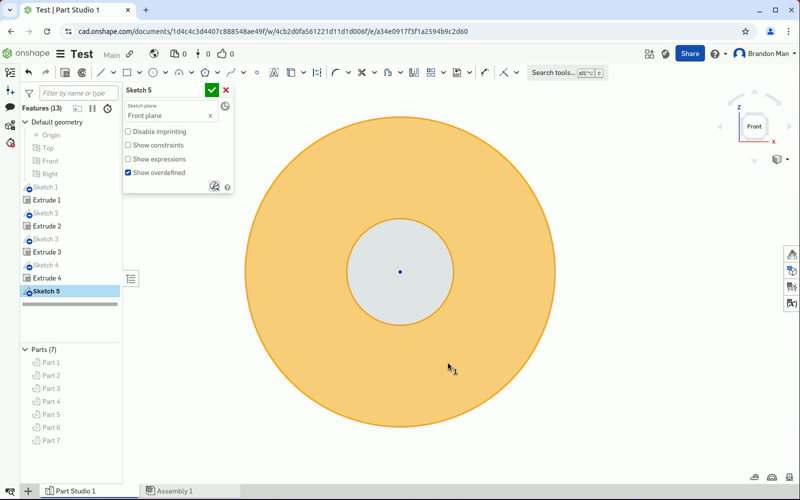
scroll(-6)
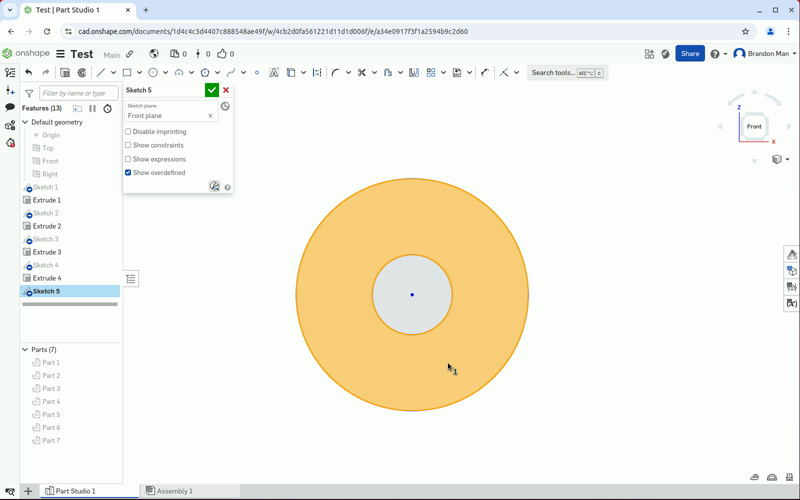
scroll(-6)
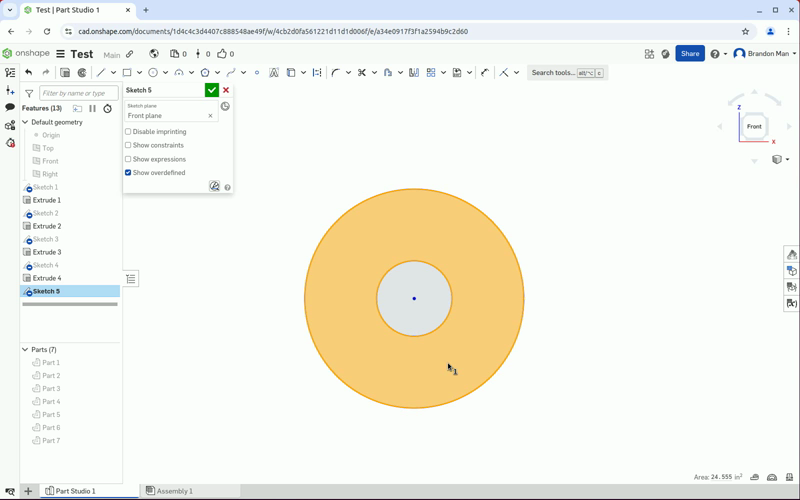
scroll(-6)
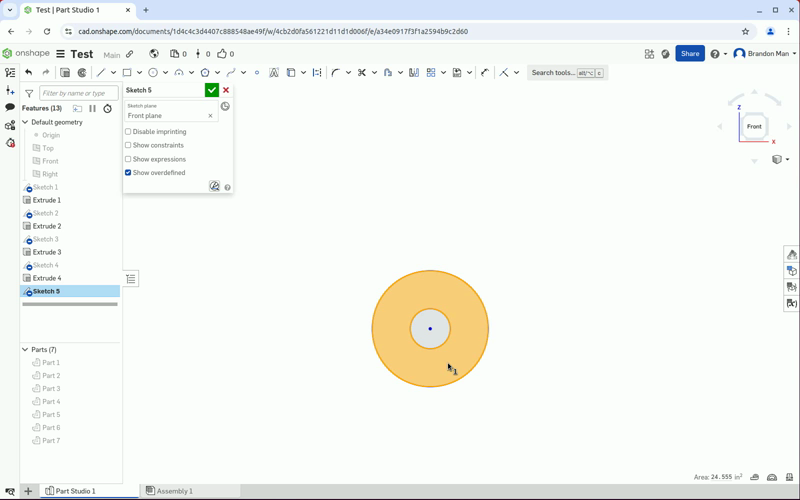
scroll(-6)
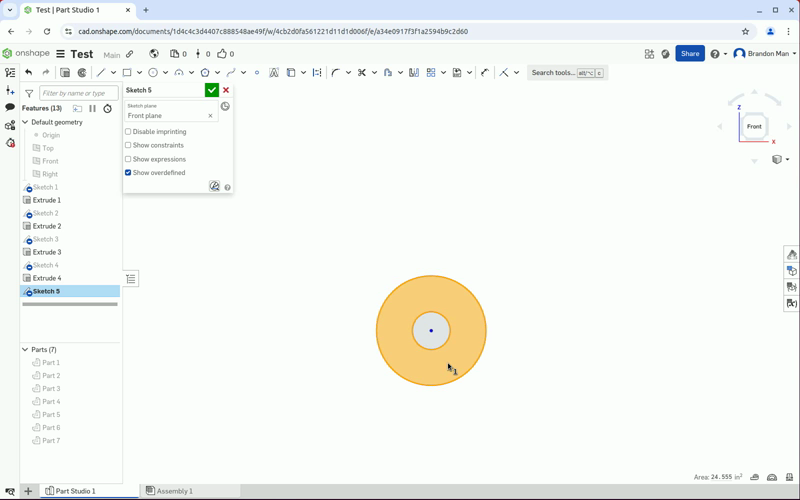
scroll(-6)
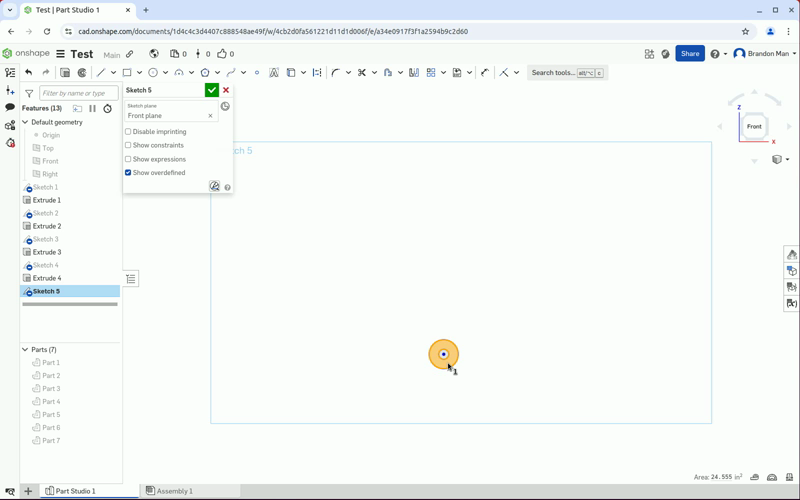
mouse_move(73, 352)
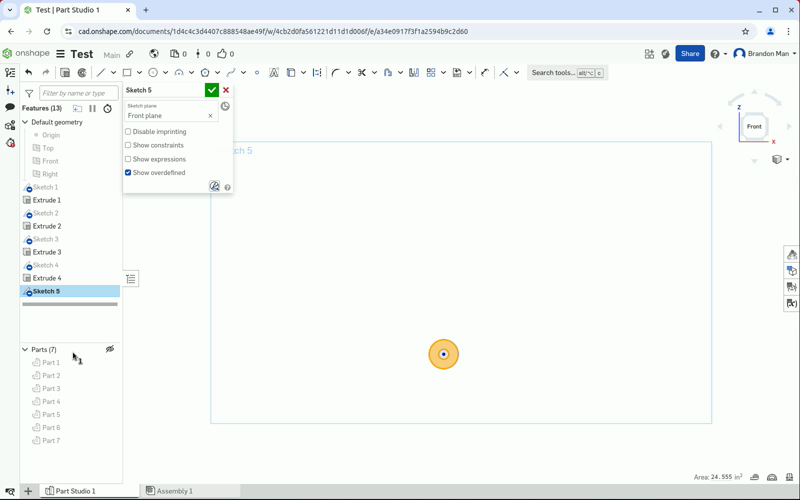
key(shift+y)
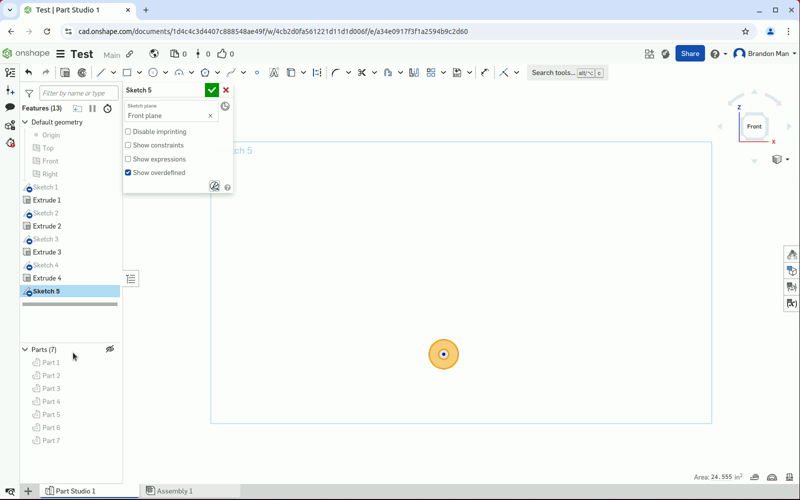
key(shift+e)
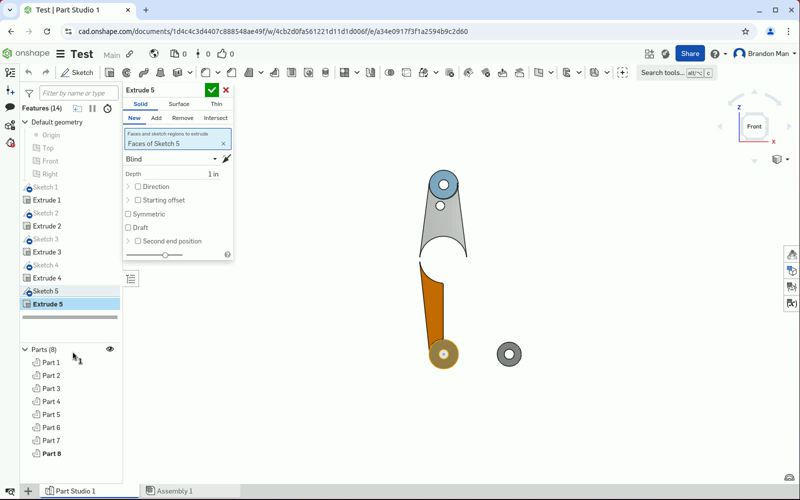
mouse_move(143, 106)
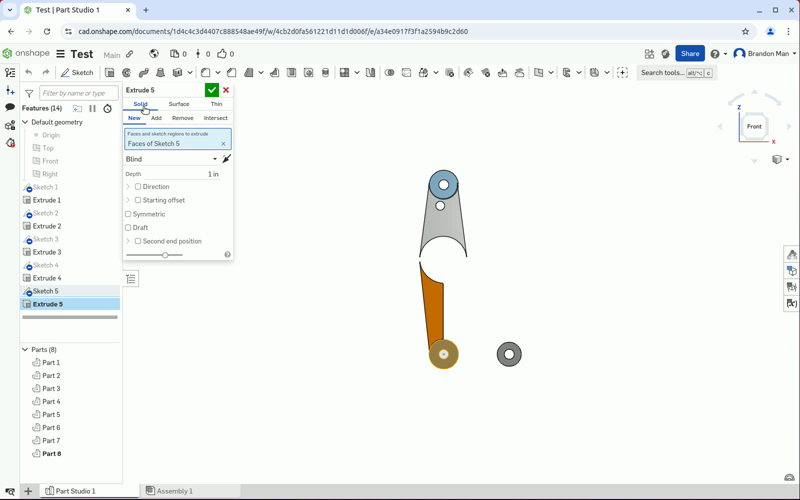
click(143, 106)
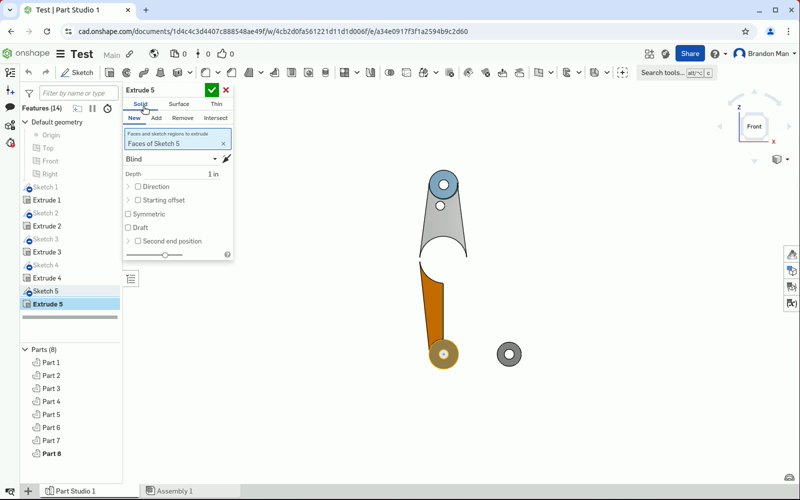
mouse_move(137, 120)
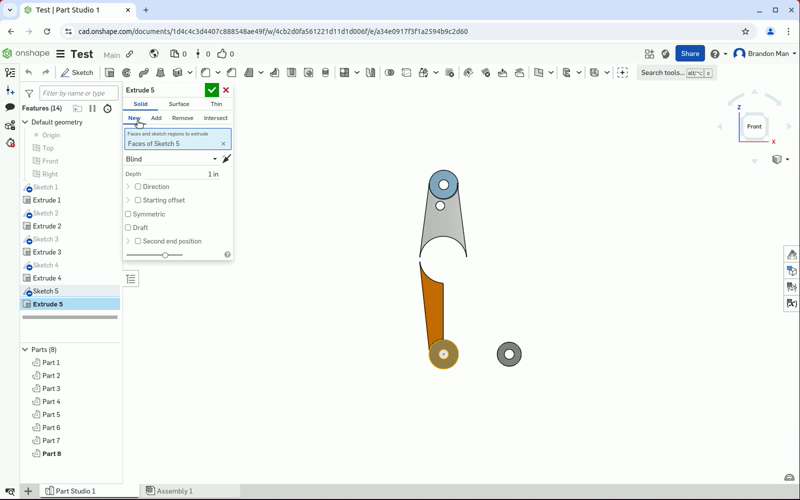
click(137, 120)
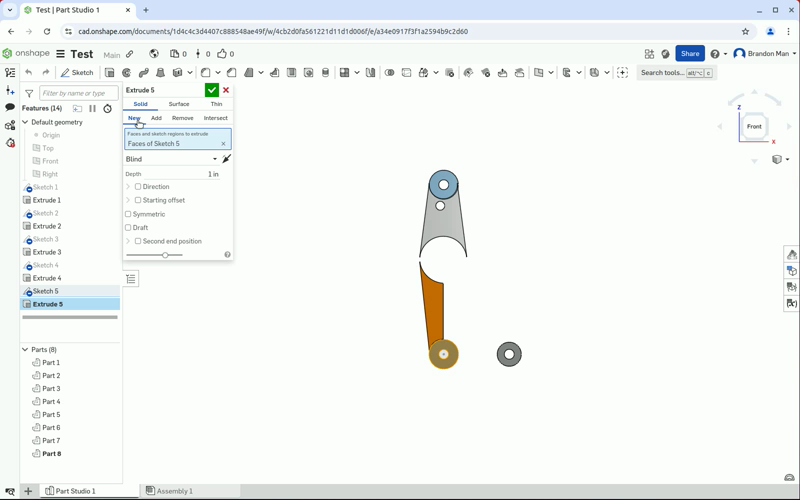
key(tab, 4)
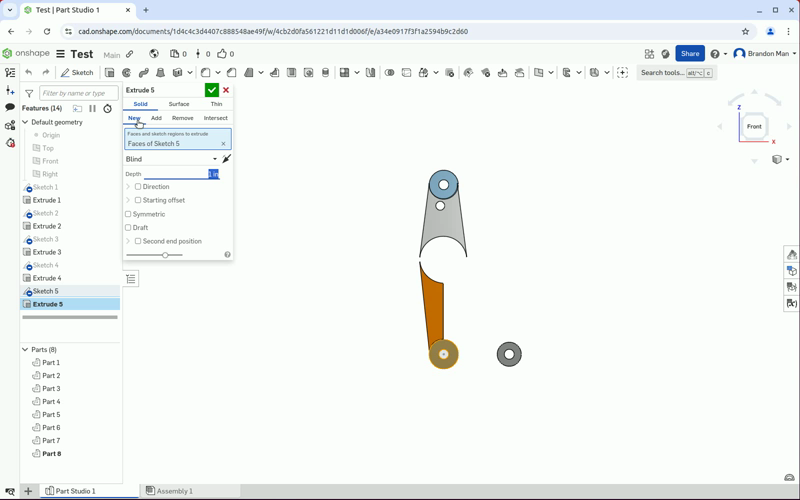
text(0.963)
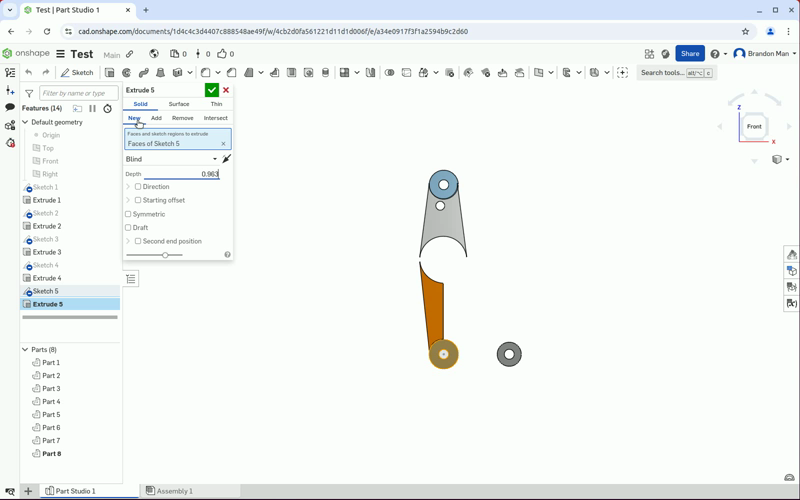
key(enter)
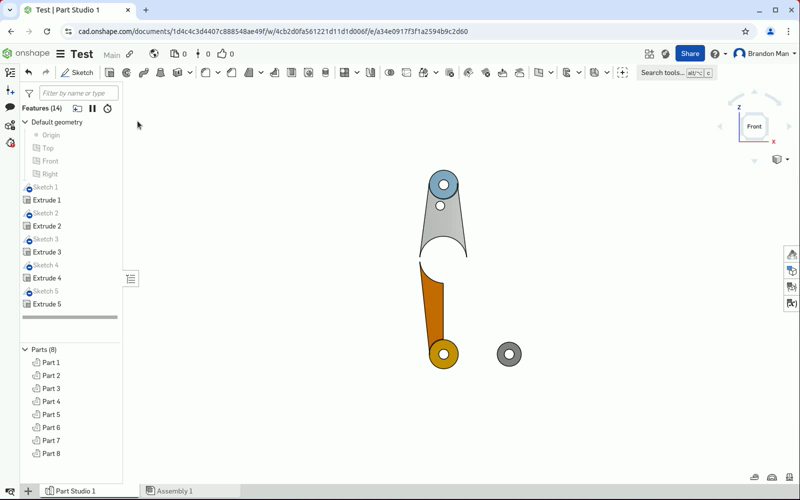
key(shift+h)
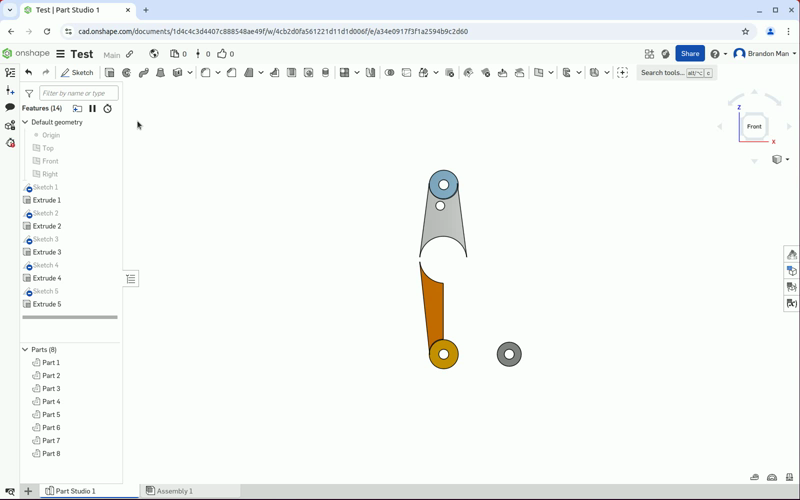
key(shift+h)
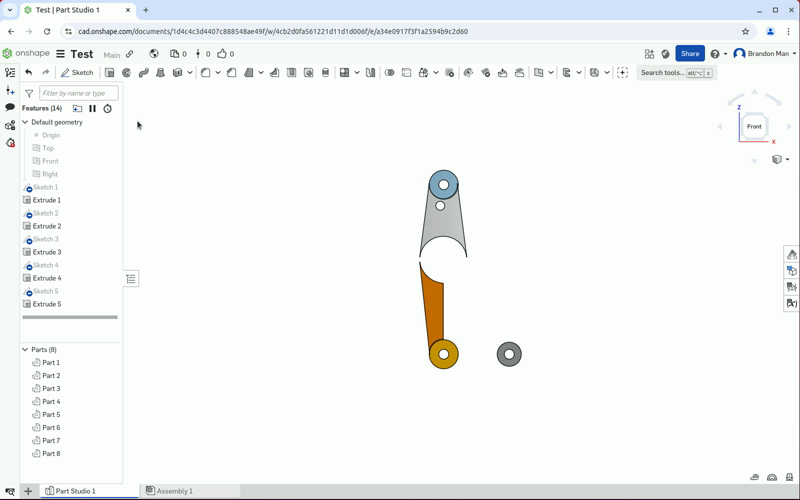
mouse_move(73, 189)
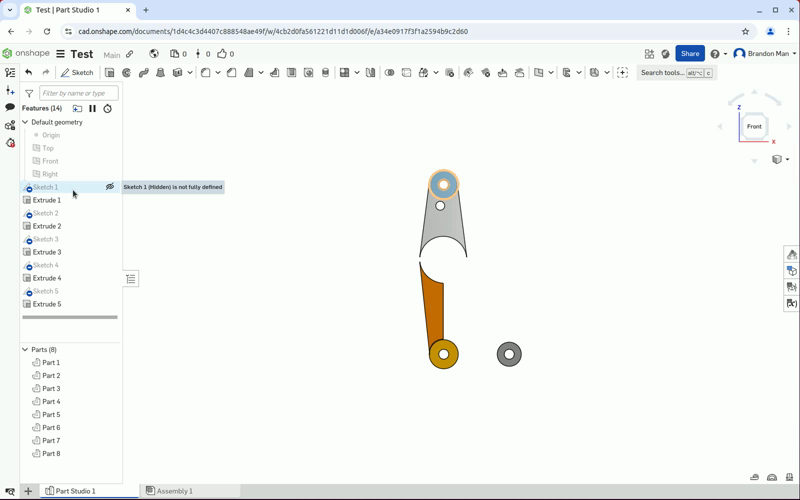
click(73, 189)
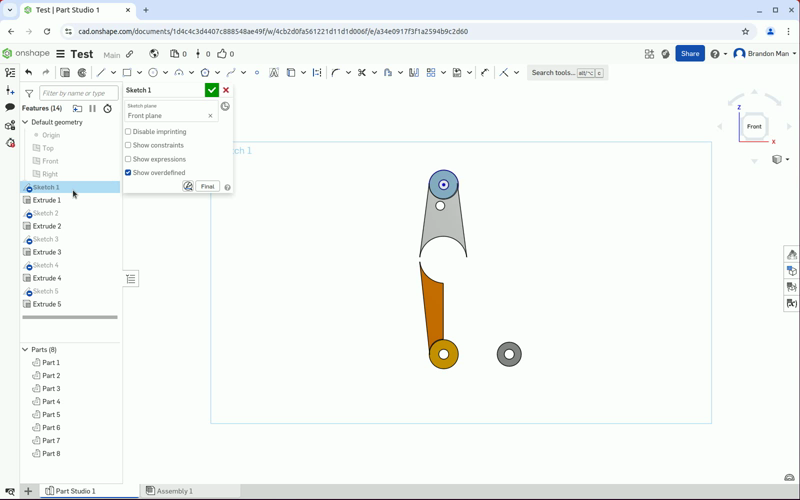
mouse_move(229, 92)
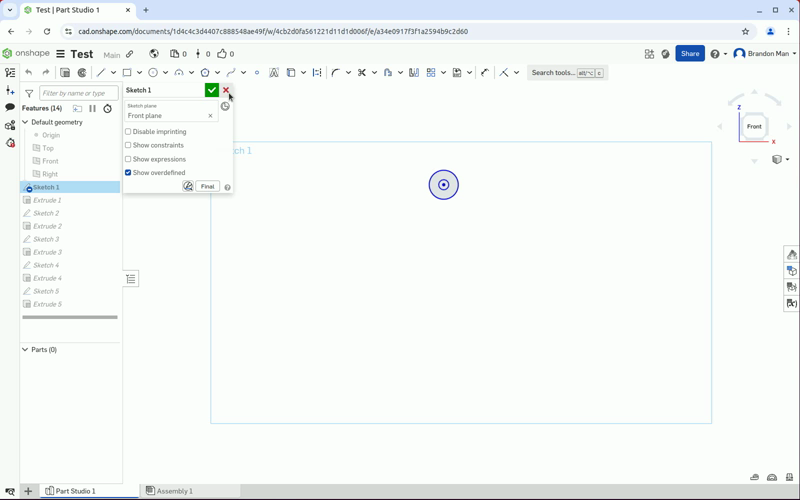
click(229, 92)
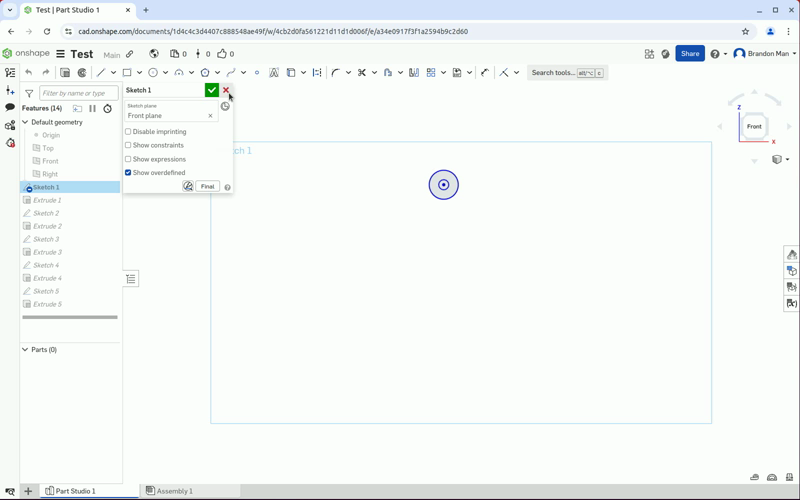
key(shift+s)
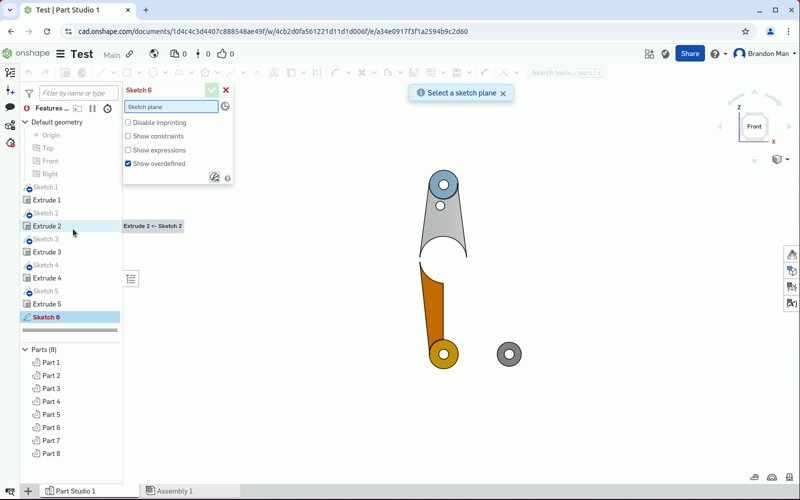
scroll(3)
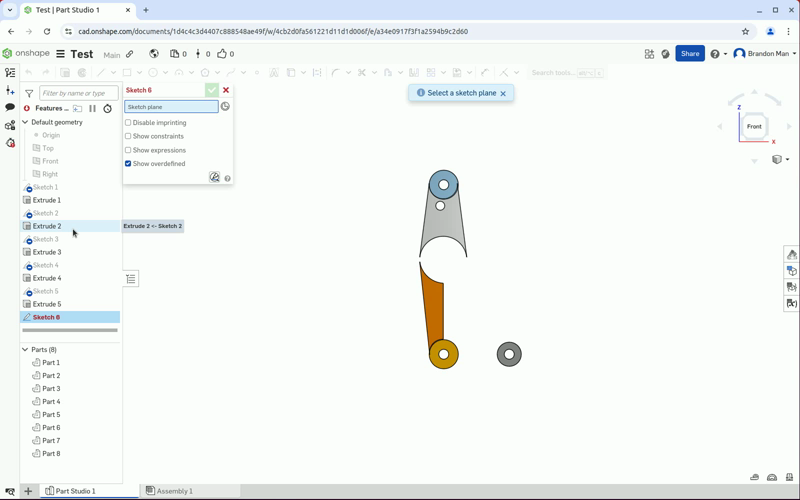
mouse_move(73, 163)
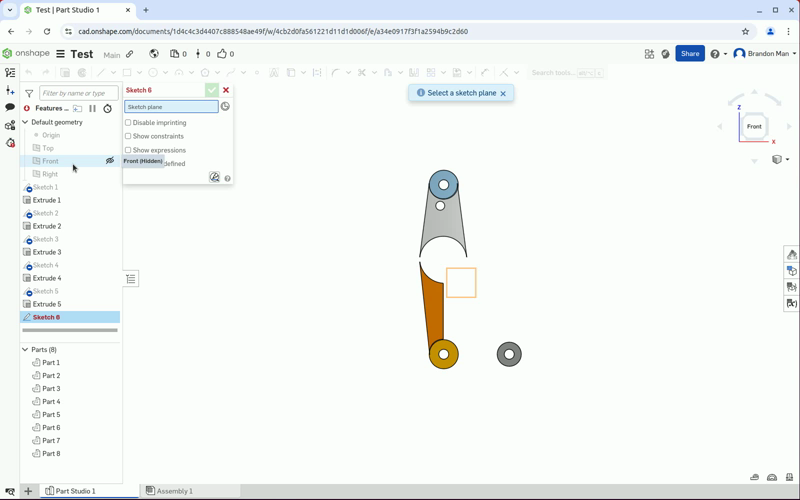
click(73, 163)
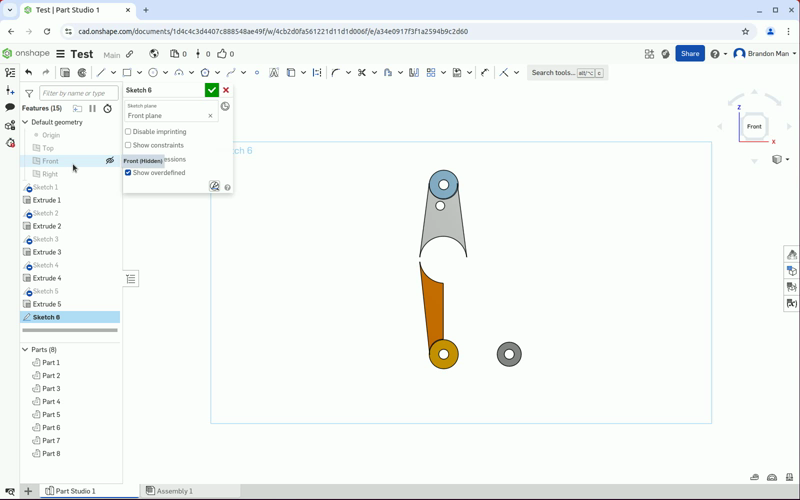
mouse_move(73, 352)
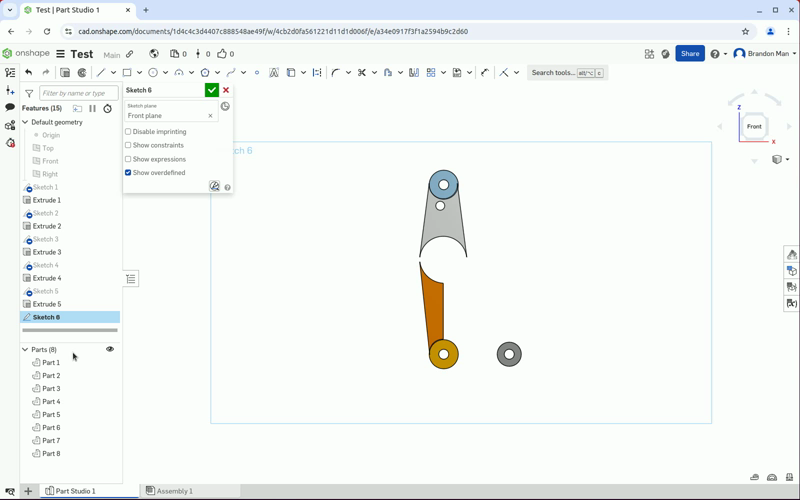
key(y)
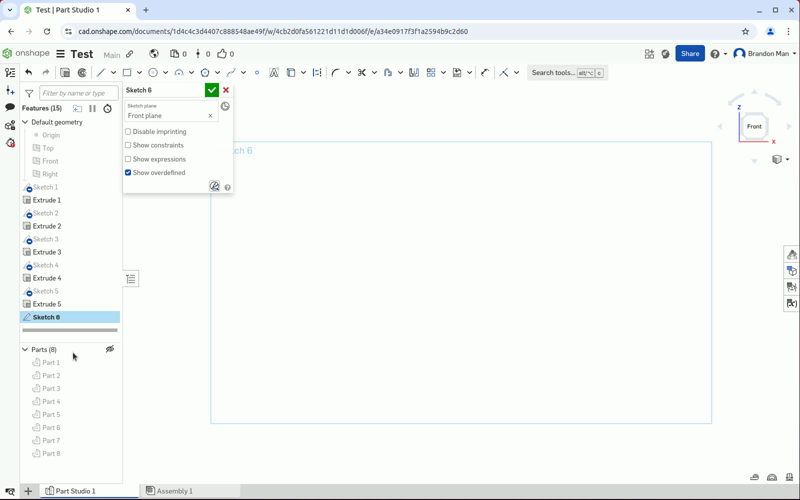
key(a)
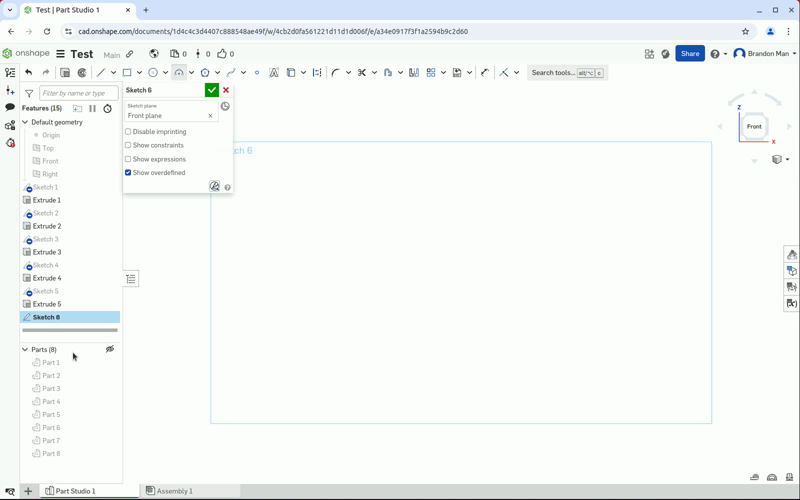
key_down(shift)
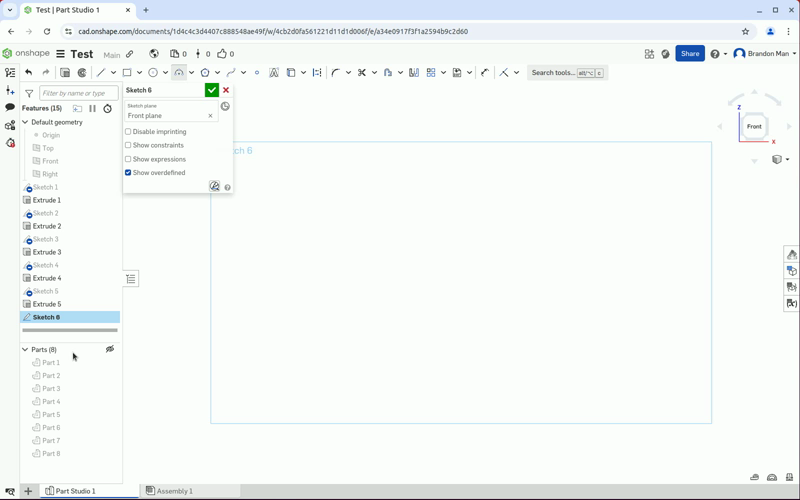
mouse_move(443, 340)
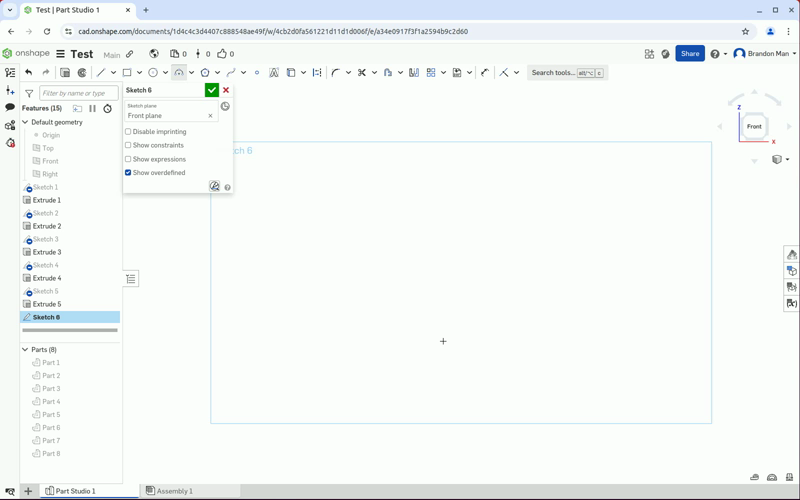
click(443, 340)
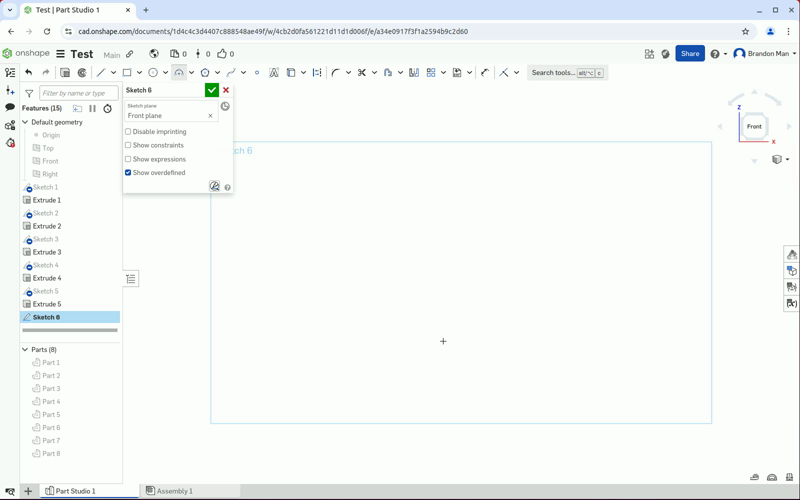
key_up(shift)
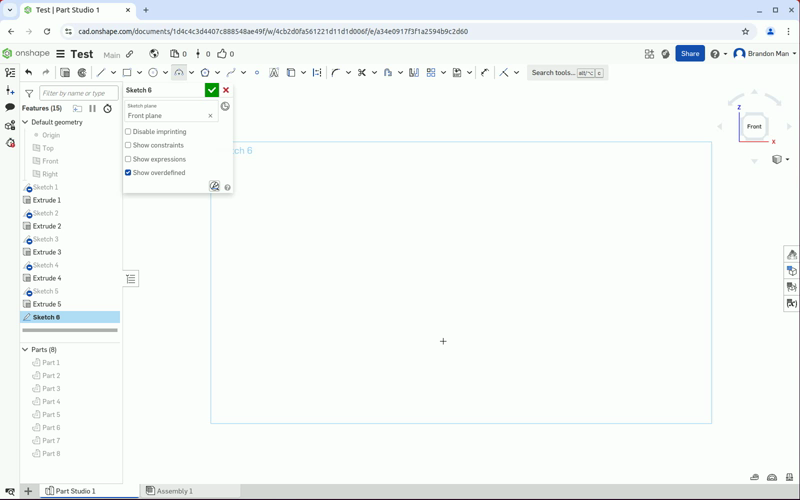
key_down(shift)
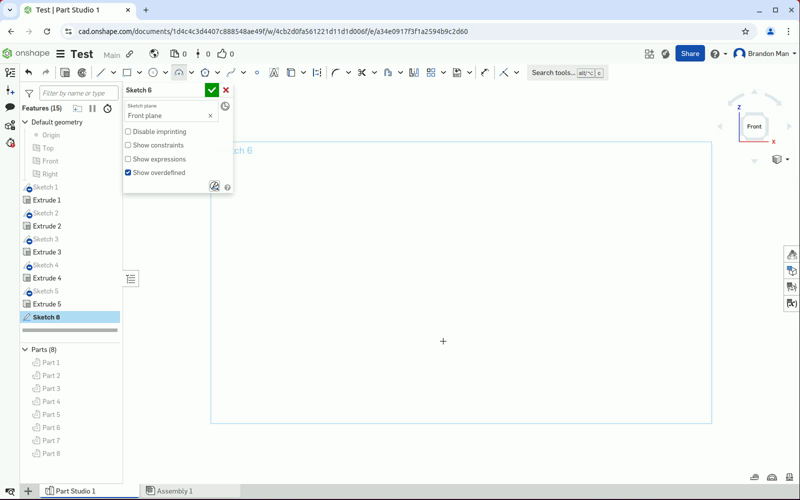
mouse_move(444, 369)
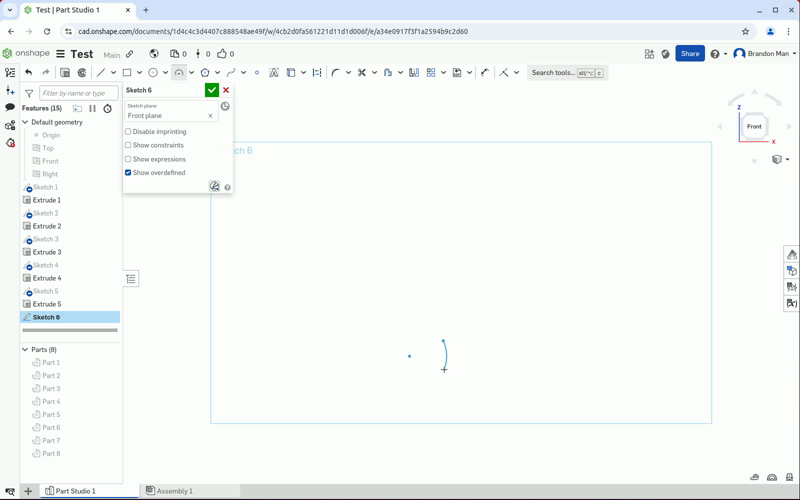
click(444, 369)
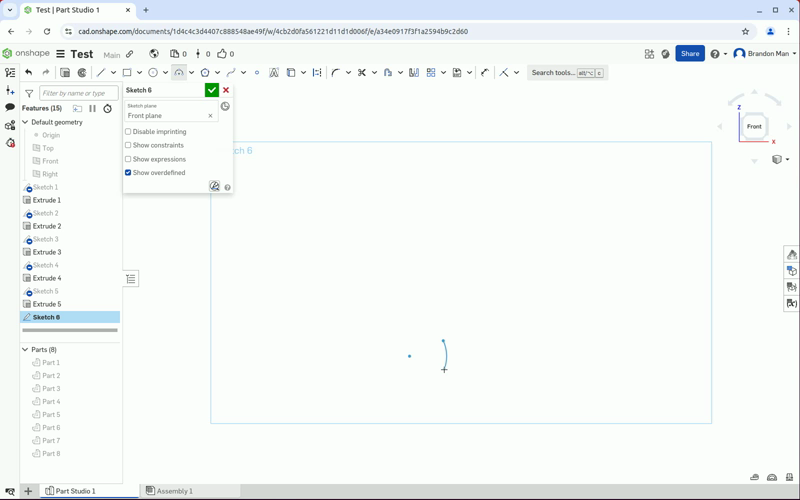
mouse_move(457, 354)
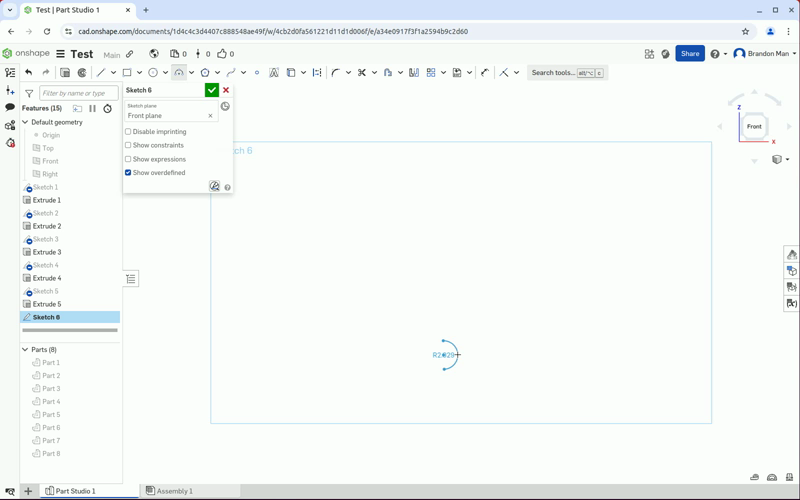
click(457, 354)
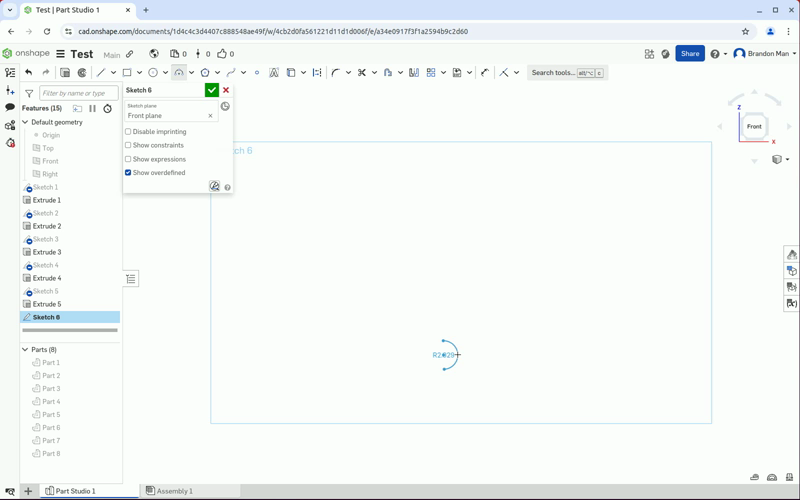
key_up(shift)
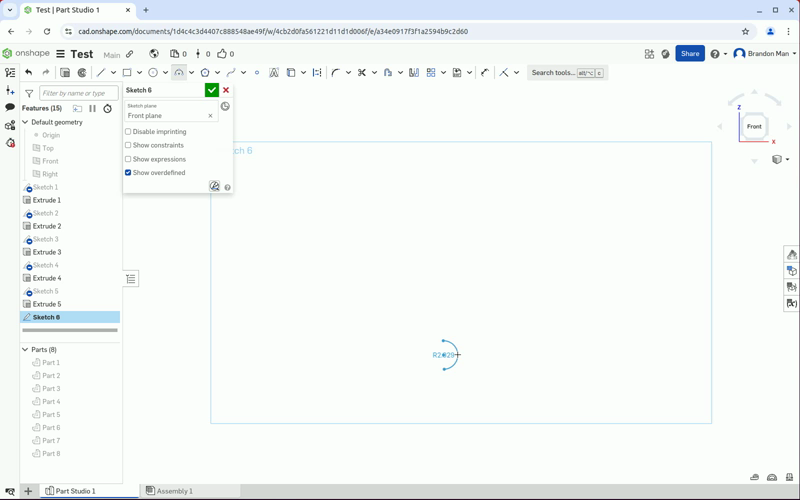
key(esc)
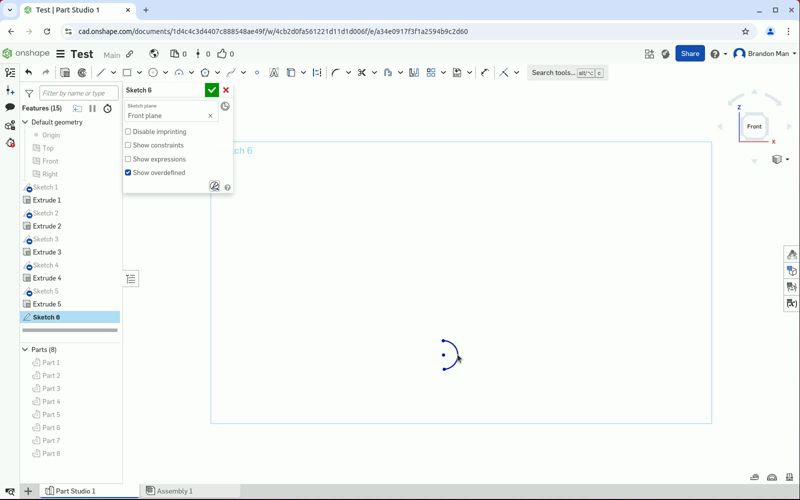
key(l)
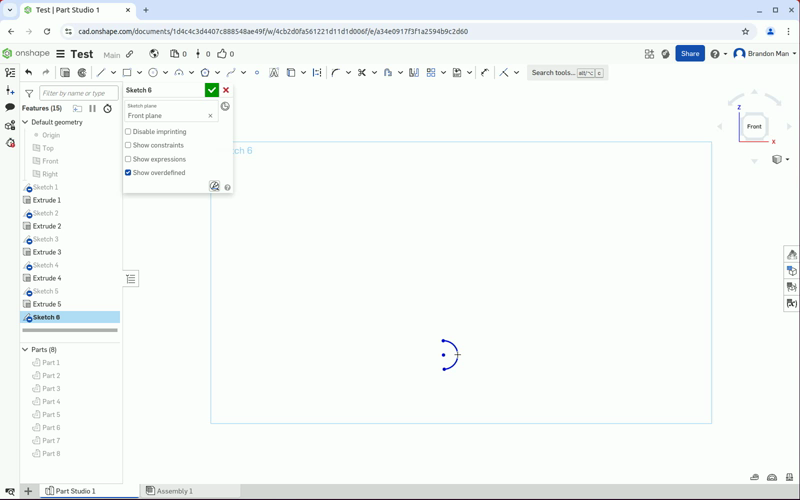
mouse_move(444, 369)
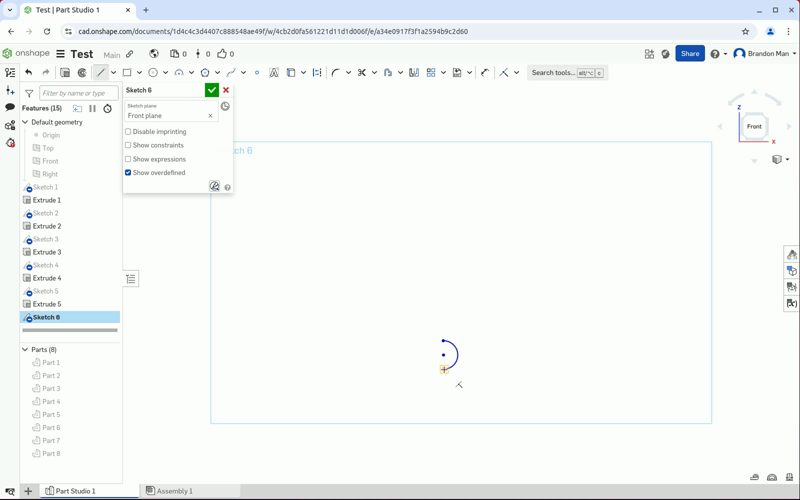
click(444, 369)
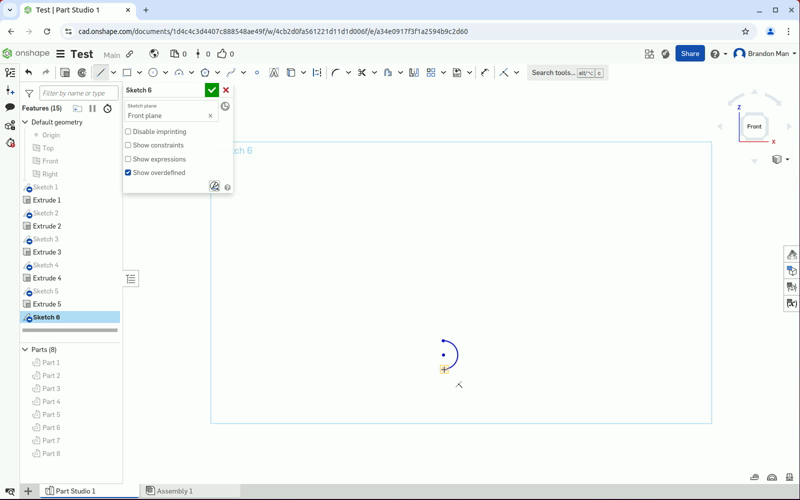
key_down(shift)
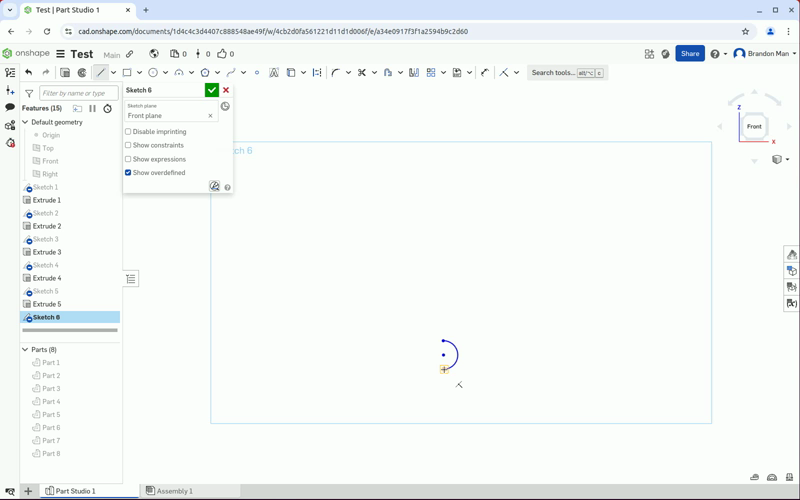
mouse_move(509, 366)
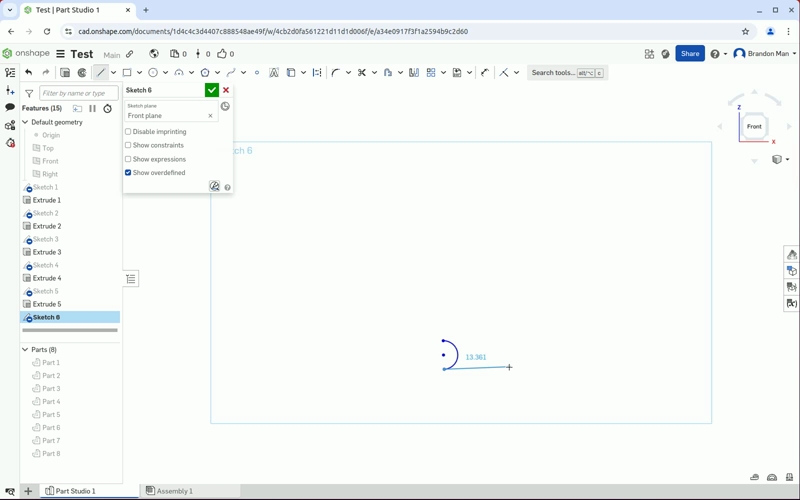
click(509, 366)
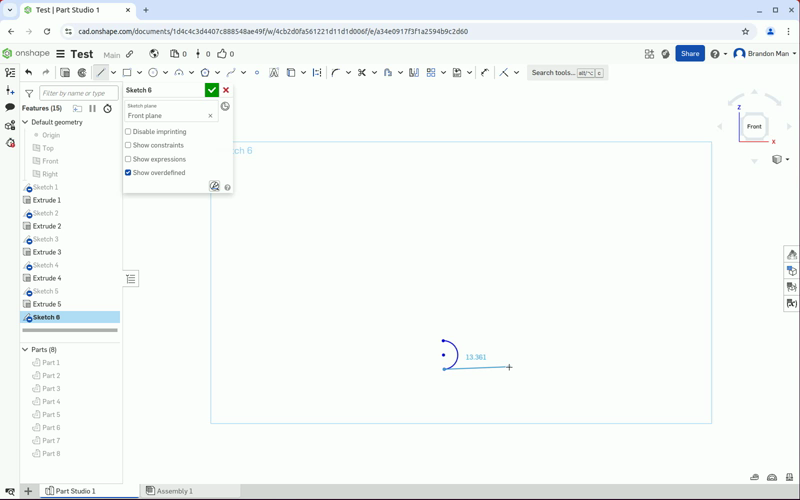
key_up(shift)
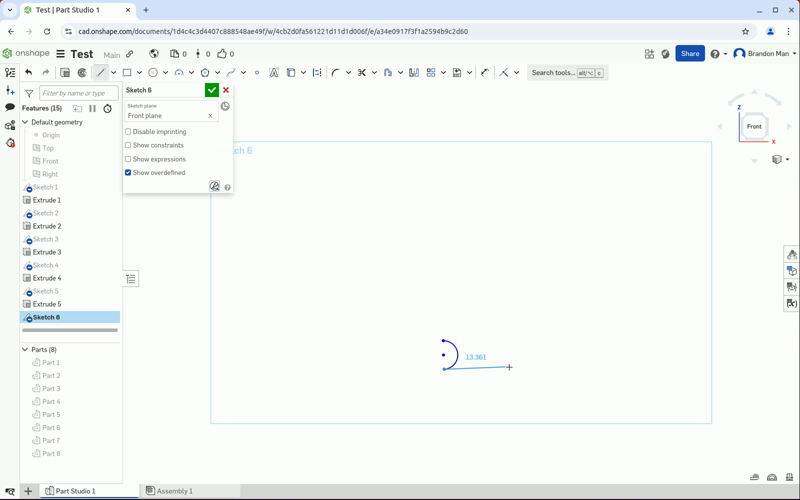
key(esc)
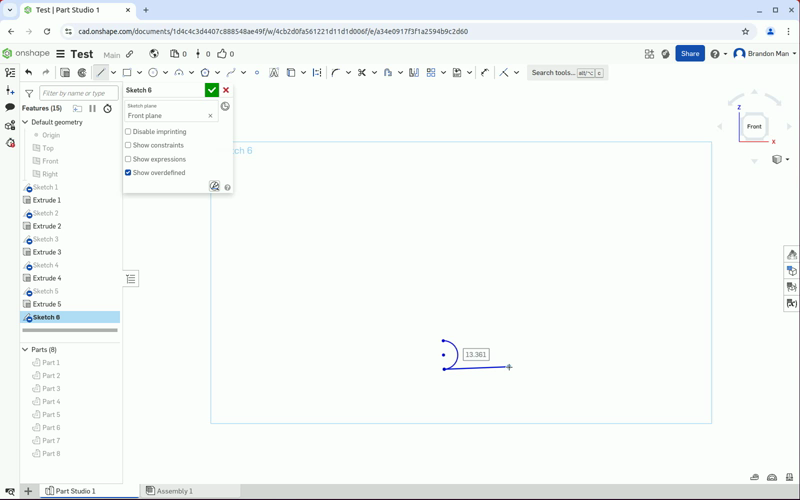
key(a)
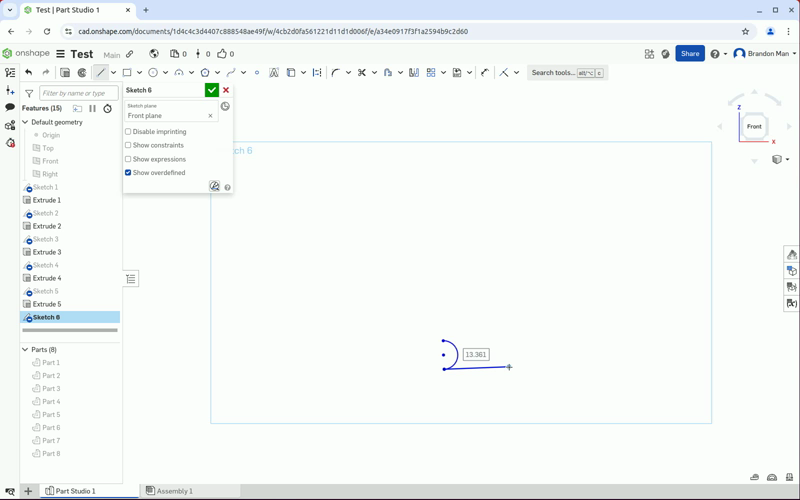
mouse_move(509, 366)
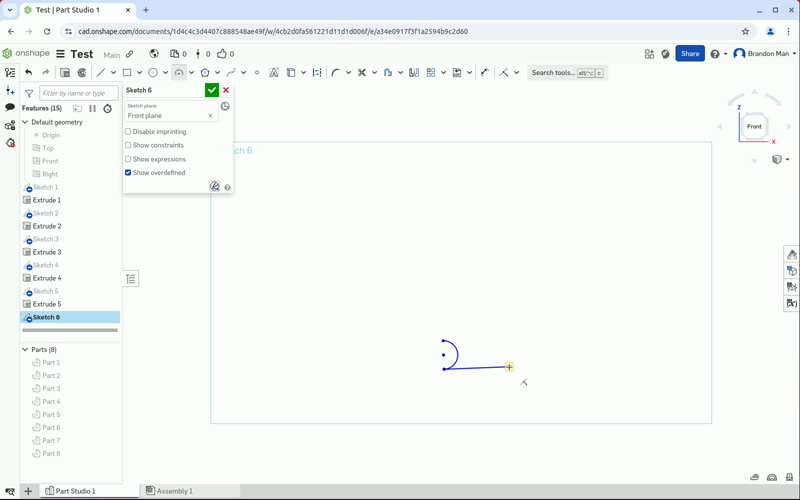
click(509, 366)
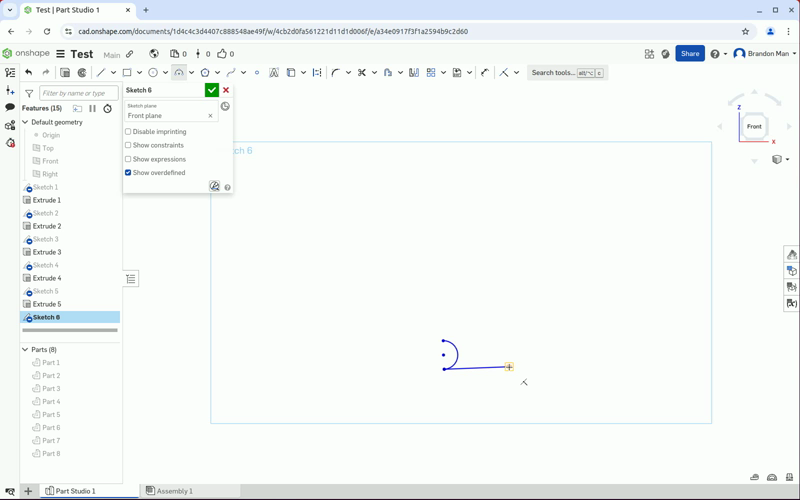
key_down(shift)
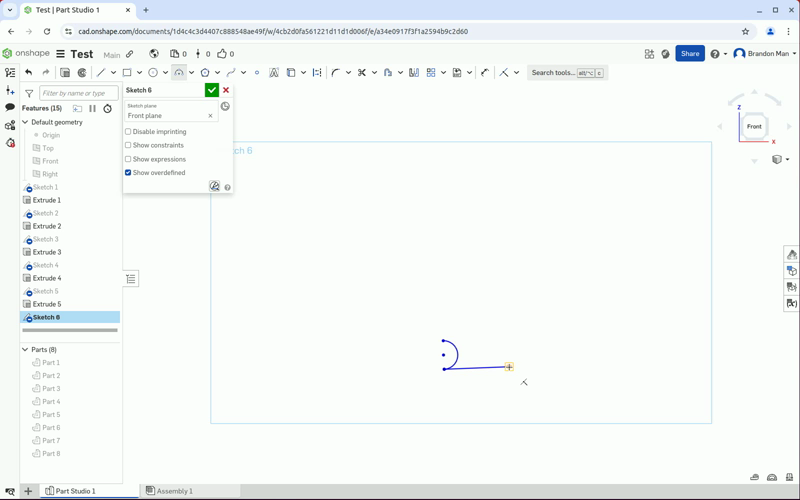
mouse_move(509, 342)
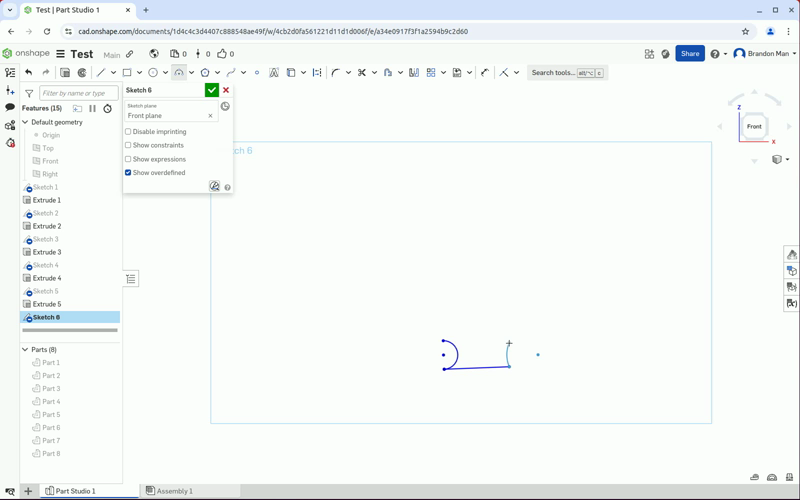
click(509, 342)
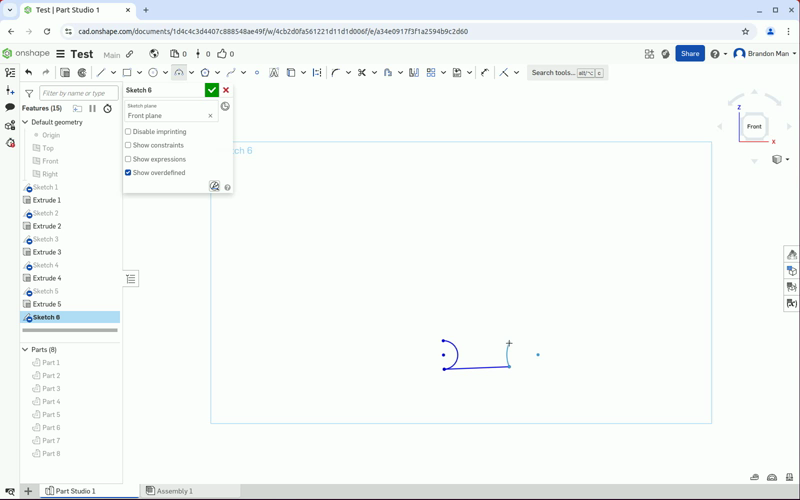
mouse_move(497, 354)
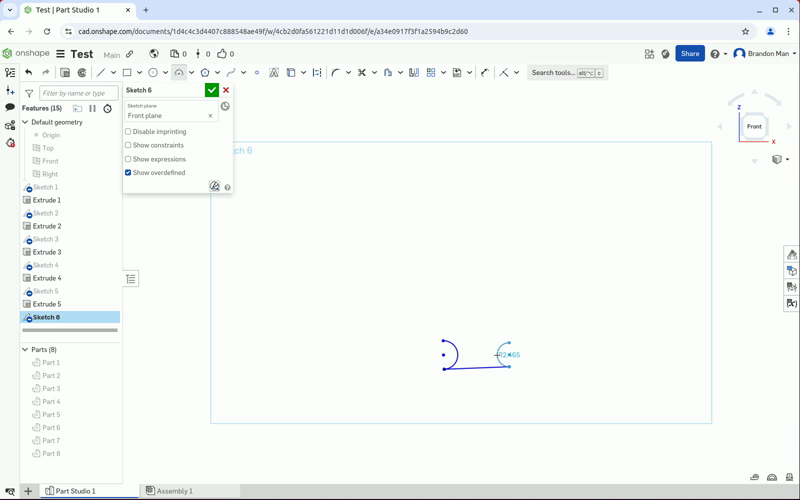
click(497, 354)
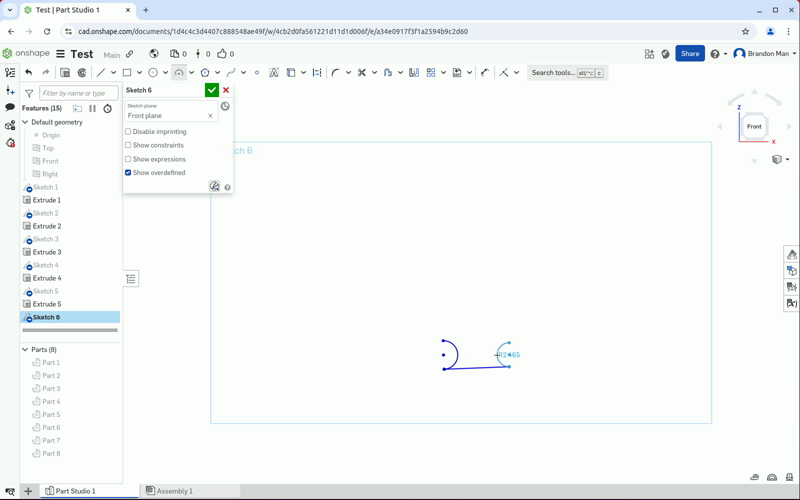
key_up(shift)
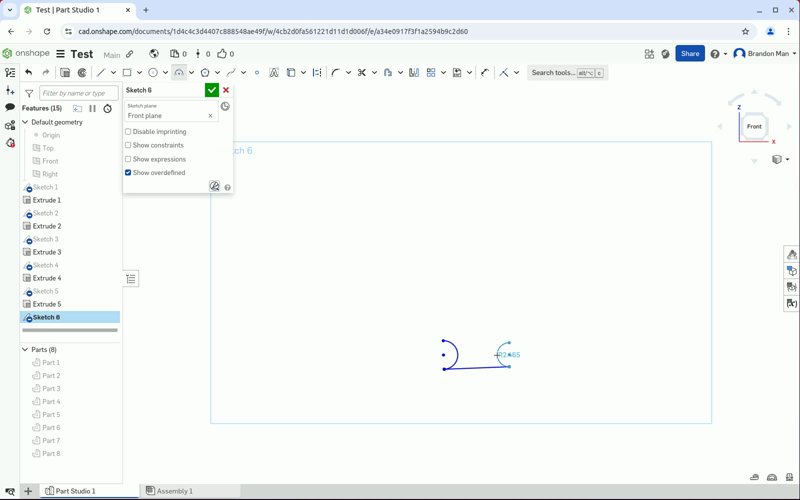
key(esc)
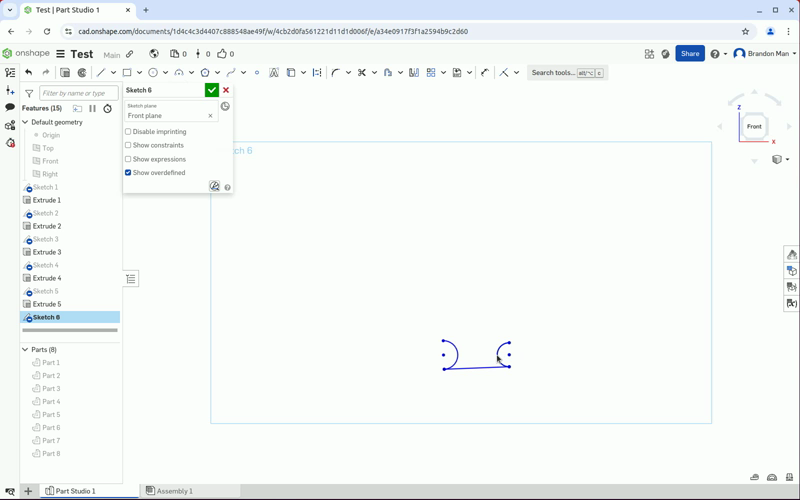
key(l)
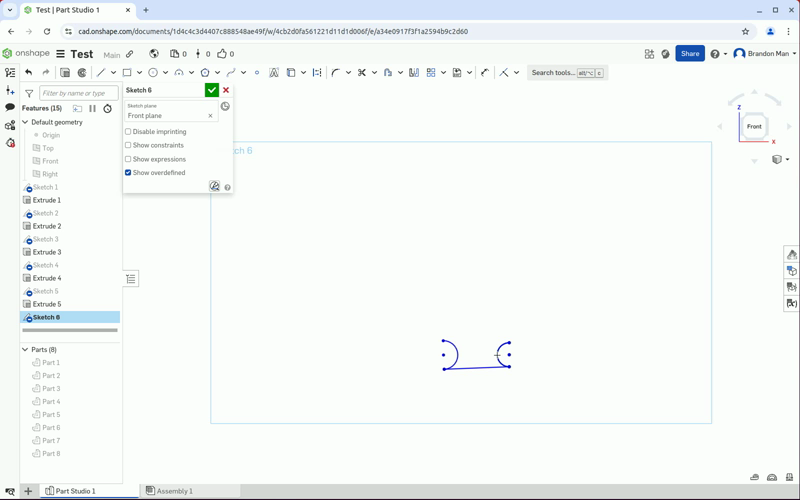
mouse_move(509, 342)
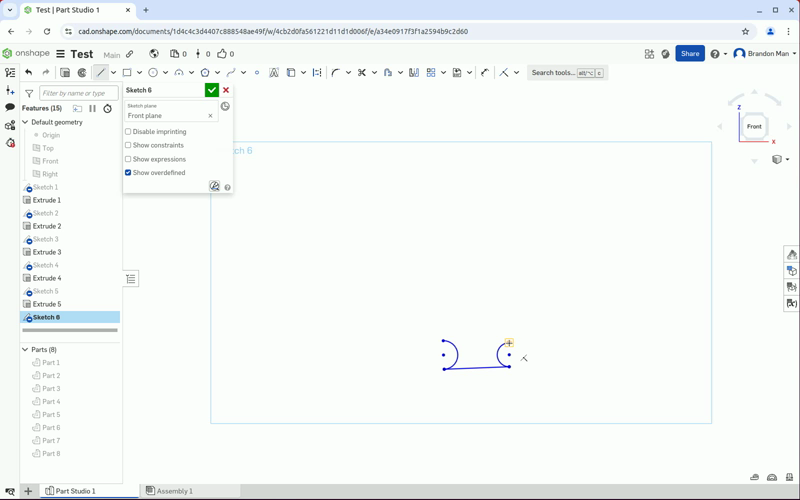
click(509, 342)
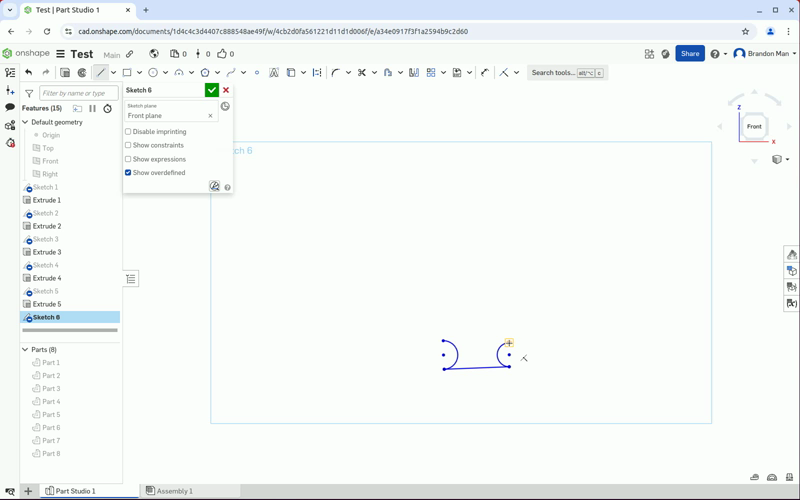
key_down(shift)
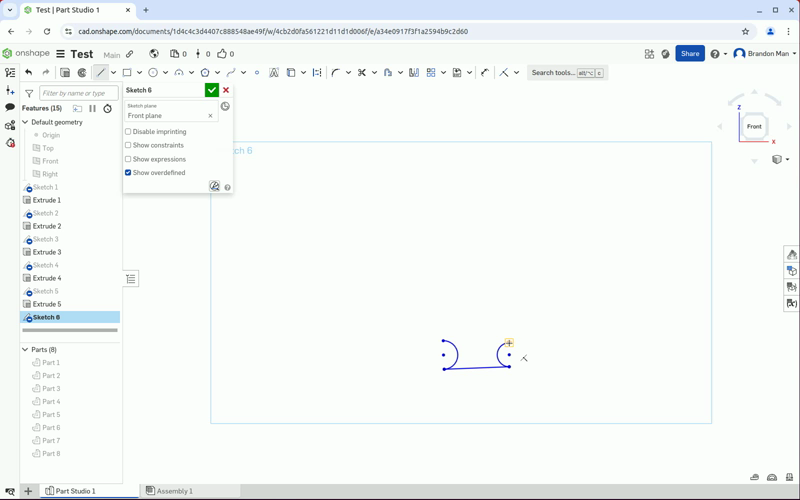
mouse_move(539, 342)
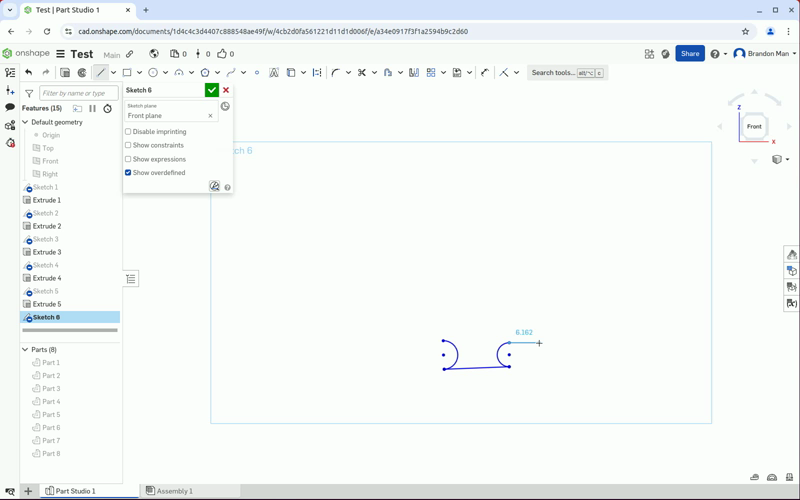
mouse_move(470, 341)
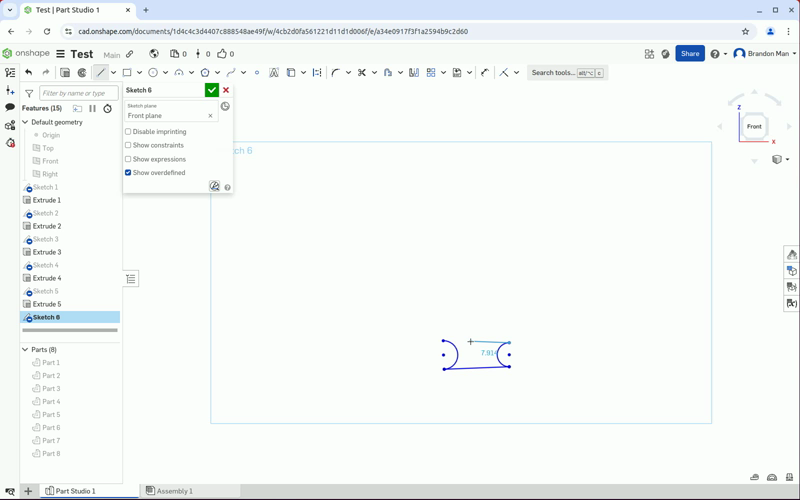
click(470, 341)
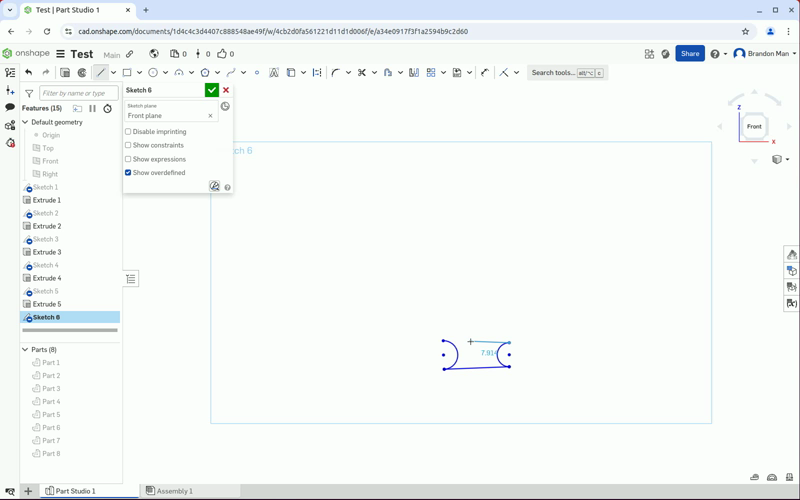
key_up(shift)
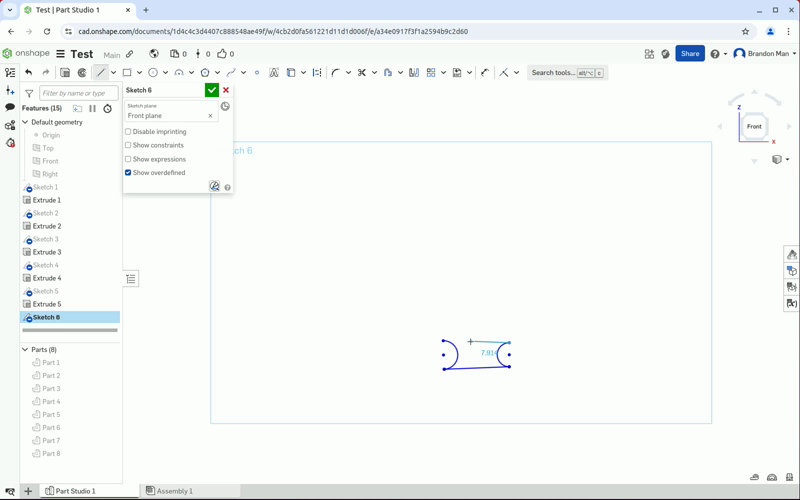
key(esc)
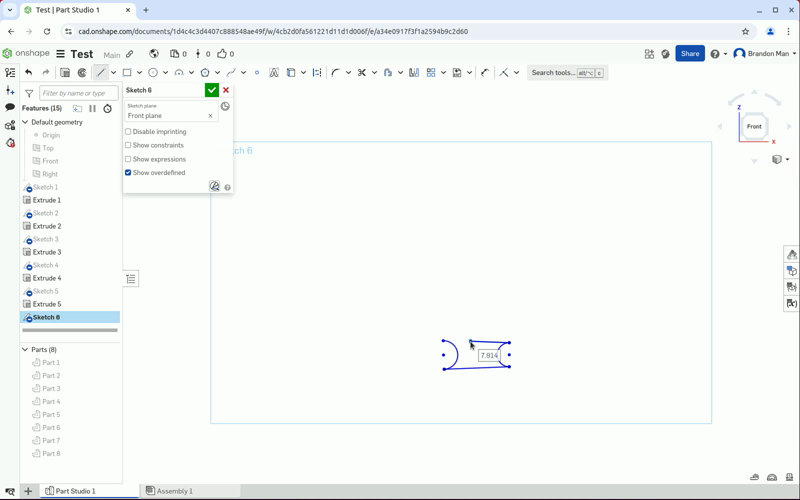
key(a)
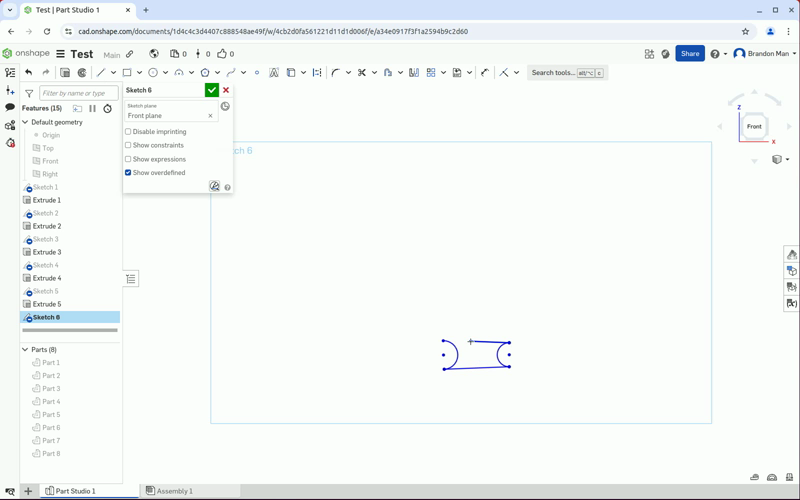
mouse_move(470, 341)
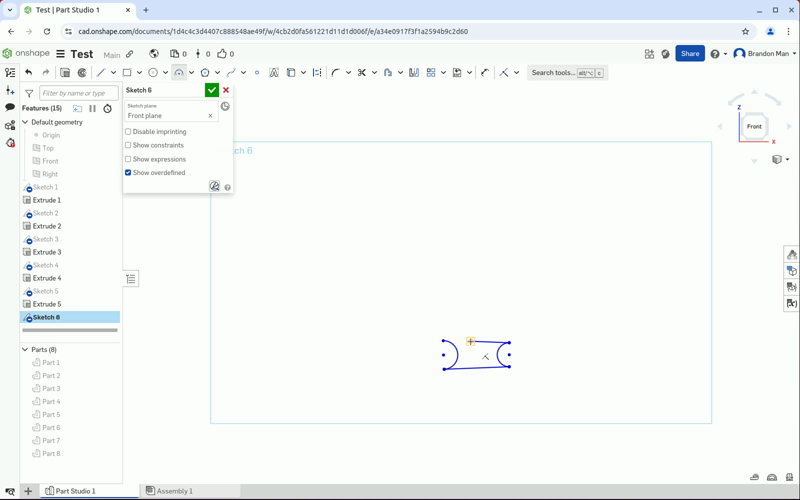
click(470, 341)
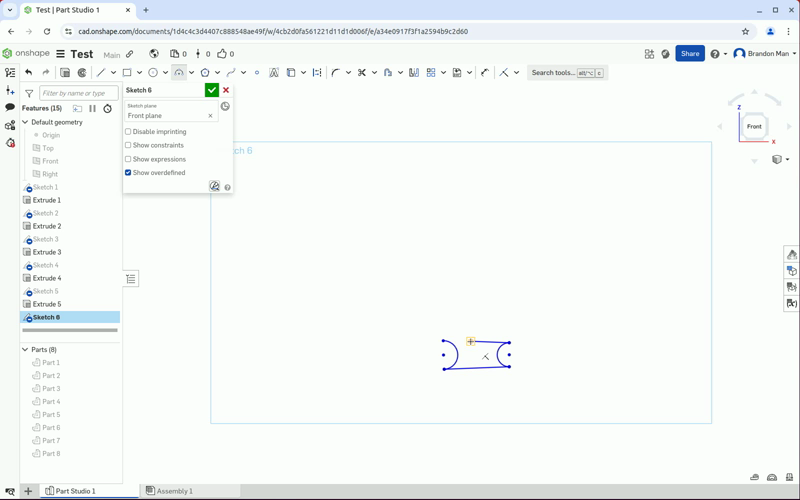
key_down(shift)
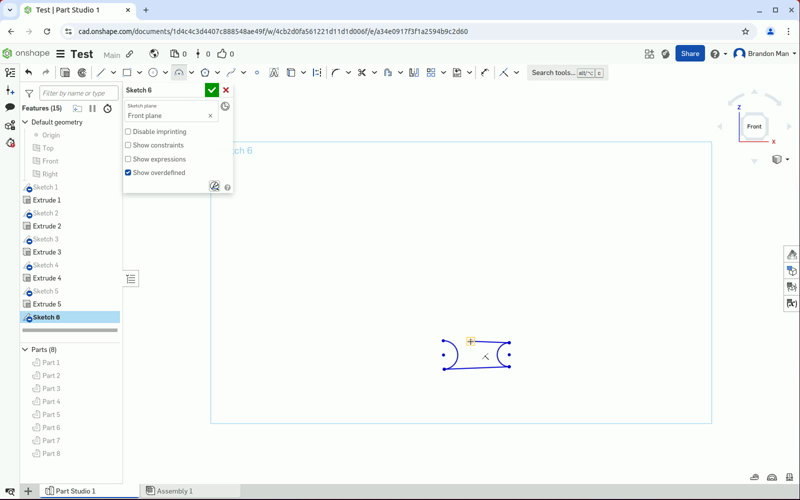
mouse_move(460, 328)
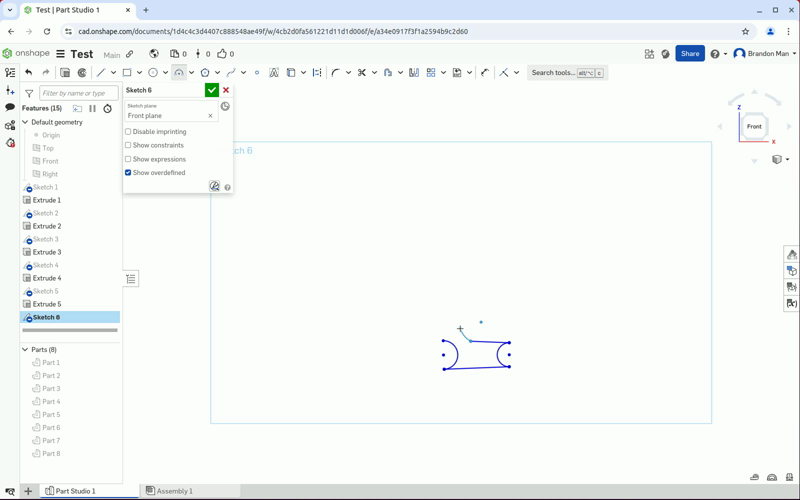
click(460, 328)
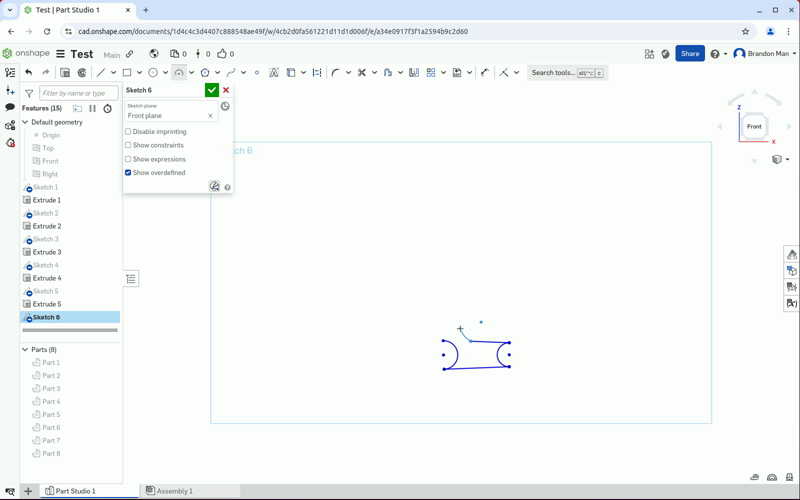
mouse_move(462, 336)
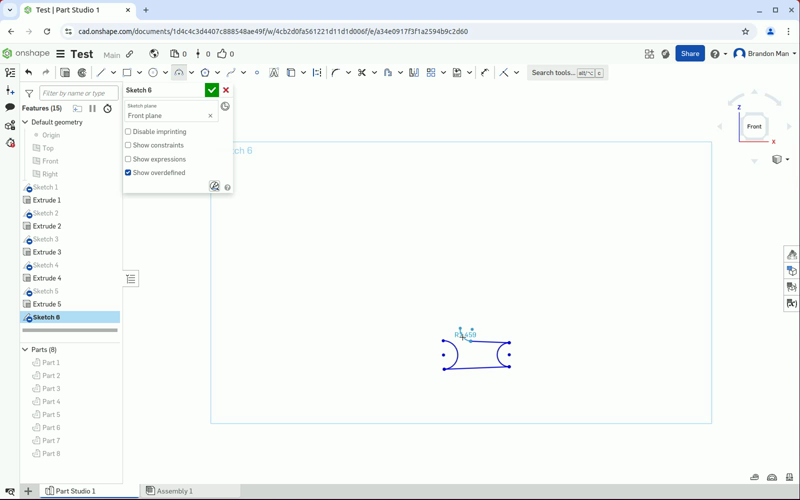
click(462, 336)
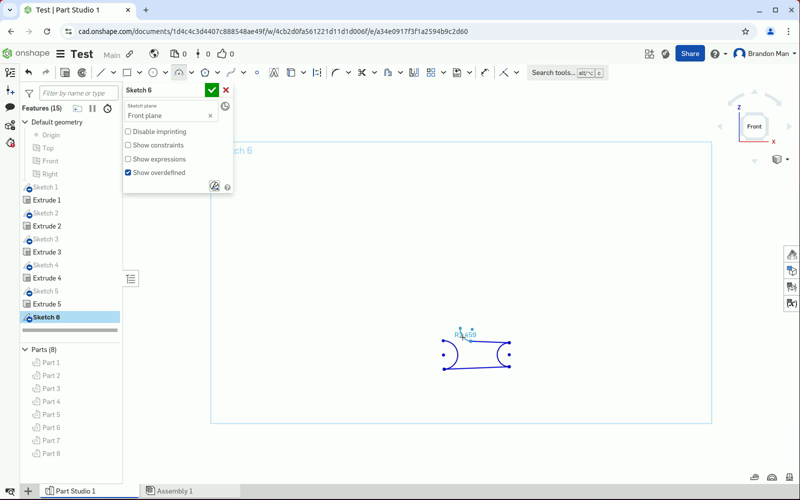
key_up(shift)
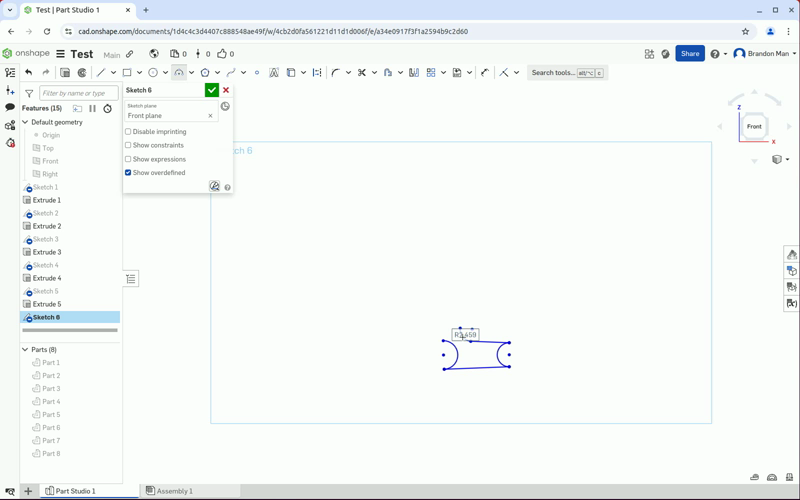
key(esc)
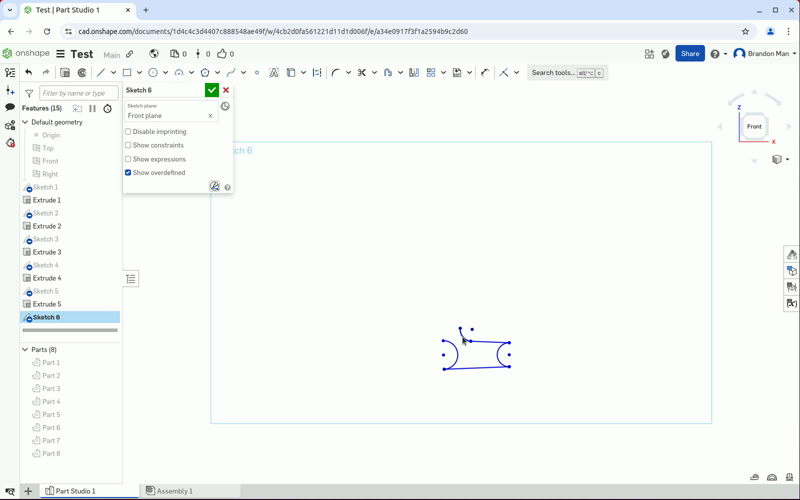
key(l)
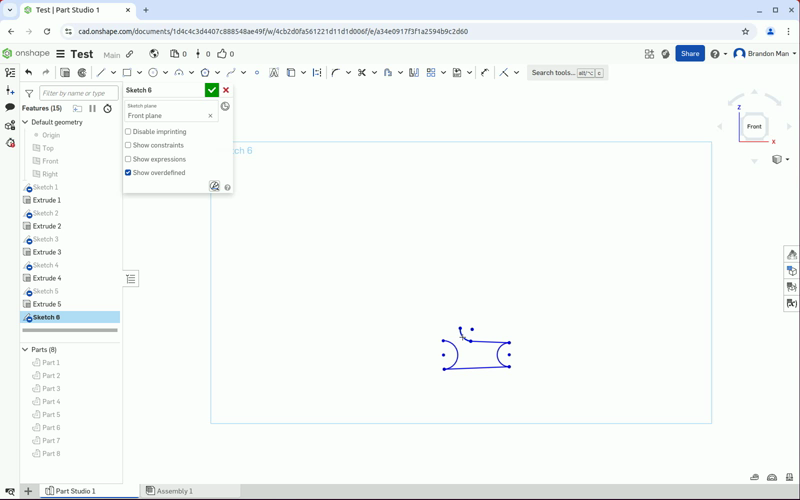
mouse_move(460, 328)
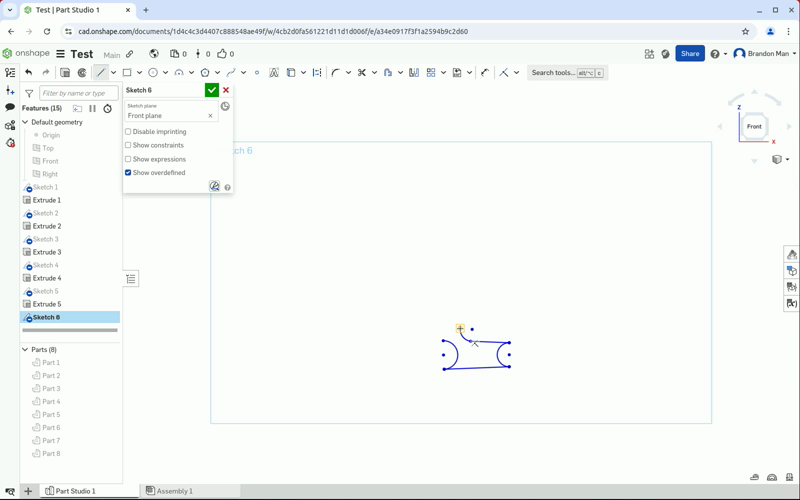
click(460, 328)
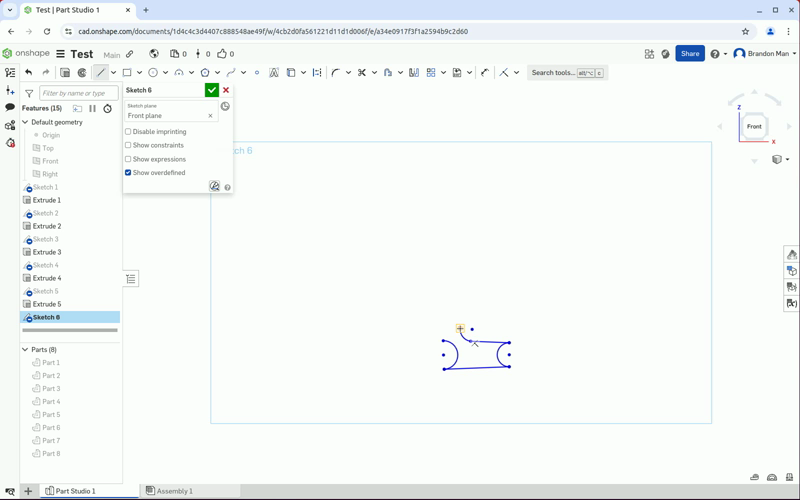
key_down(shift)
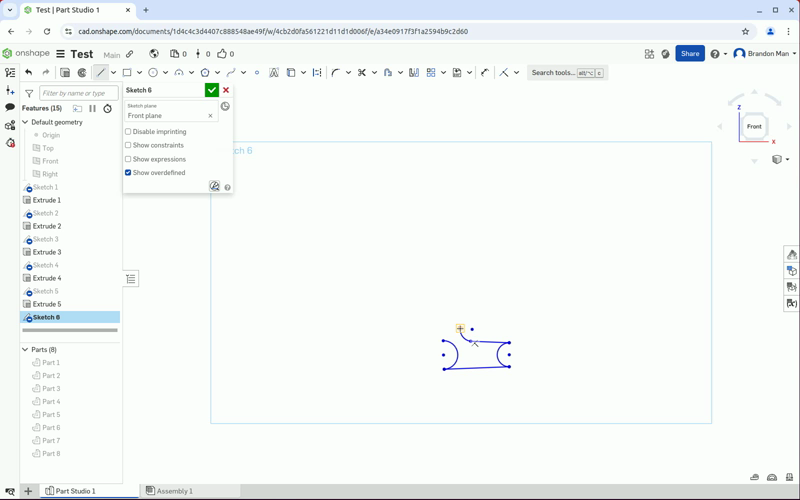
mouse_move(467, 262)
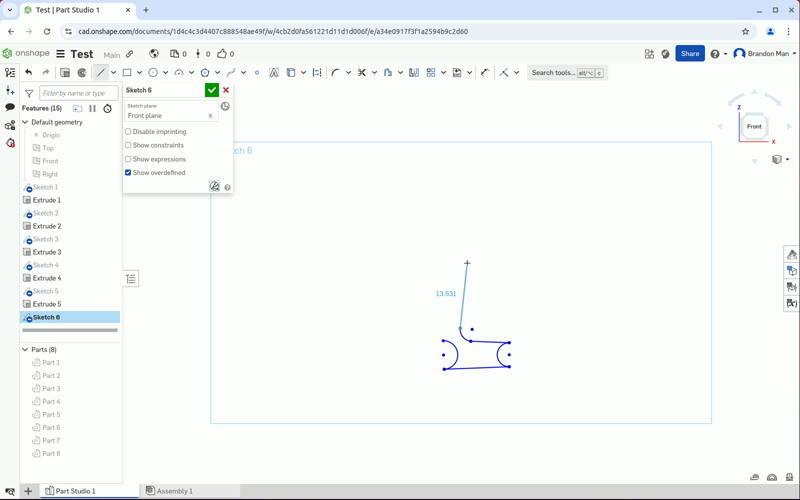
click(467, 262)
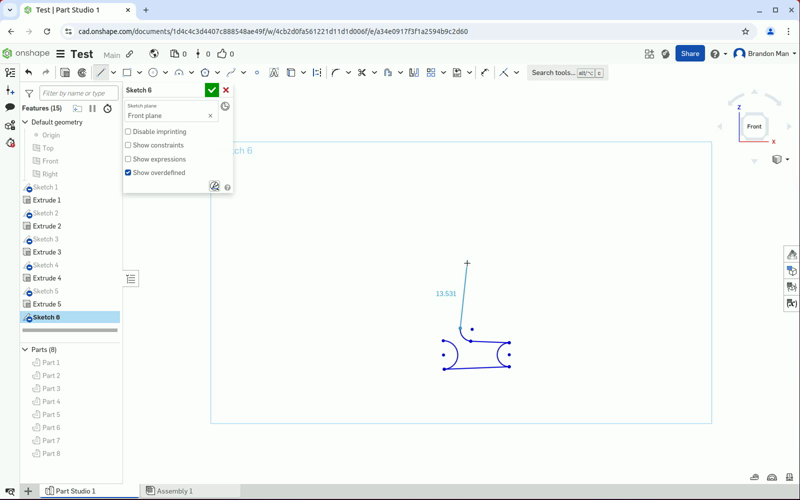
key_up(shift)
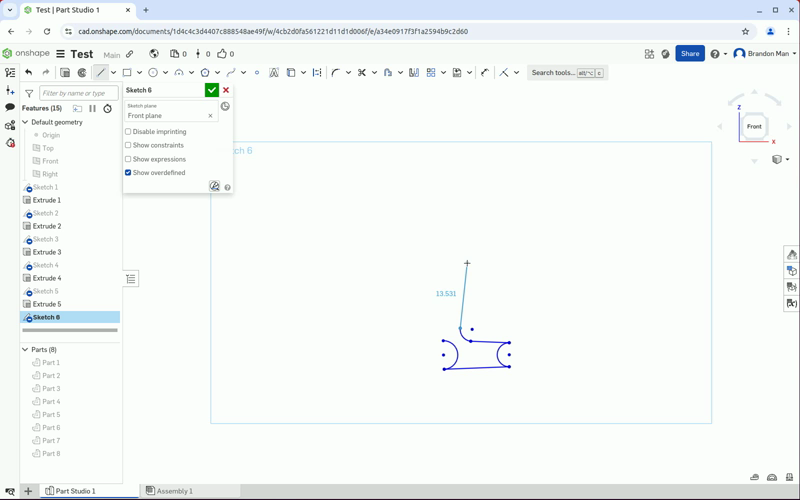
key(esc)
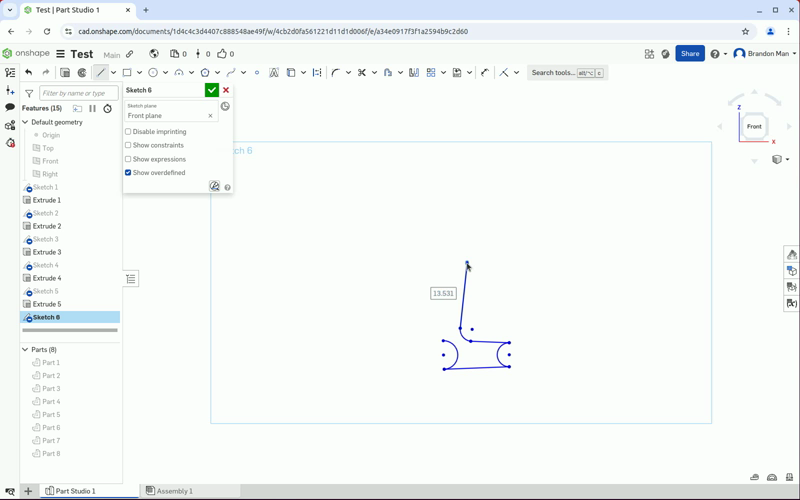
key(a)
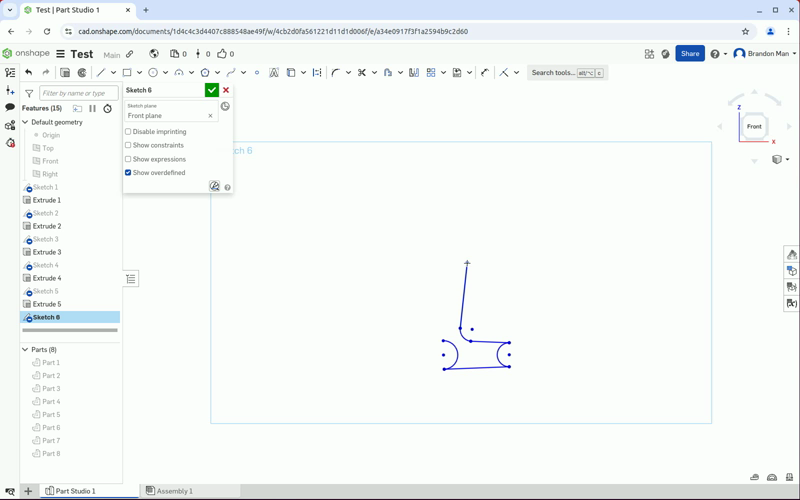
mouse_move(467, 262)
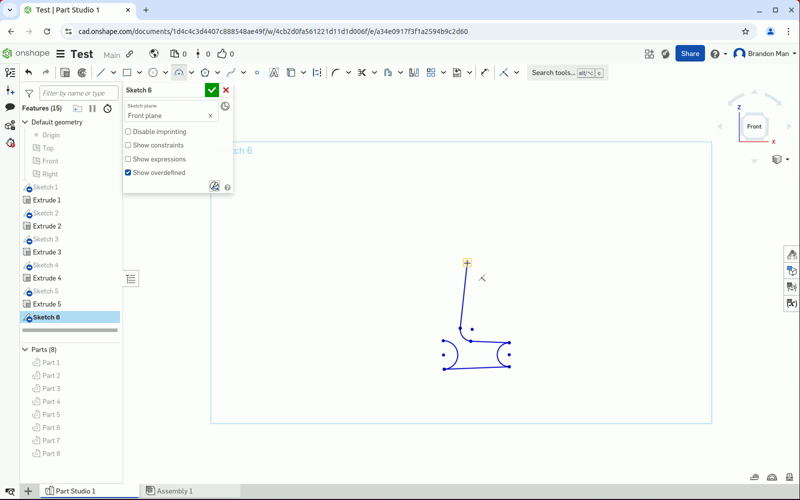
click(467, 262)
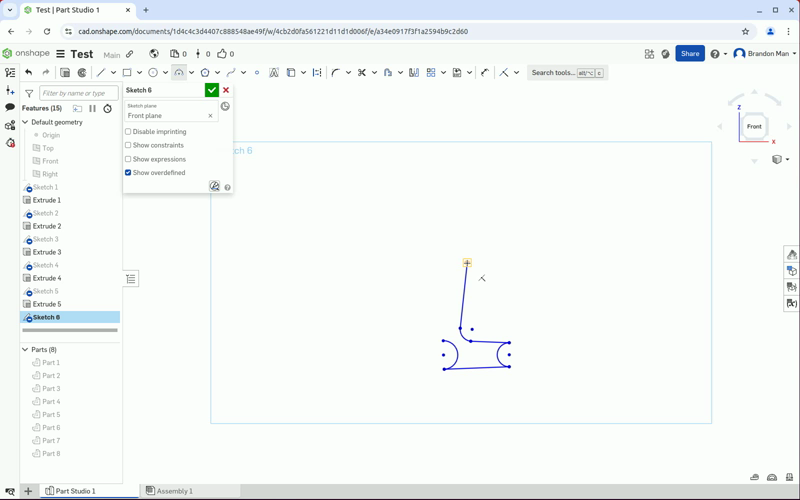
key_down(shift)
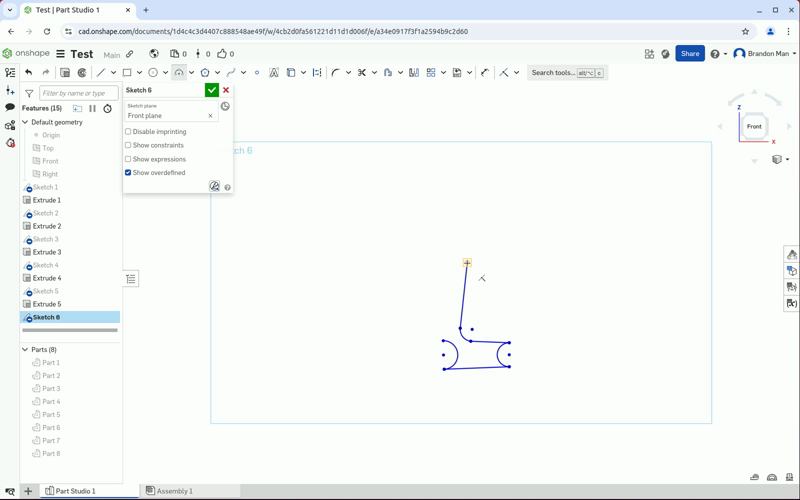
mouse_move(443, 283)
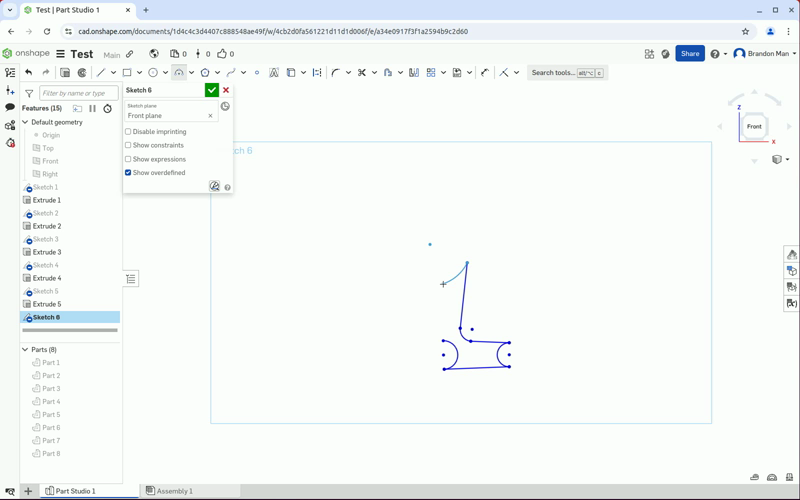
click(443, 283)
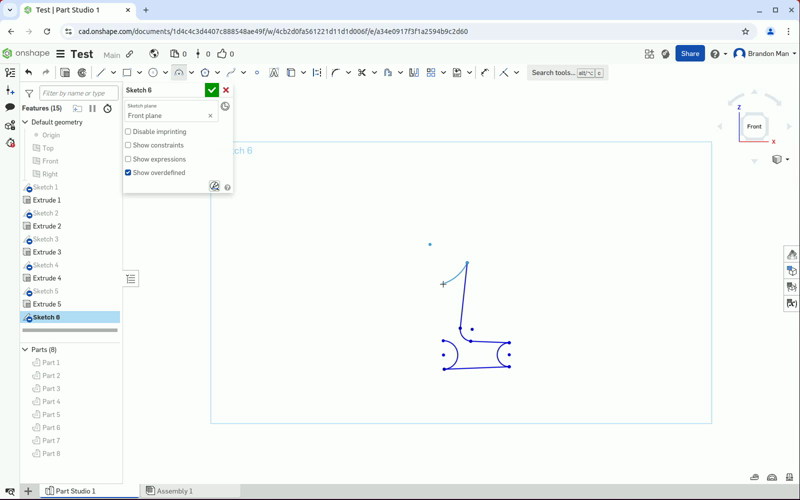
mouse_move(459, 277)
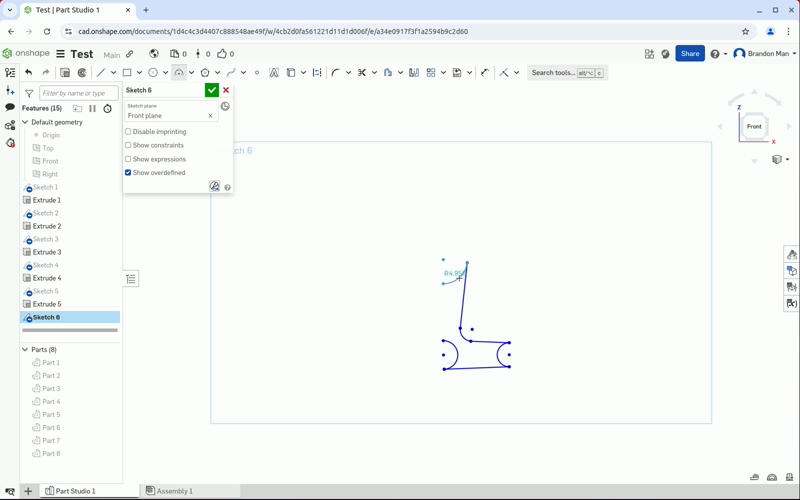
click(459, 277)
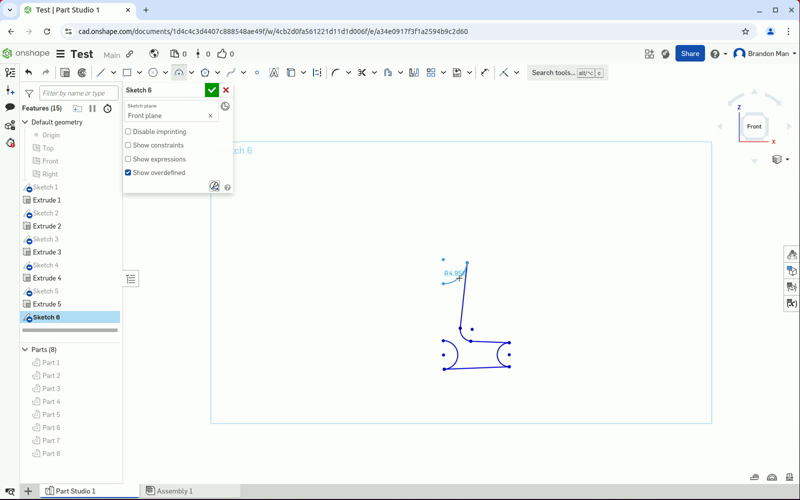
key_up(shift)
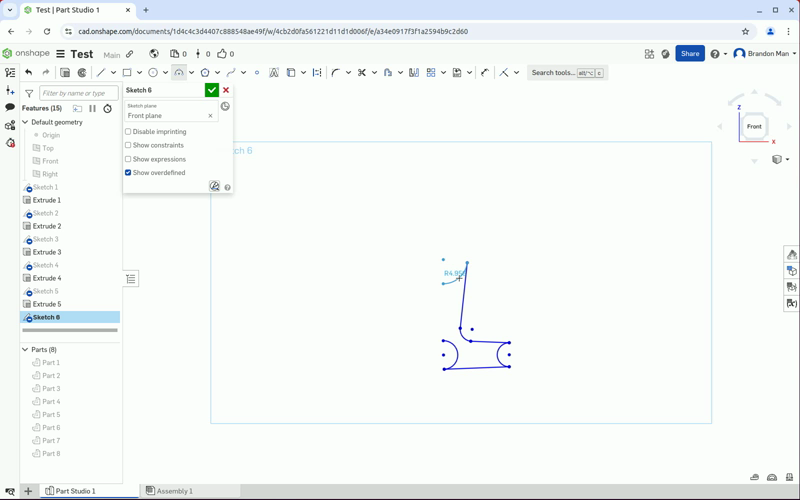
key(esc)
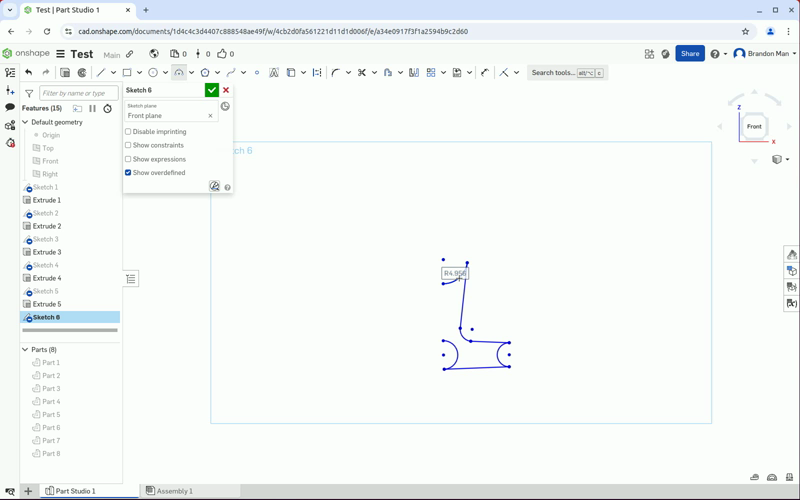
key(l)
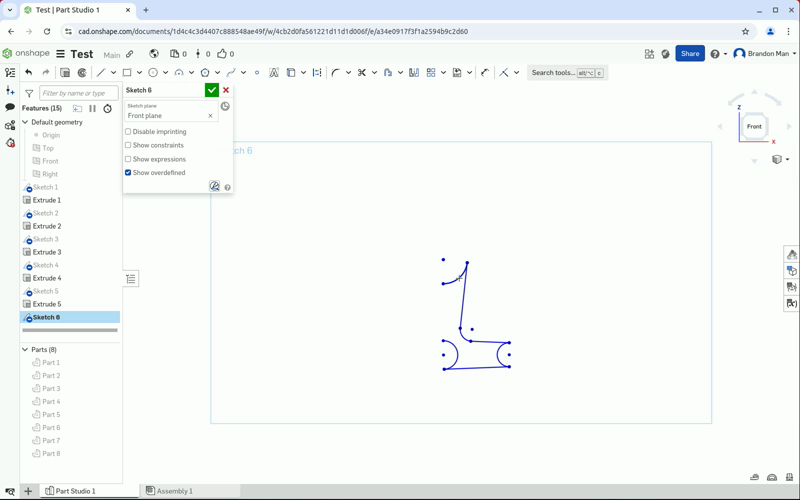
mouse_move(443, 283)
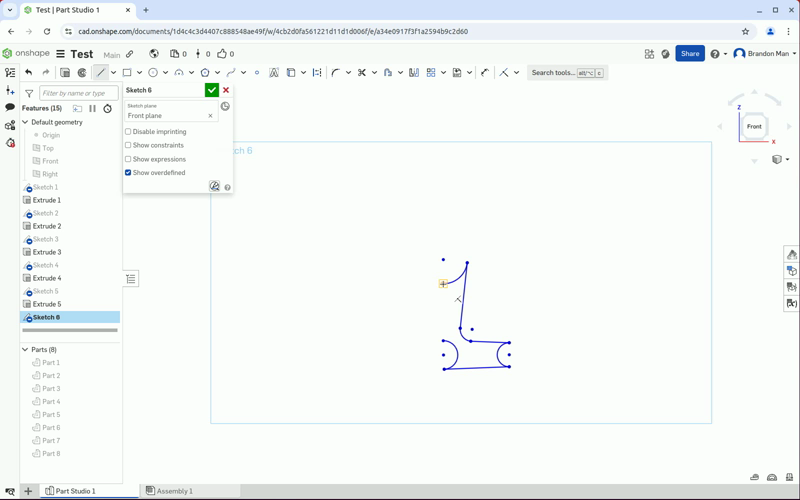
click(443, 283)
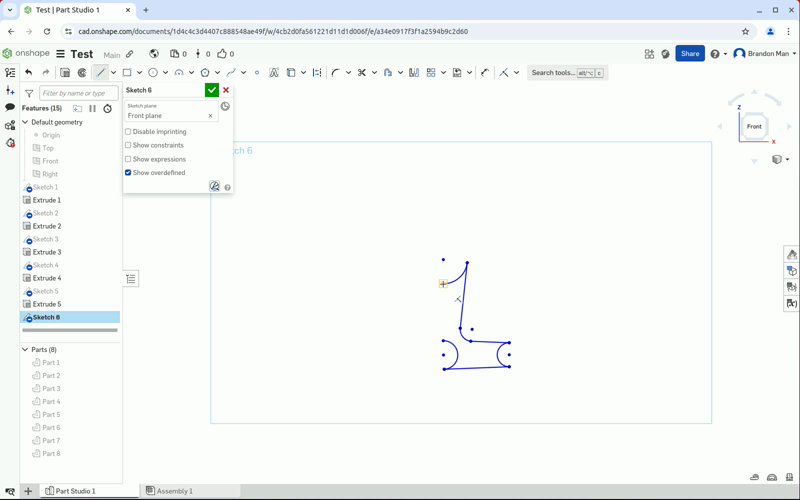
mouse_move(473, 283)
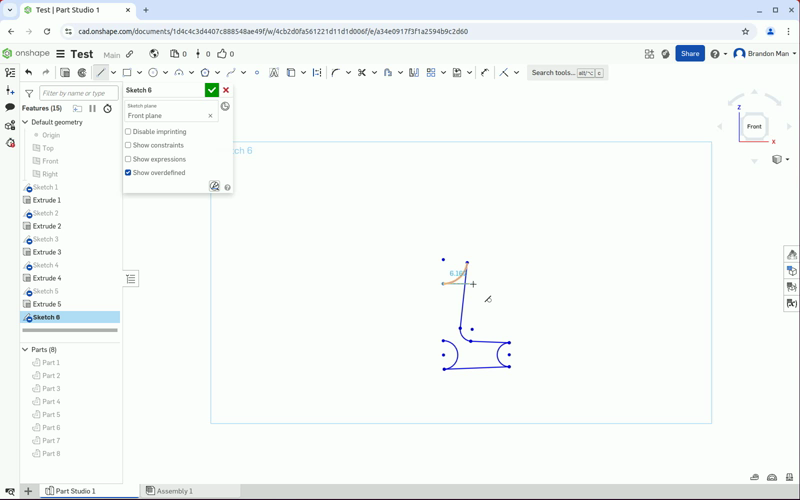
key_down(shift)
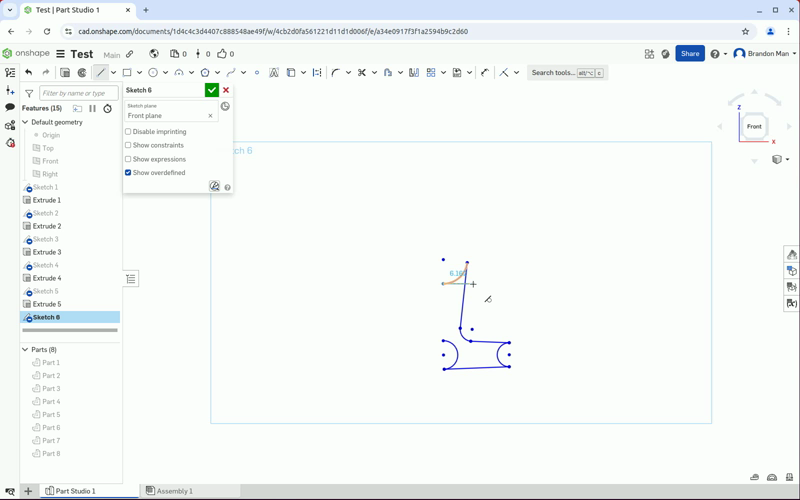
mouse_move(443, 340)
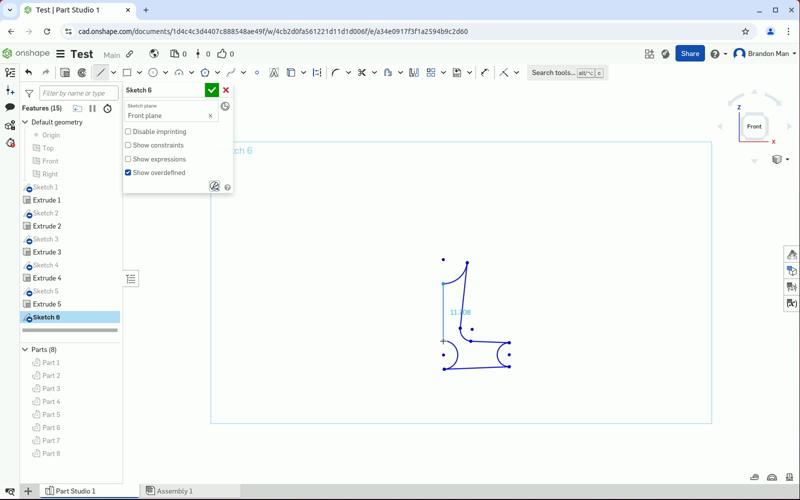
key_up(shift)
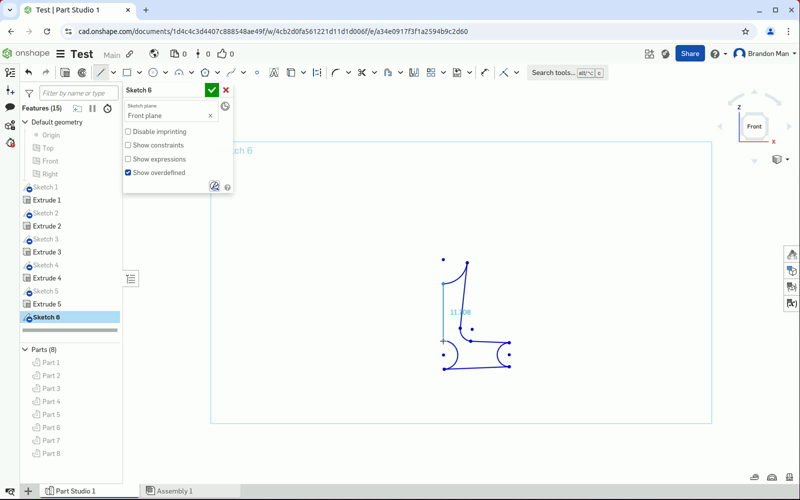
click(443, 340)
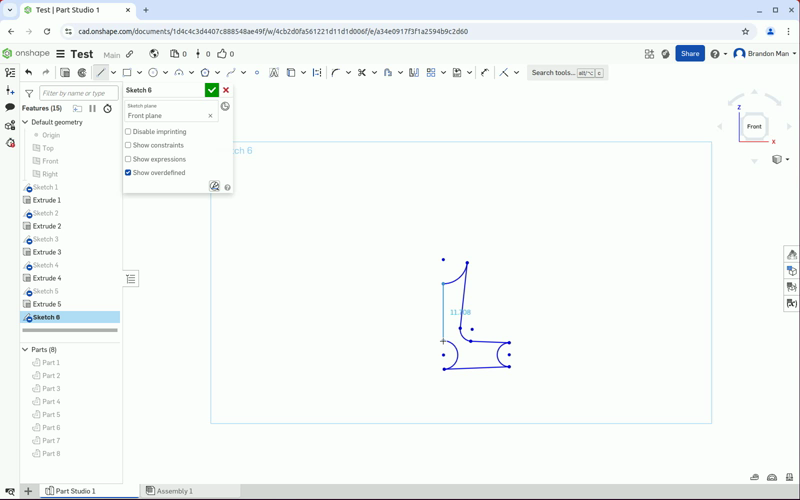
key(esc)
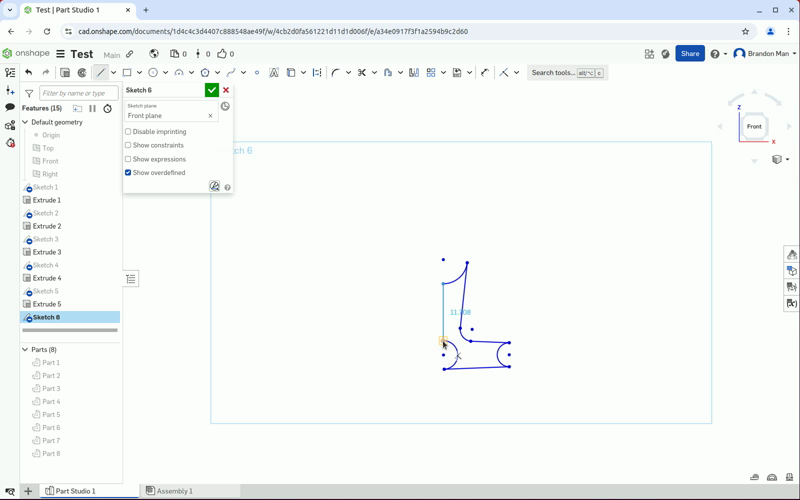
mouse_move(458, 320)
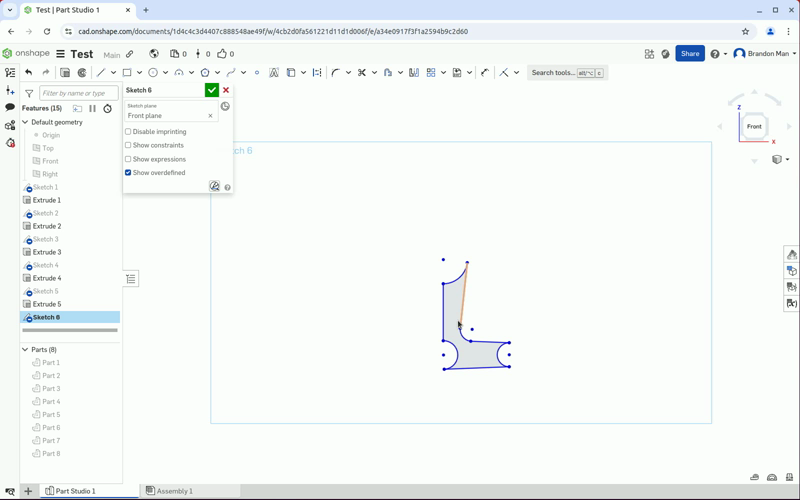
click(458, 320)
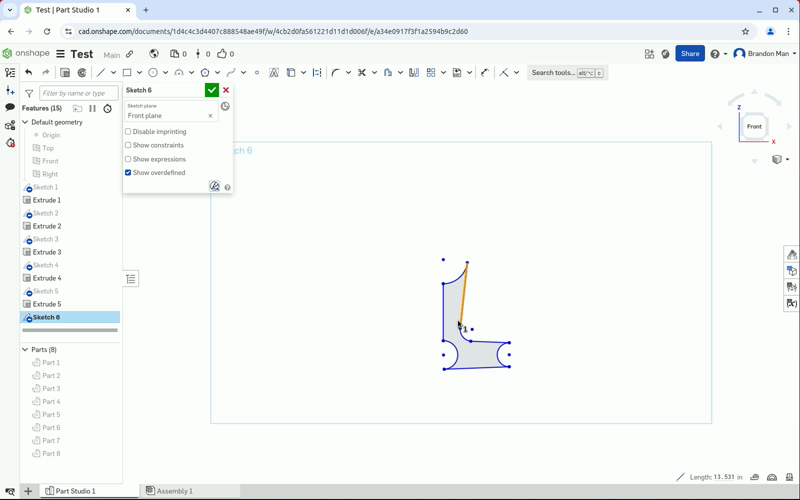
mouse_move(73, 352)
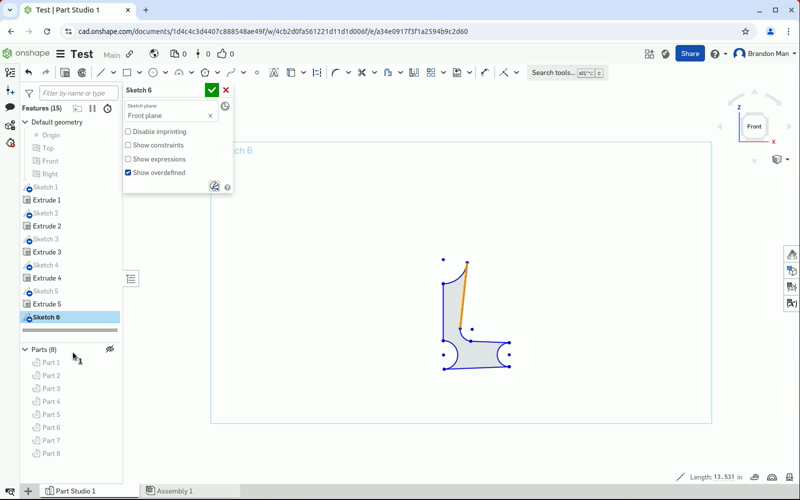
key(shift+y)
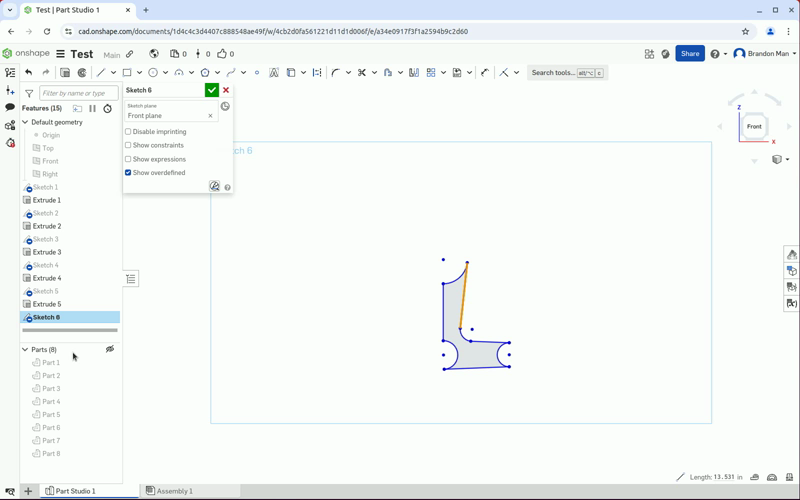
key(shift+e)
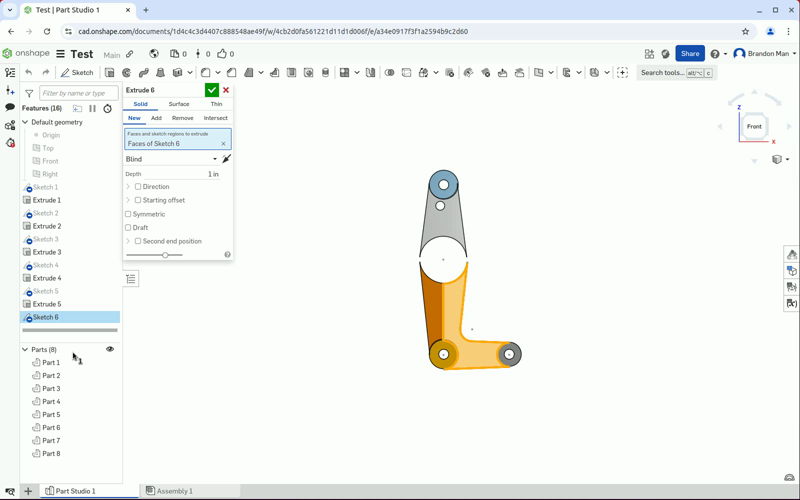
mouse_move(143, 106)
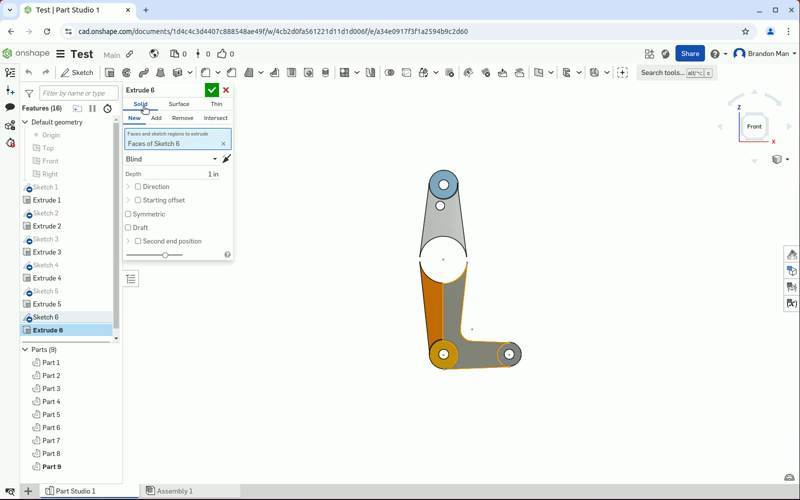
click(143, 106)
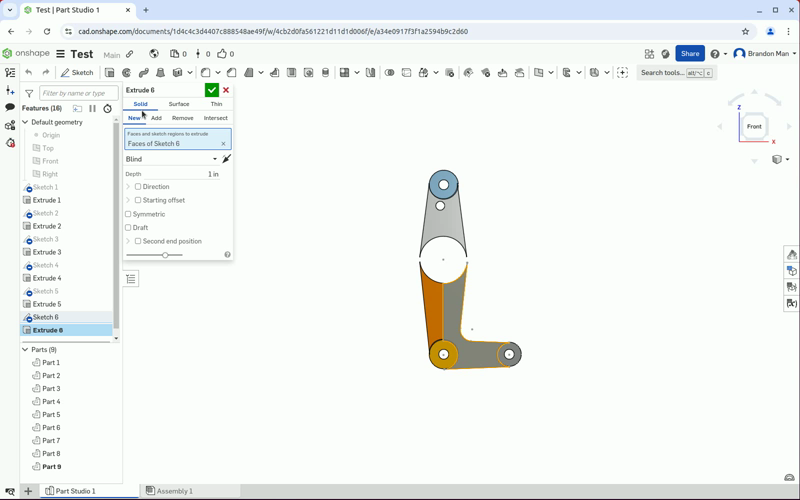
mouse_move(137, 120)
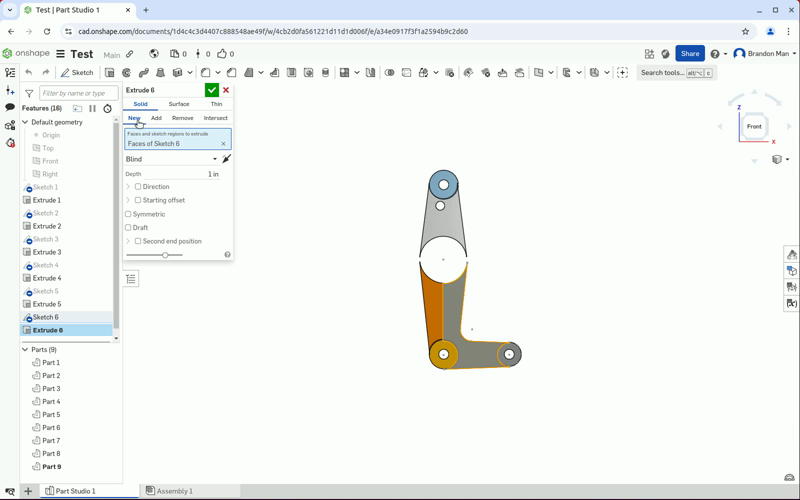
click(137, 120)
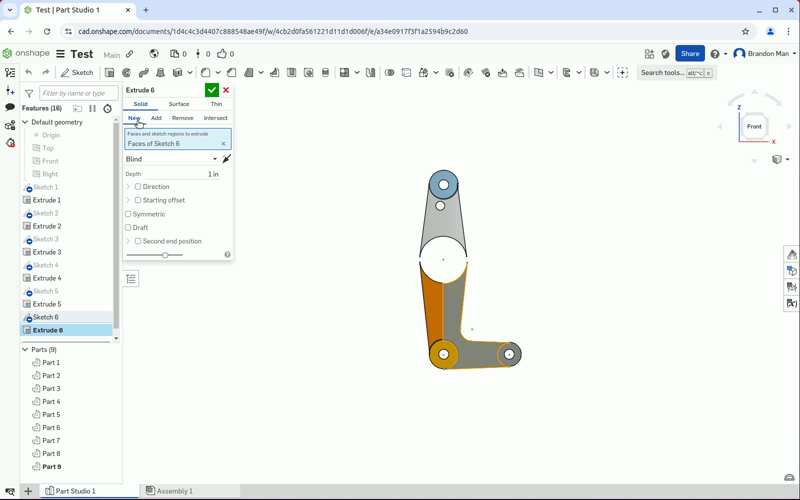
key(tab, 4)
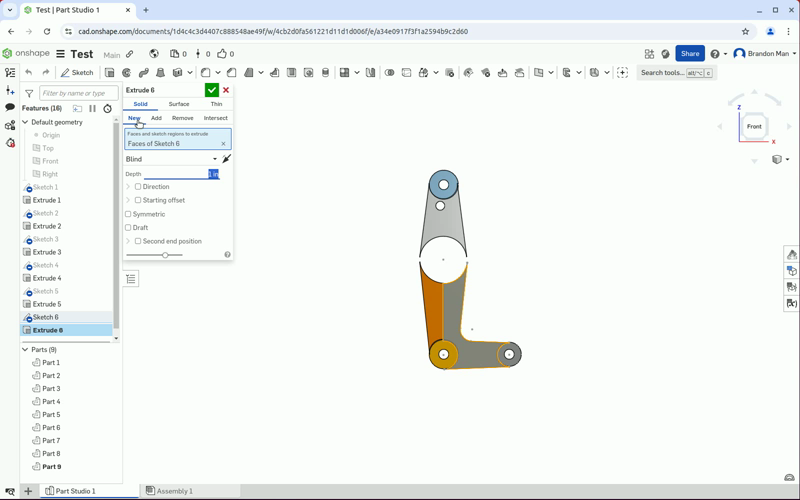
text(0.963)
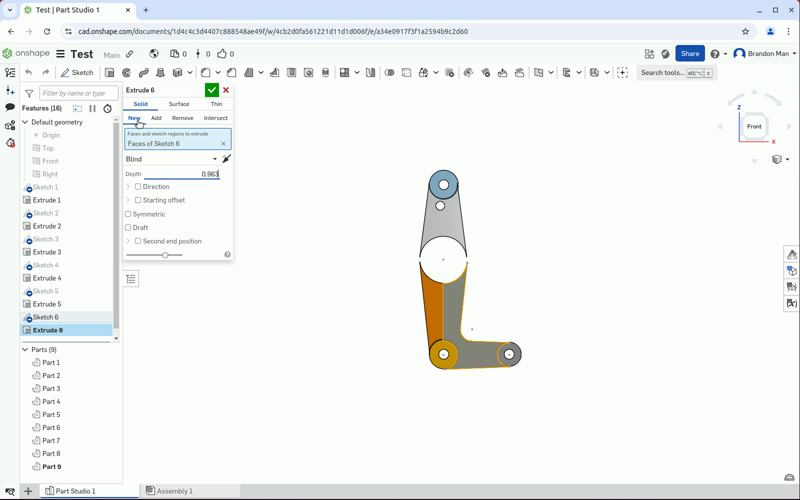
key(enter)
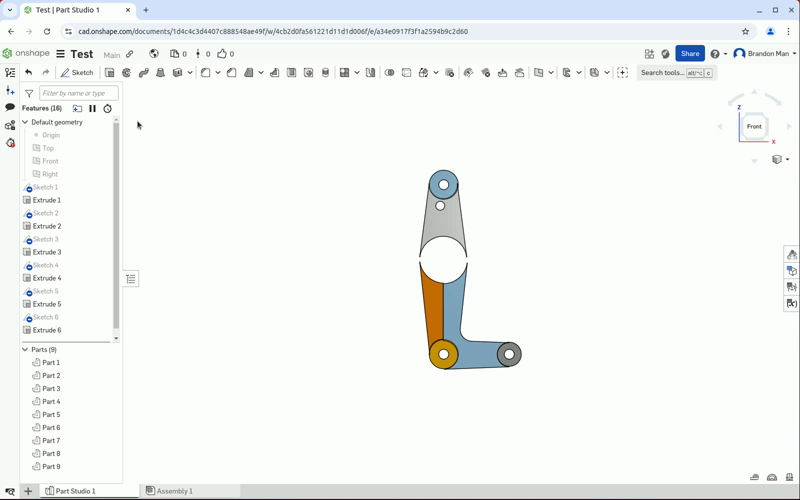
key(shift+h)
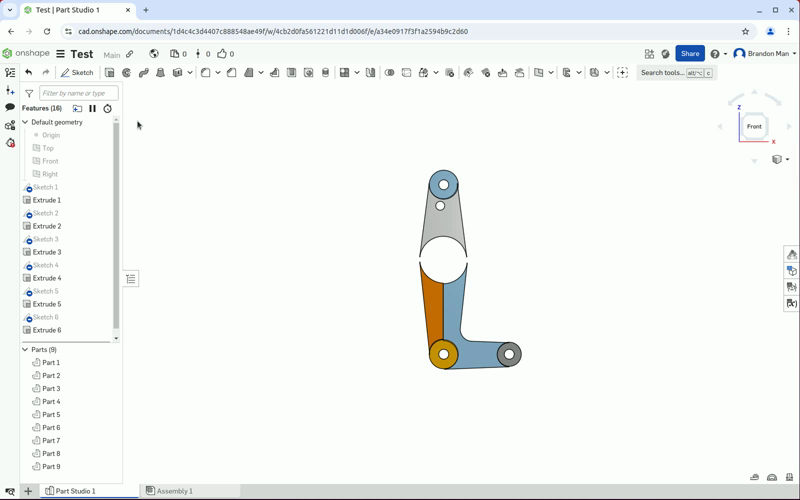
key(shift+h)
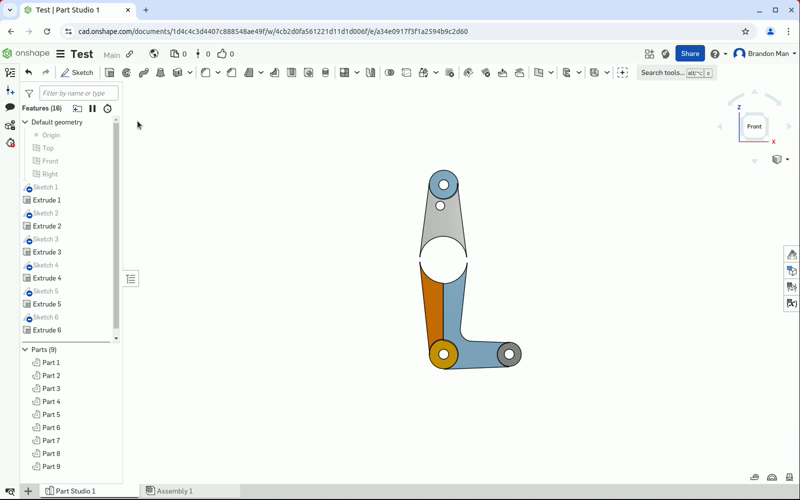
mouse_move(69, 189)
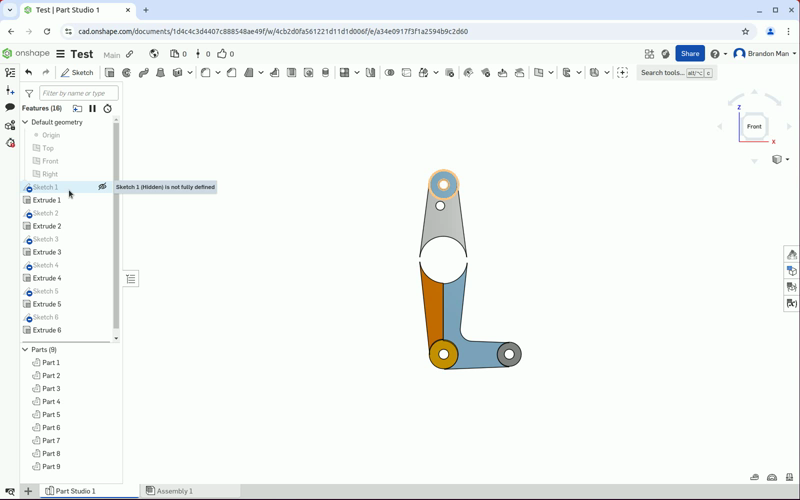
click(69, 189)
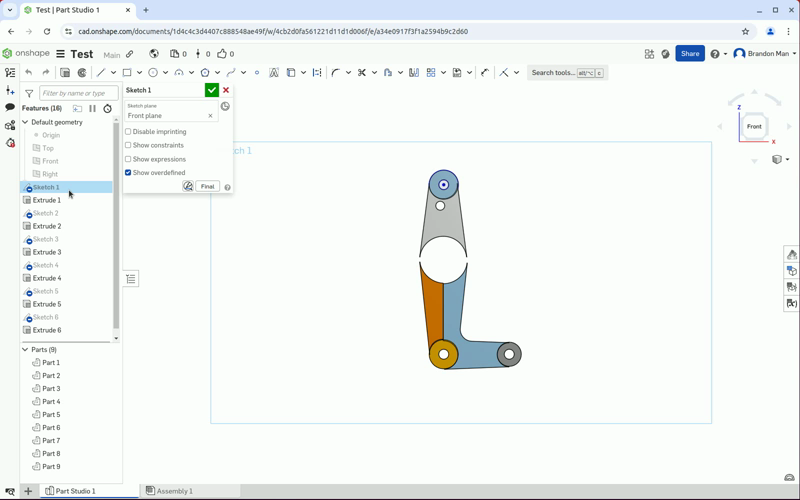
mouse_move(229, 92)
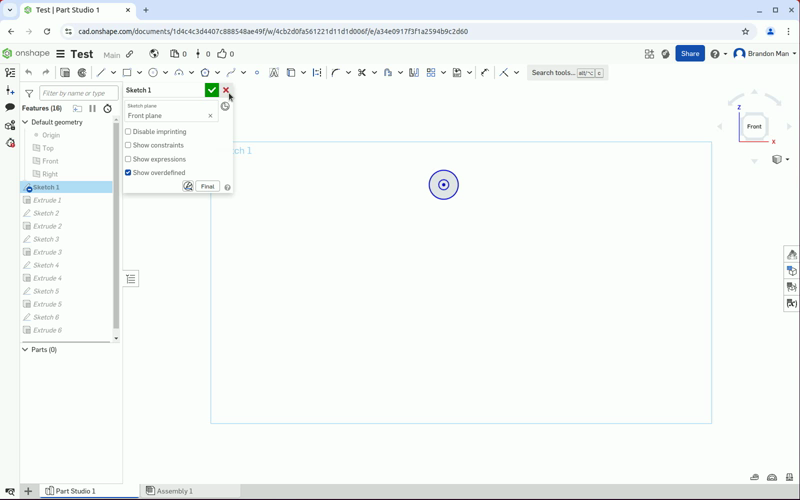
click(229, 92)
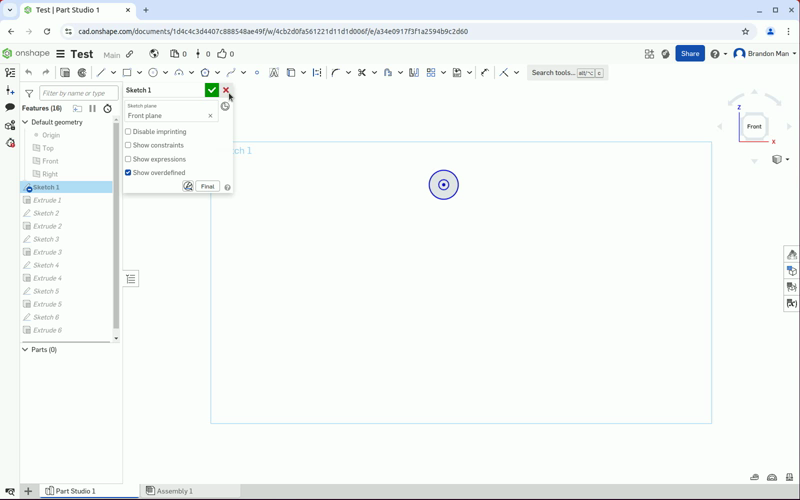
key(shift+s)
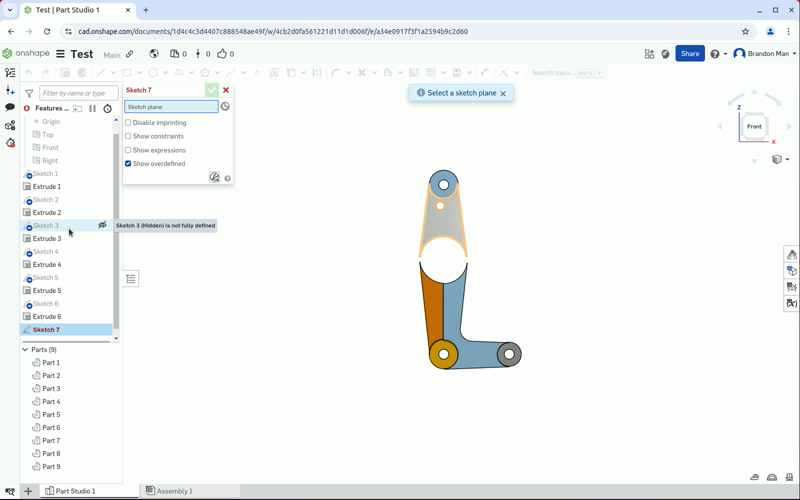
scroll(3)
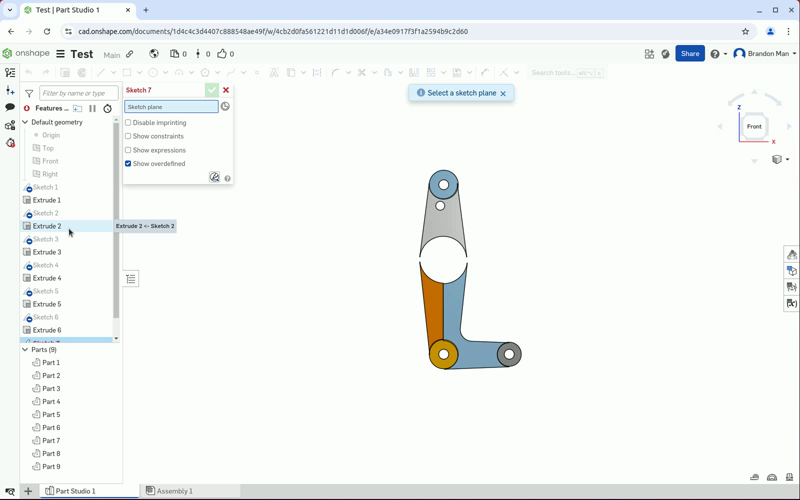
mouse_move(69, 163)
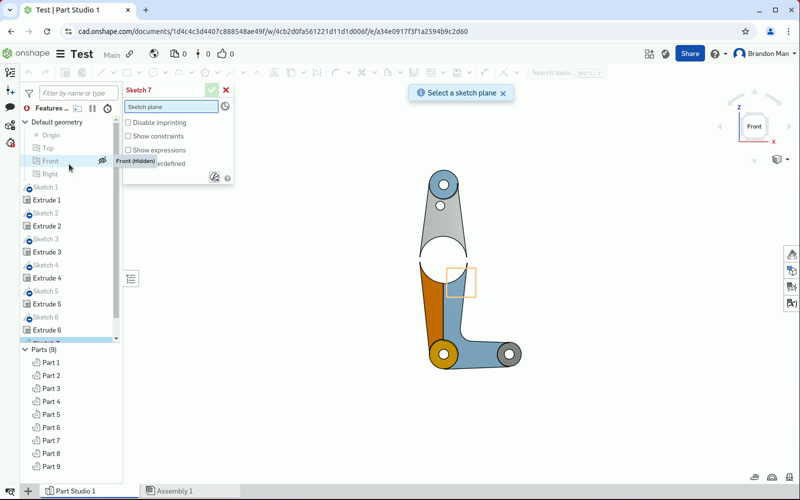
click(69, 163)
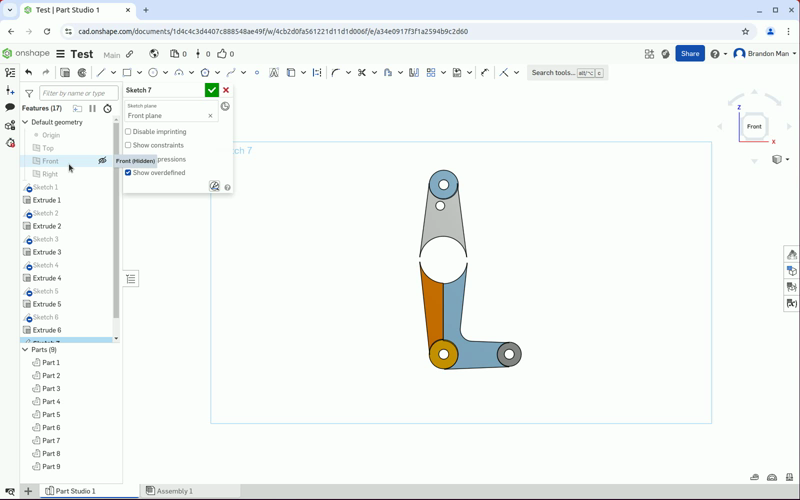
mouse_move(73, 352)
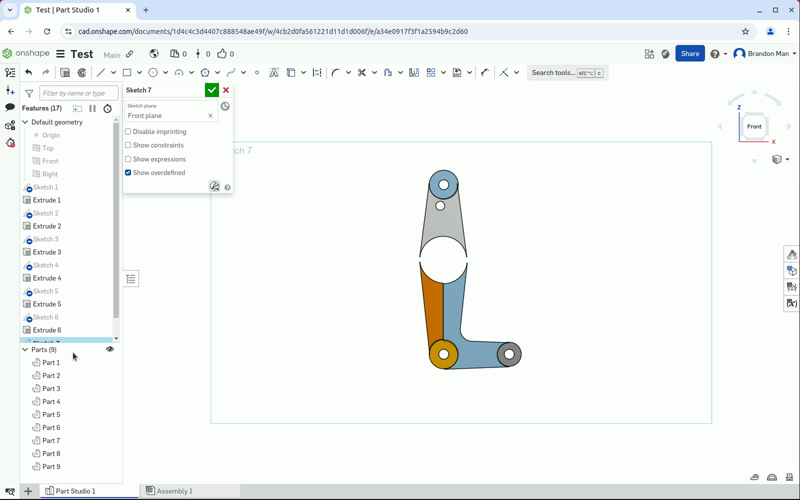
key(y)
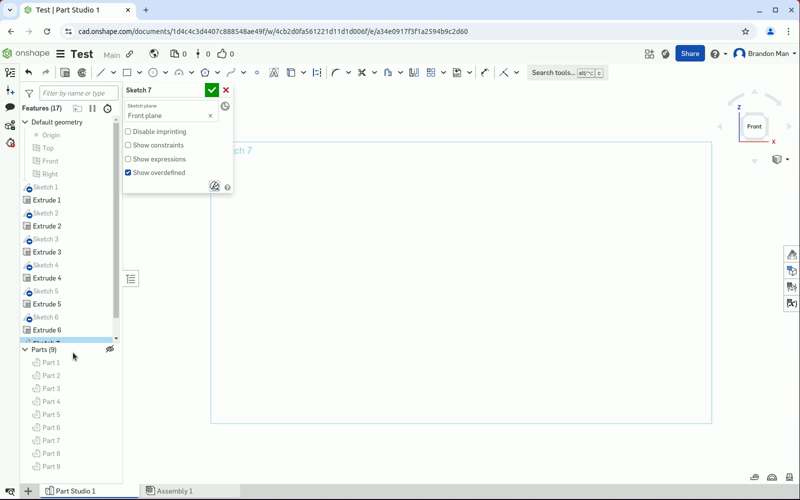
key(c)
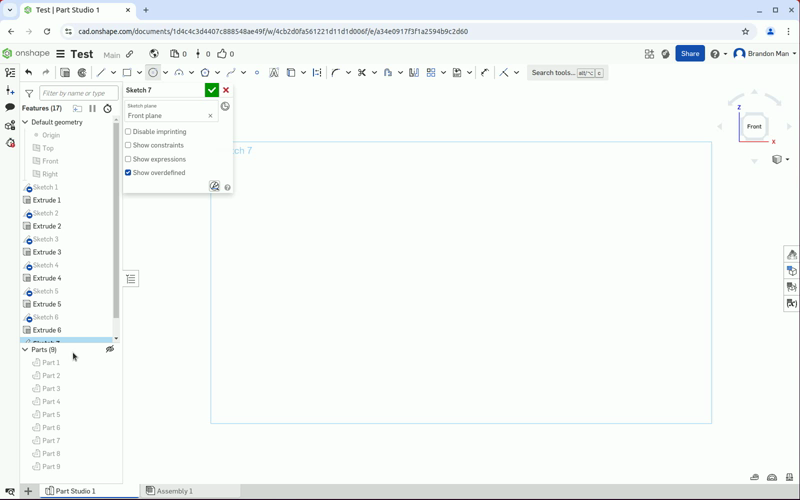
key_down(shift)
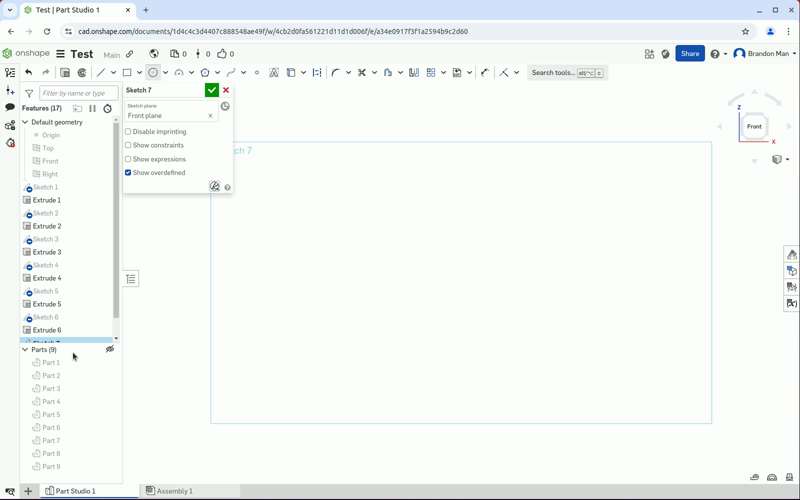
mouse_move(444, 259)
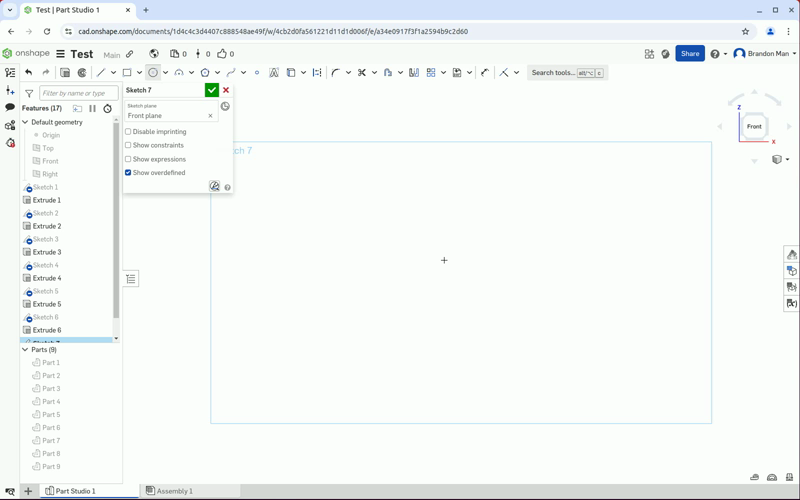
click(444, 259)
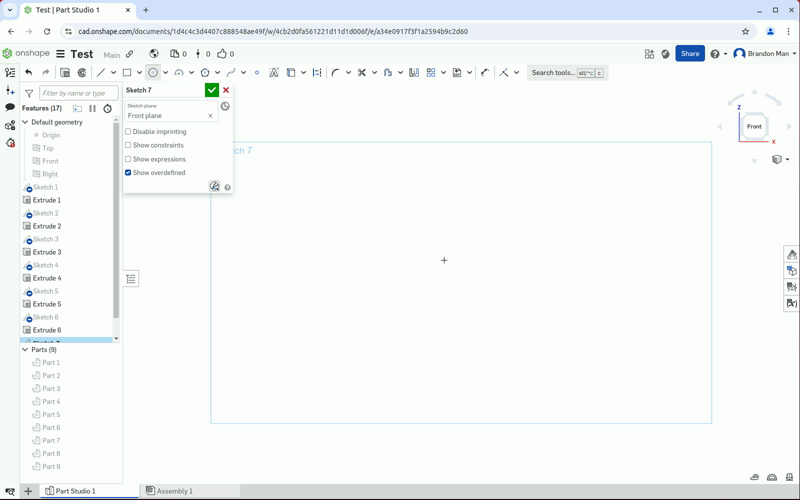
key_up(shift)
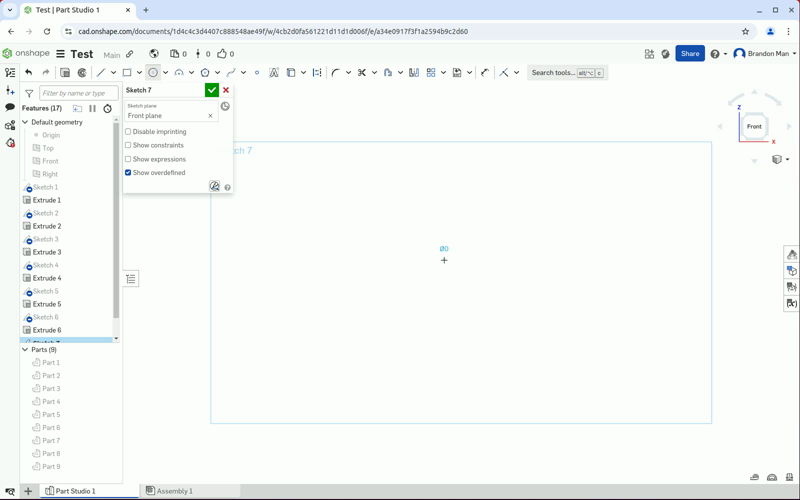
mouse_move(467, 259)
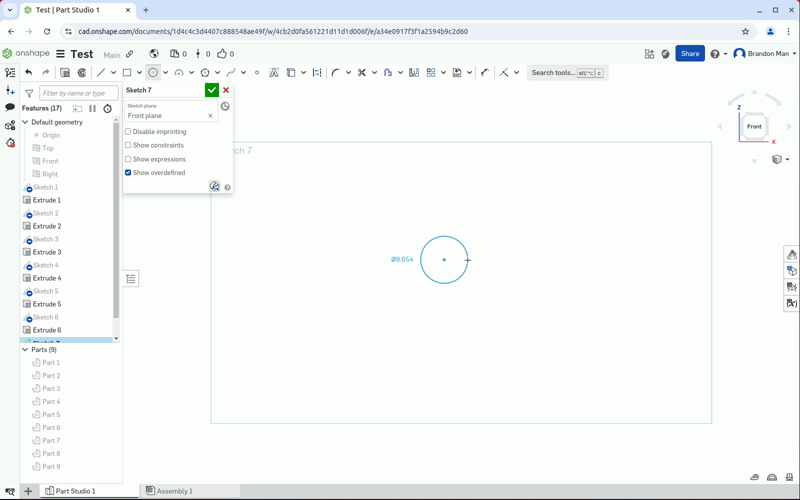
click(467, 259)
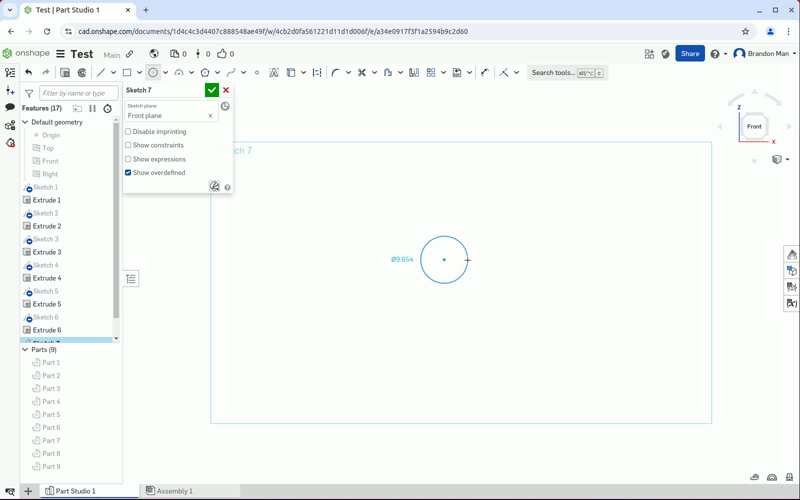
key(esc)
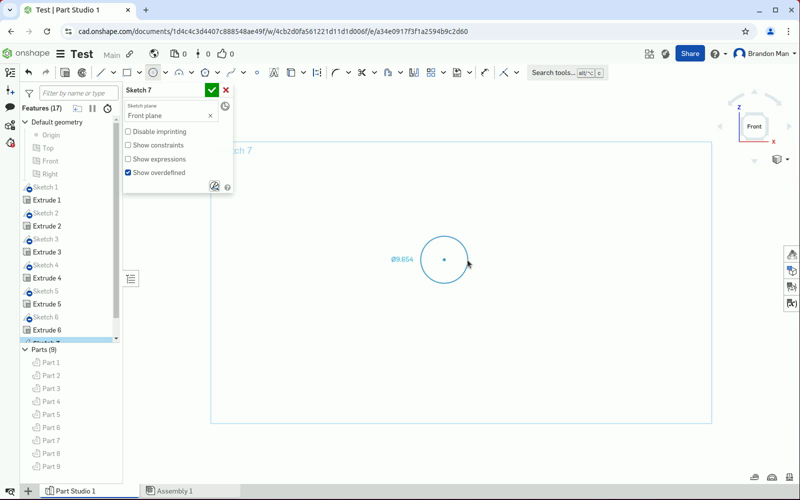
key(c)
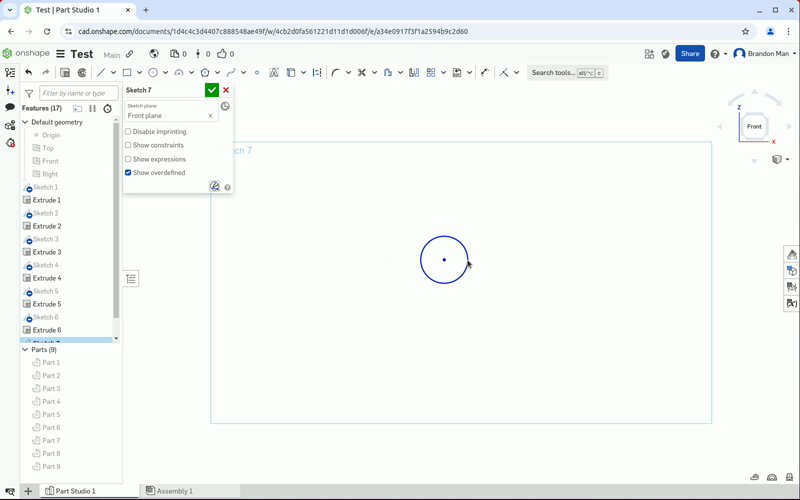
key_down(shift)
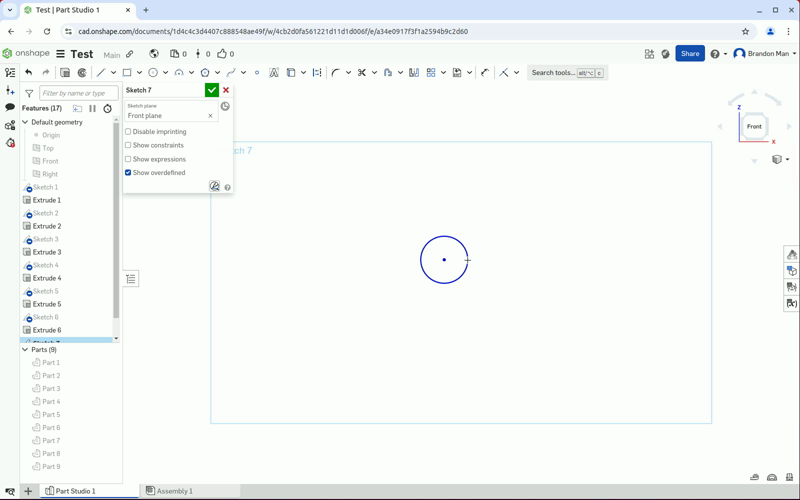
mouse_move(444, 259)
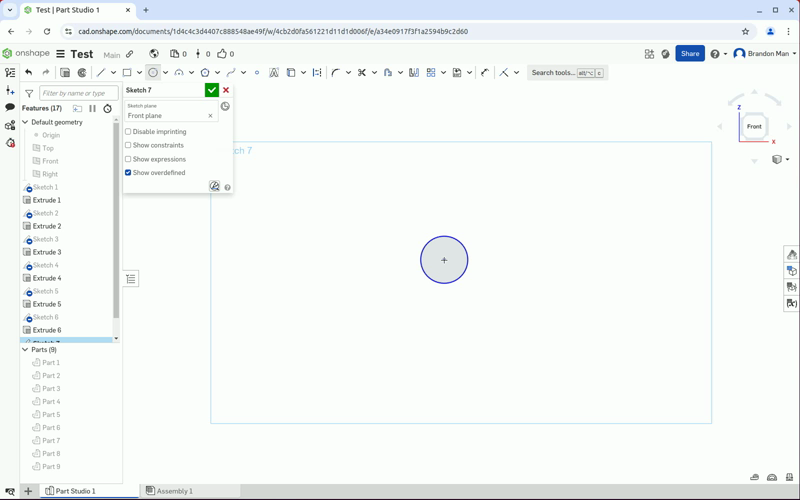
click(444, 259)
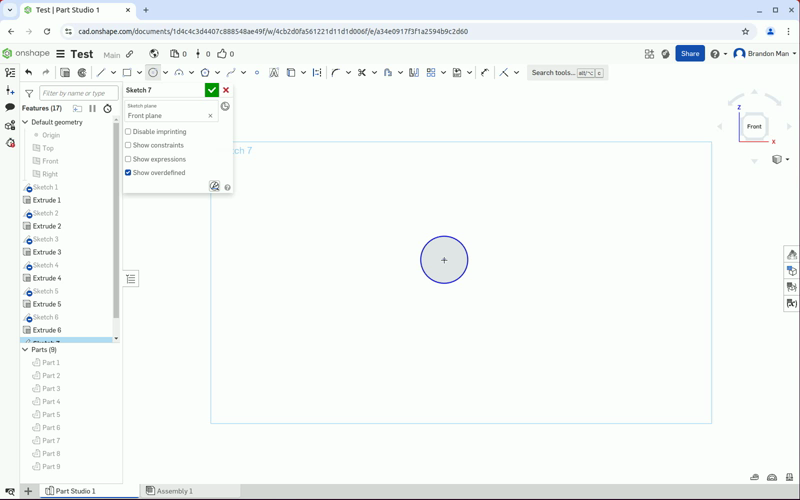
key_up(shift)
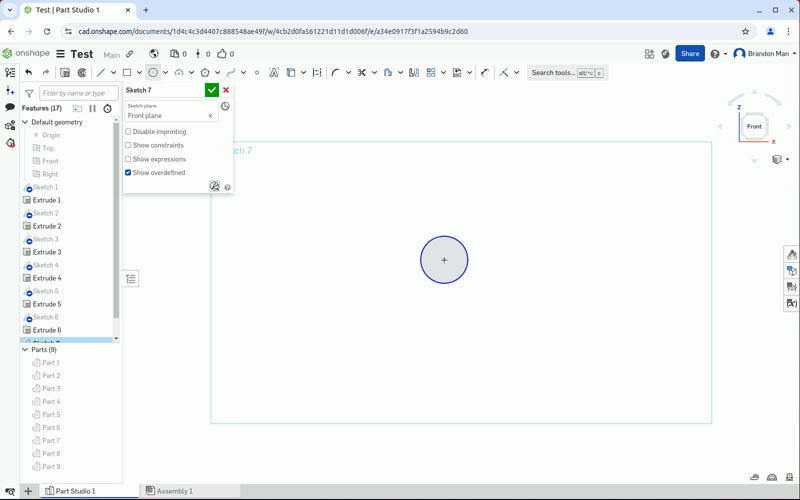
mouse_move(449, 259)
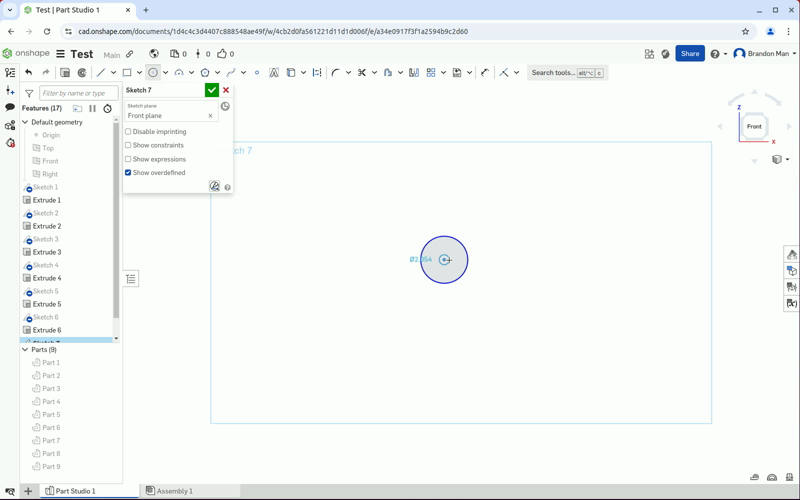
click(449, 259)
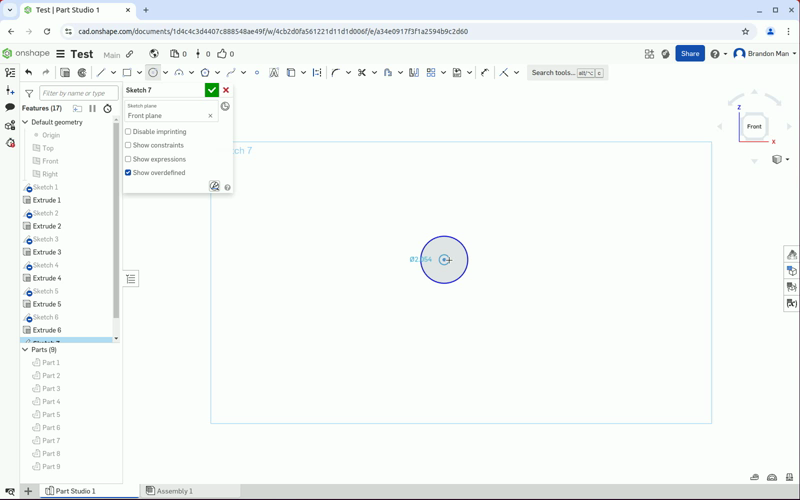
key(esc)
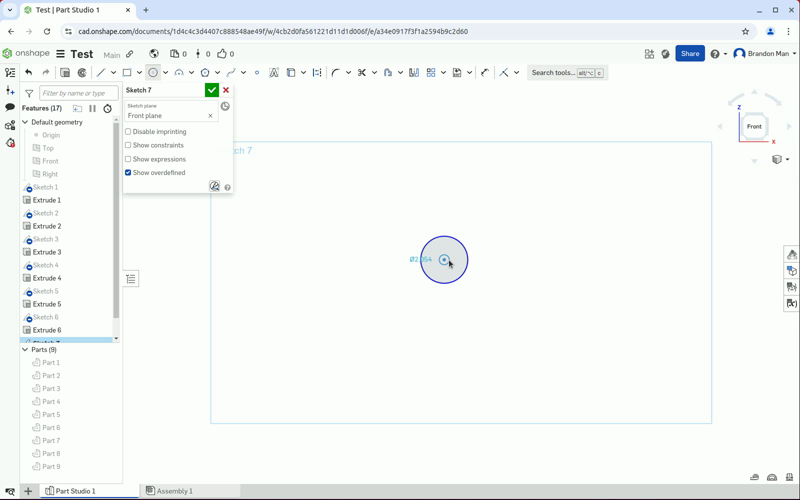
mouse_move(430, 243)
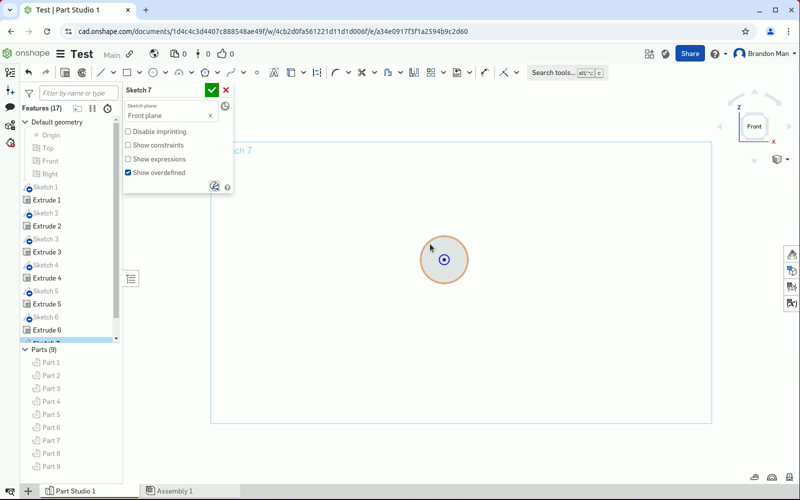
scroll(6)
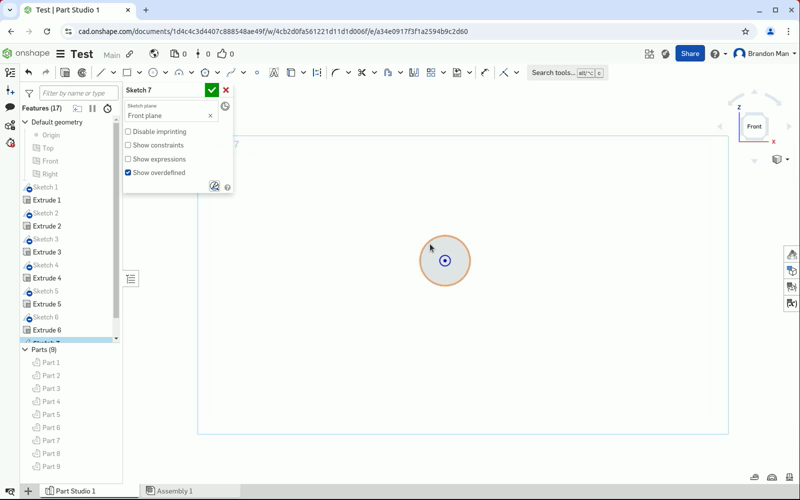
scroll(6)
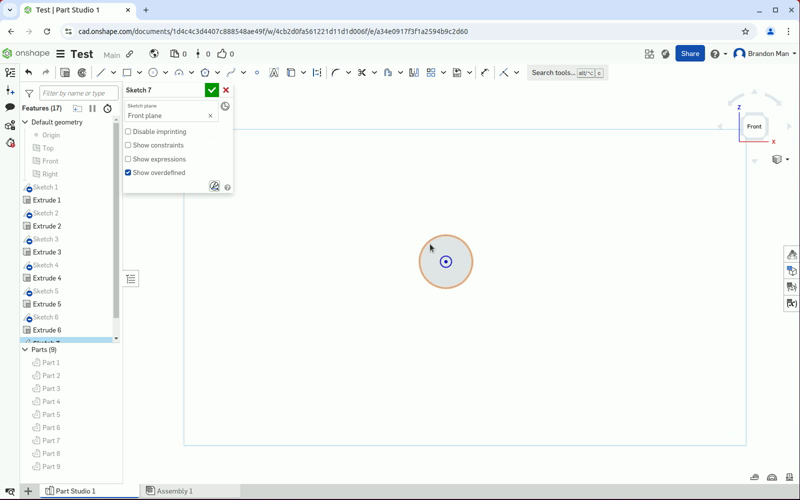
scroll(6)
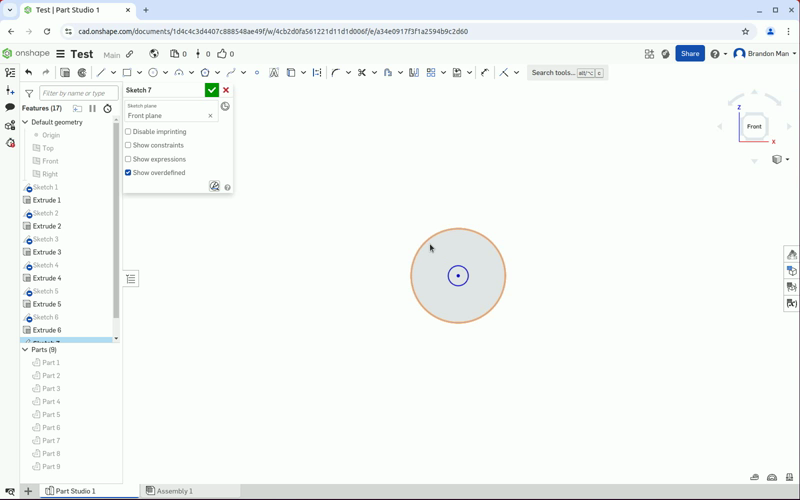
scroll(6)
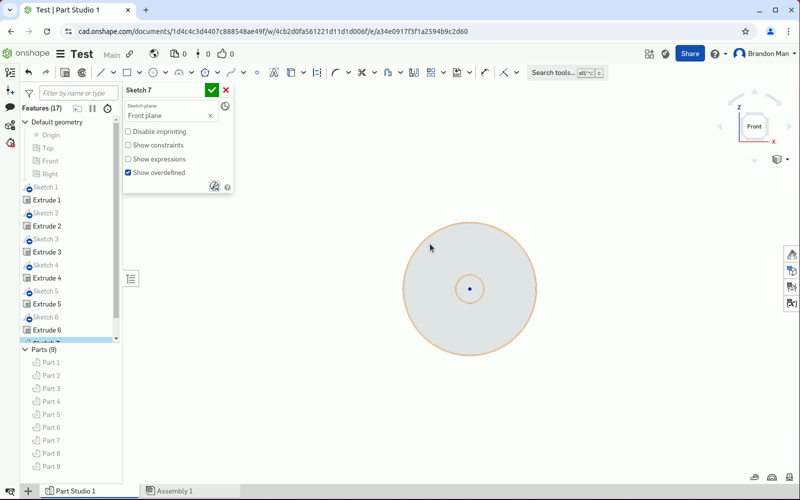
scroll(6)
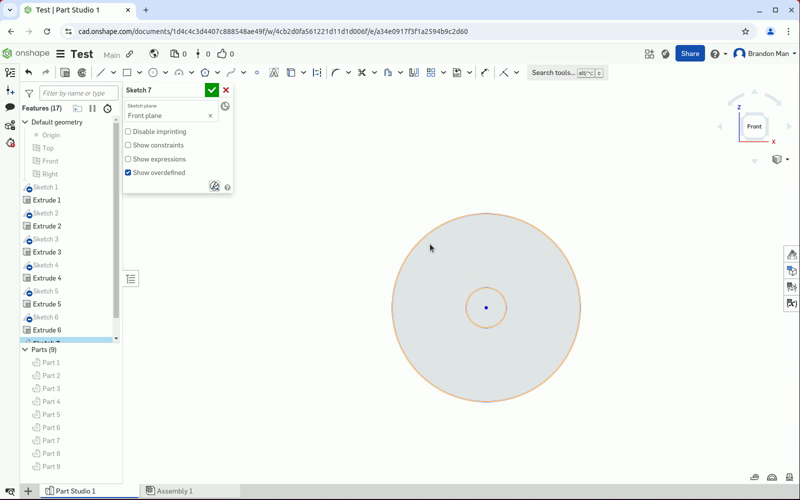
scroll(6)
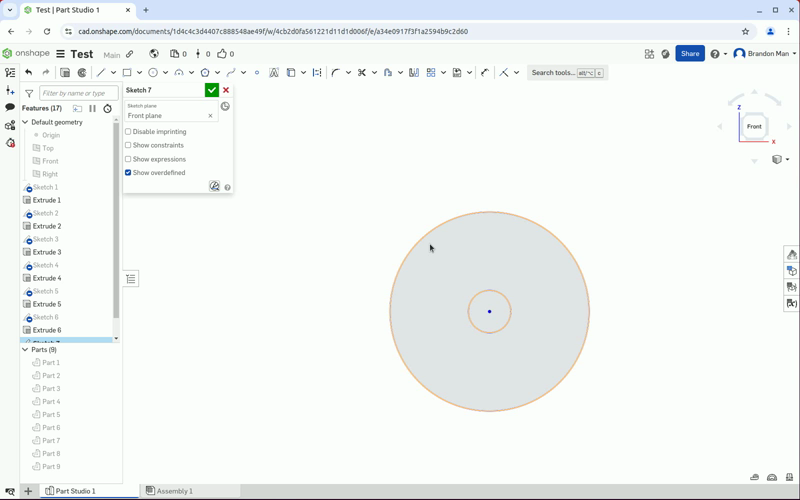
scroll(6)
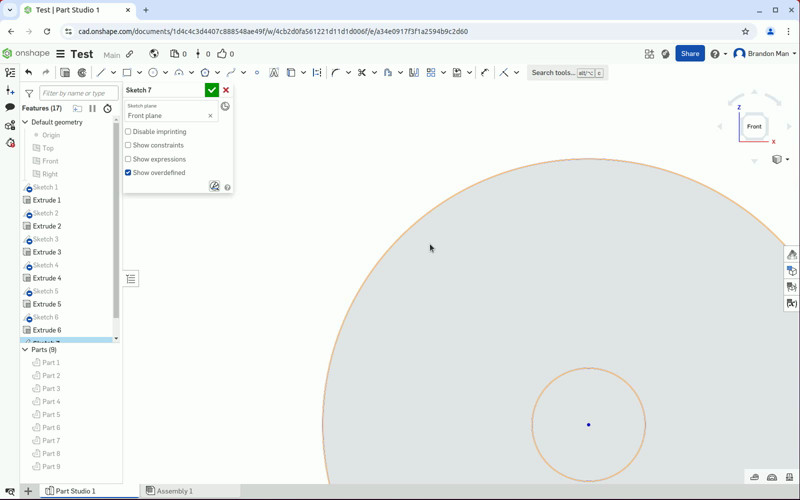
click(430, 243)
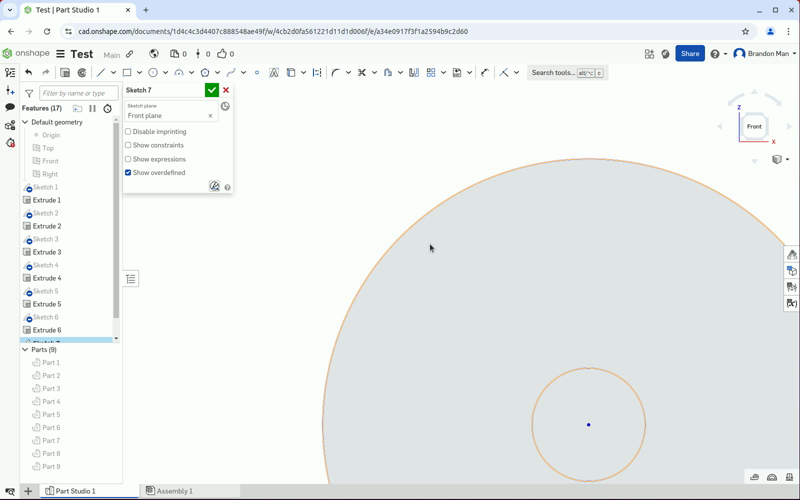
scroll(-6)
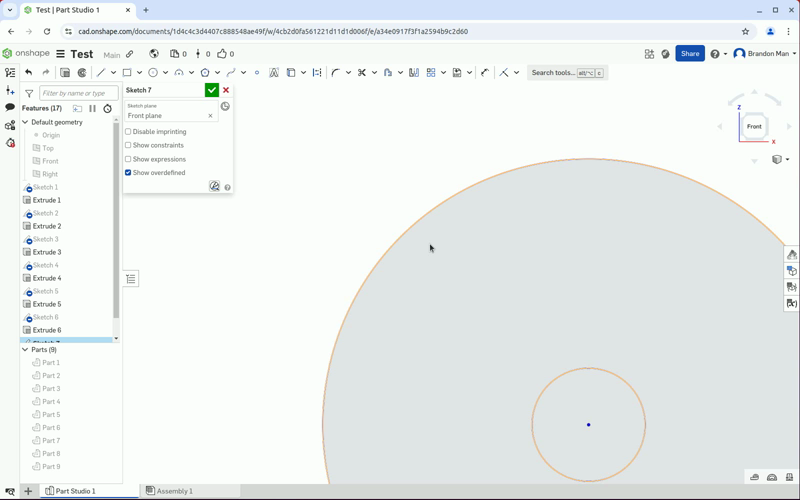
scroll(-6)
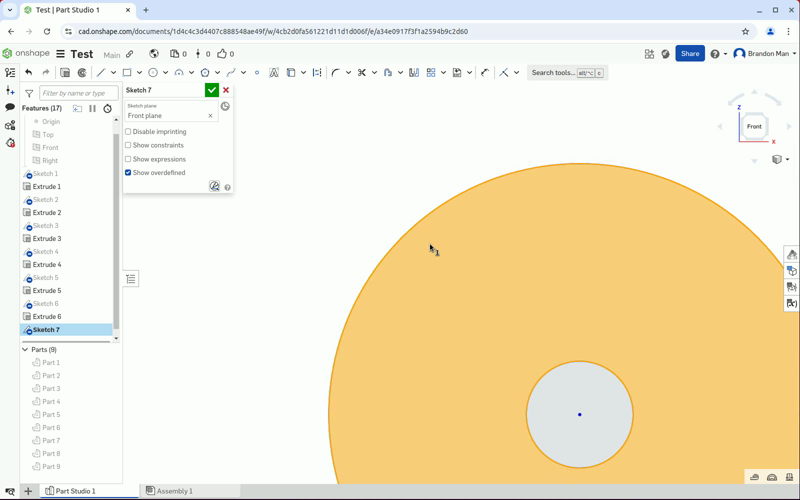
scroll(-6)
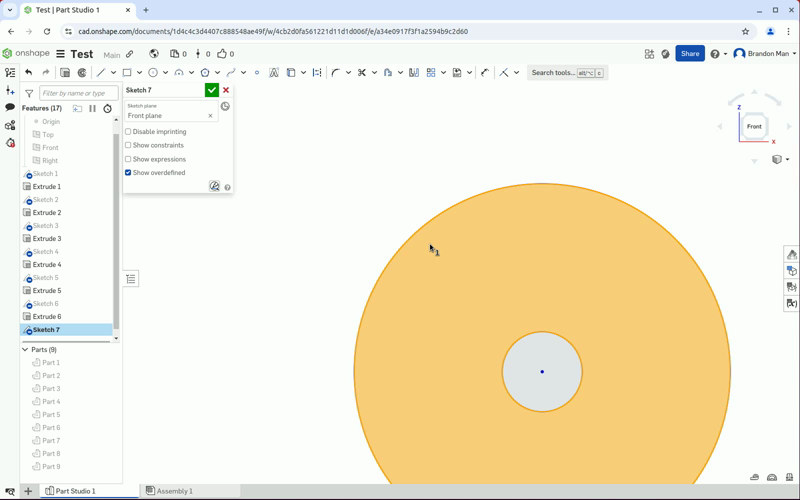
scroll(-6)
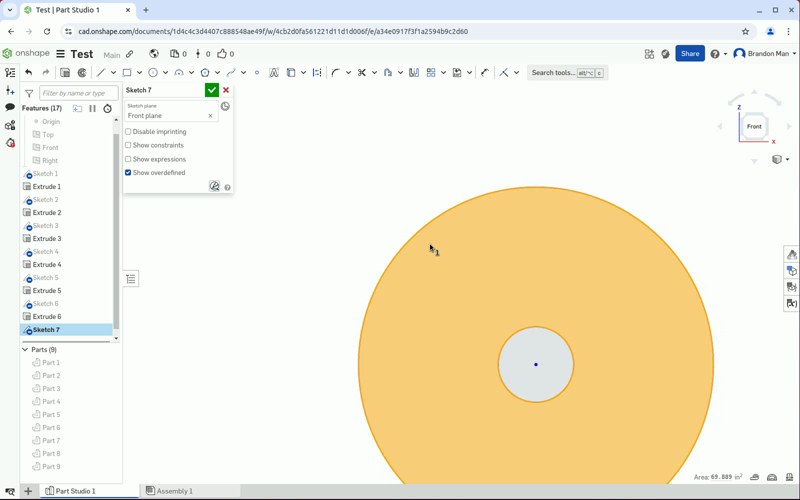
scroll(-6)
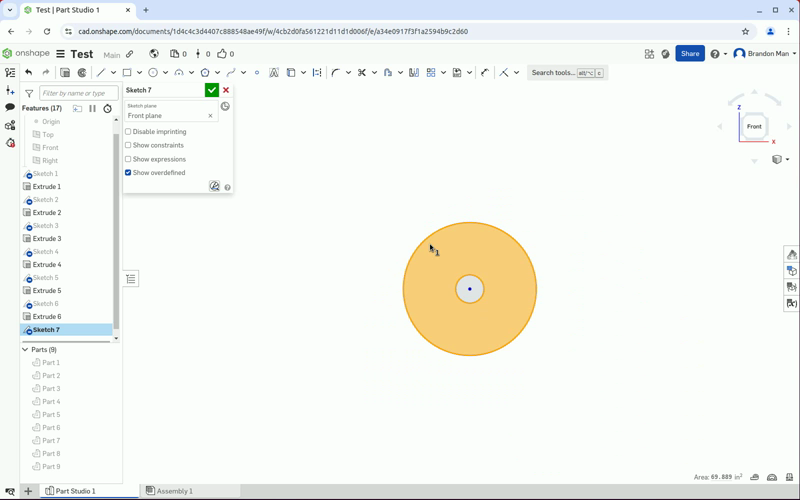
scroll(-6)
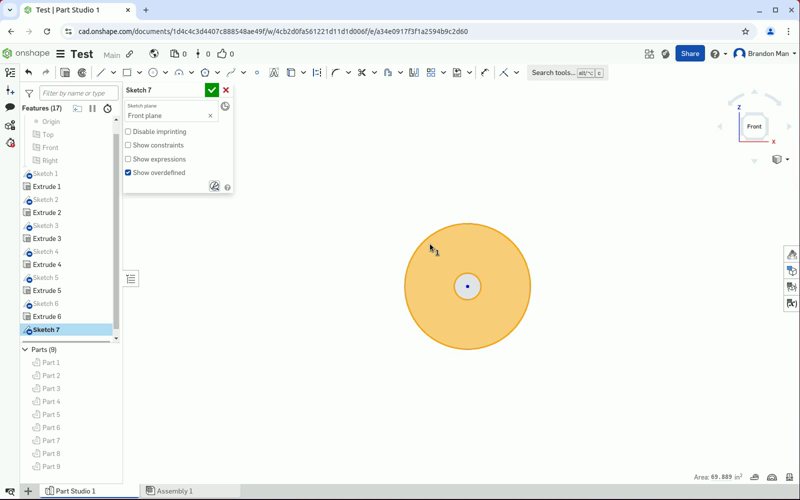
scroll(-6)
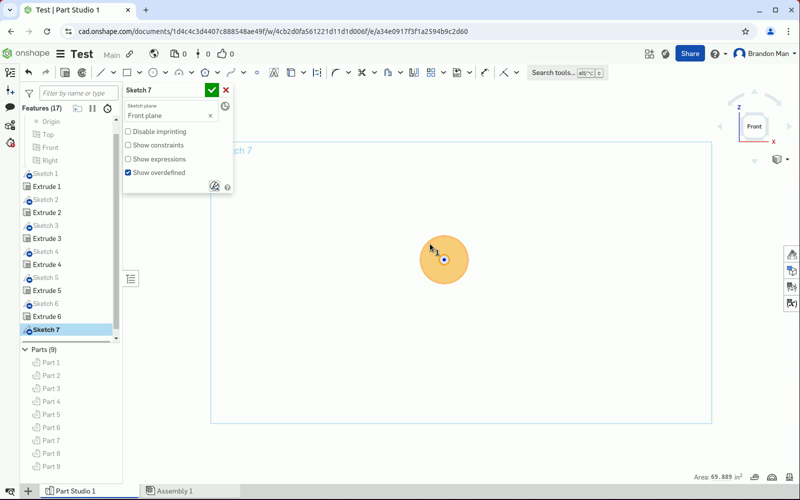
mouse_move(73, 352)
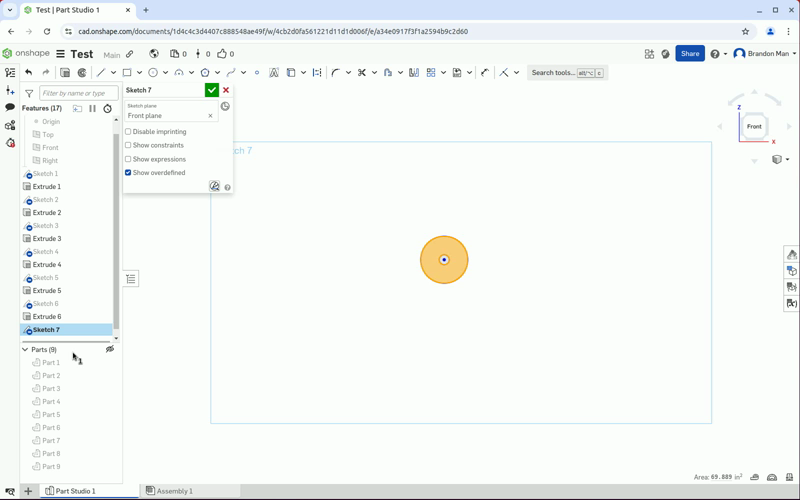
key(shift+y)
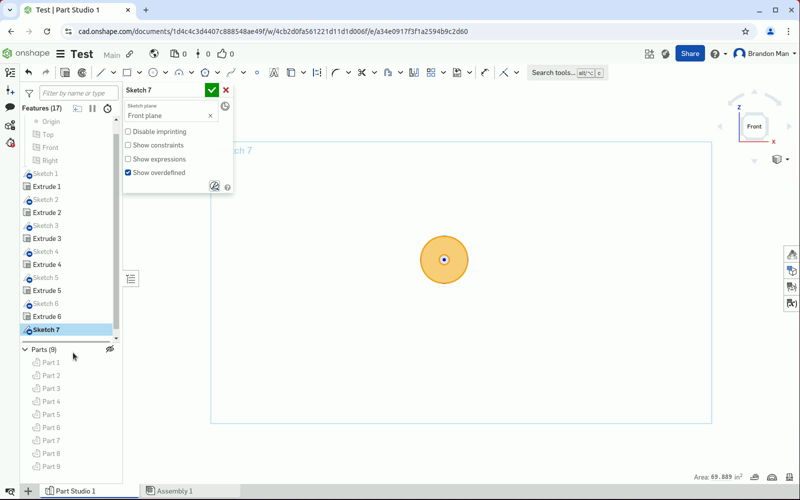
key(shift+e)
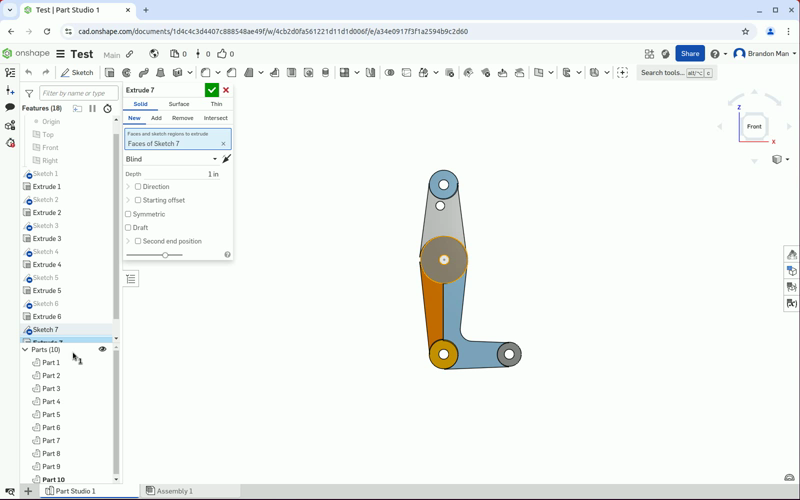
mouse_move(143, 106)
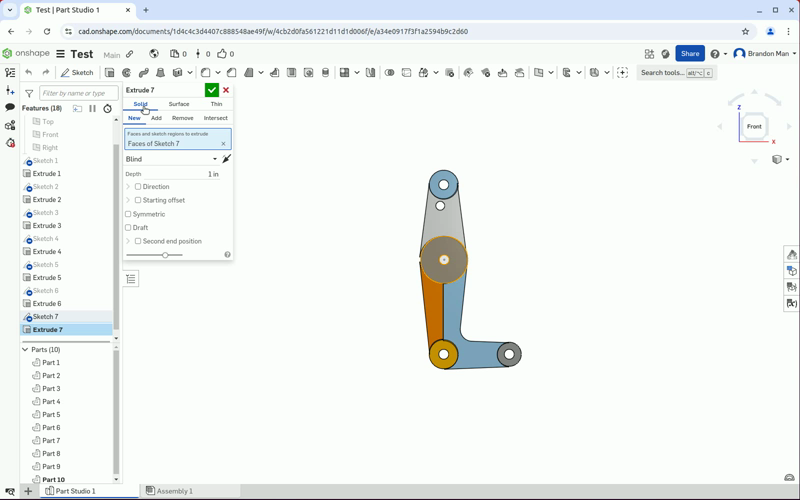
click(143, 106)
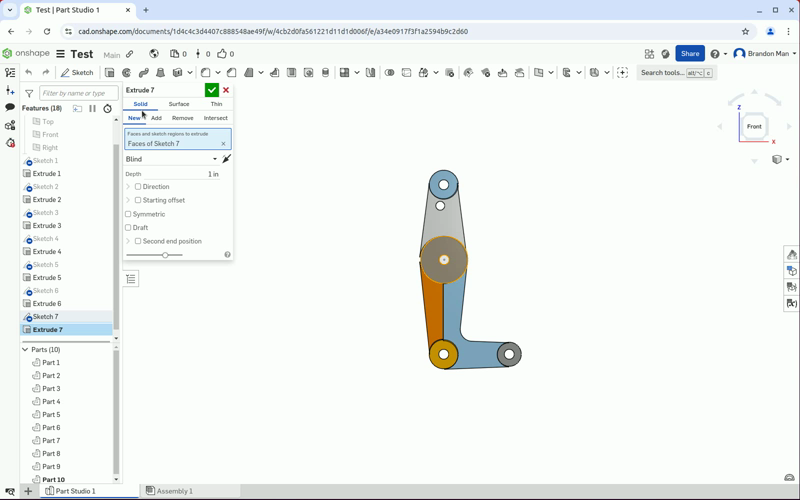
mouse_move(137, 120)
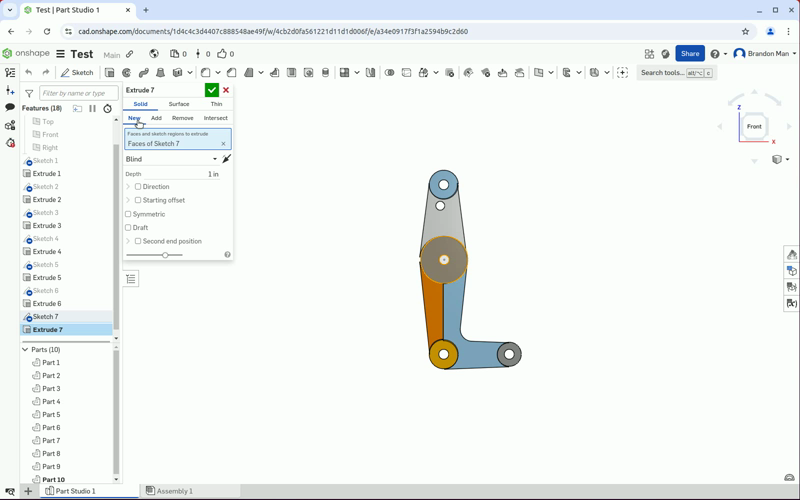
click(137, 120)
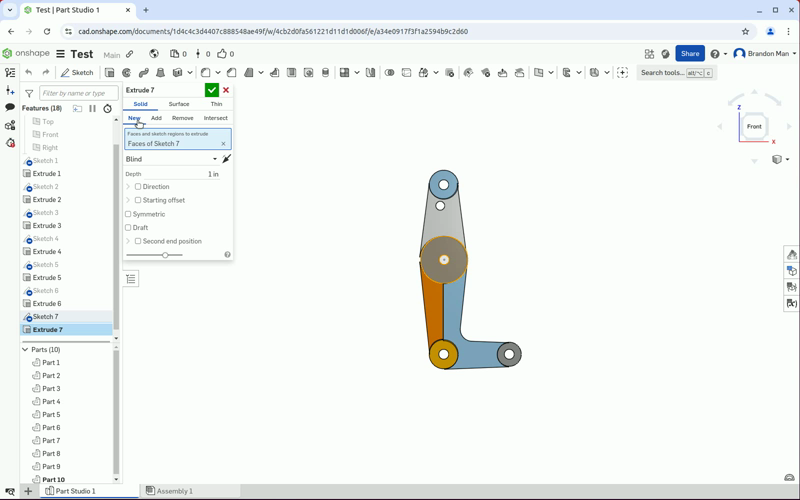
key(tab, 4)
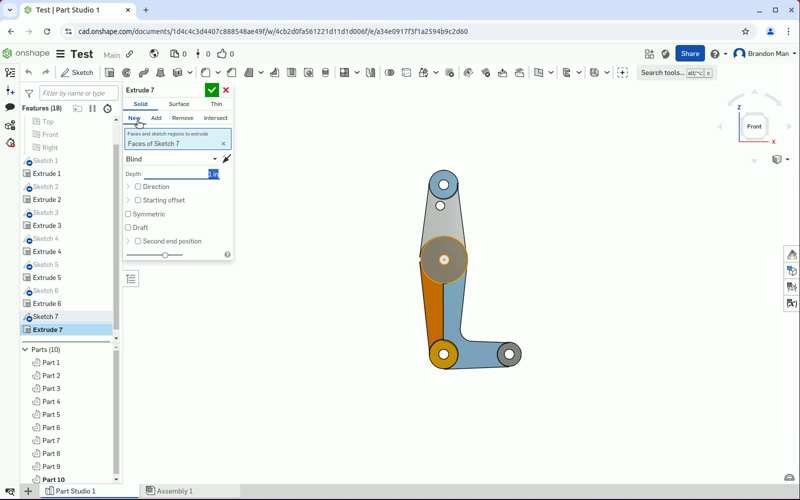
text(0.963)
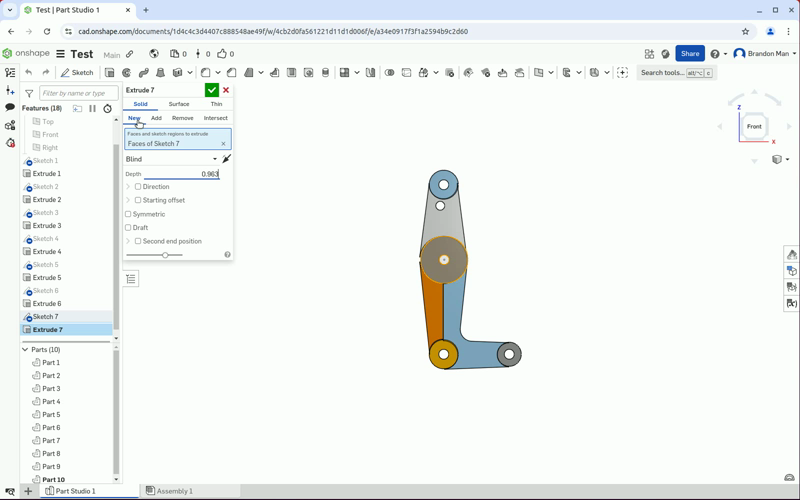
key(enter)
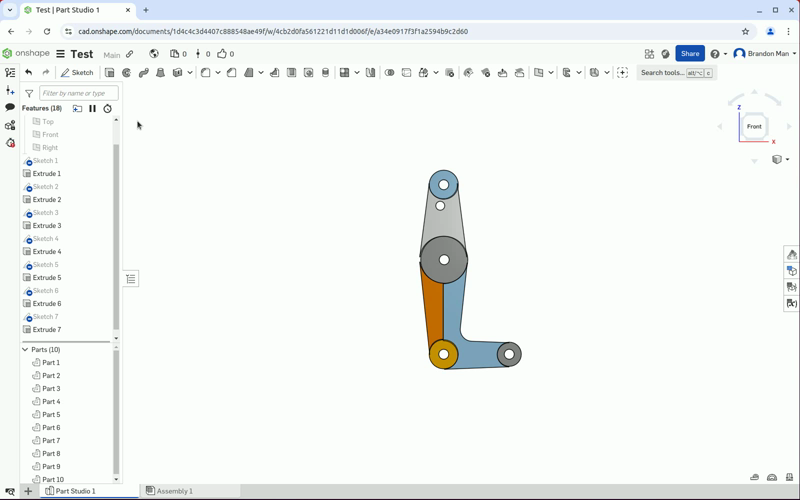
key(shift+h)
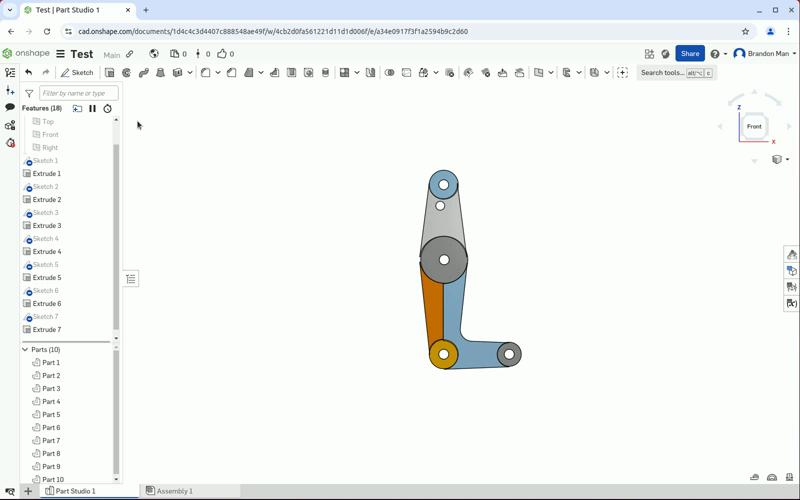
key(shift+h)
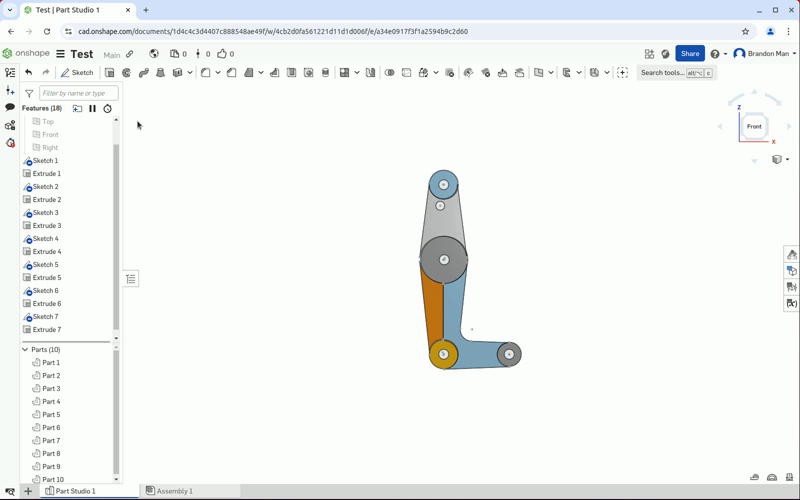
key(shift+7)
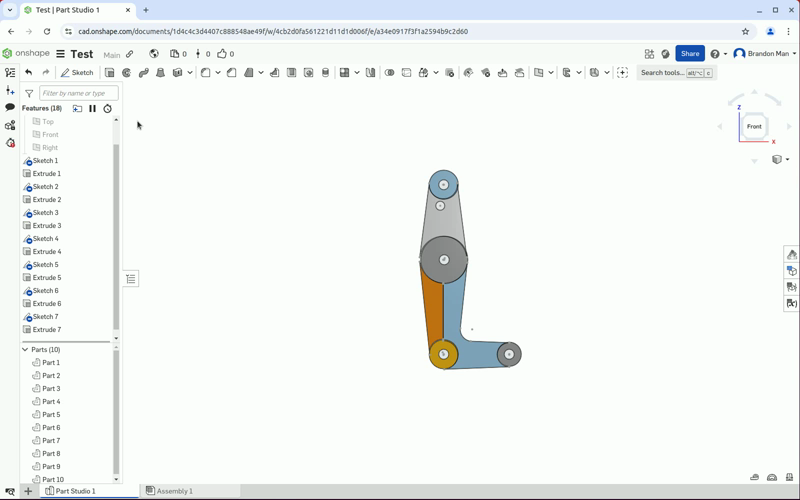
key(left, 2)
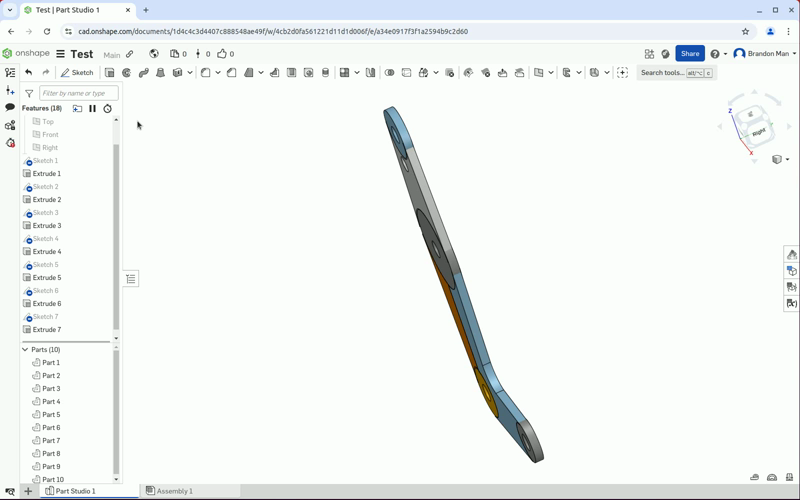
key(down, 2)
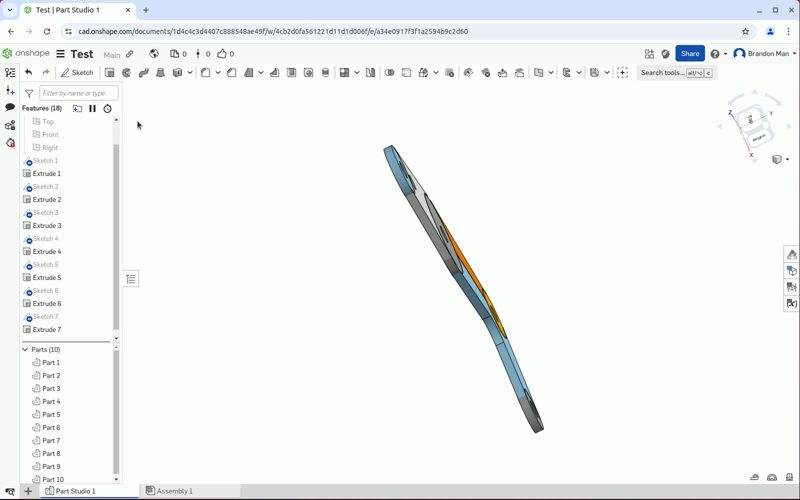
key(up, 2)
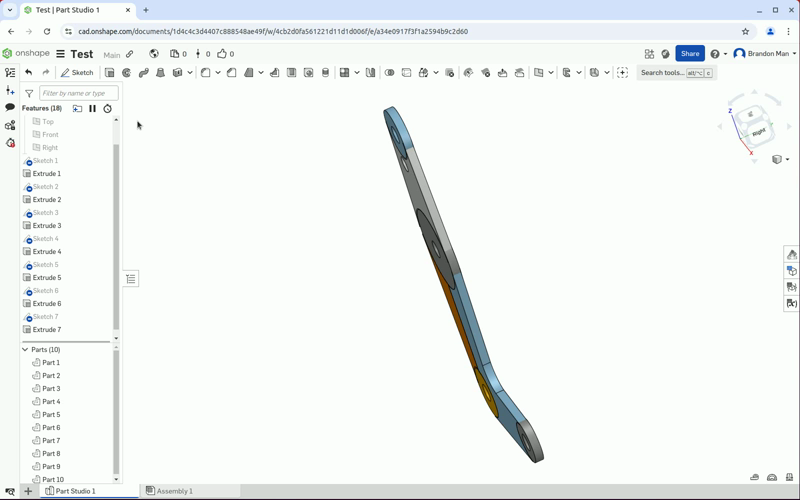
key(right, 2)
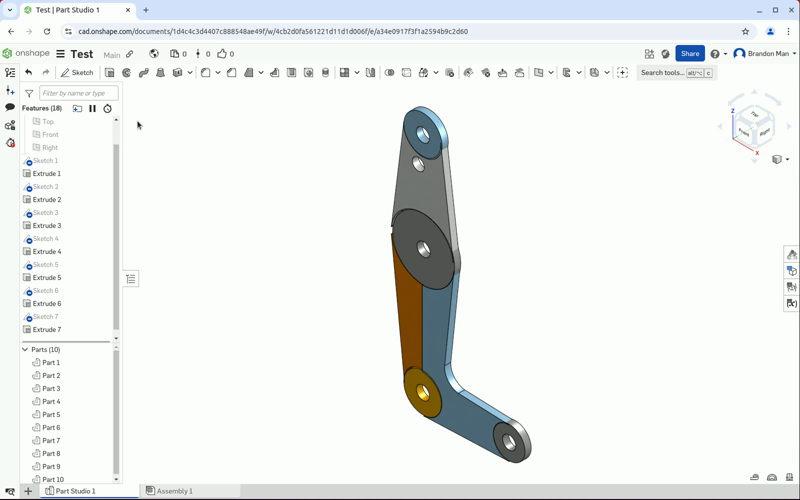
mouse_move(69, 163)
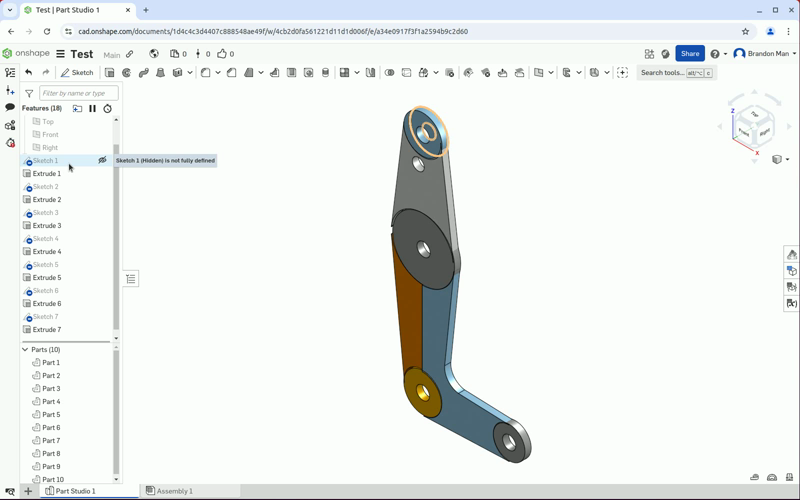
click(69, 163)